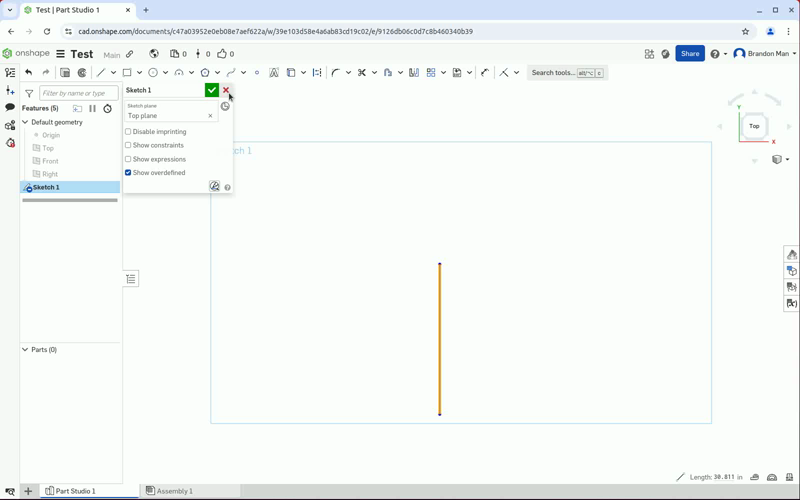
key(shift+h)
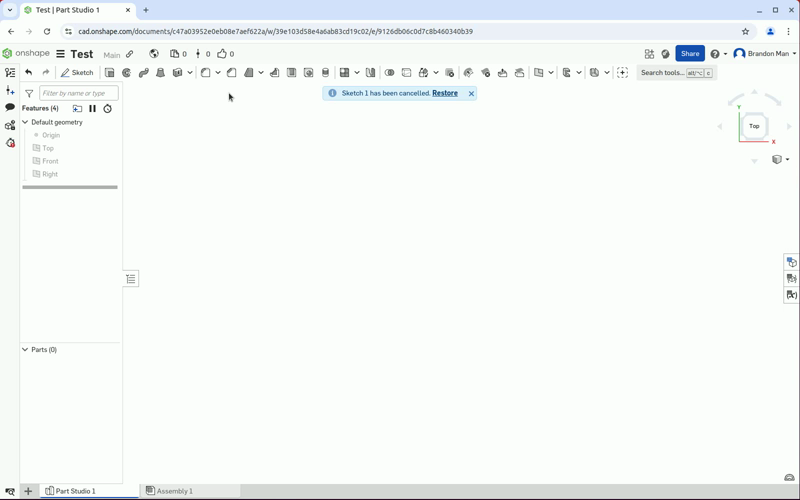
mouse_move(73, 352)
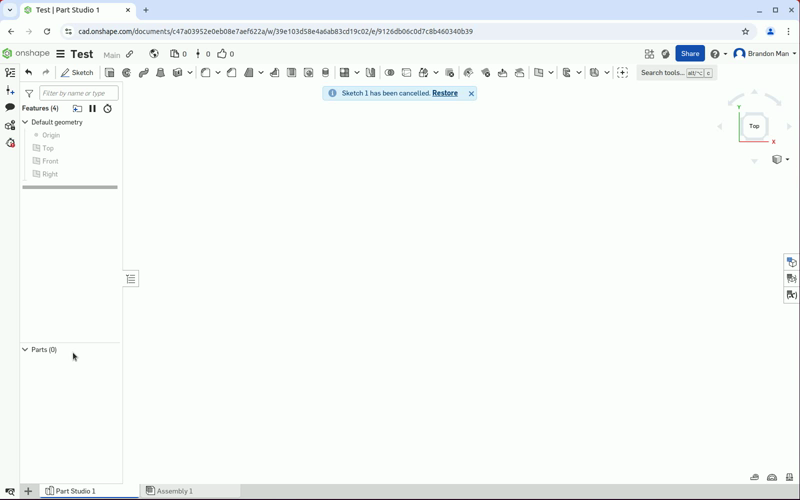
key(y)
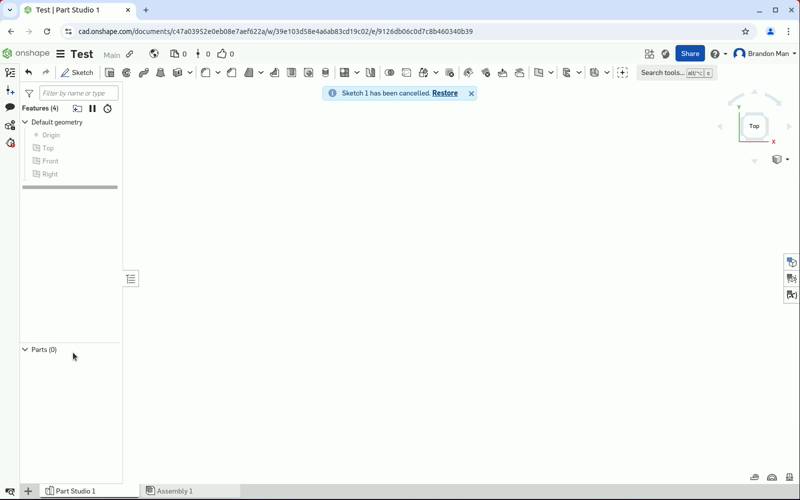
key(shift+p)
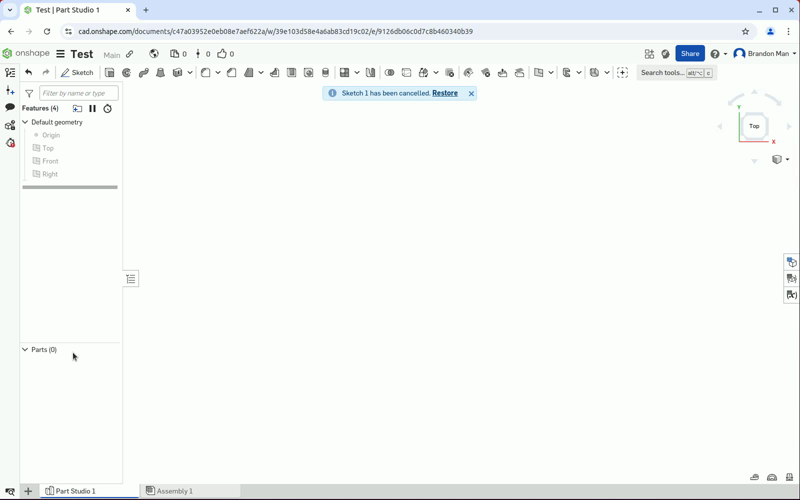
key(space)
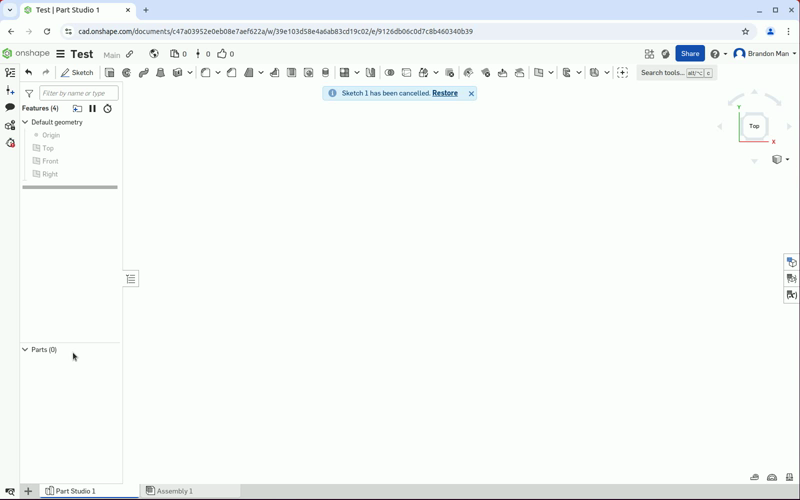
key_down(shift)
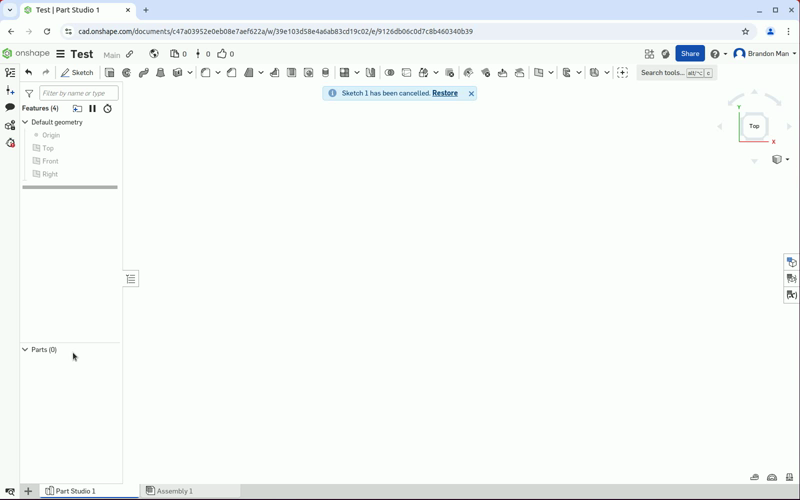
key(up)
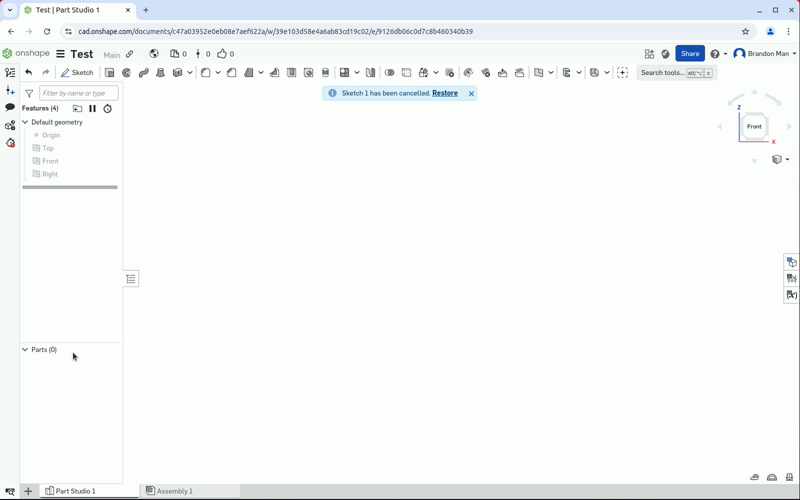
key_up(shift)
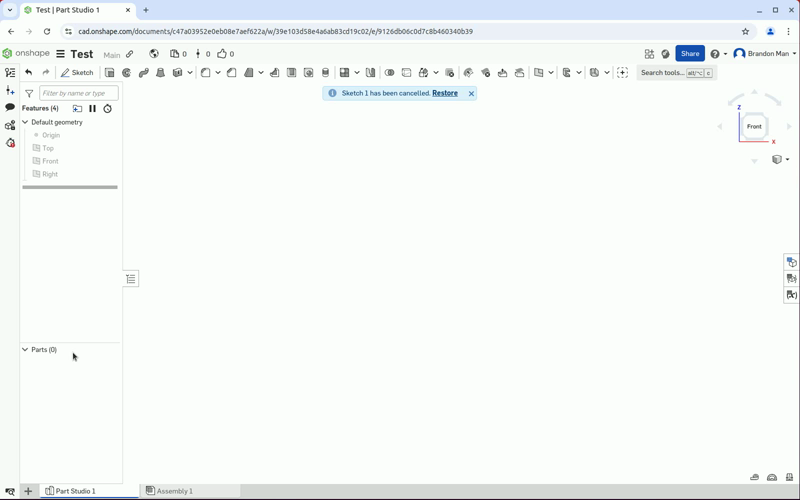
key(space)
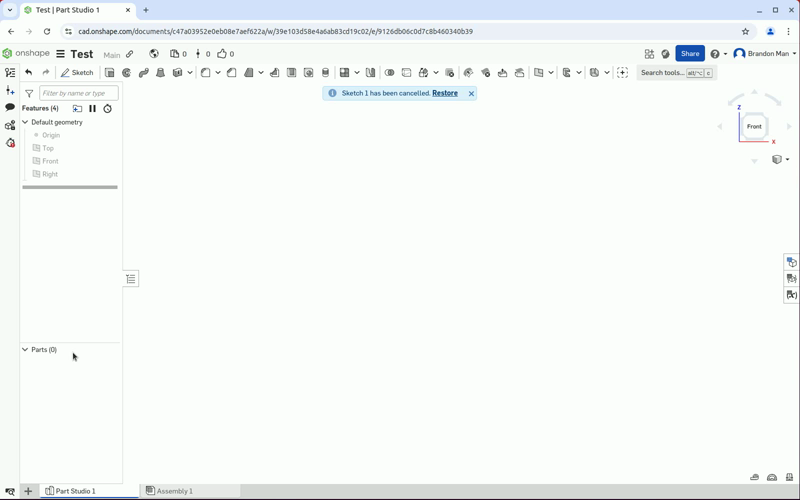
key_down(shift)
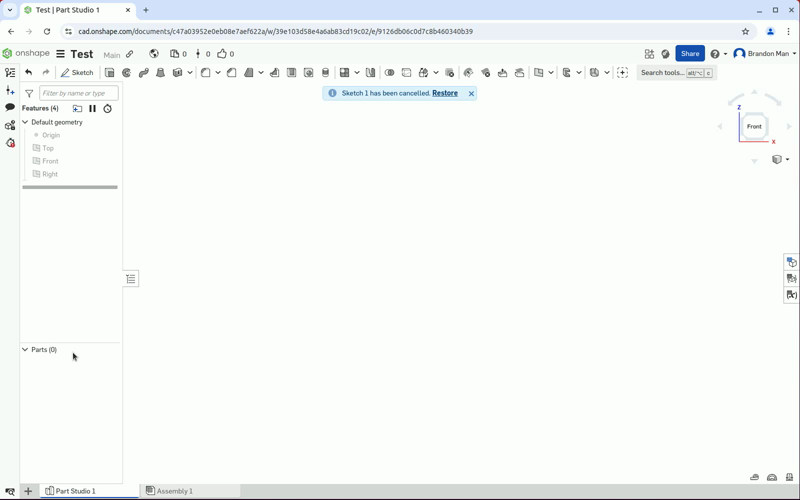
key(left)
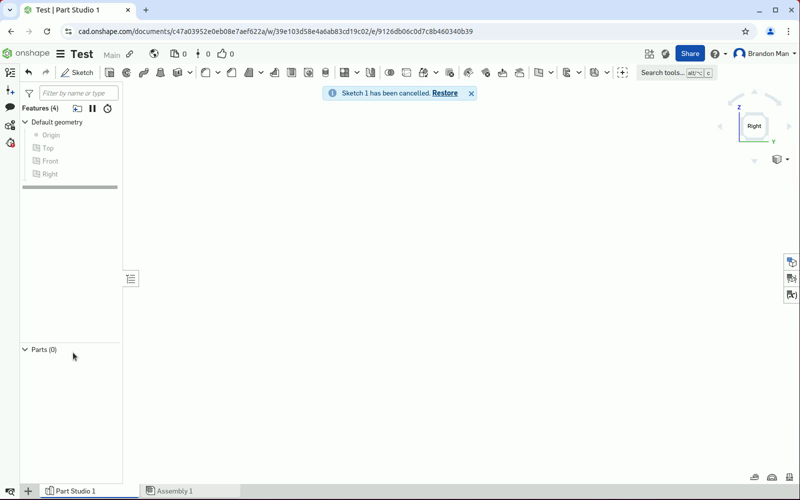
key_up(shift)
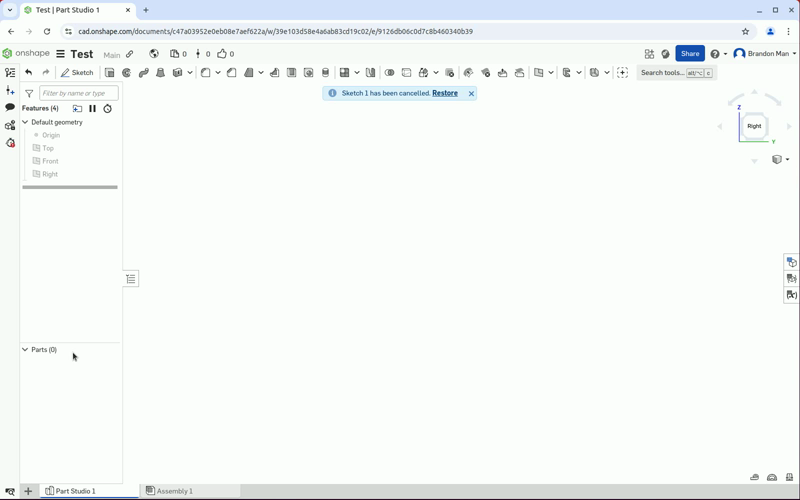
mouse_move(73, 352)
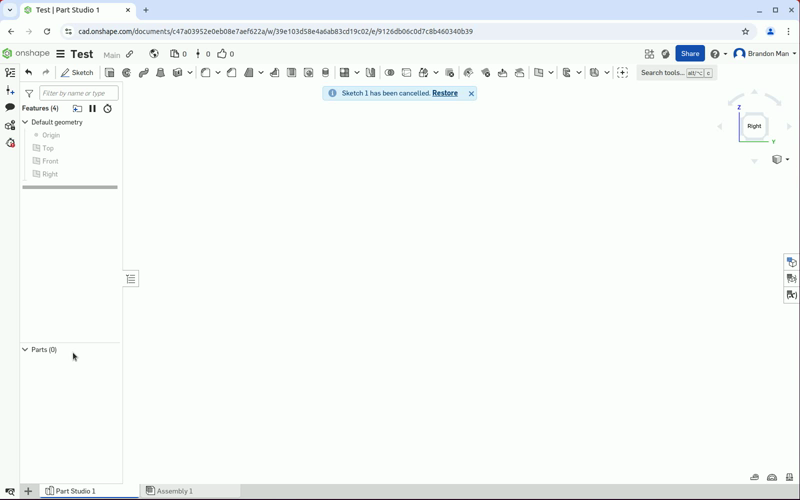
key(shift+y)
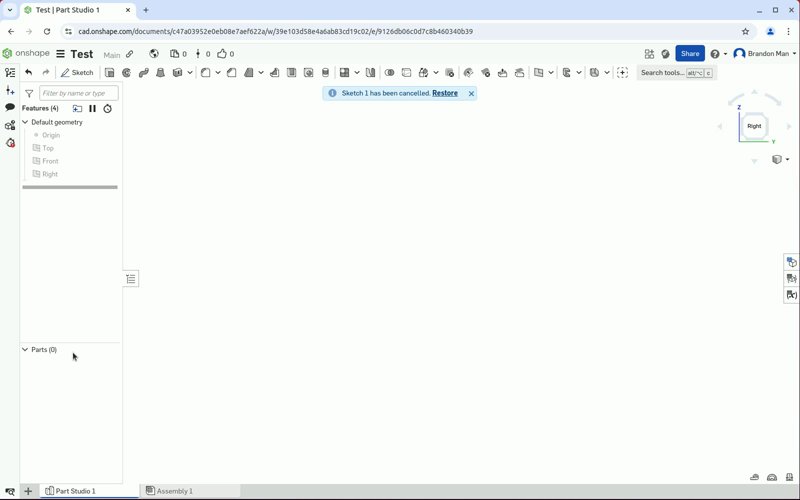
key(shift+s)
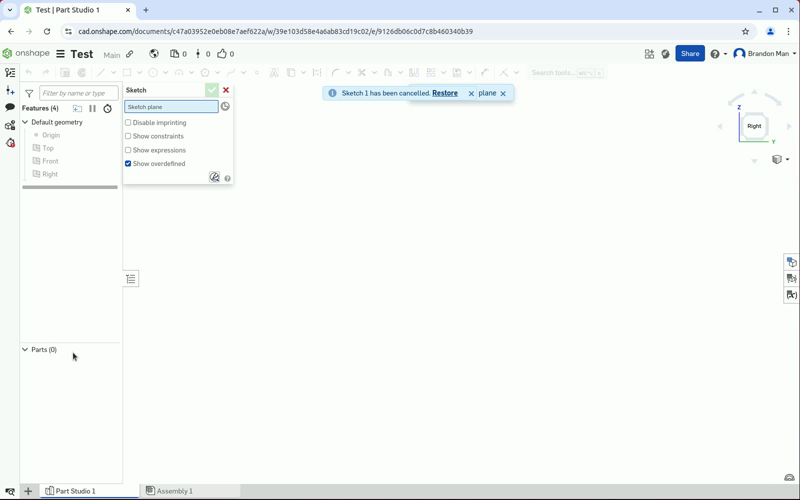
mouse_move(73, 176)
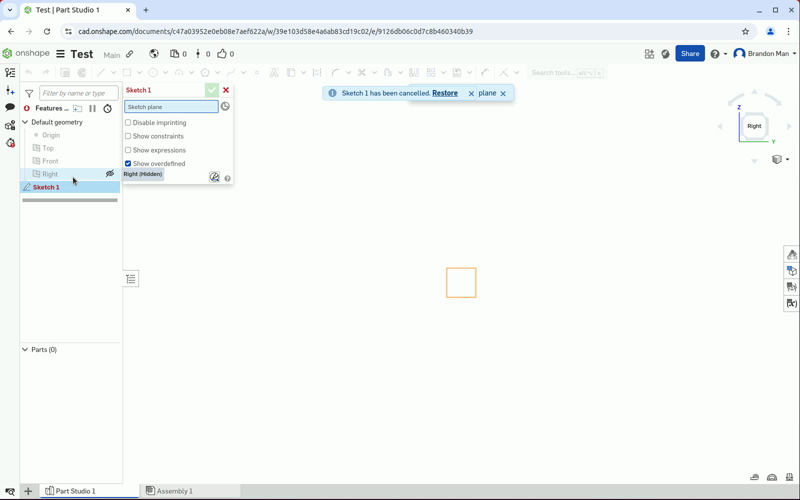
click(73, 176)
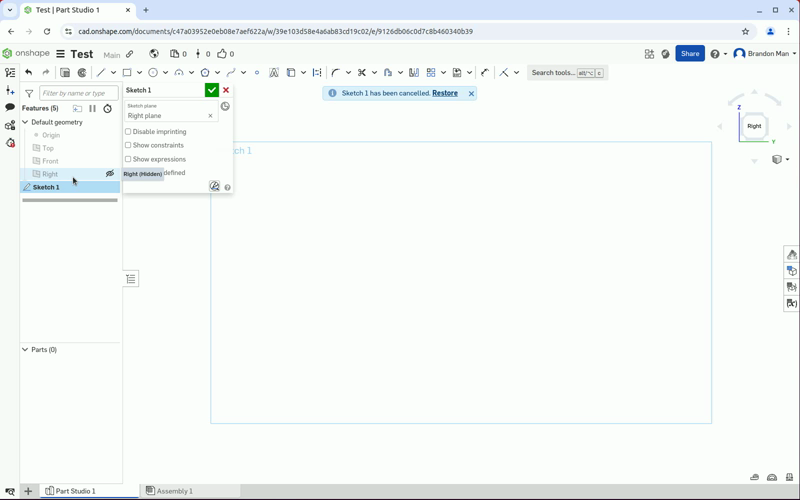
mouse_move(73, 352)
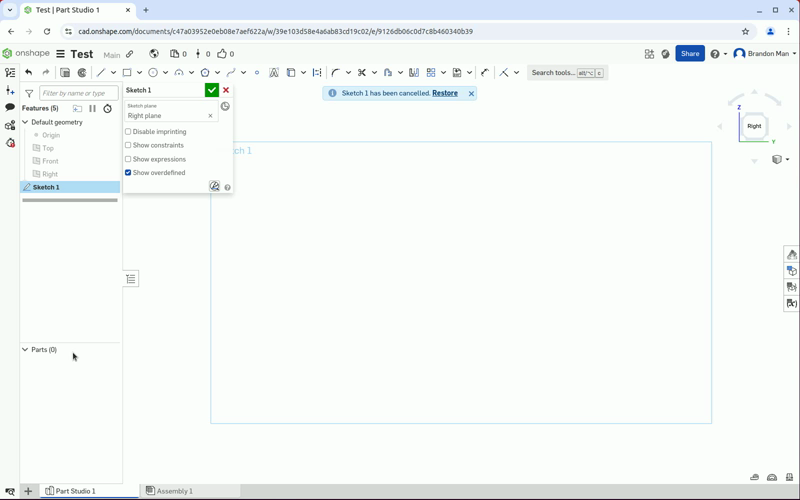
key(y)
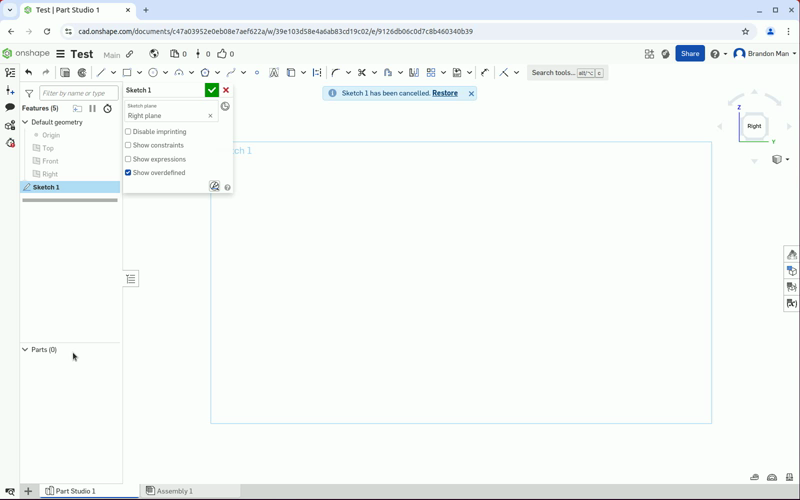
key(l)
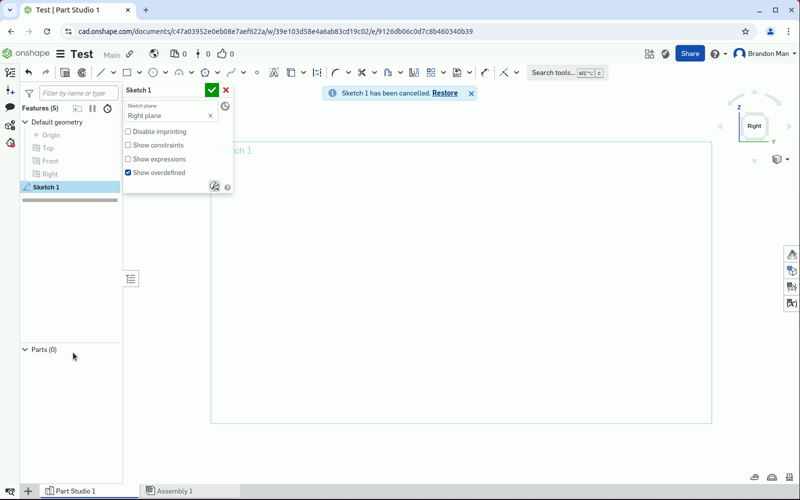
key_down(shift)
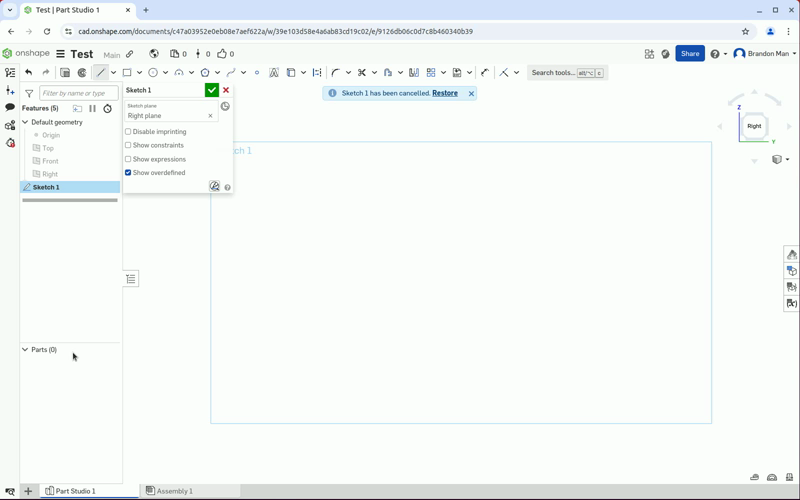
mouse_move(348, 336)
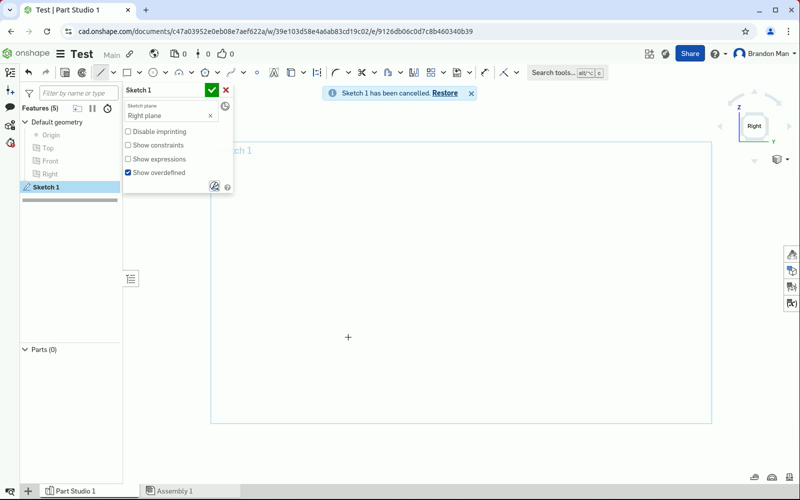
click(348, 336)
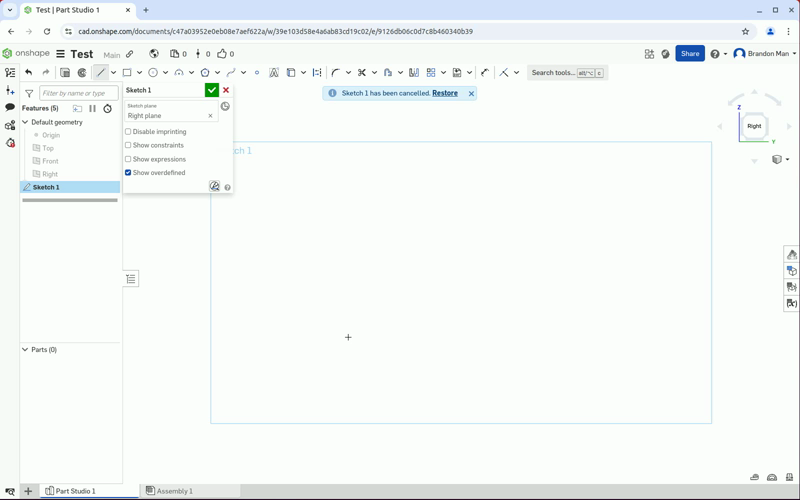
key_up(shift)
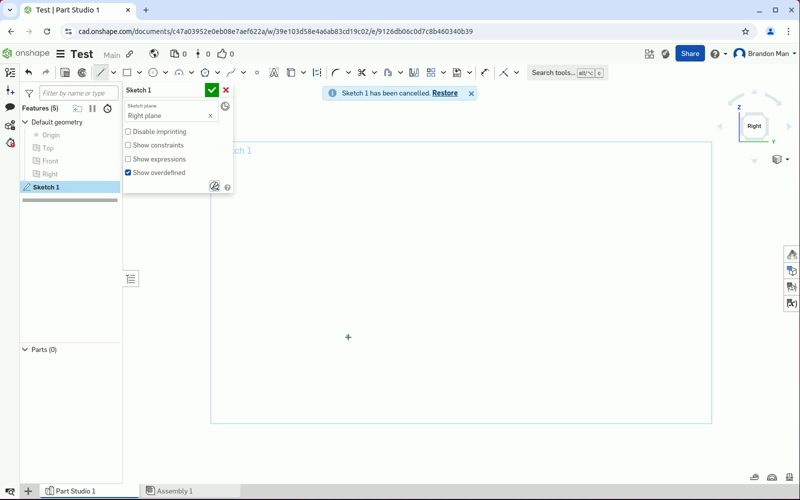
key_down(shift)
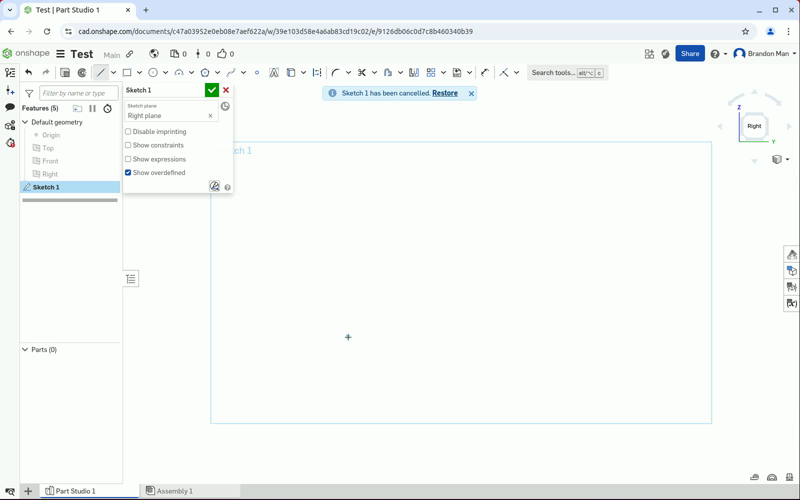
mouse_move(568, 336)
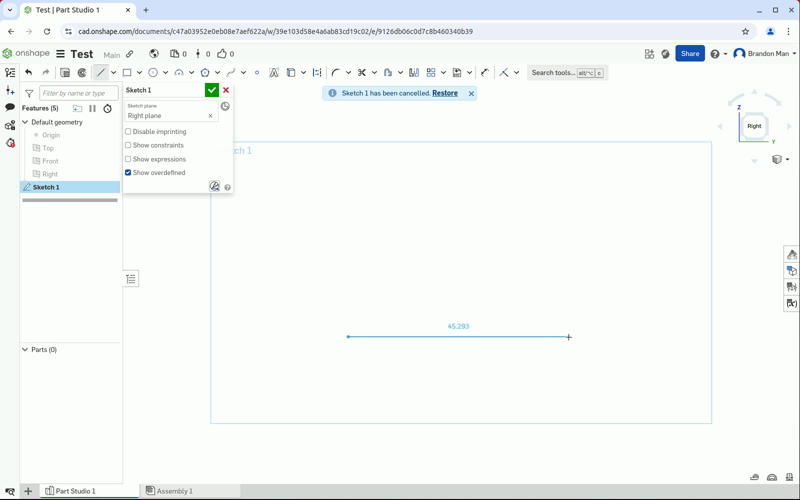
click(568, 336)
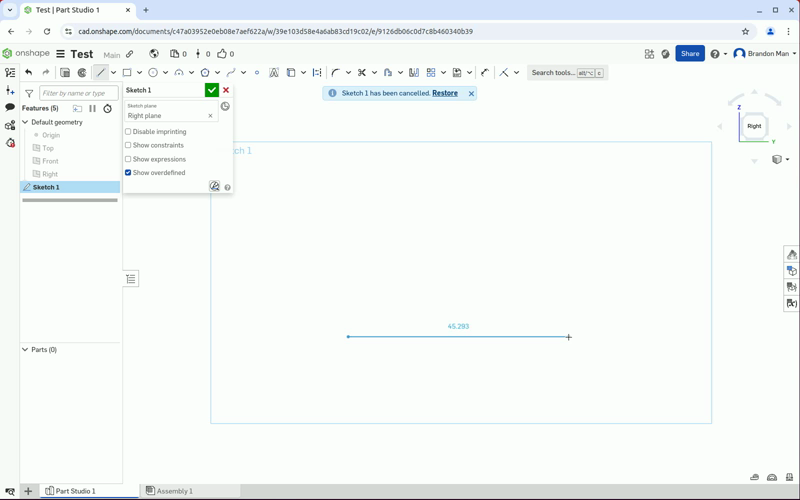
key_up(shift)
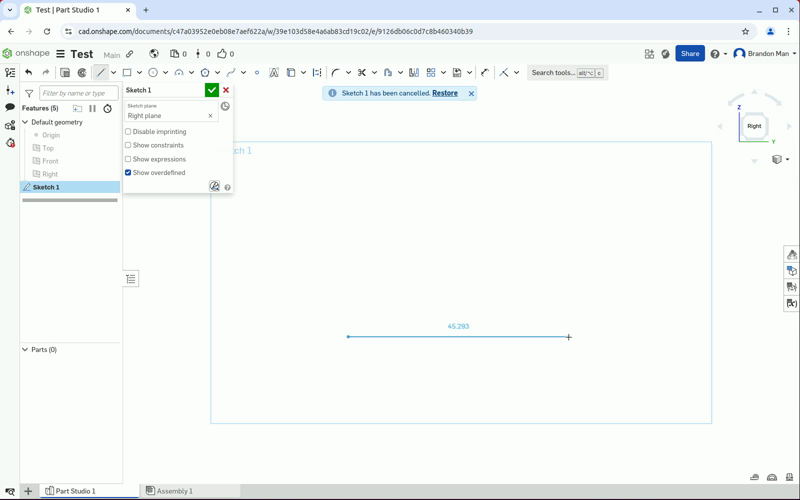
key_down(shift)
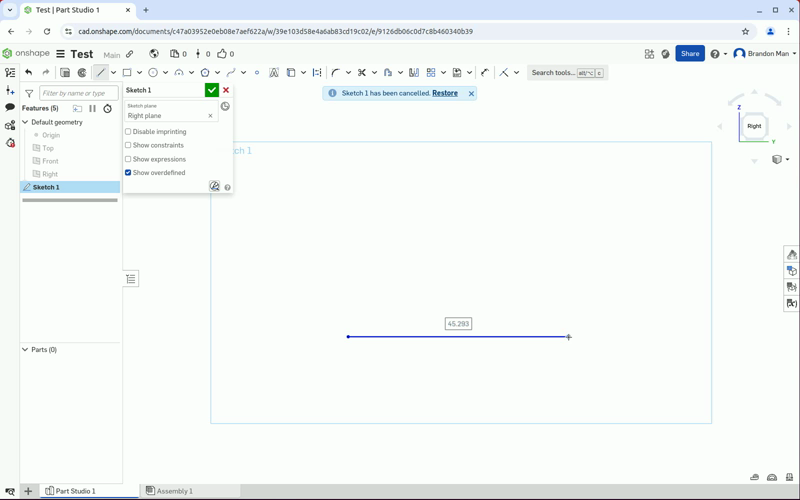
mouse_move(568, 232)
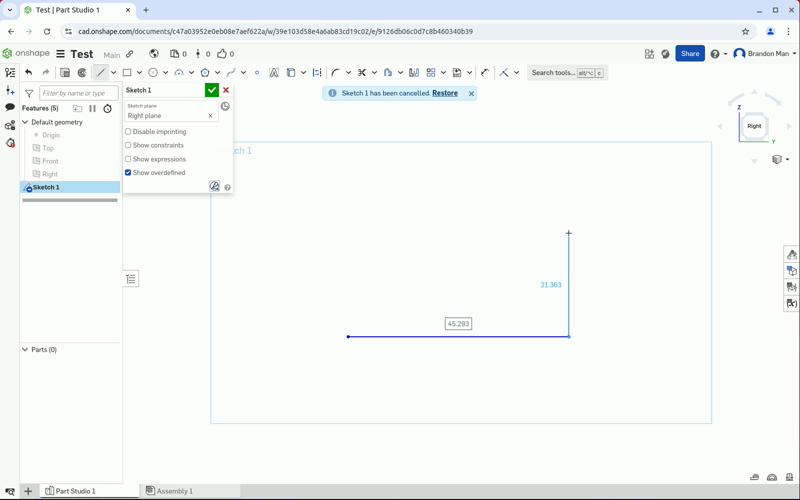
click(568, 232)
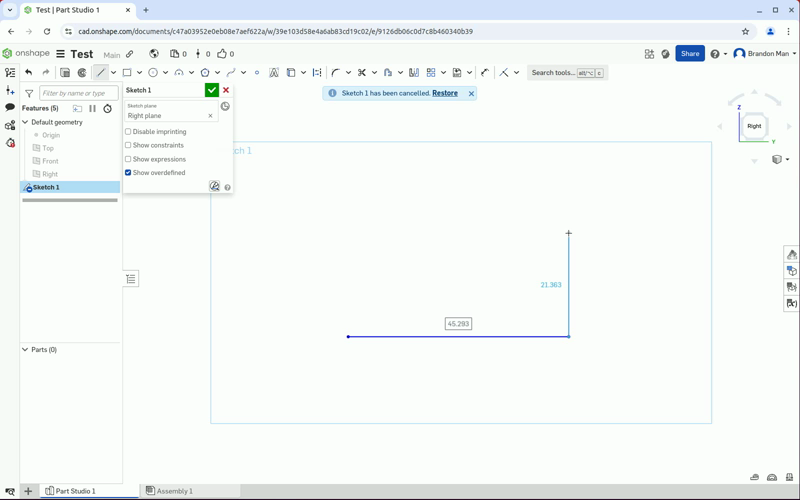
key_up(shift)
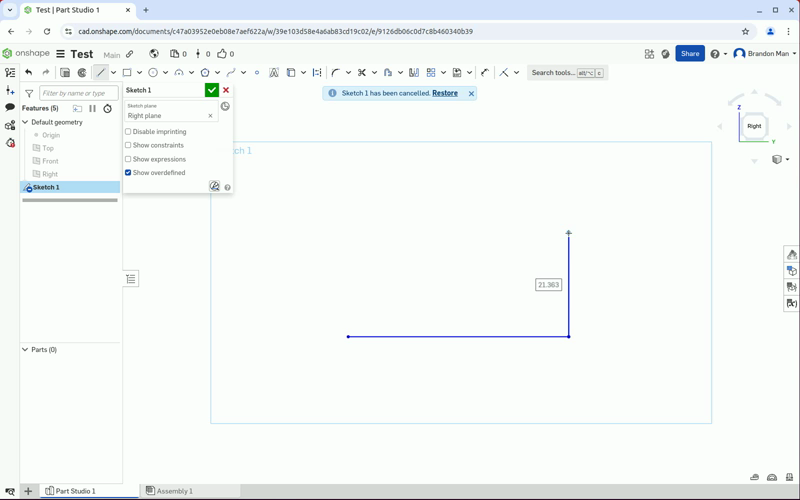
key_down(shift)
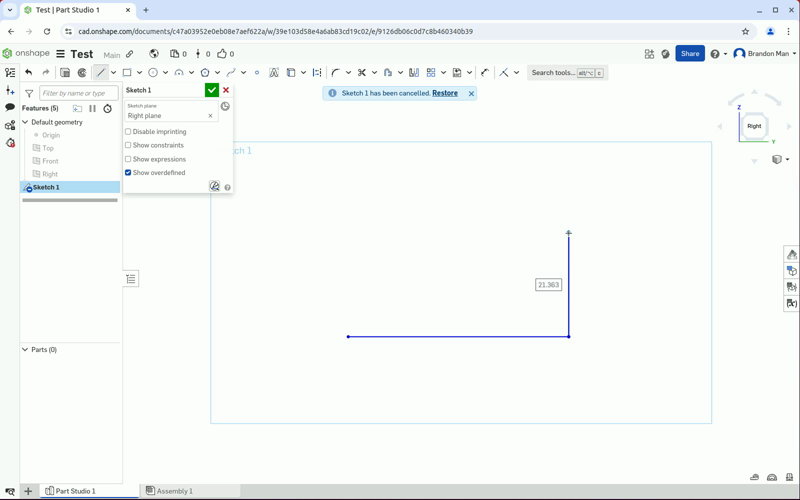
mouse_move(348, 232)
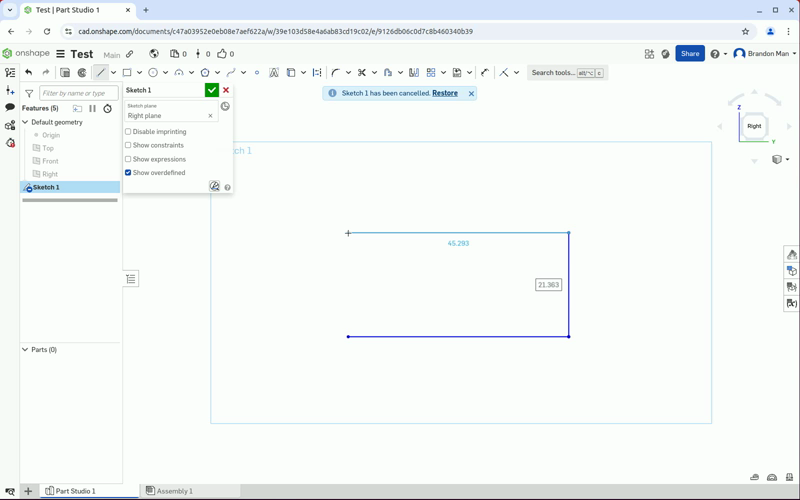
click(348, 232)
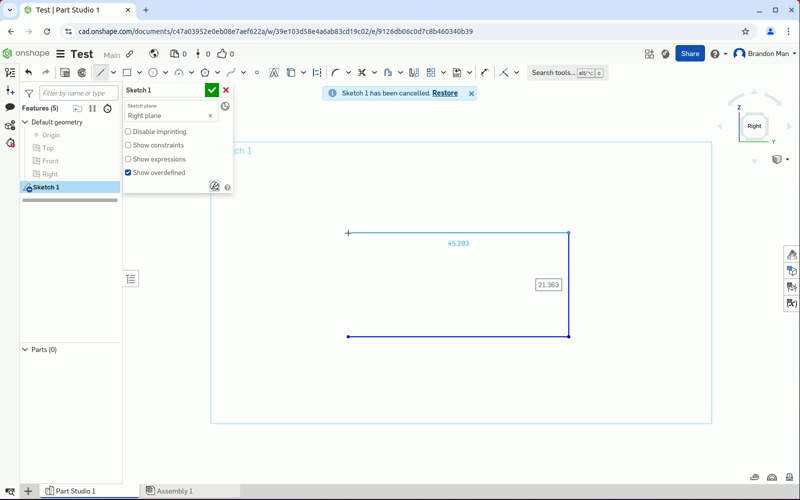
key_up(shift)
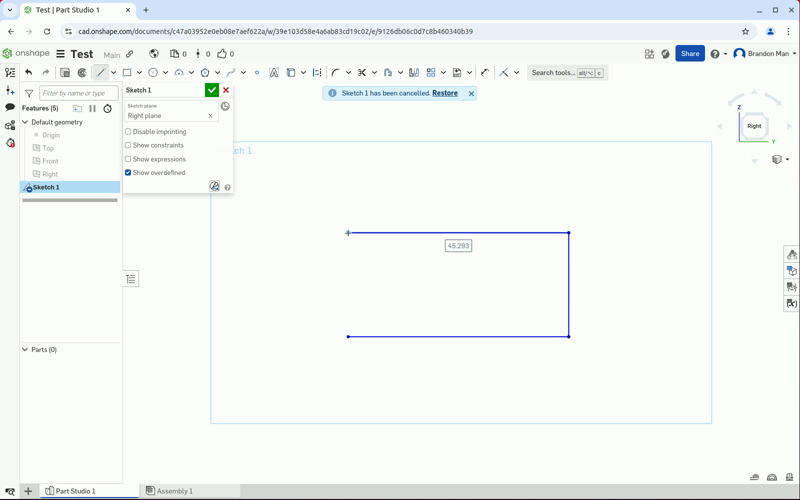
key_down(shift)
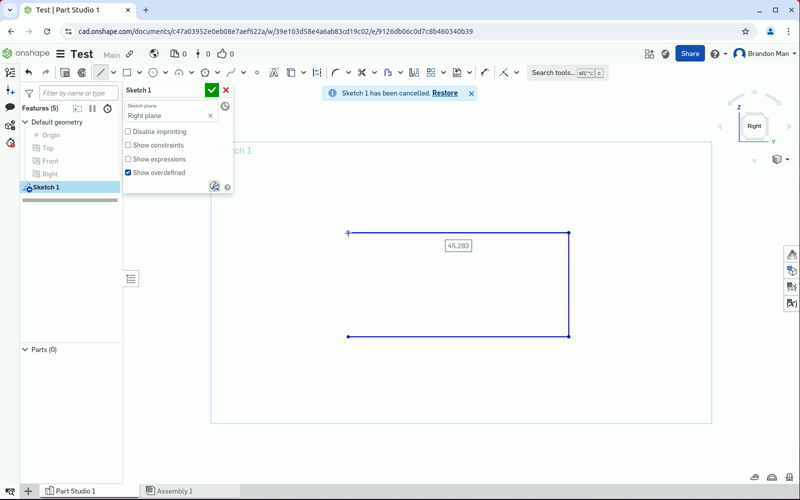
mouse_move(348, 336)
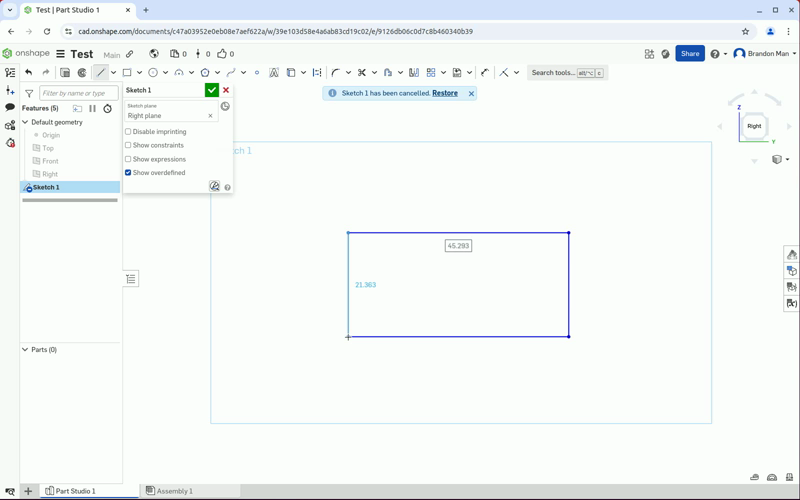
key_up(shift)
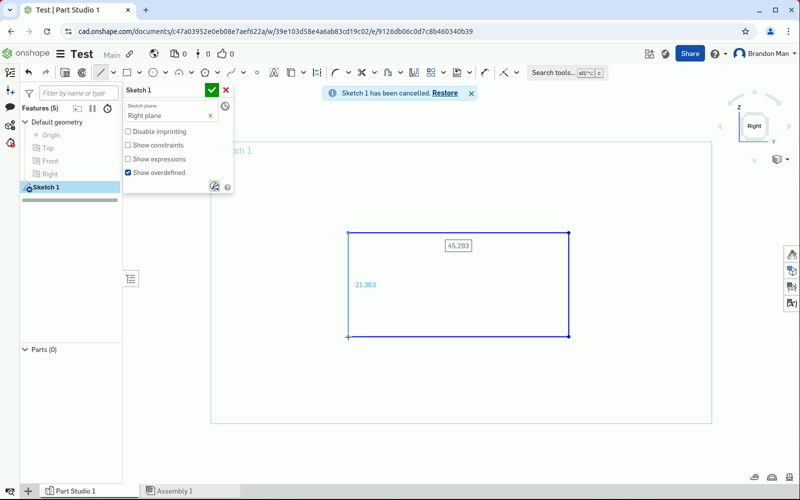
click(348, 336)
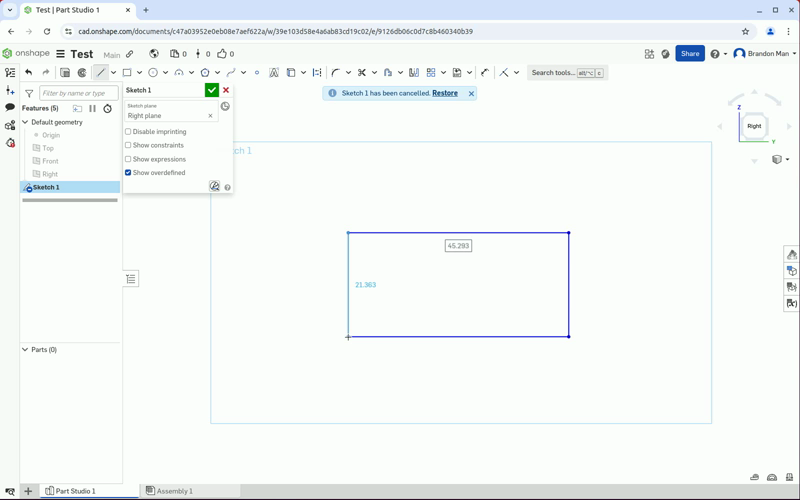
key(esc)
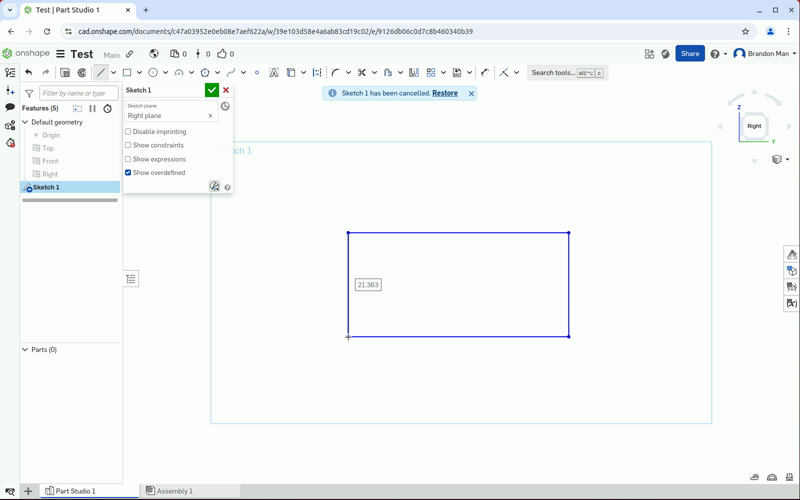
mouse_move(441, 280)
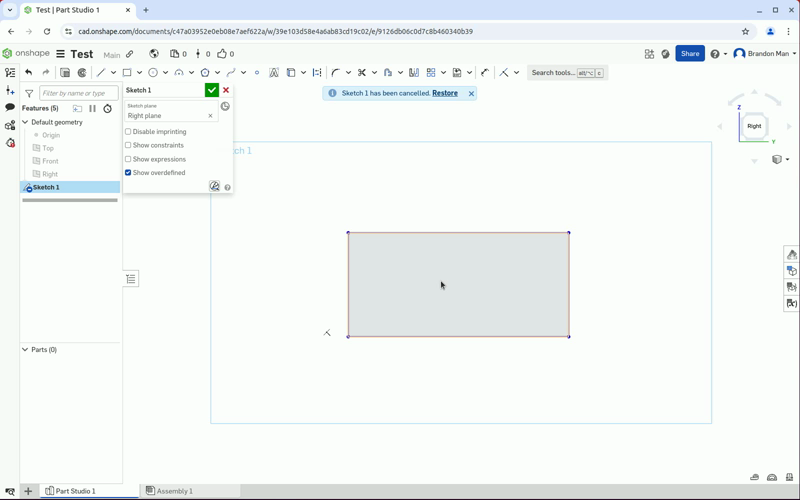
click(441, 280)
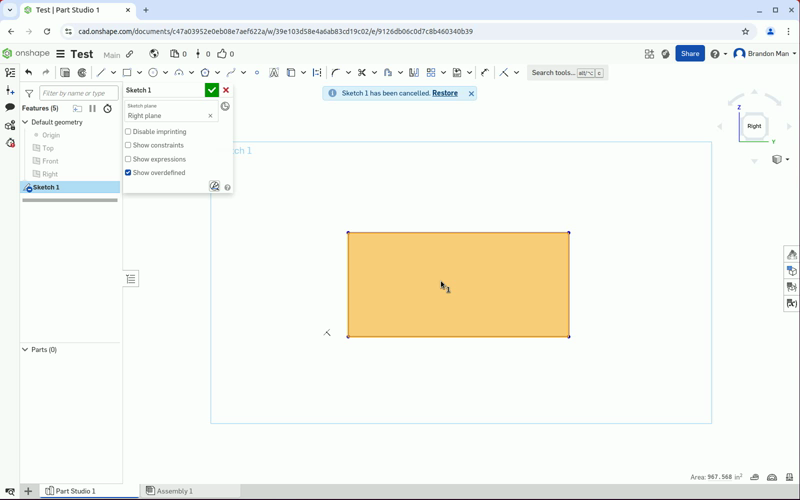
mouse_move(73, 352)
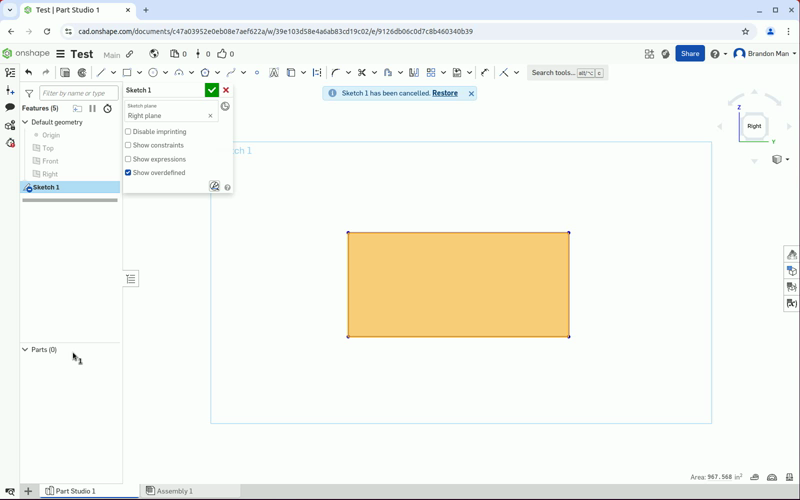
key(shift+y)
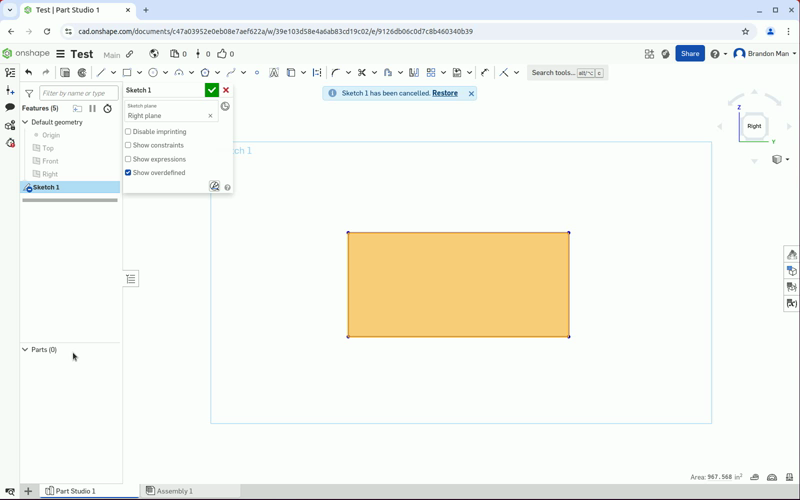
key(shift+e)
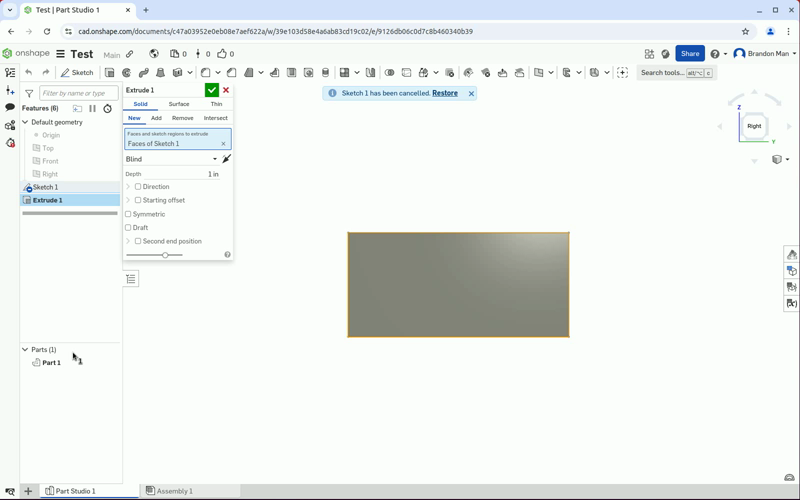
mouse_move(143, 106)
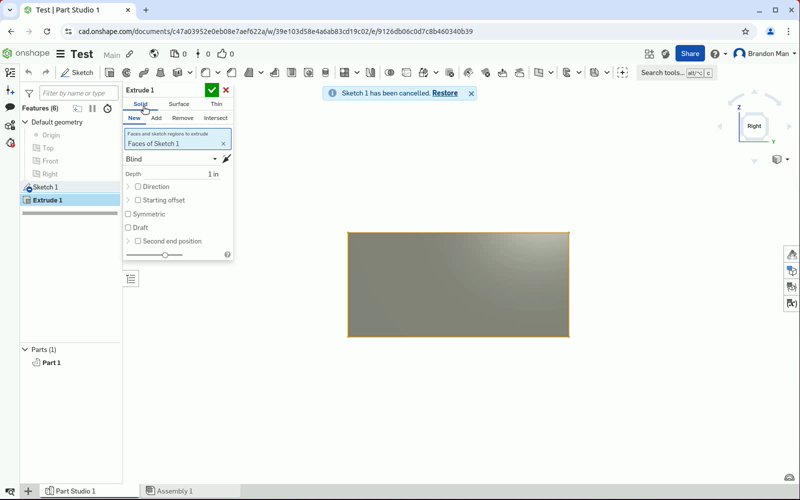
click(143, 106)
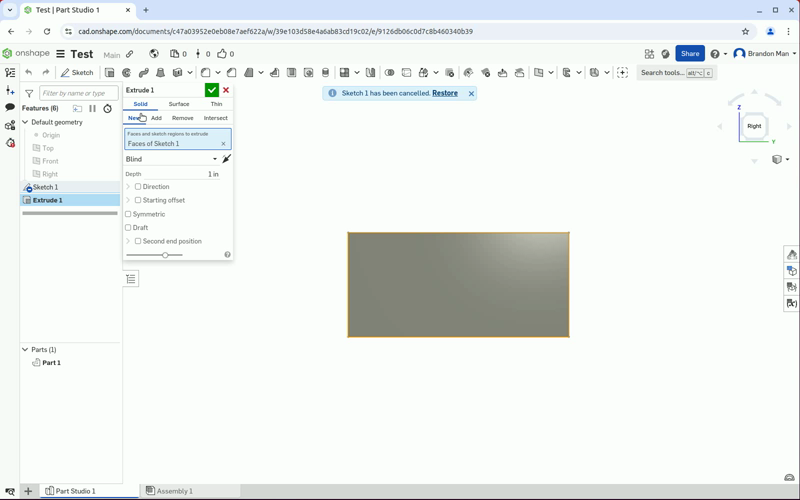
mouse_move(137, 120)
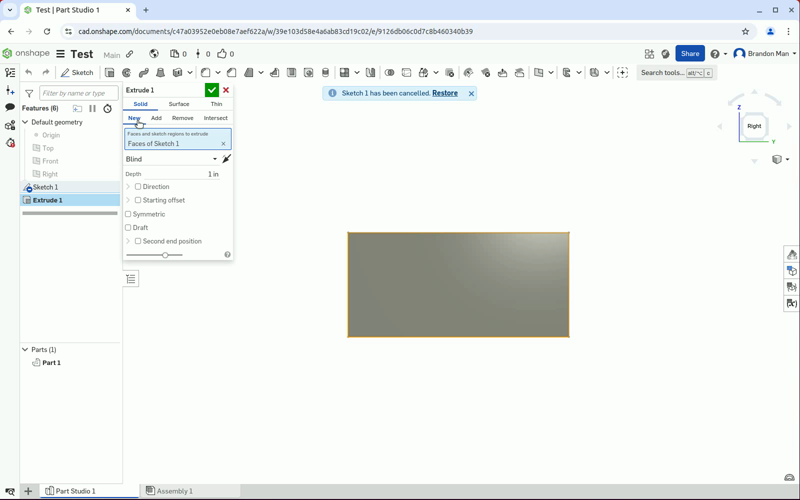
click(137, 120)
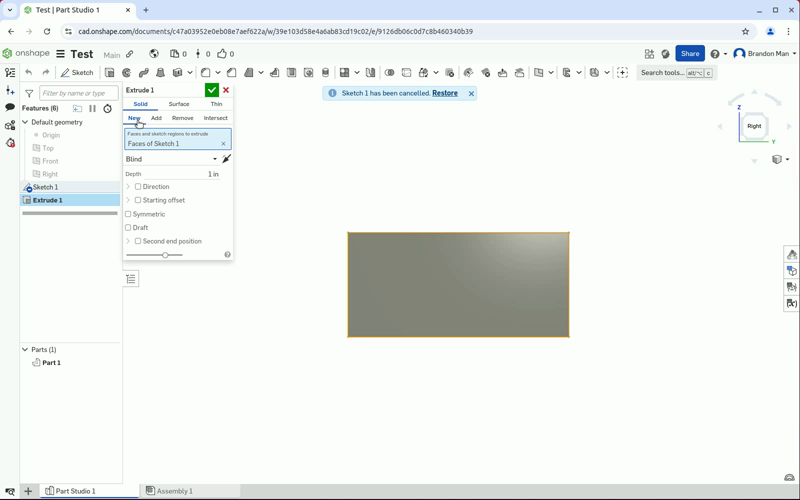
key(tab, 4)
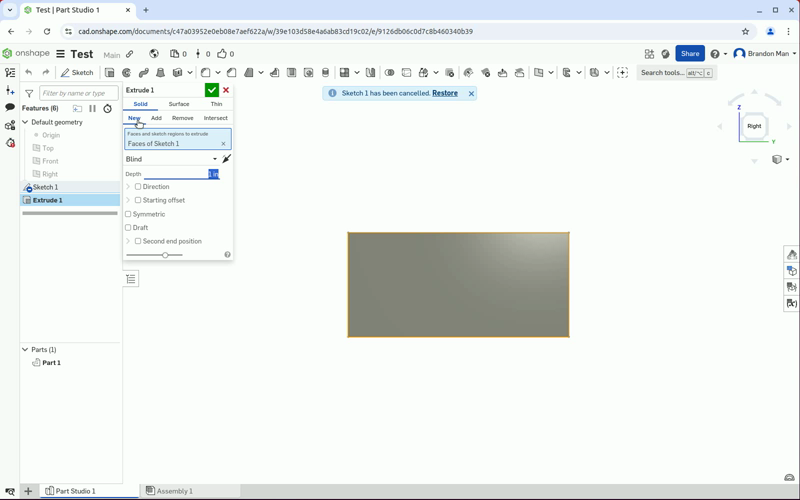
text(1.685)
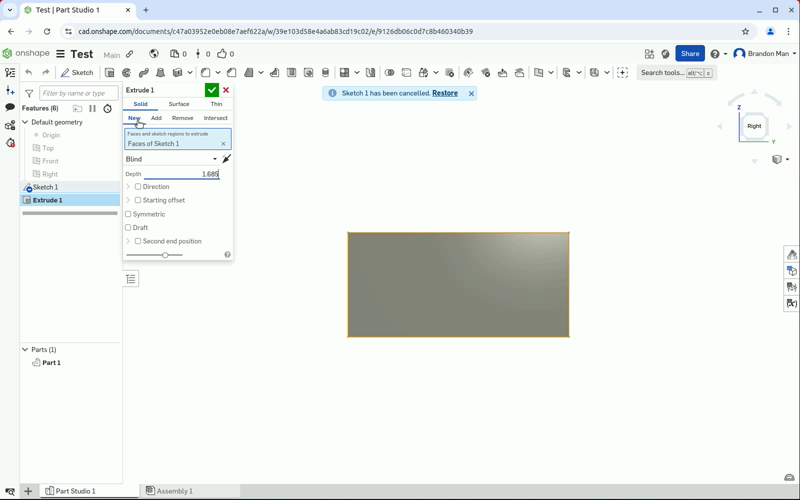
key(enter)
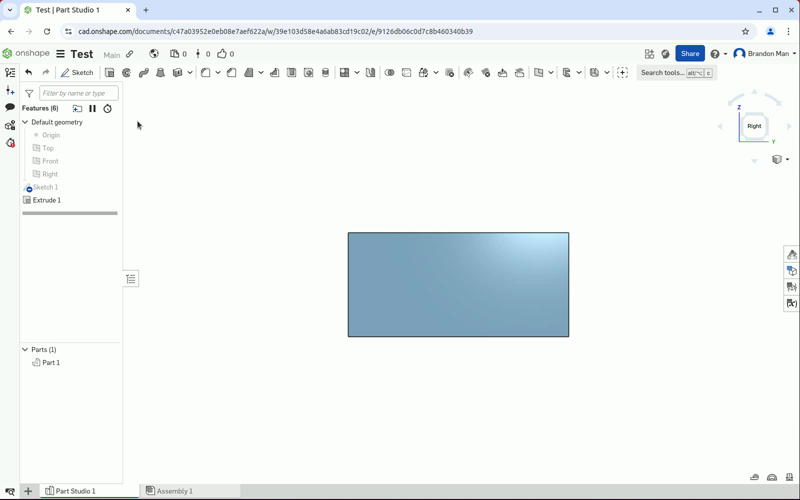
key(shift+h)
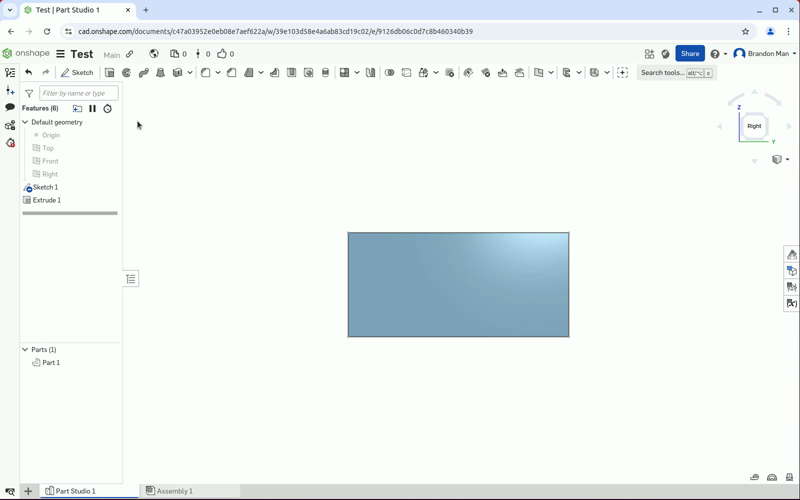
key(shift+h)
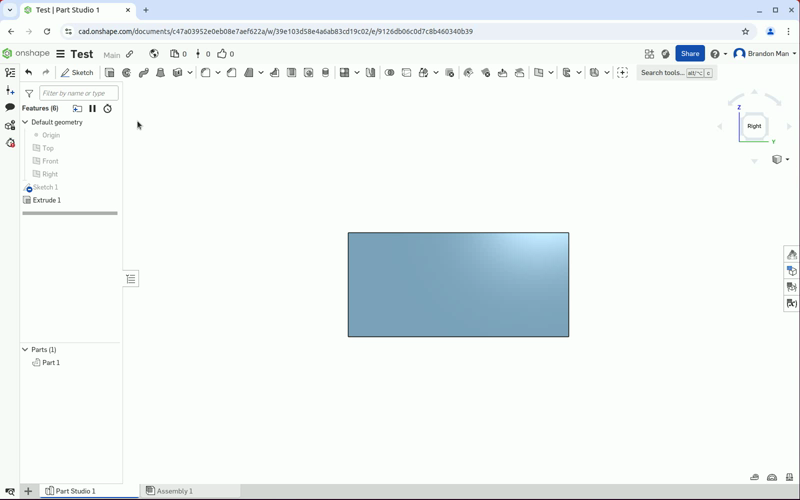
mouse_move(73, 189)
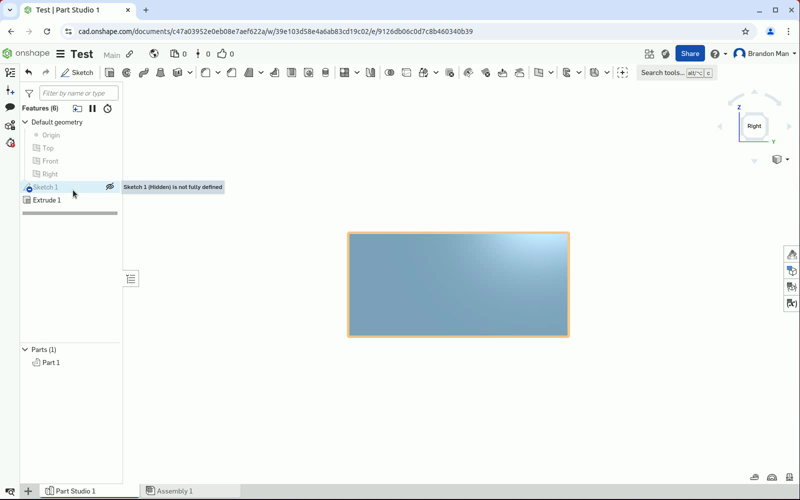
click(73, 189)
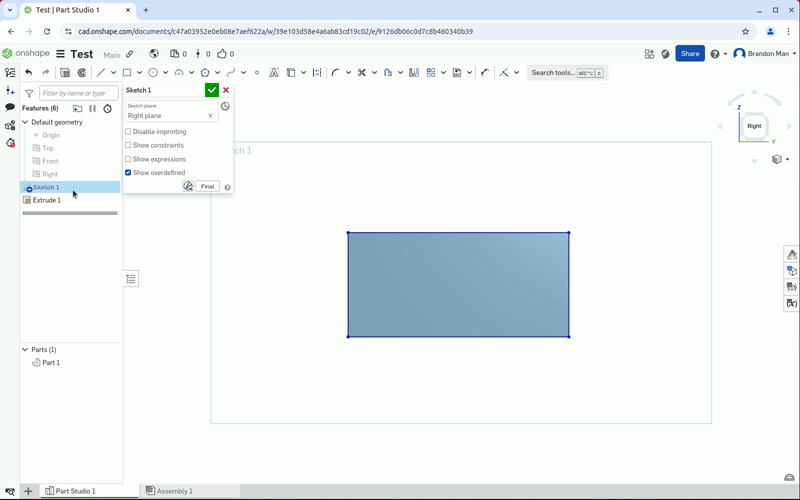
mouse_move(229, 92)
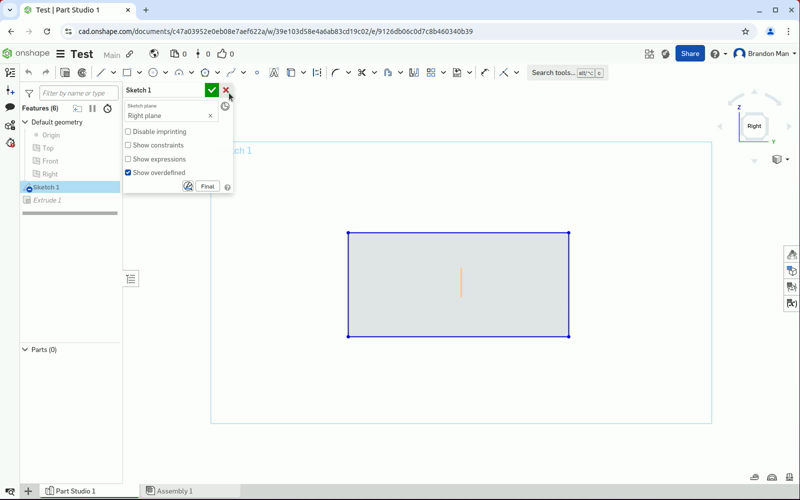
click(229, 92)
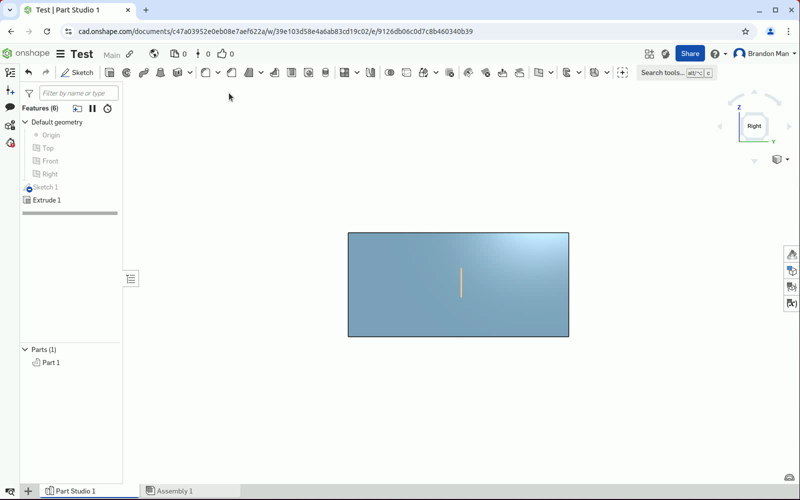
mouse_move(541, 75)
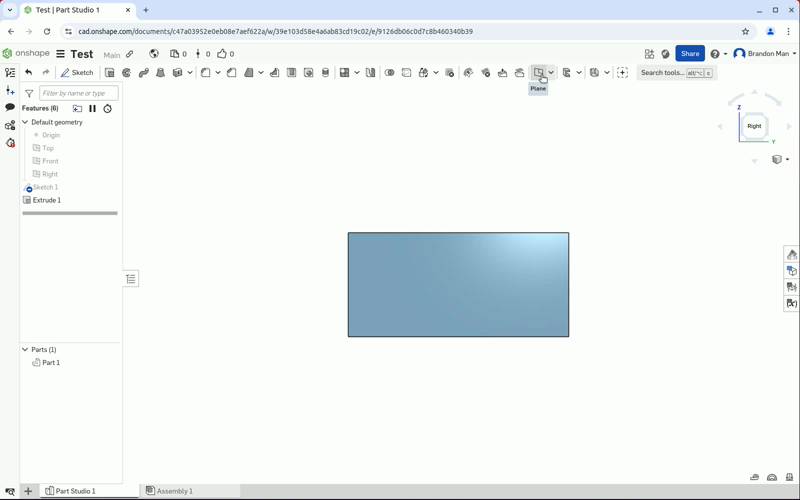
click(541, 75)
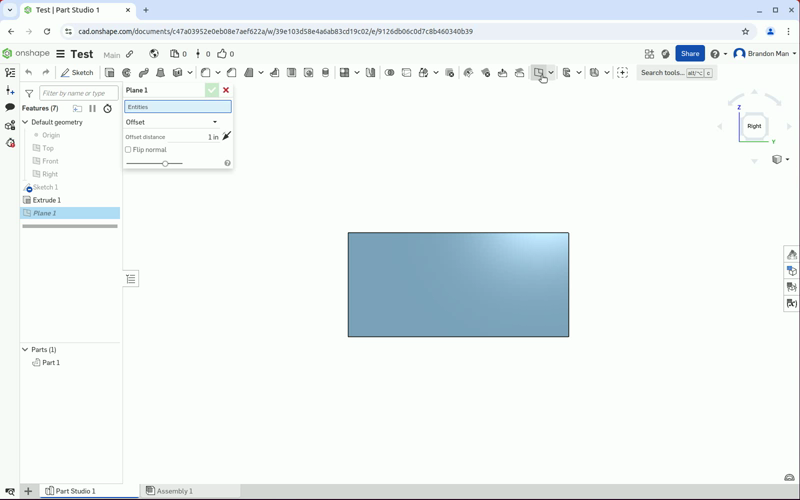
mouse_move(73, 176)
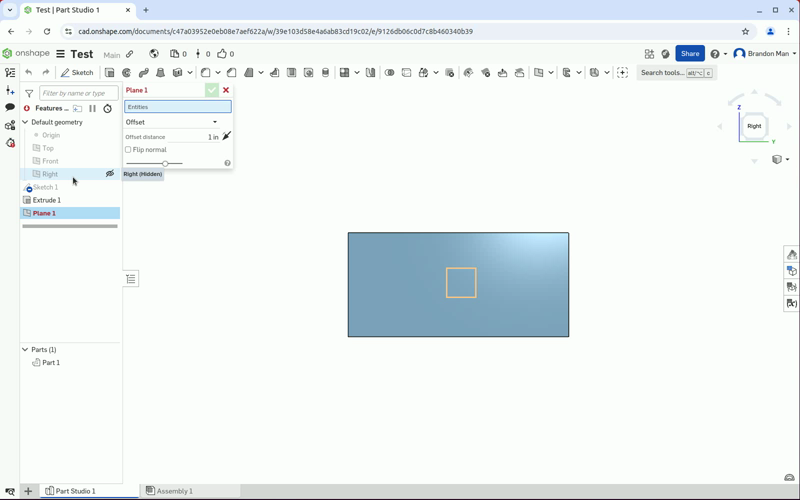
click(73, 176)
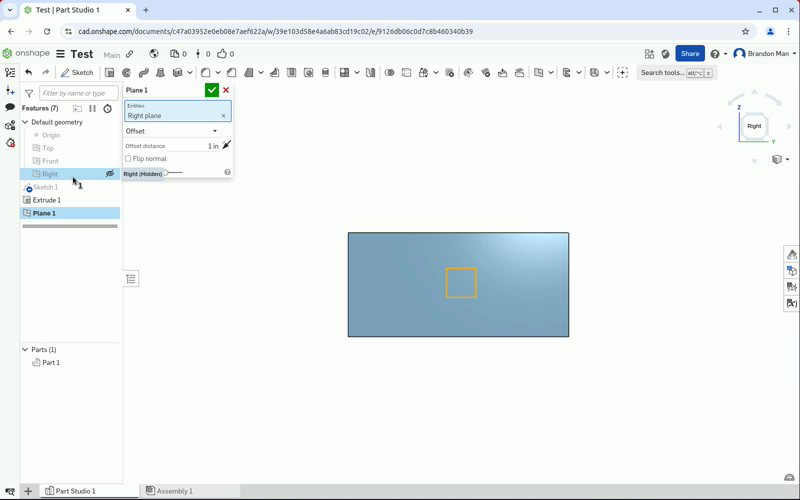
key(tab, 2)
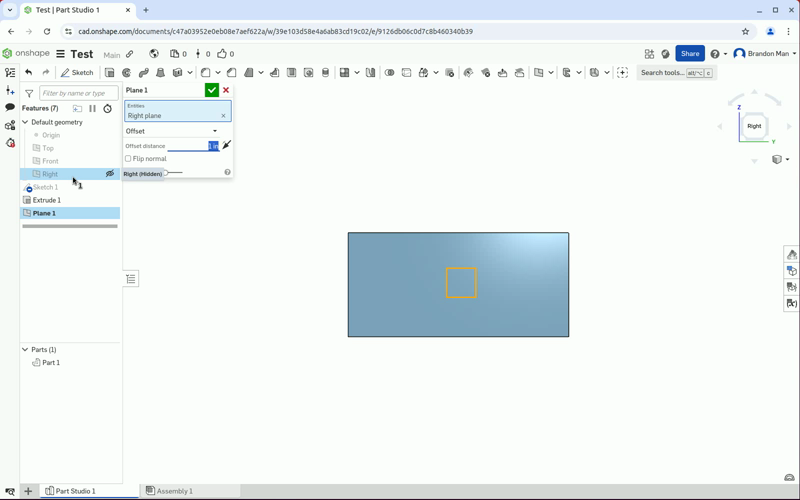
text(1.695)
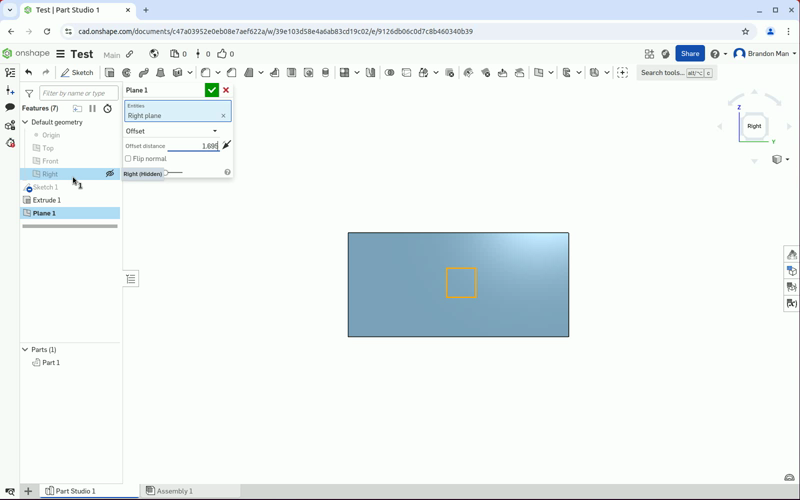
key(enter, 2)
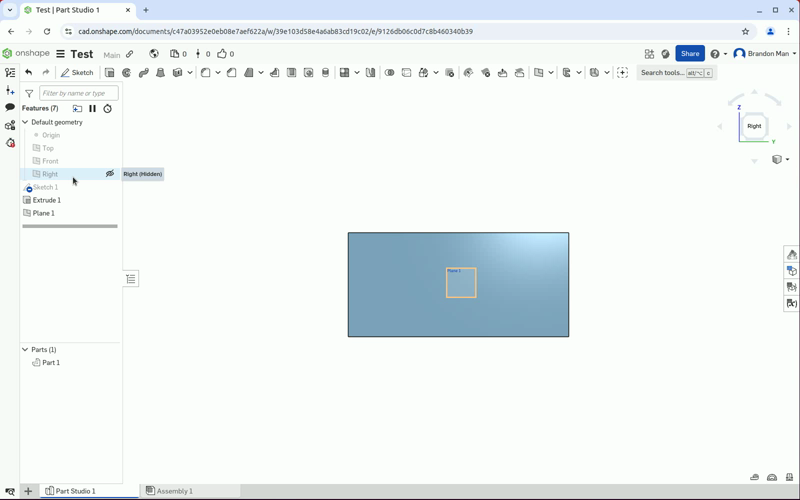
key(shift+s)
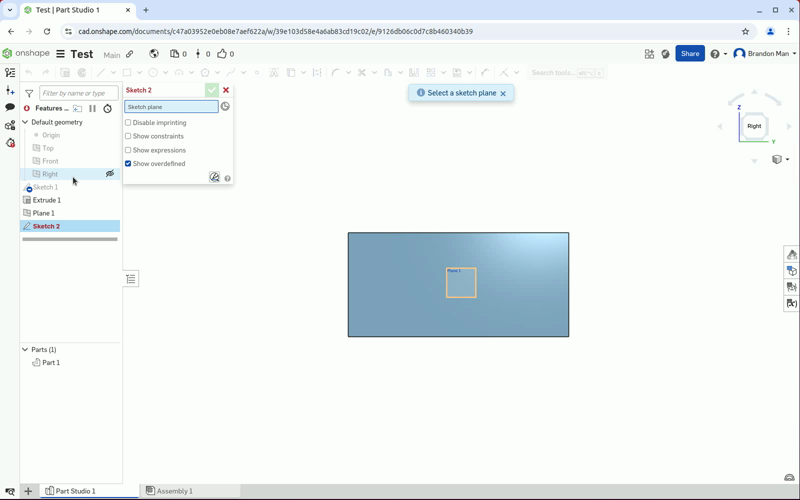
mouse_move(73, 215)
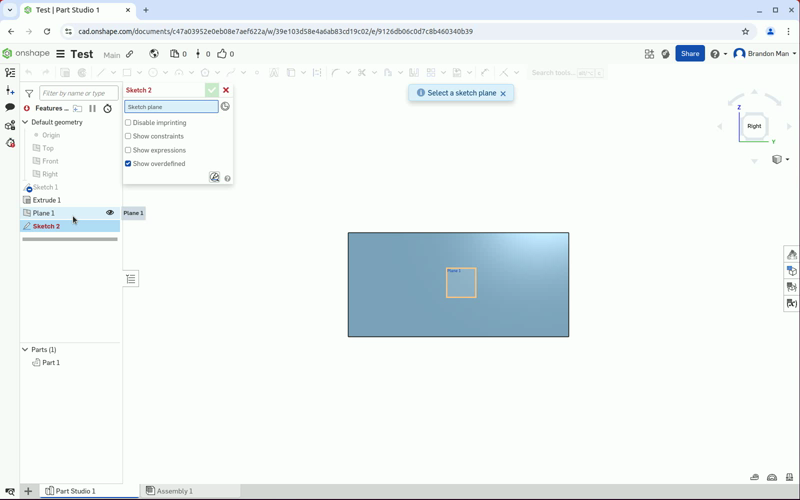
click(73, 215)
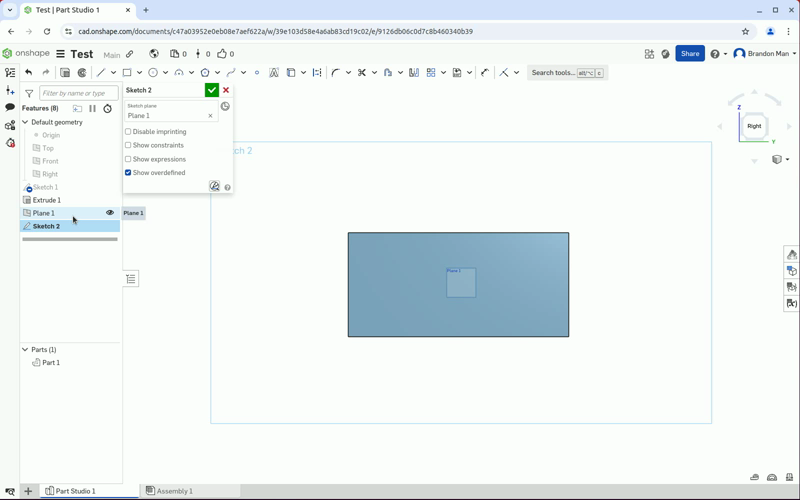
mouse_move(73, 352)
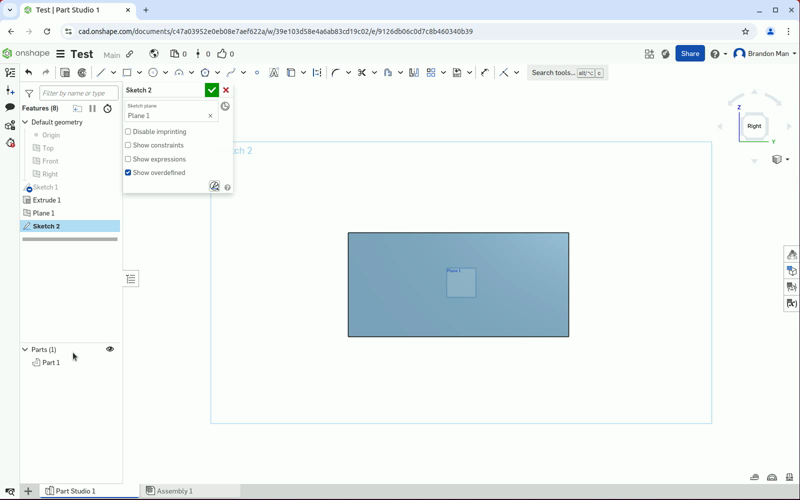
key(y)
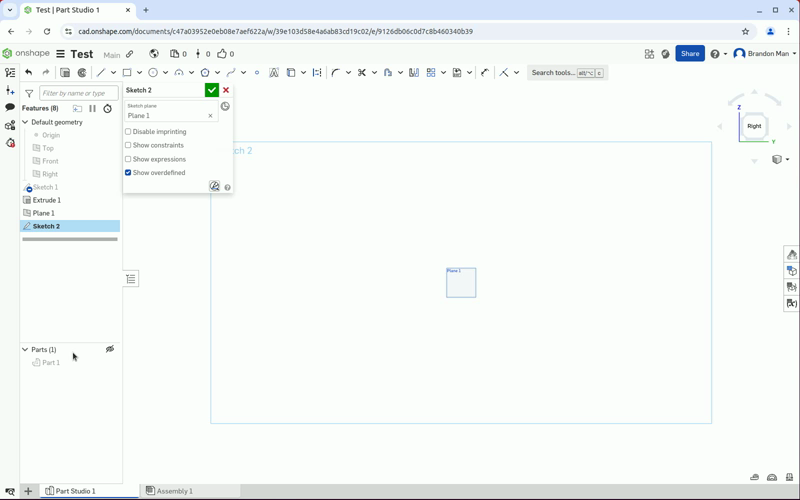
key(l)
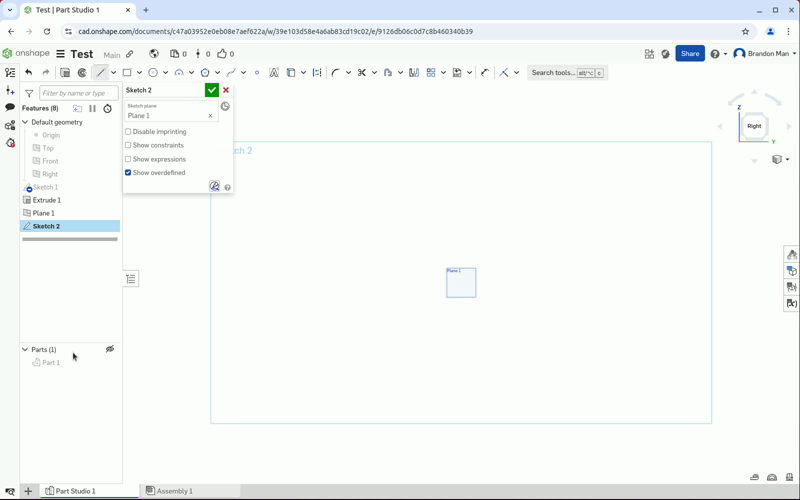
key_down(shift)
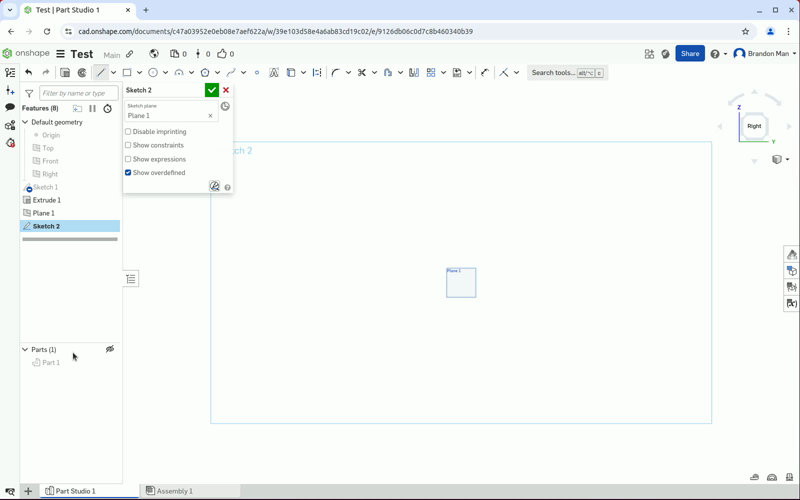
mouse_move(561, 247)
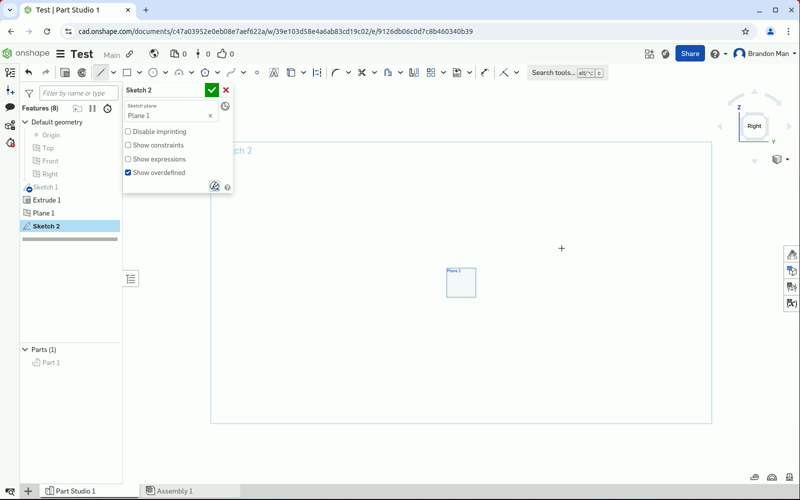
click(561, 247)
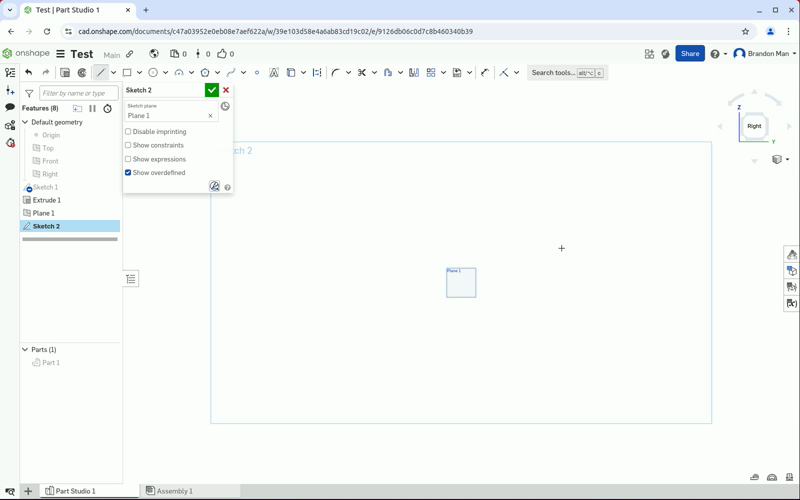
key_up(shift)
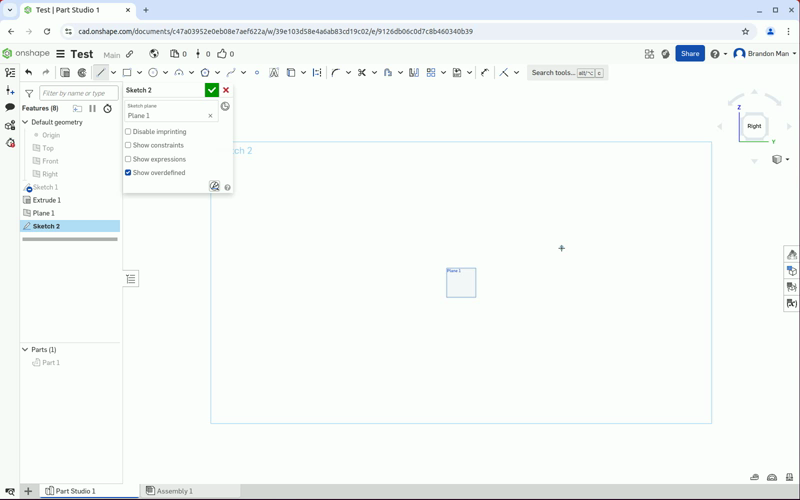
key_down(shift)
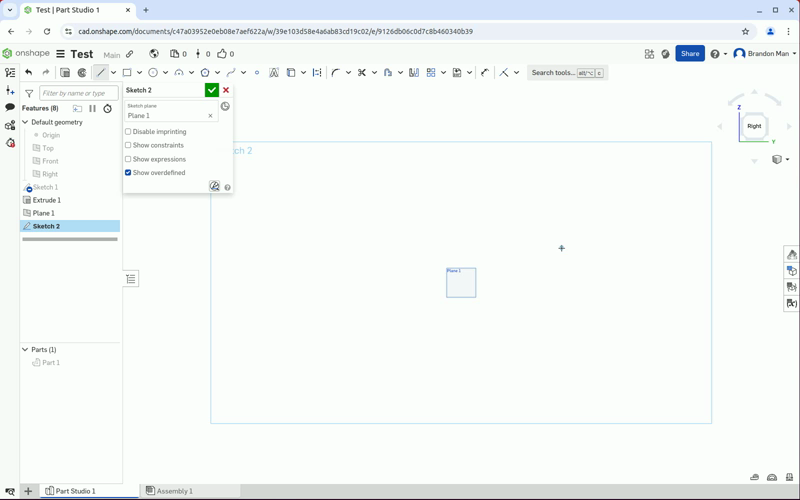
mouse_move(589, 247)
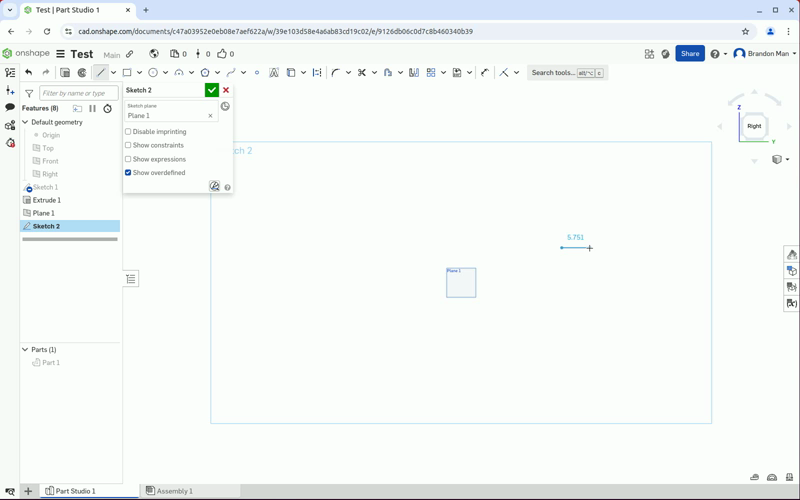
mouse_move(570, 247)
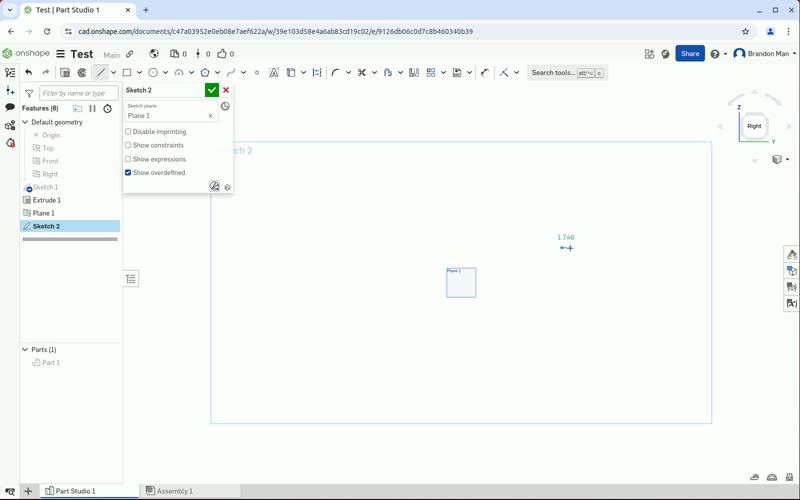
click(570, 247)
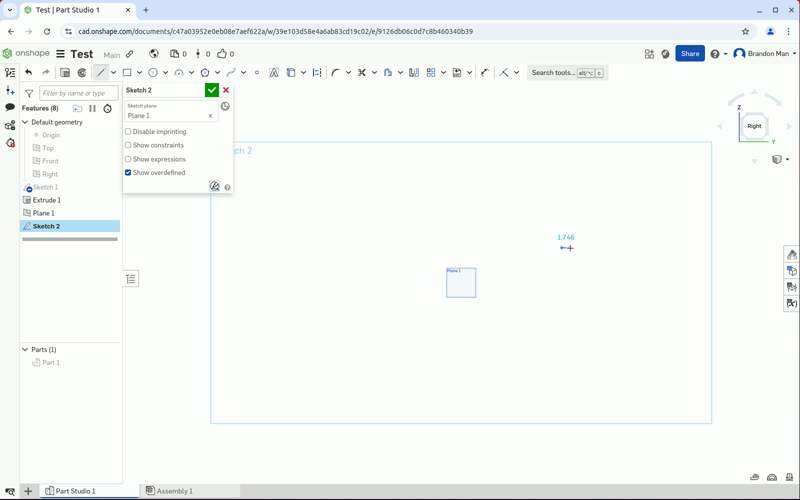
key_up(shift)
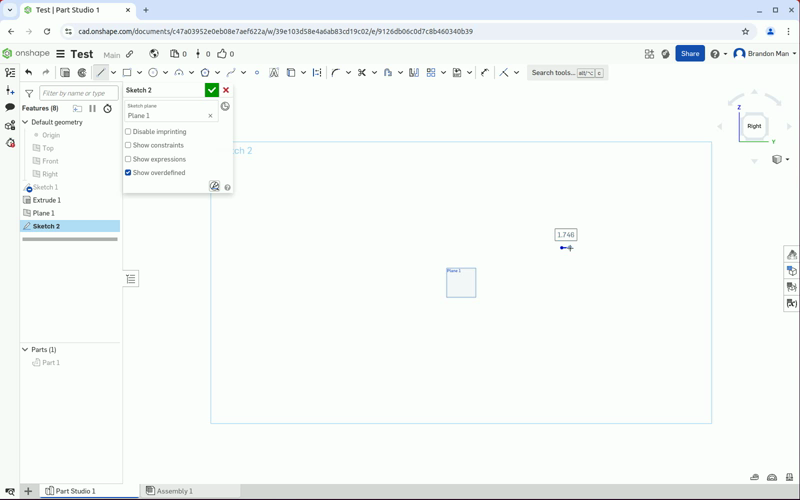
key_down(shift)
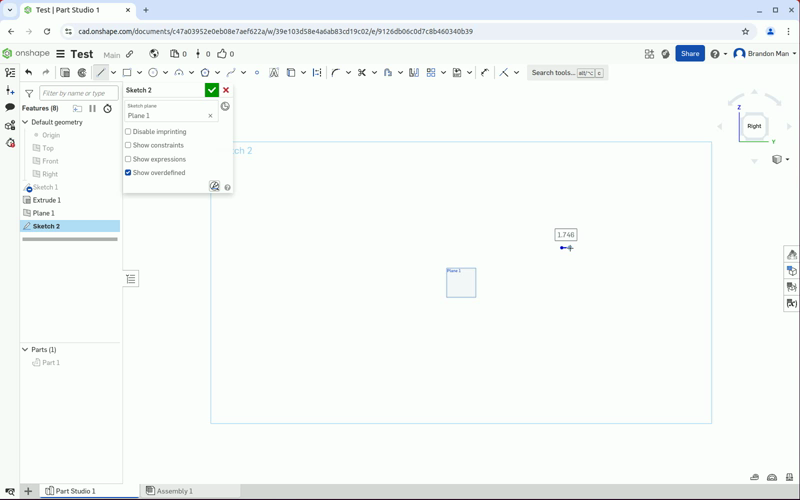
mouse_move(589, 247)
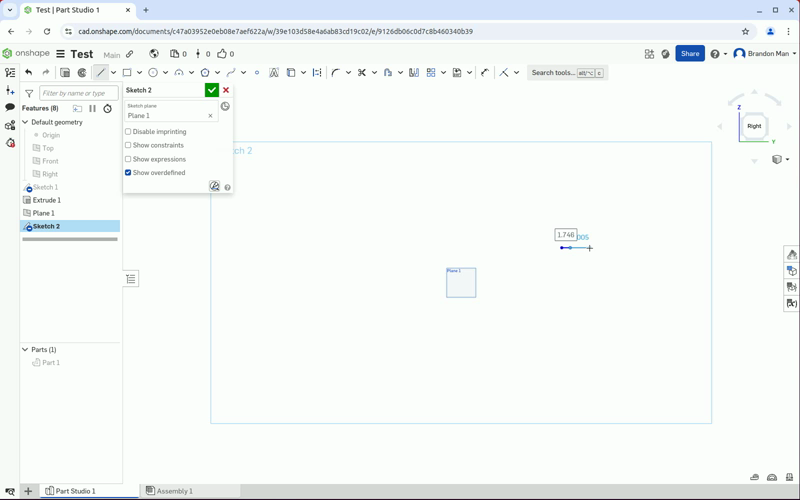
mouse_move(570, 229)
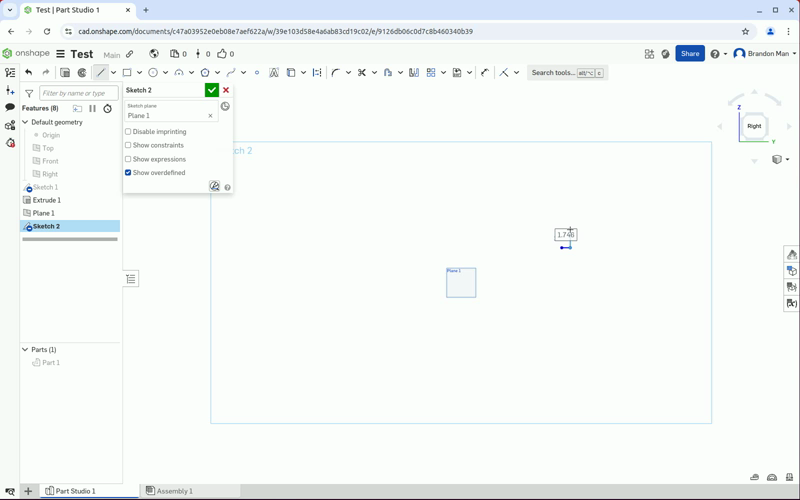
click(570, 229)
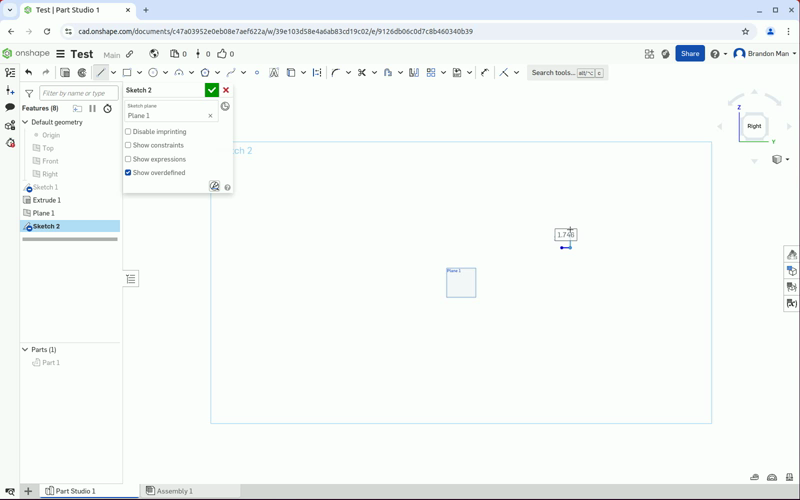
key_up(shift)
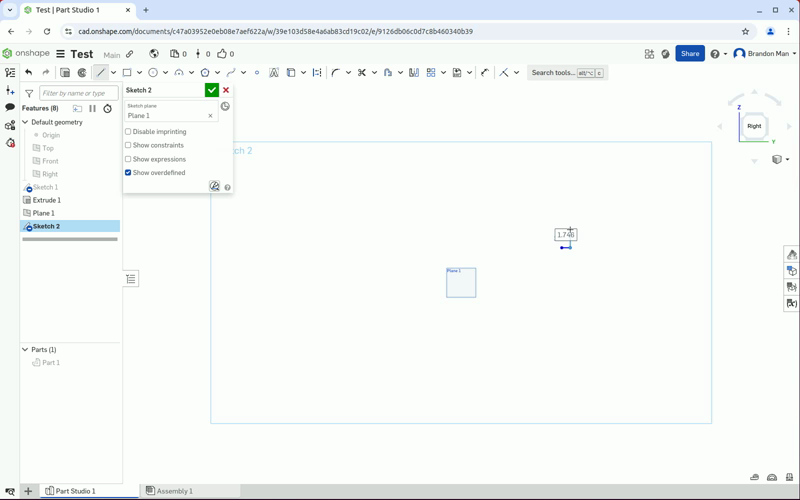
key_down(shift)
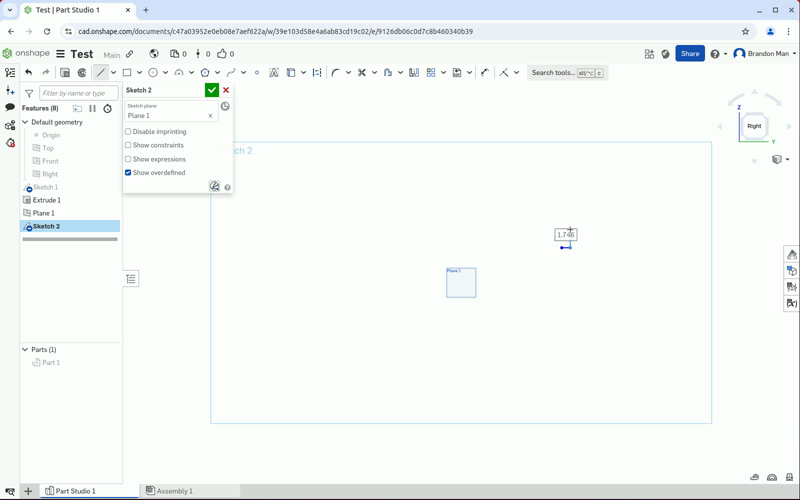
mouse_move(589, 229)
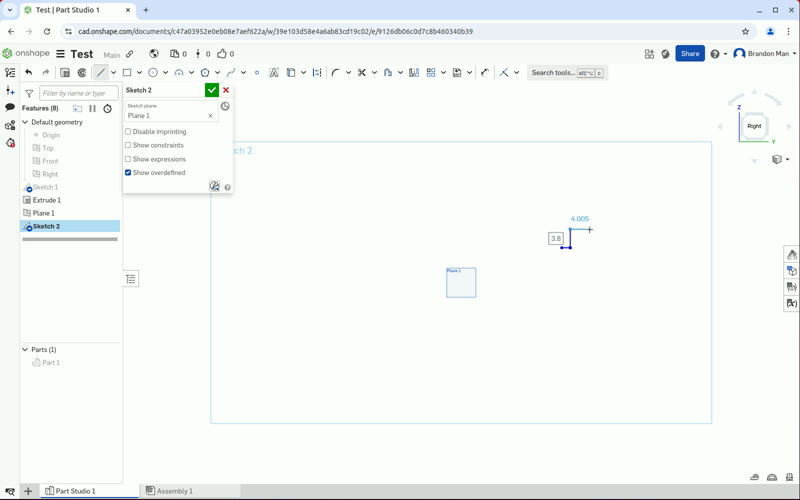
mouse_move(561, 229)
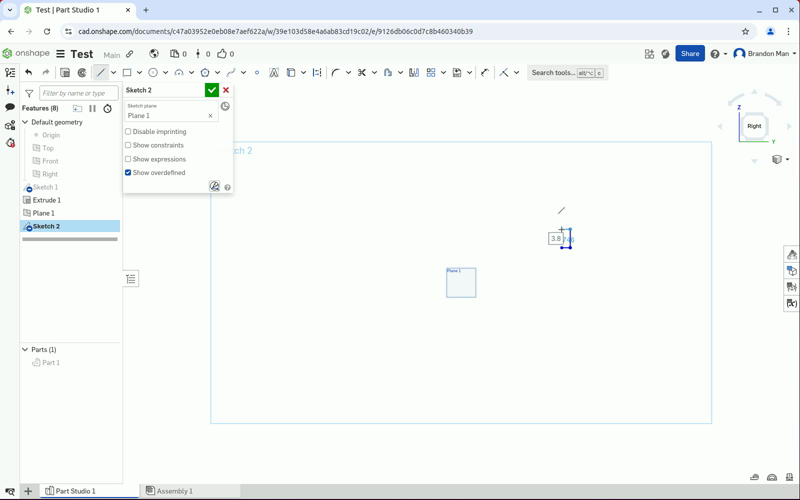
click(561, 229)
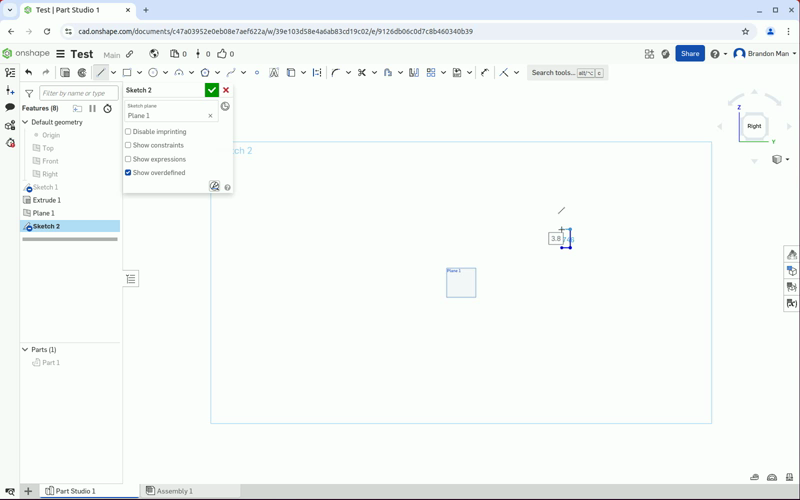
key_up(shift)
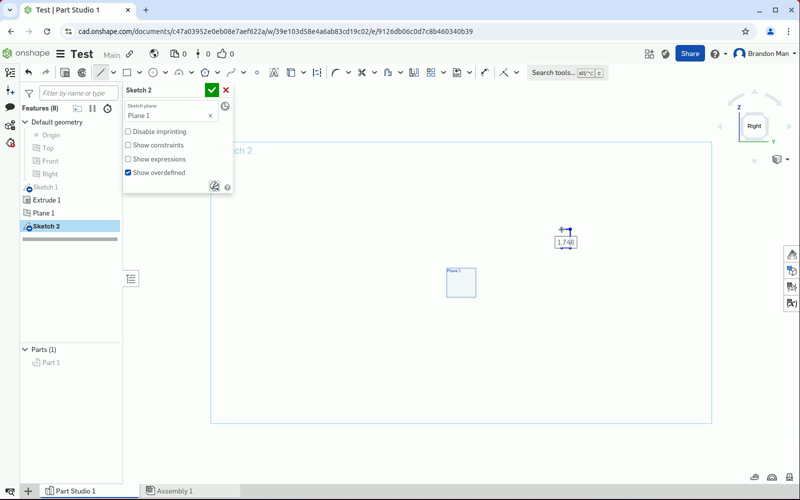
mouse_move(589, 229)
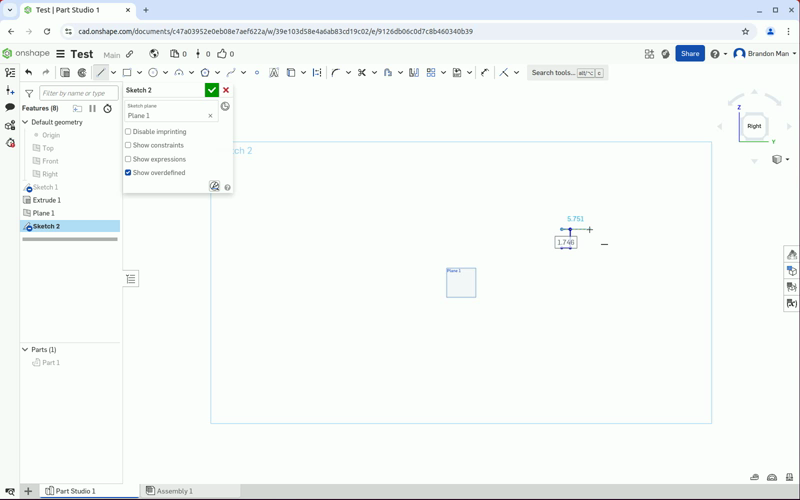
key_down(shift)
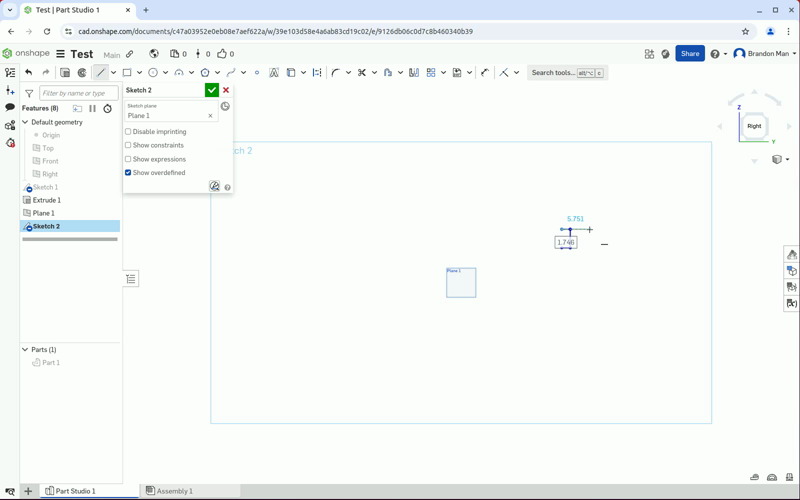
mouse_move(561, 247)
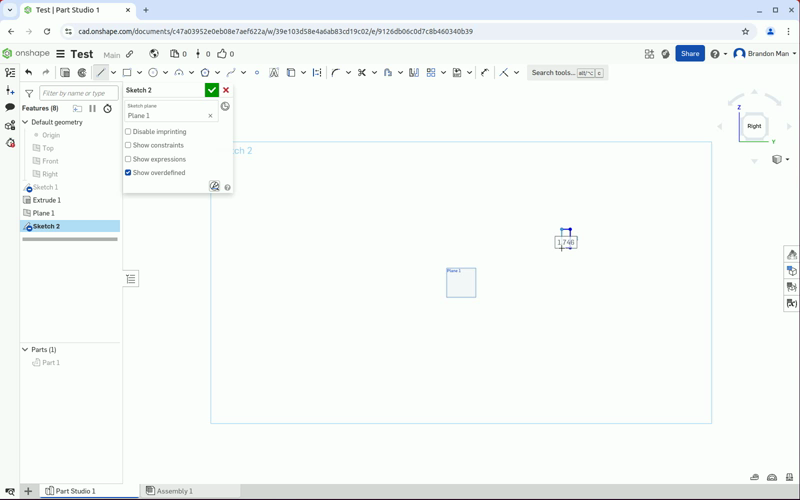
key_up(shift)
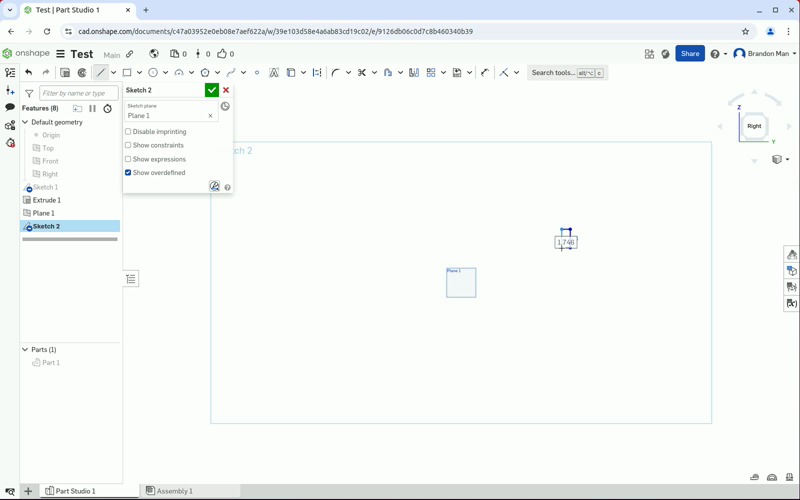
click(561, 247)
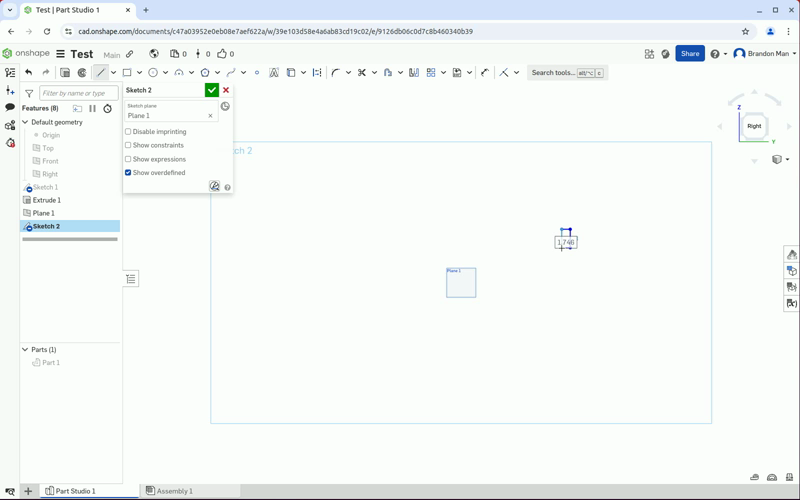
key(esc)
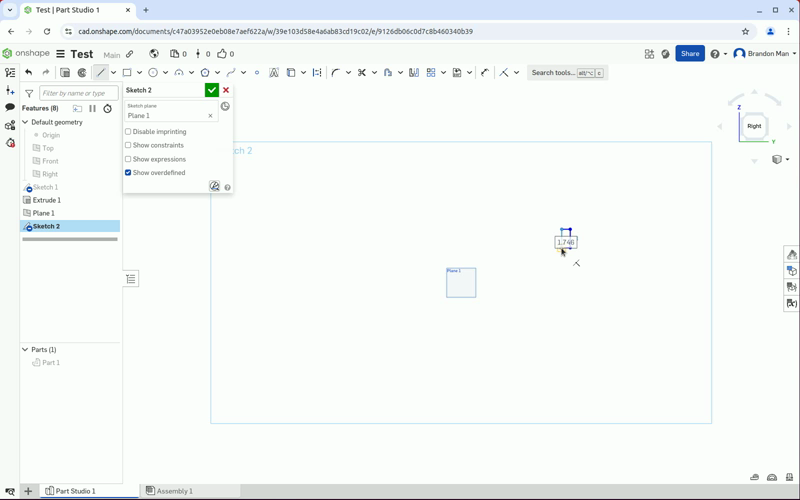
mouse_move(562, 239)
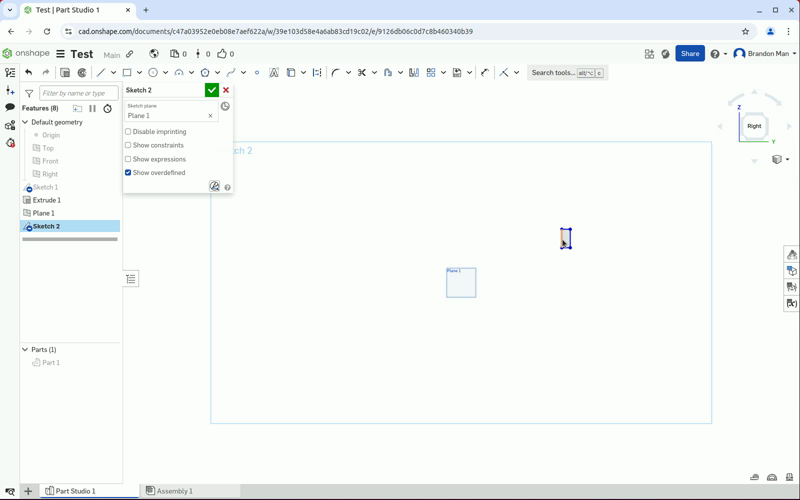
scroll(6)
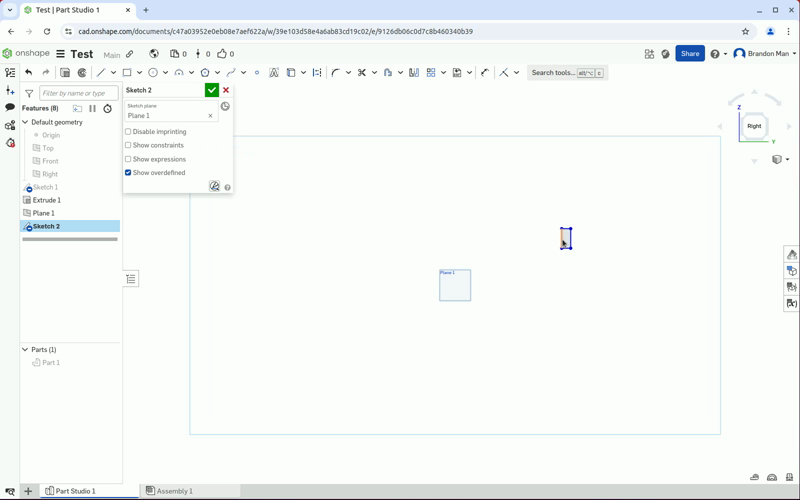
scroll(6)
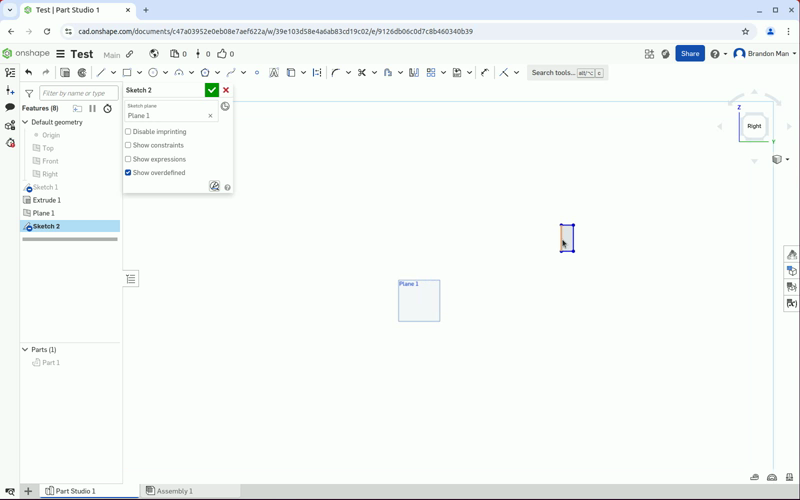
scroll(6)
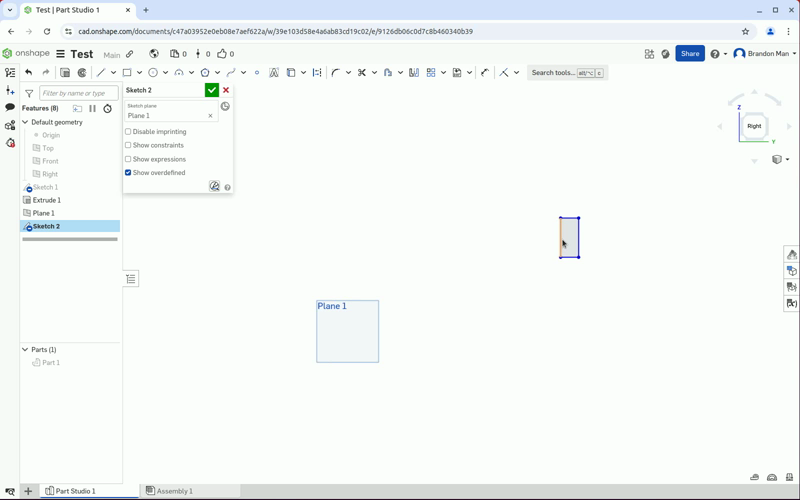
scroll(6)
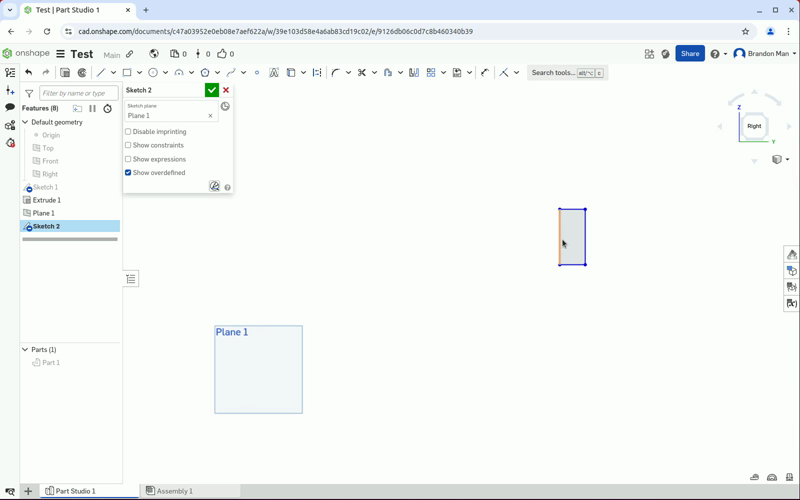
scroll(6)
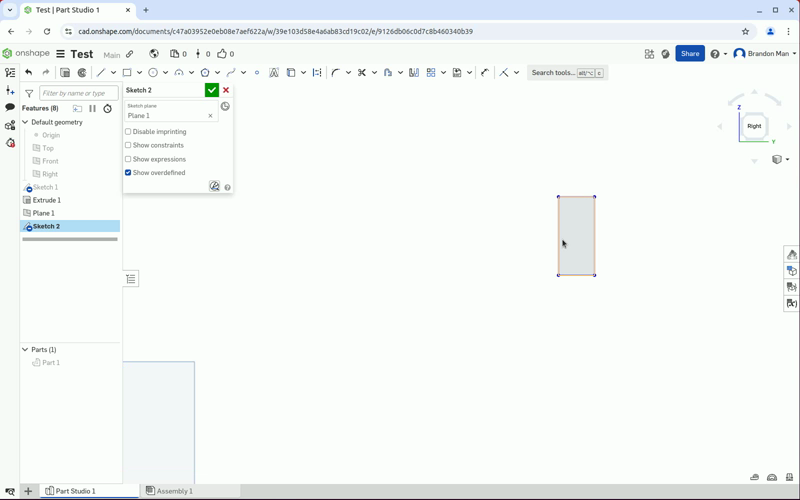
scroll(6)
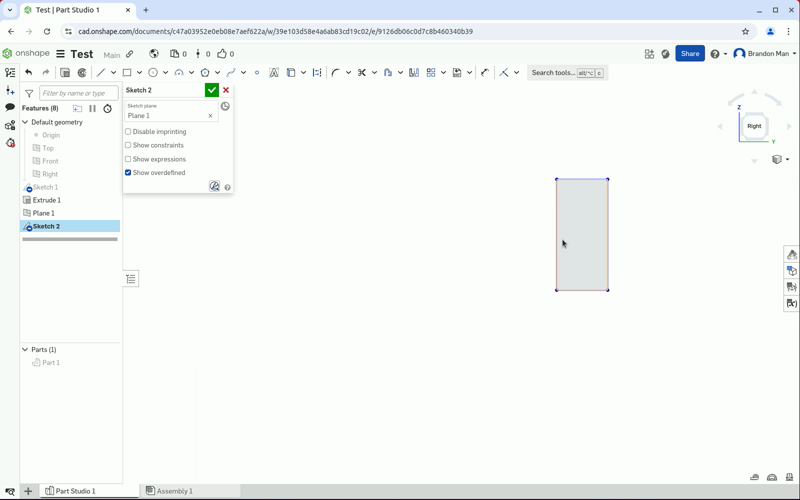
scroll(6)
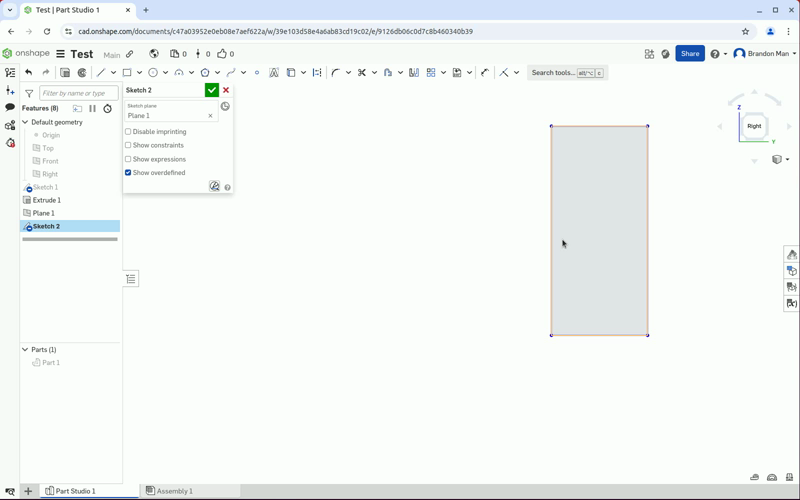
click(562, 239)
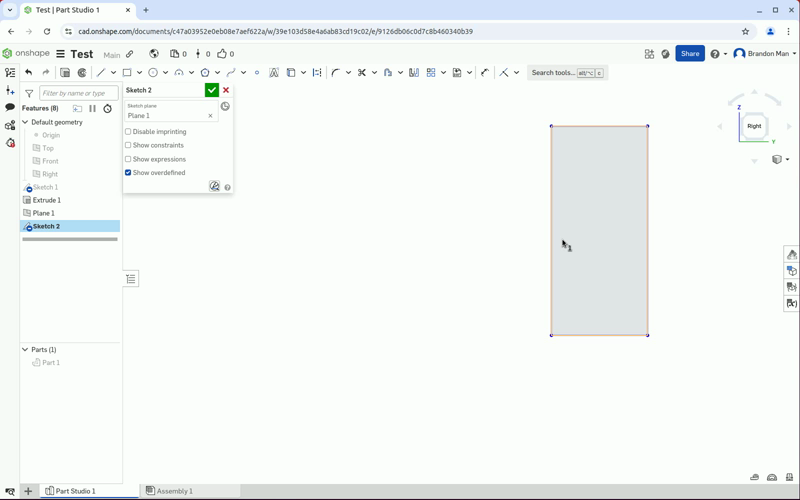
scroll(-6)
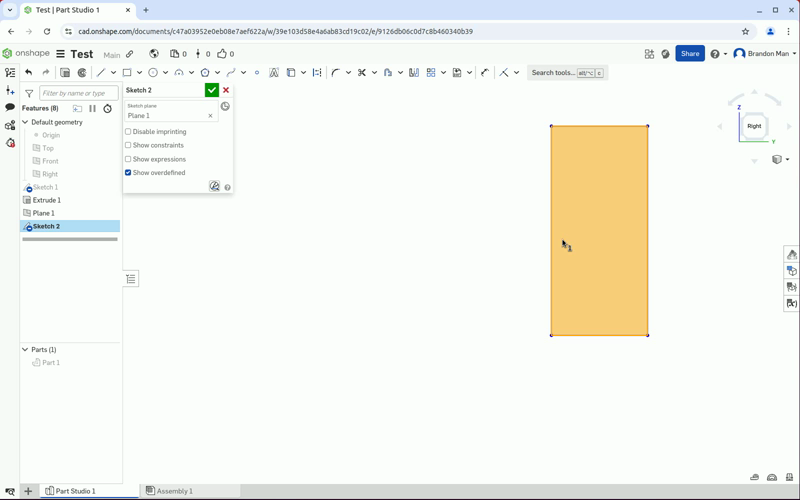
scroll(-6)
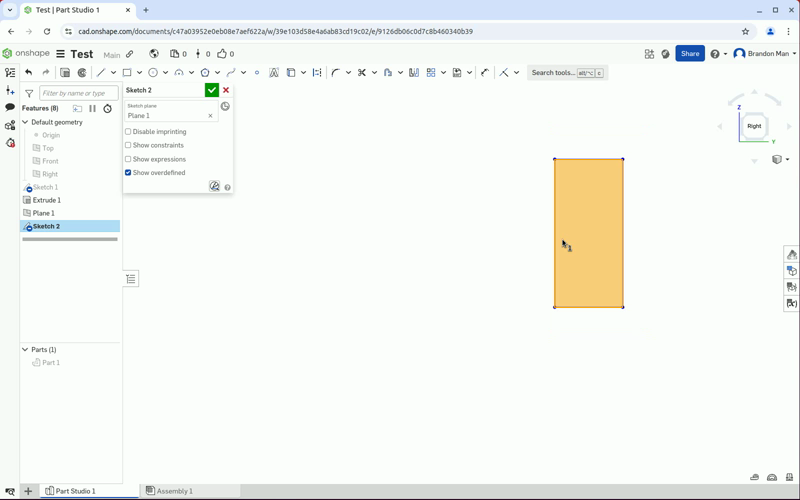
scroll(-6)
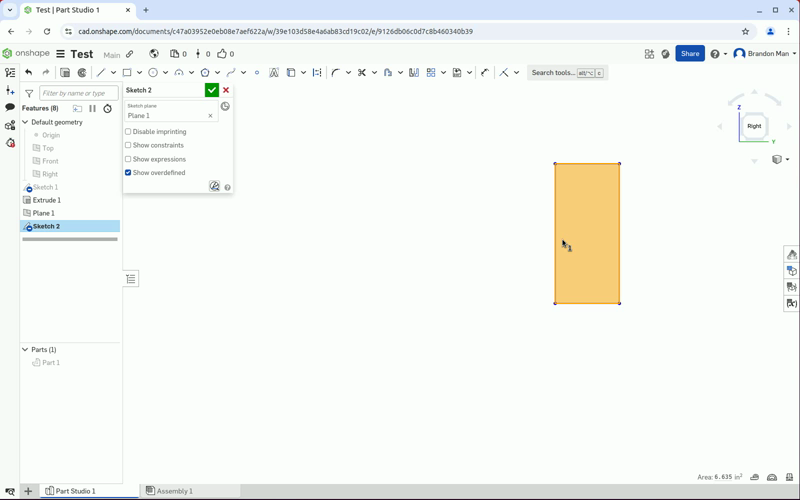
scroll(-6)
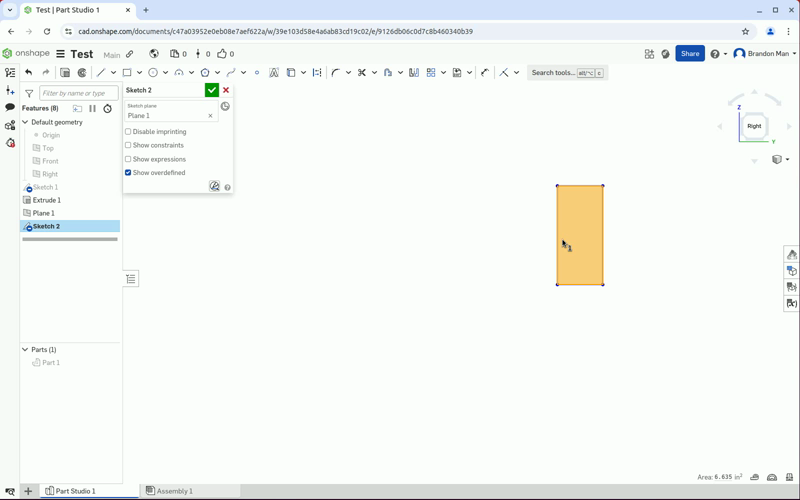
scroll(-6)
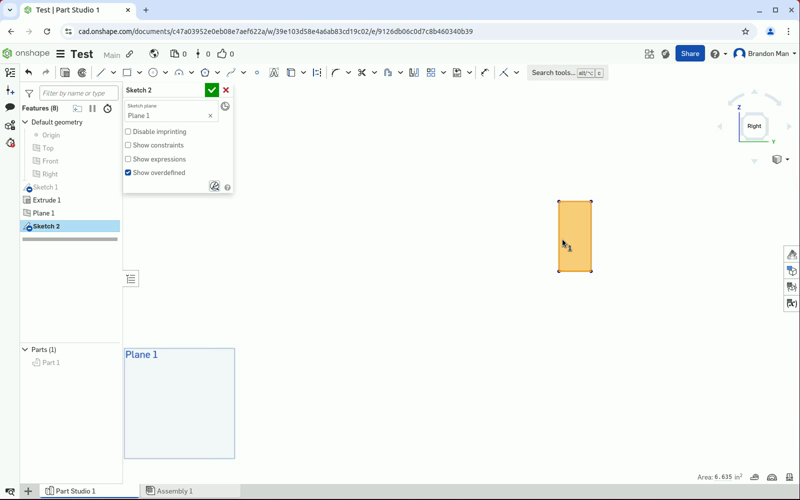
scroll(-6)
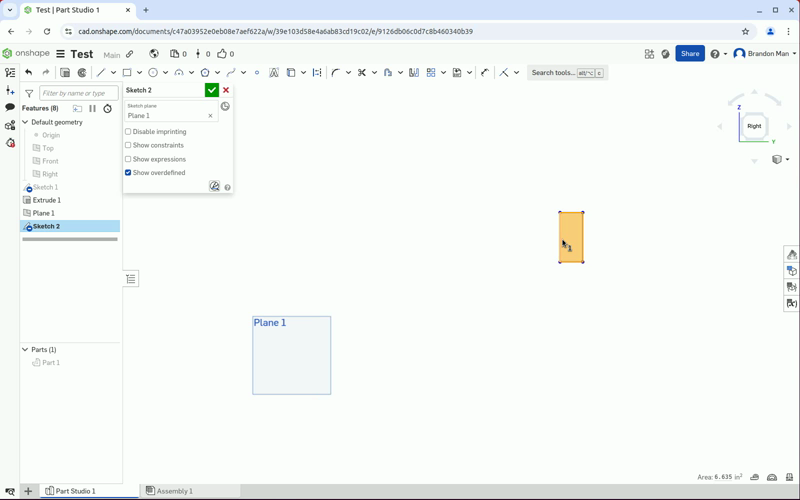
scroll(-6)
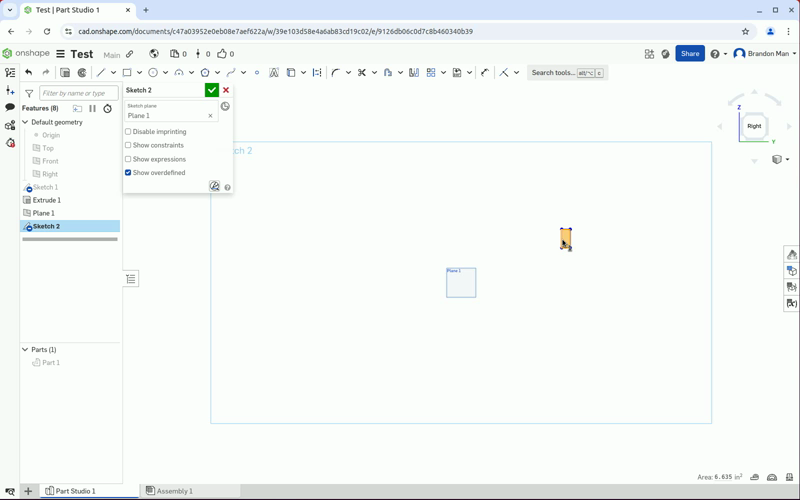
mouse_move(73, 352)
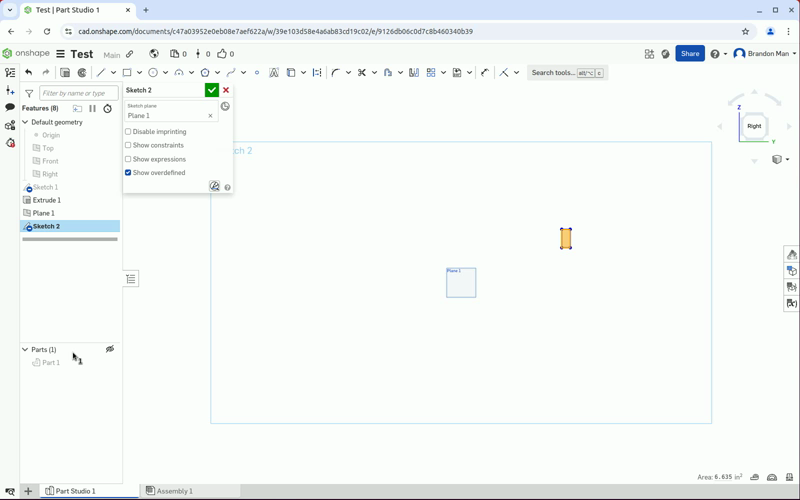
key(shift+y)
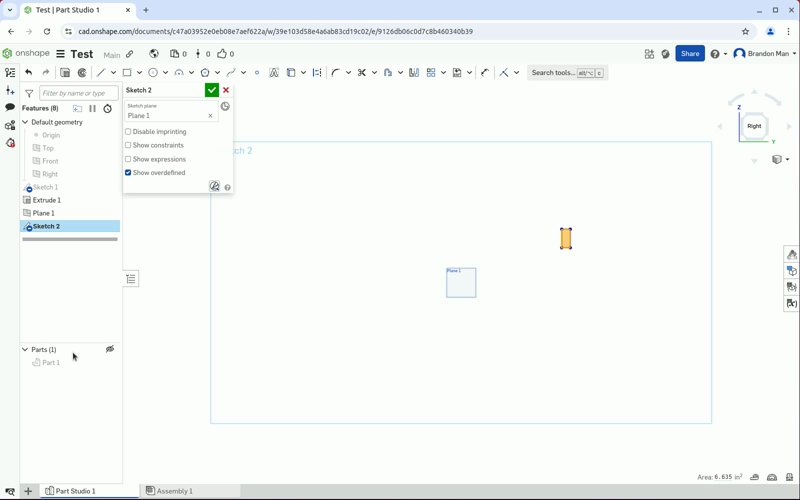
key(shift+e)
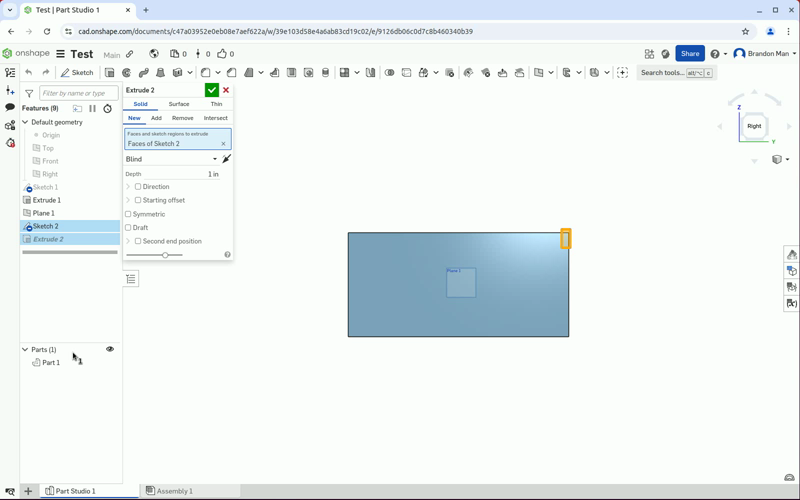
mouse_move(143, 106)
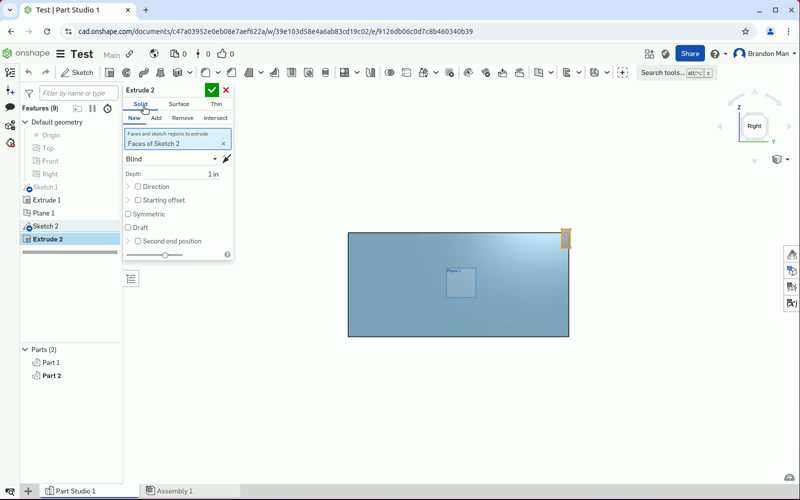
click(143, 106)
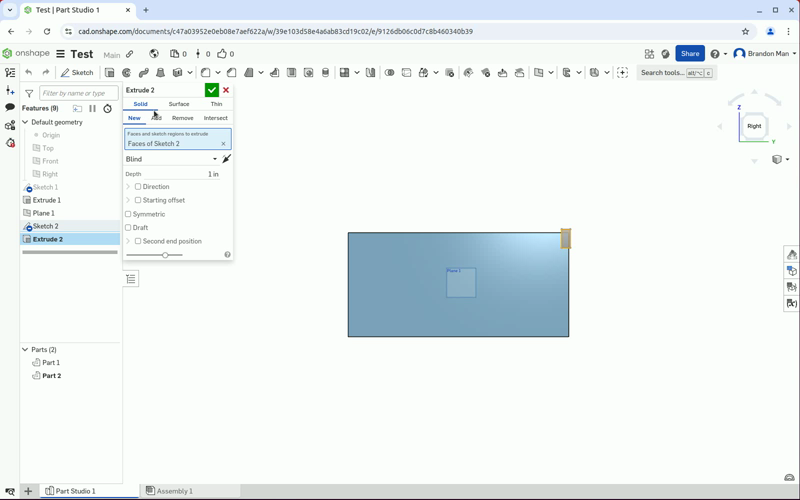
mouse_move(186, 120)
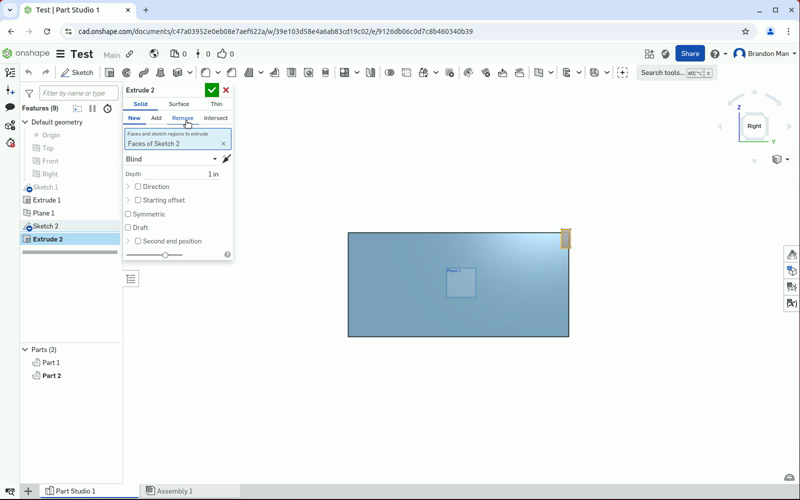
click(186, 120)
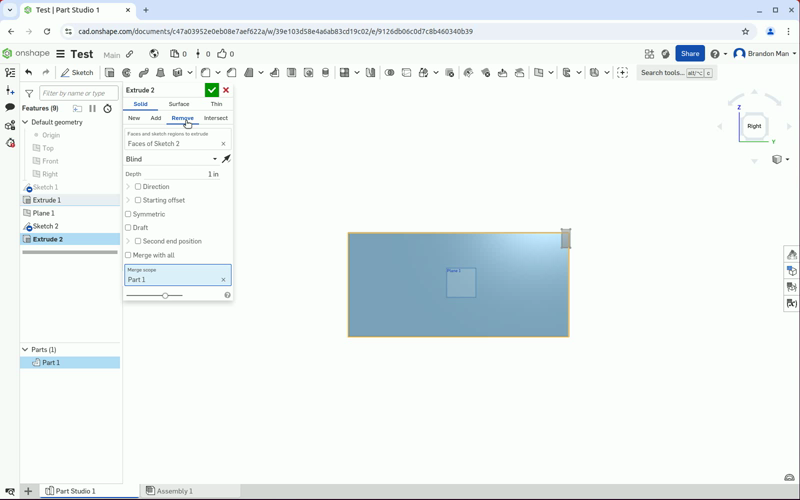
key(tab, 4)
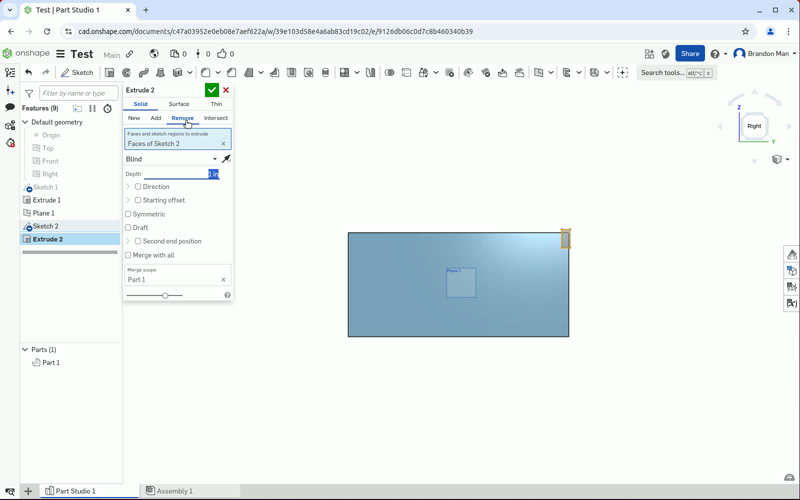
text(2.166)
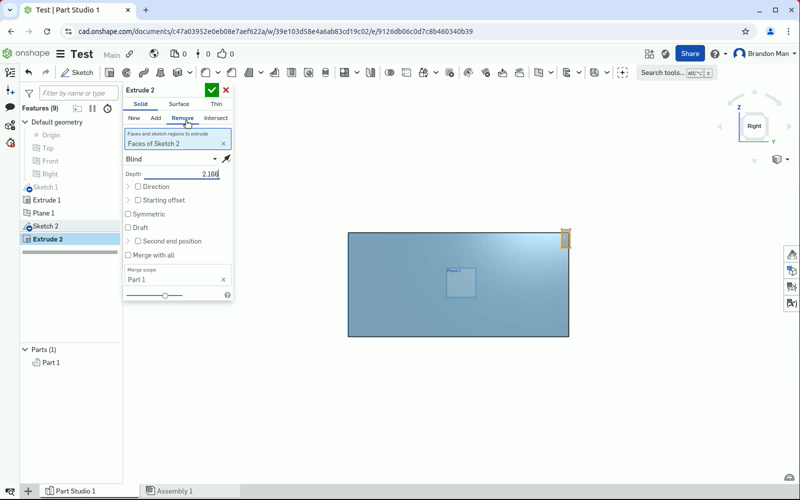
key(tab, 6)
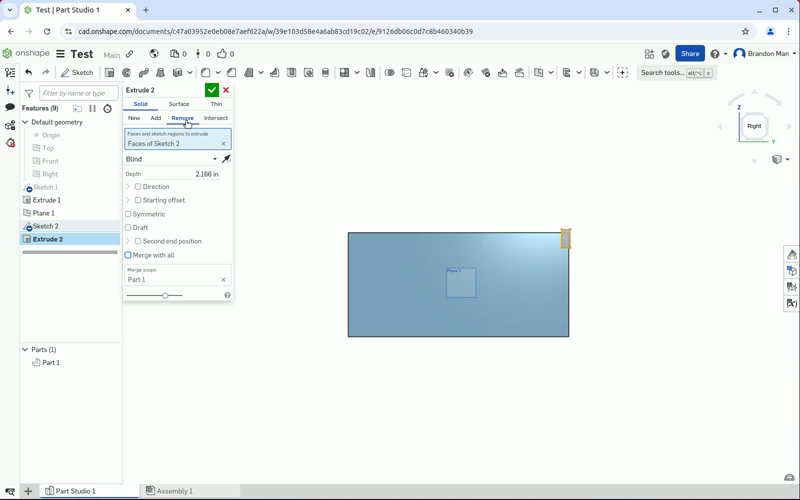
key(space)
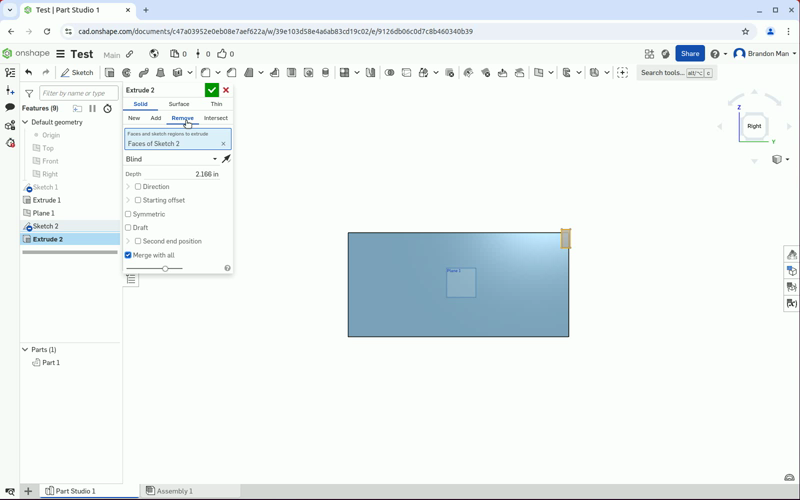
key(enter)
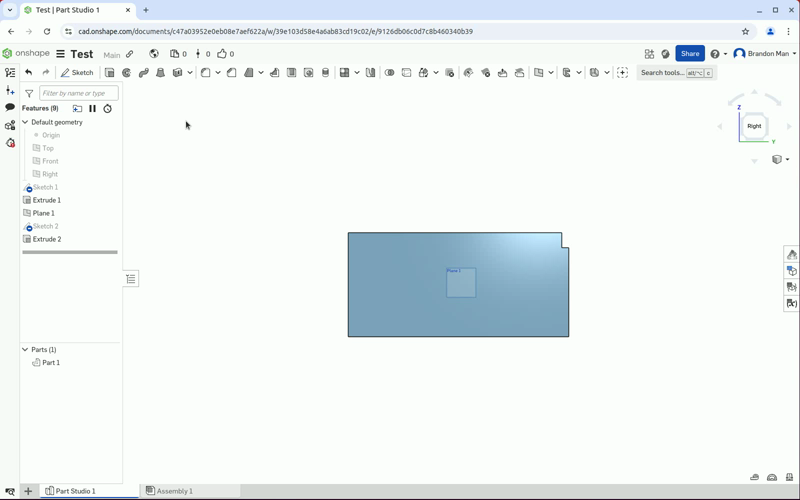
key(shift+h)
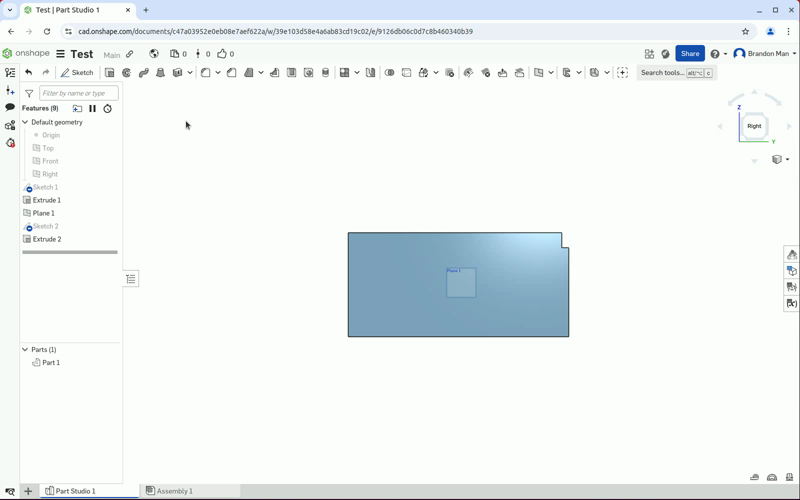
key(shift+h)
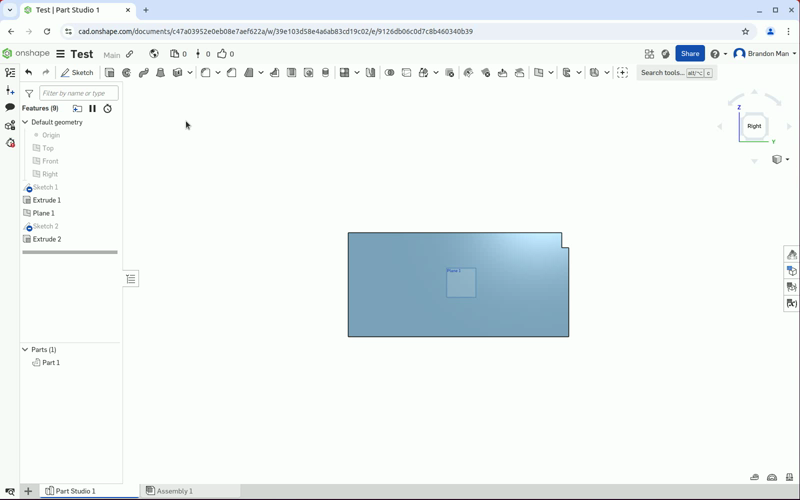
mouse_move(73, 189)
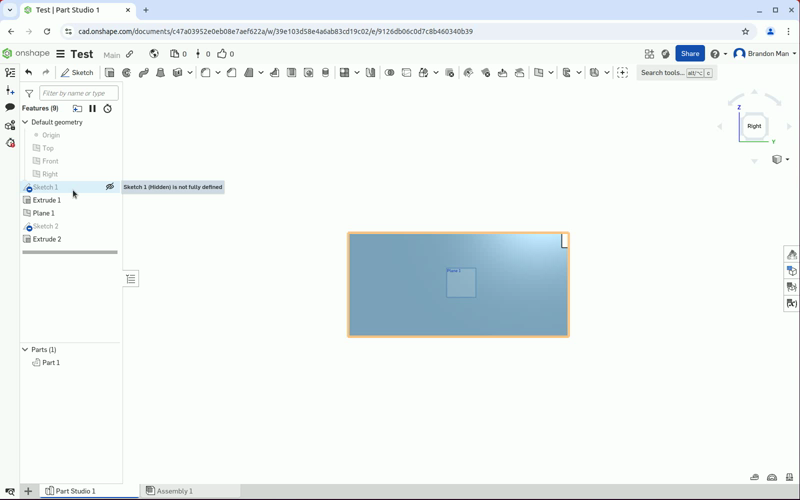
click(73, 189)
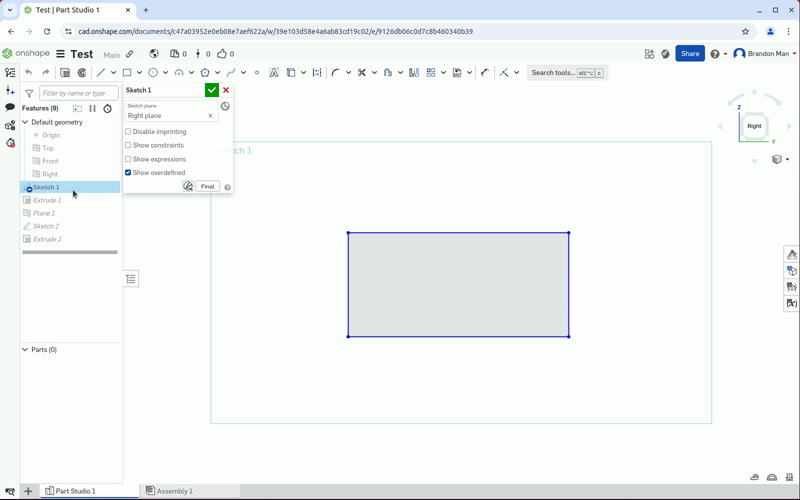
mouse_move(229, 92)
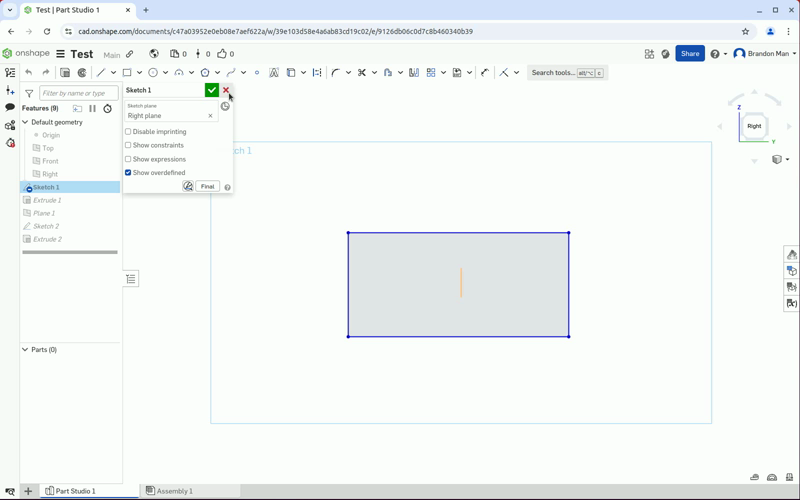
click(229, 92)
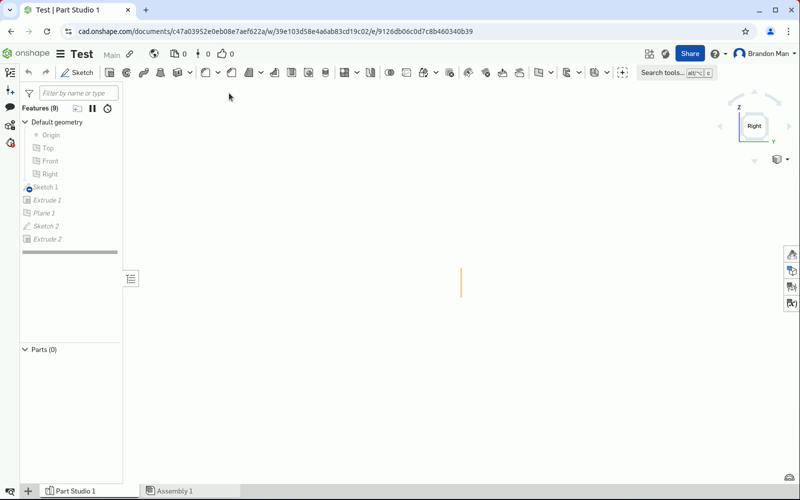
key(shift+s)
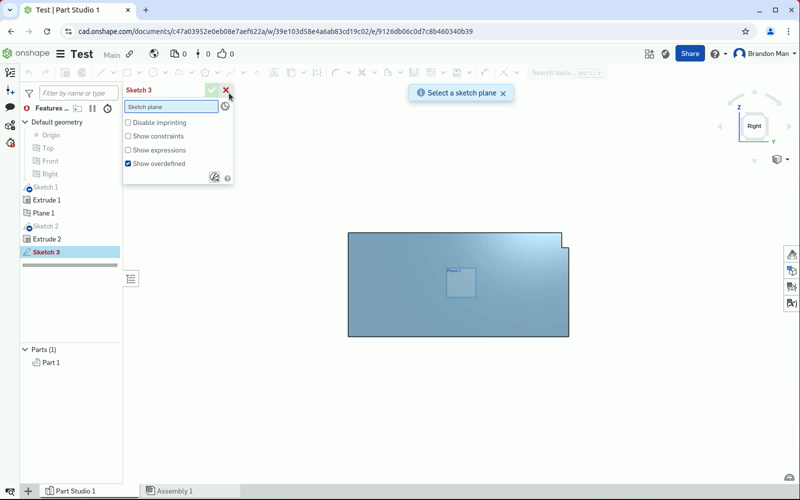
mouse_move(73, 215)
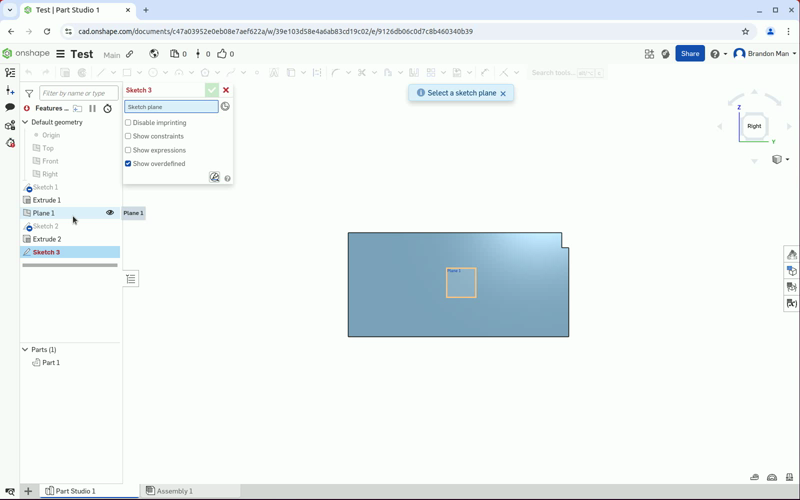
click(73, 215)
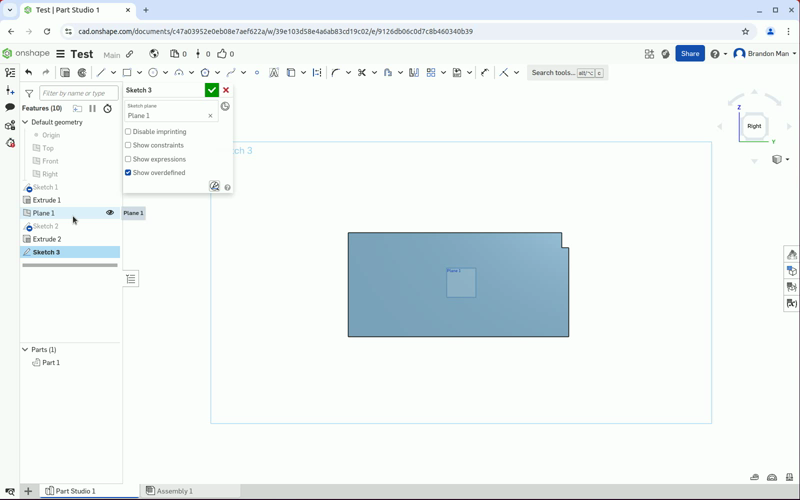
mouse_move(73, 352)
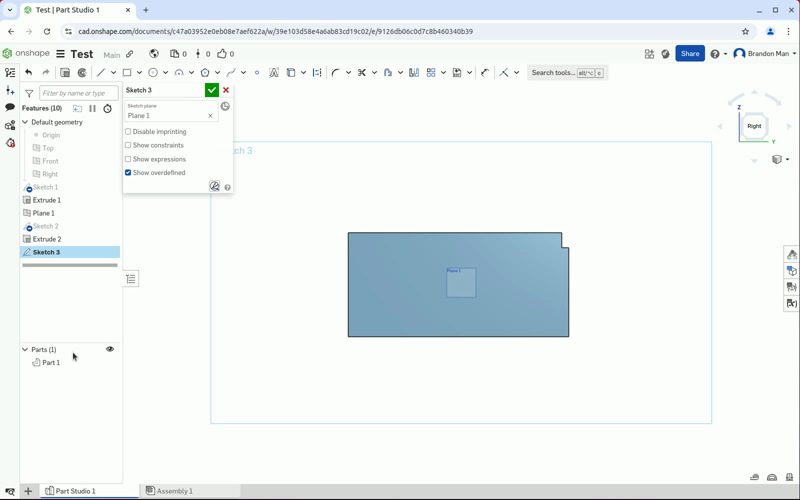
key(y)
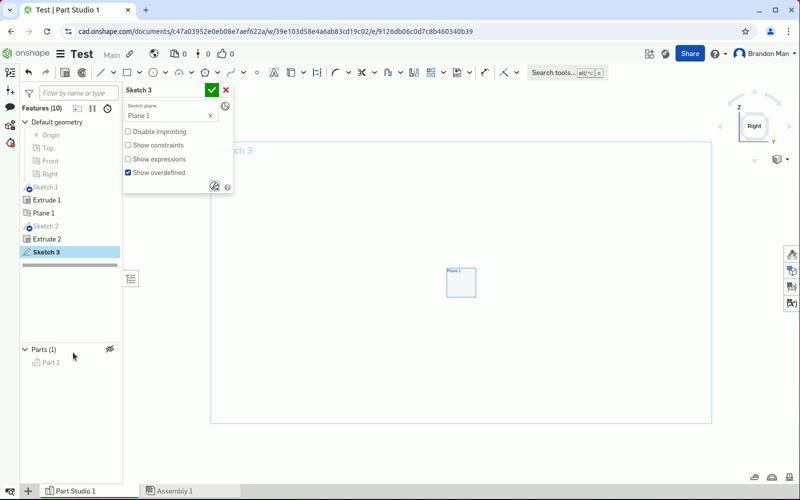
key(l)
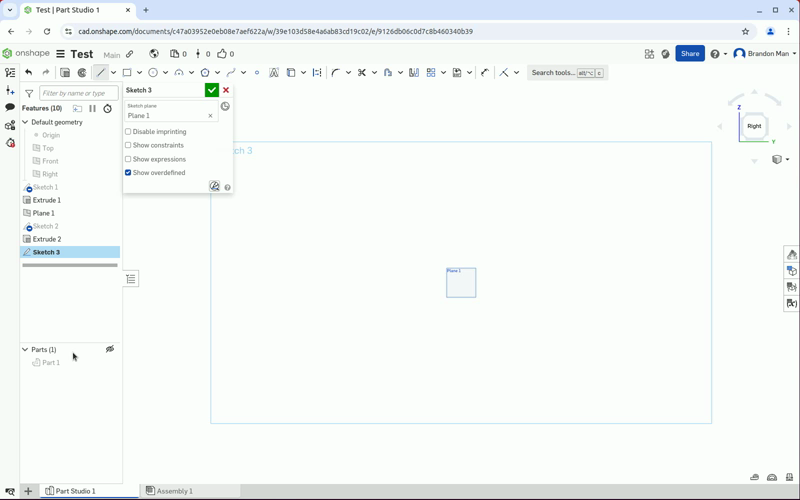
key_down(shift)
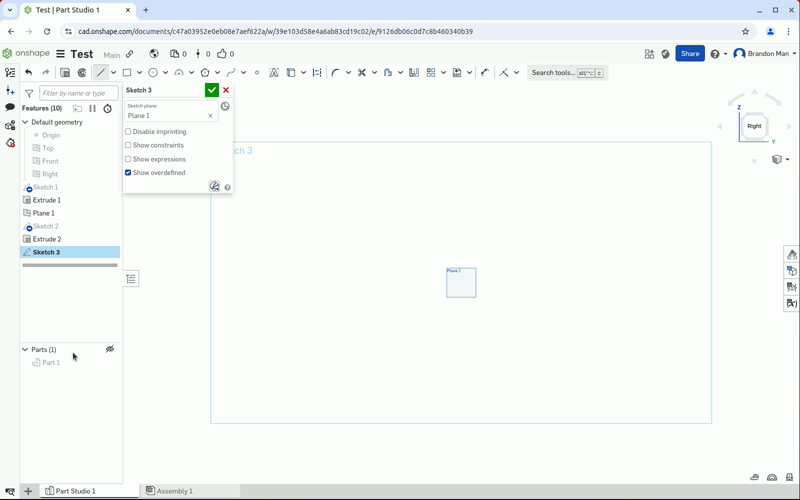
mouse_move(561, 284)
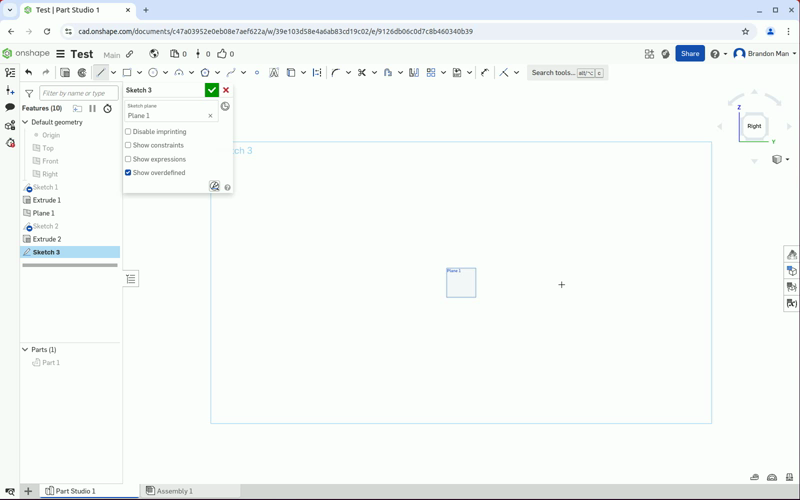
click(561, 284)
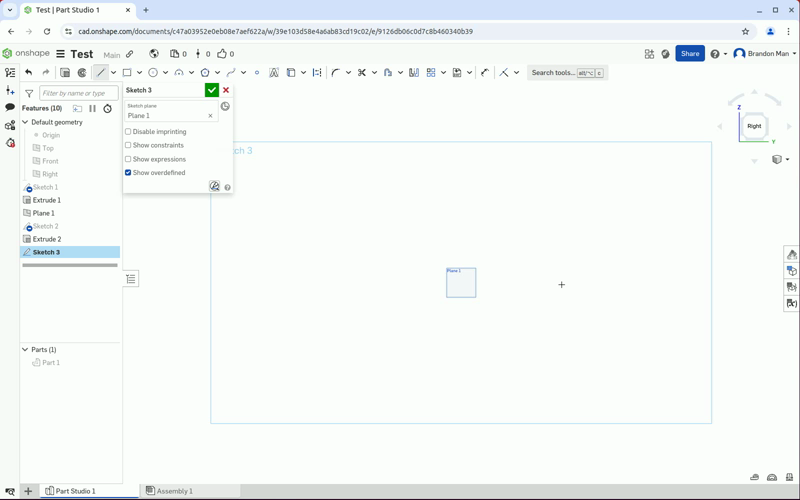
key_up(shift)
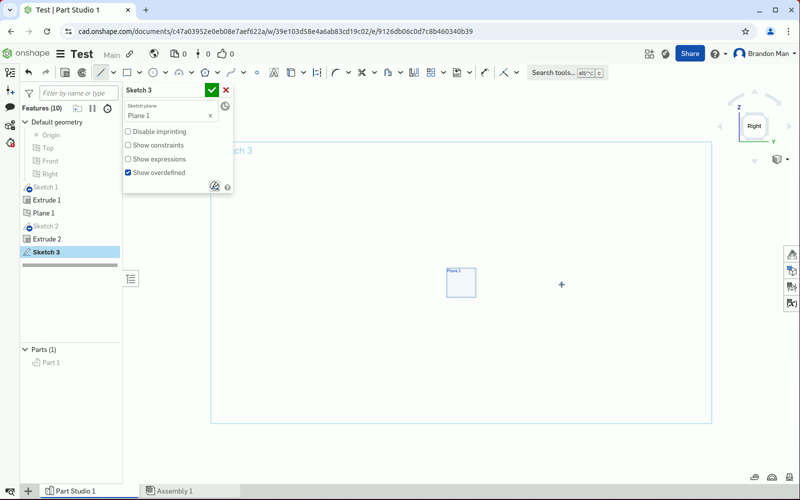
key_down(shift)
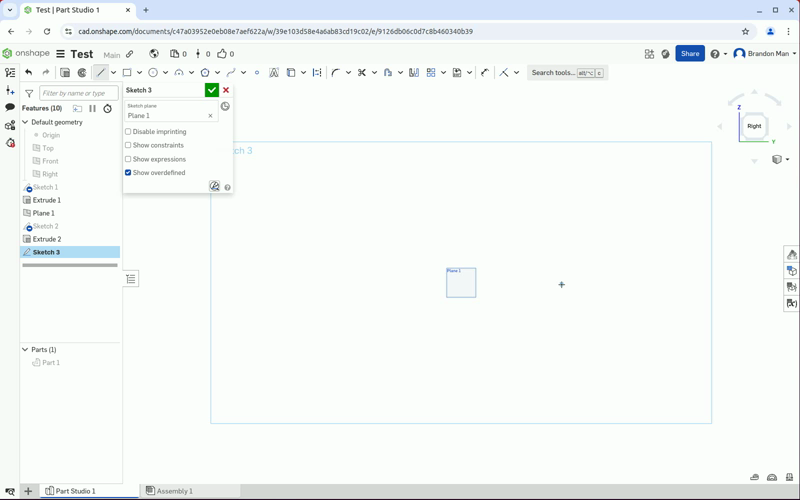
mouse_move(589, 284)
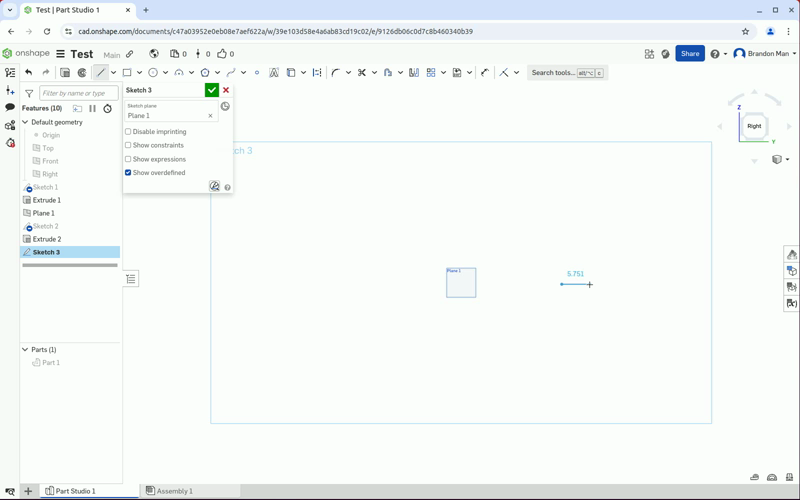
mouse_move(570, 284)
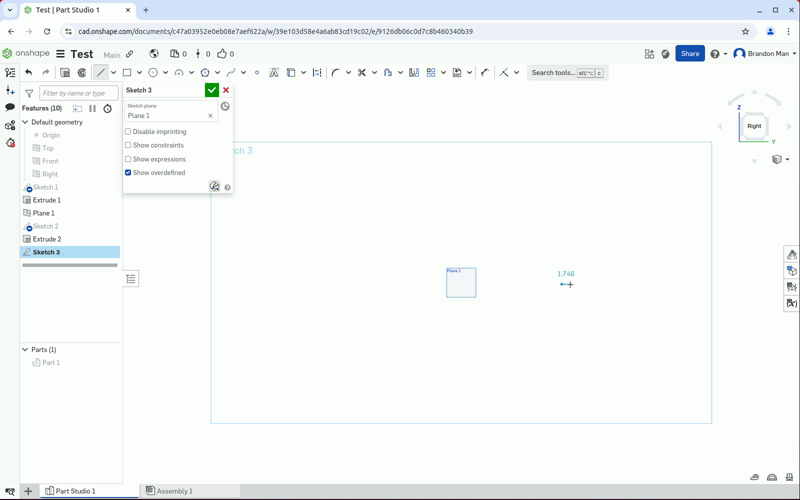
click(570, 284)
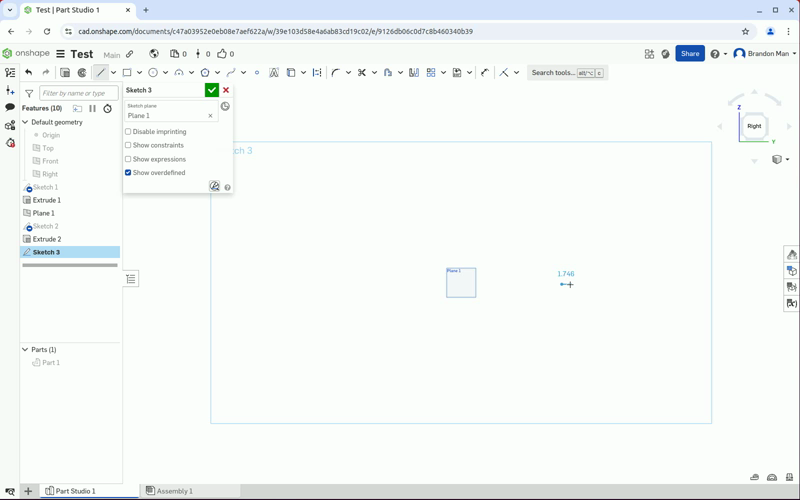
key_up(shift)
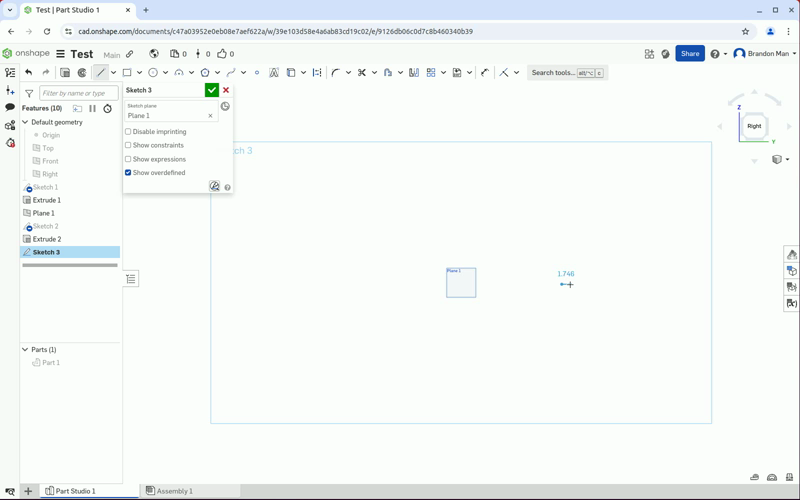
key_down(shift)
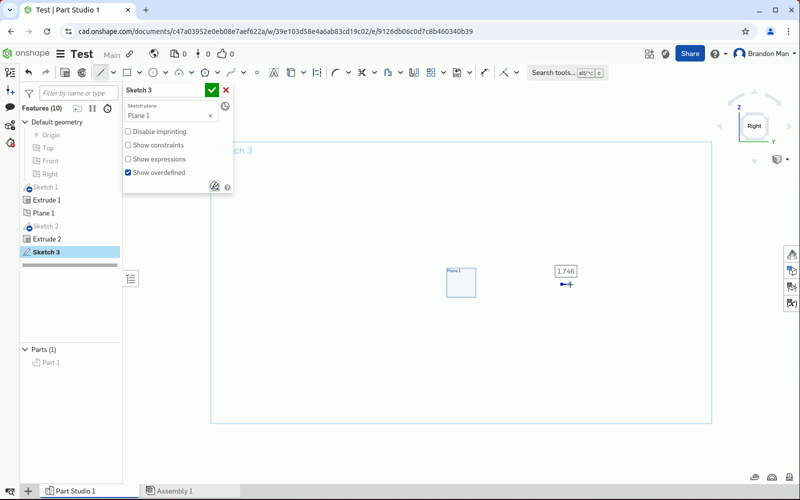
mouse_move(589, 284)
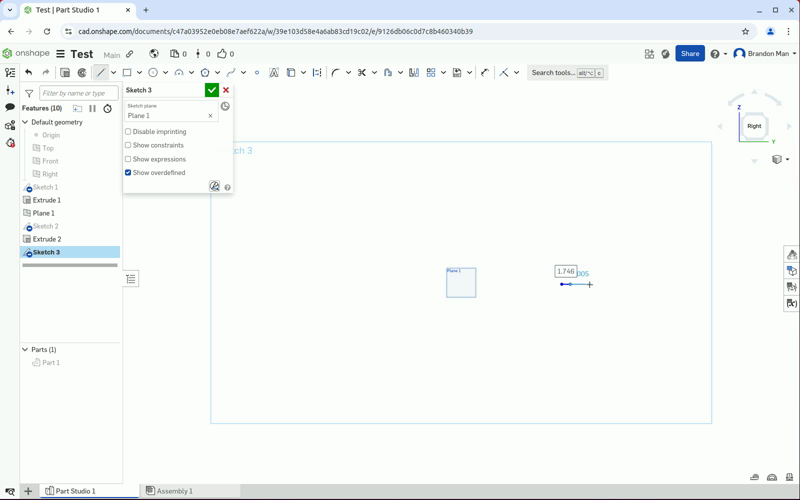
mouse_move(570, 265)
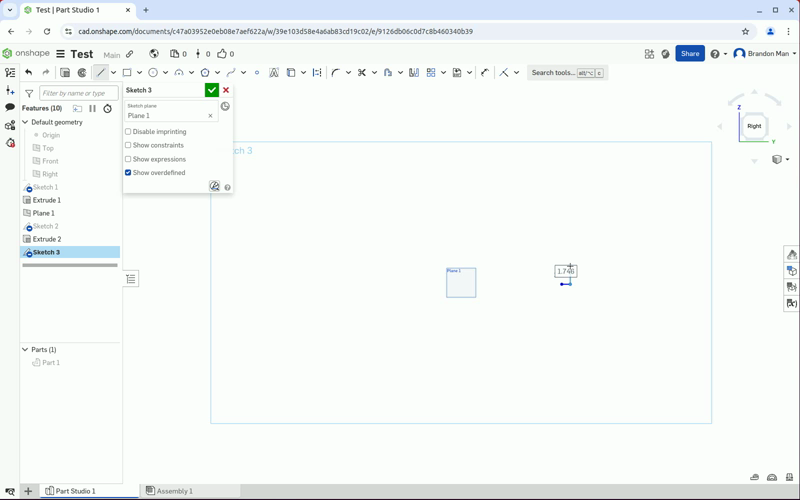
click(570, 265)
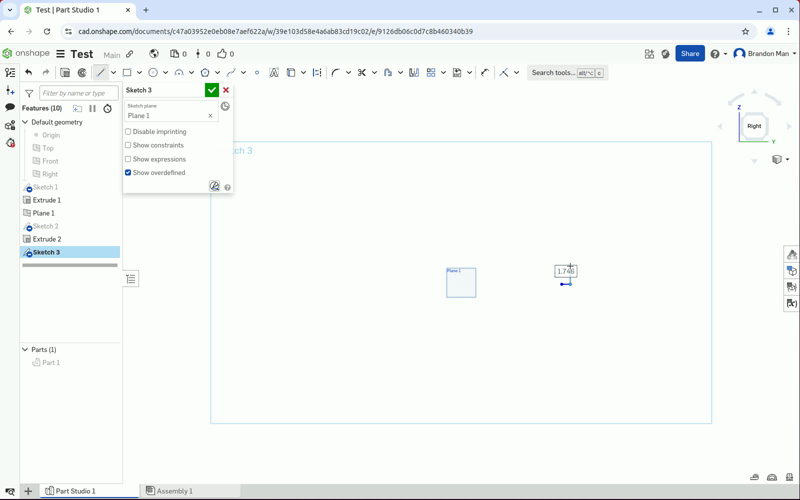
key_up(shift)
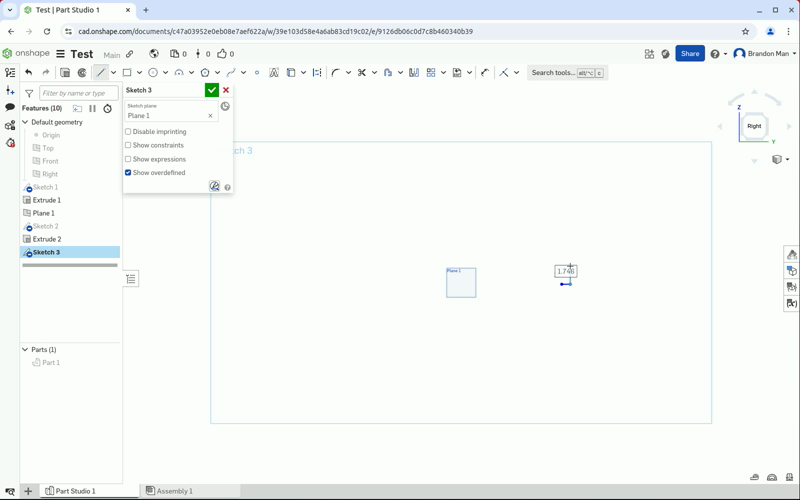
key_down(shift)
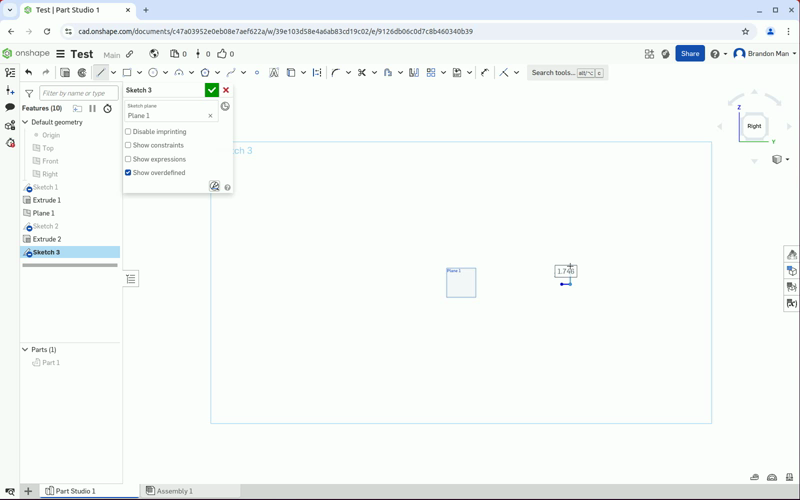
mouse_move(589, 265)
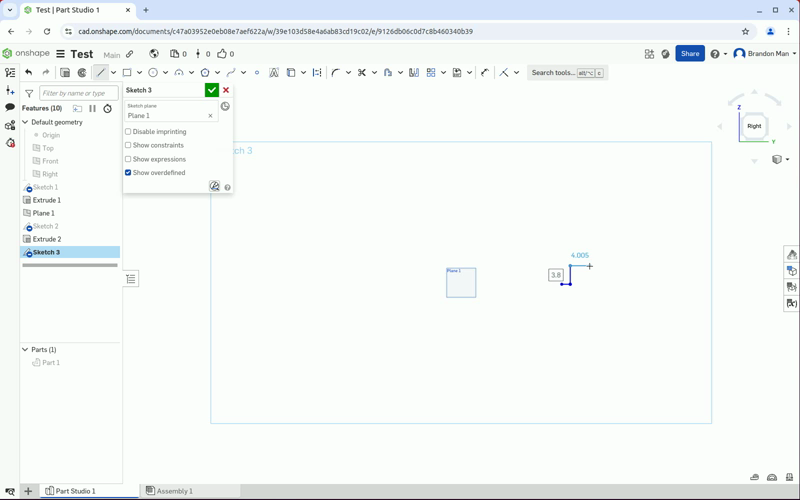
mouse_move(561, 265)
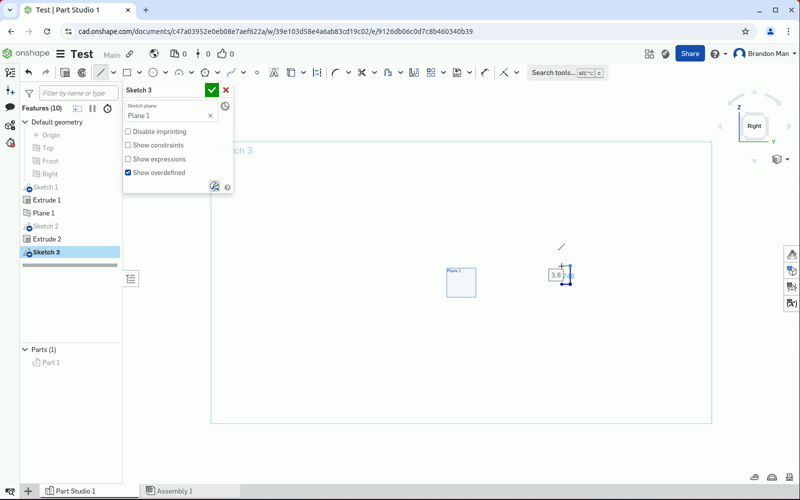
click(561, 265)
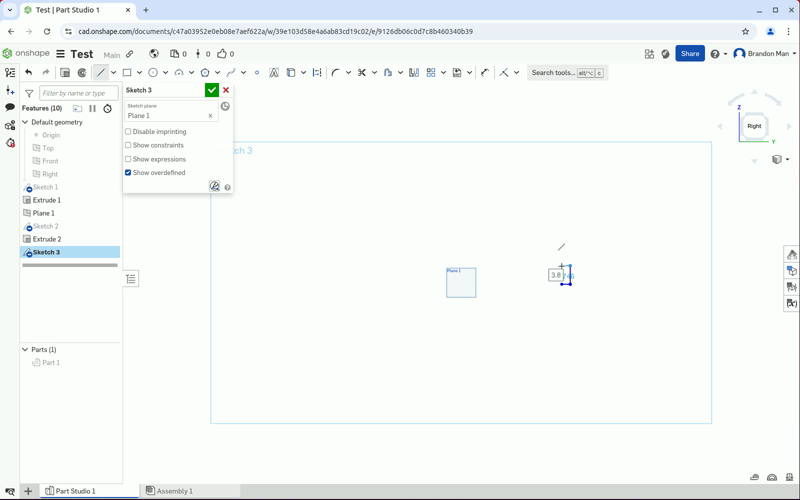
key_up(shift)
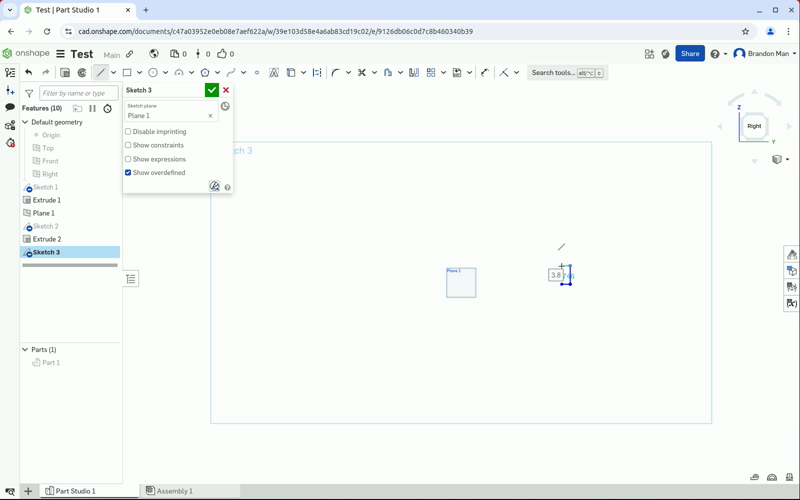
mouse_move(589, 265)
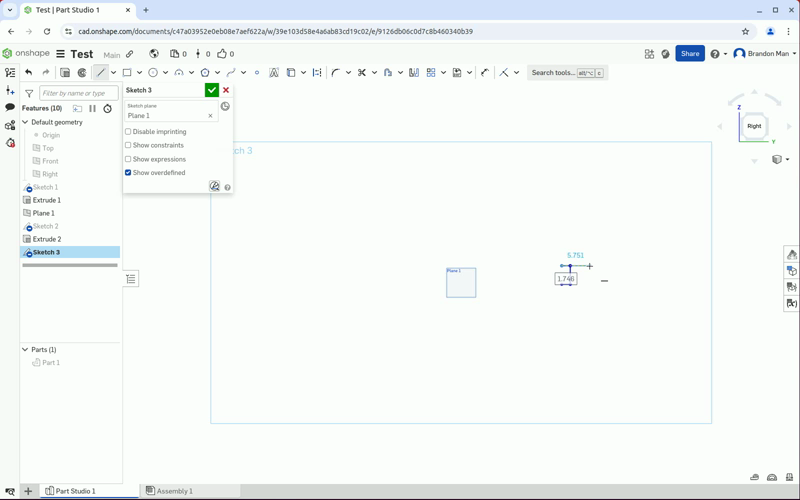
key_down(shift)
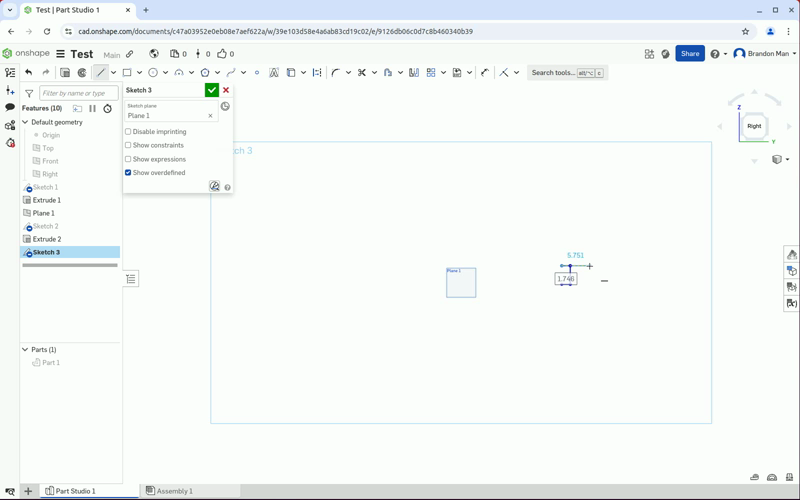
mouse_move(561, 284)
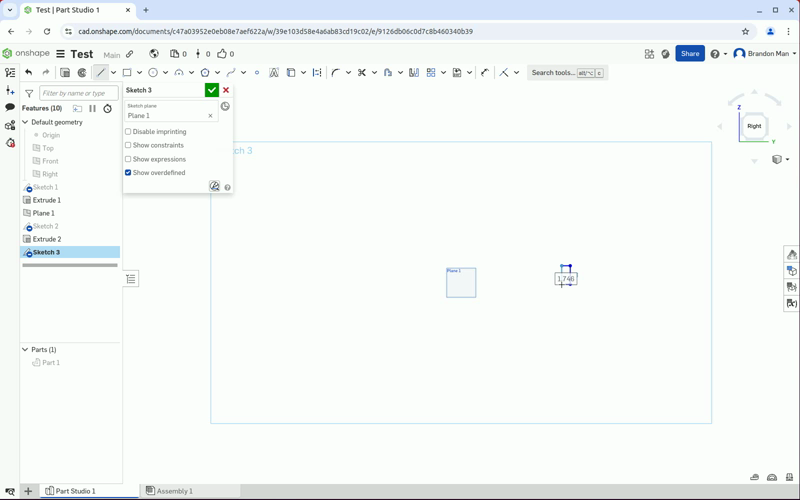
key_up(shift)
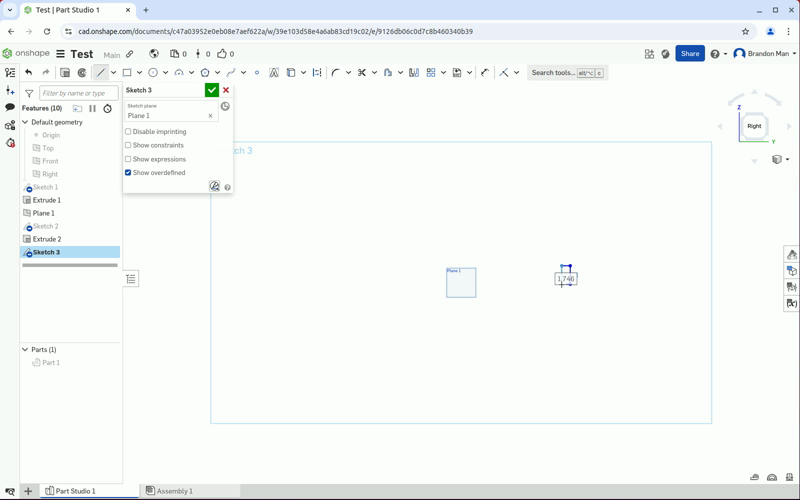
click(561, 284)
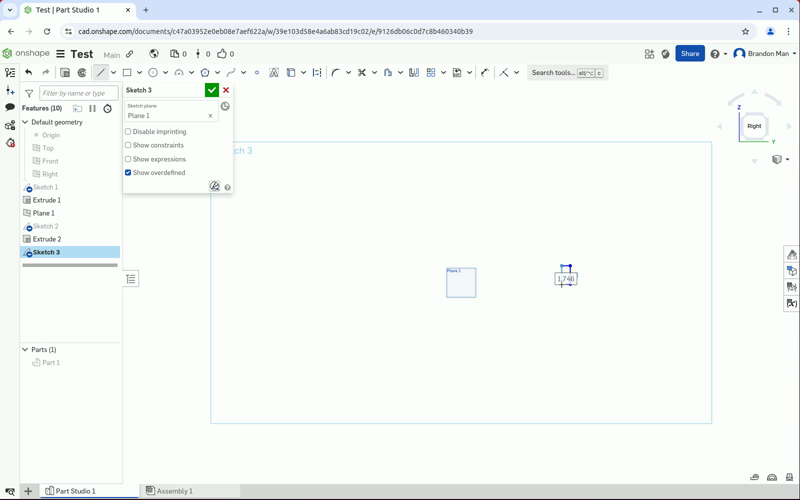
key(esc)
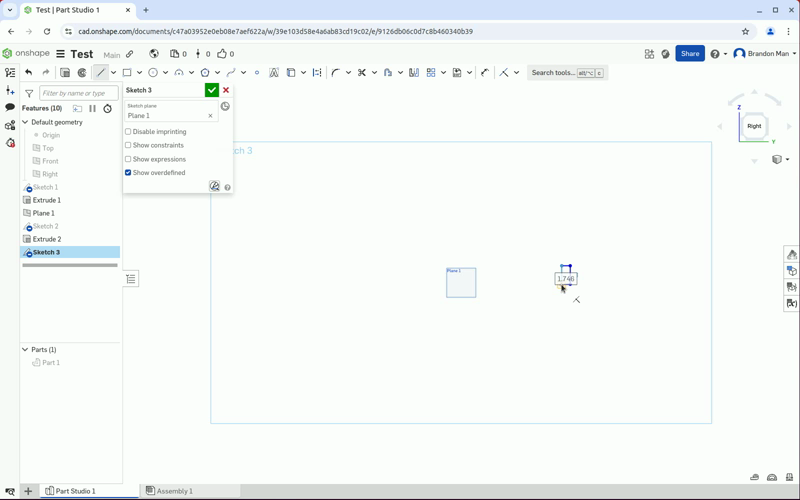
mouse_move(563, 271)
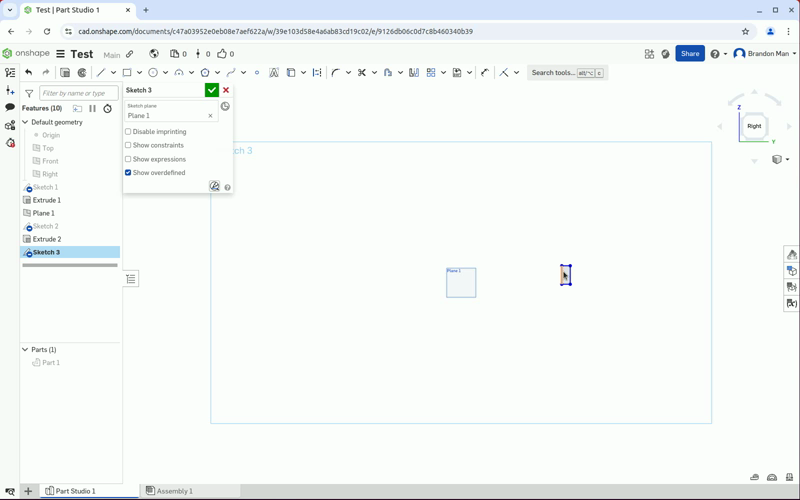
scroll(6)
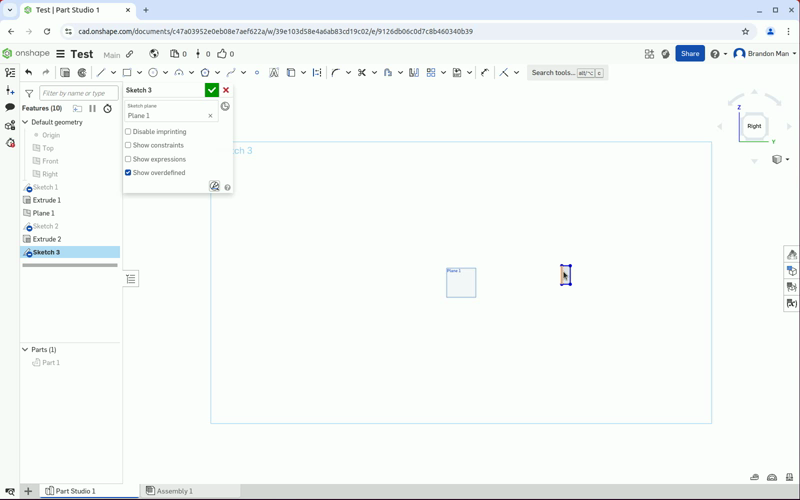
scroll(6)
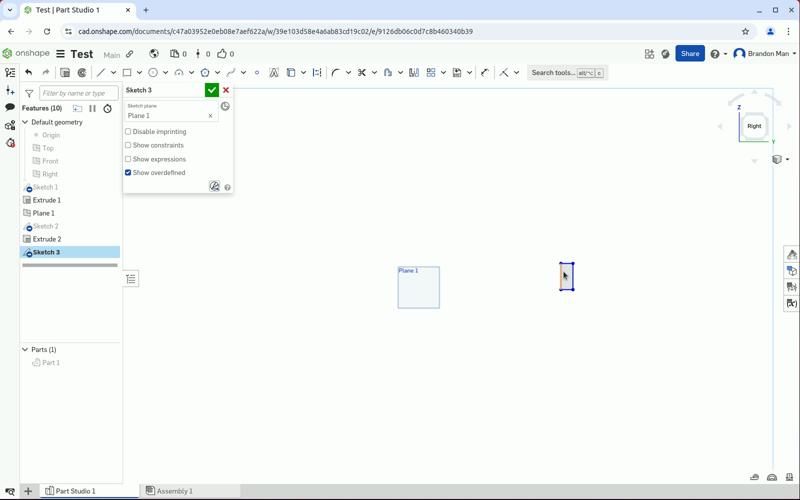
scroll(6)
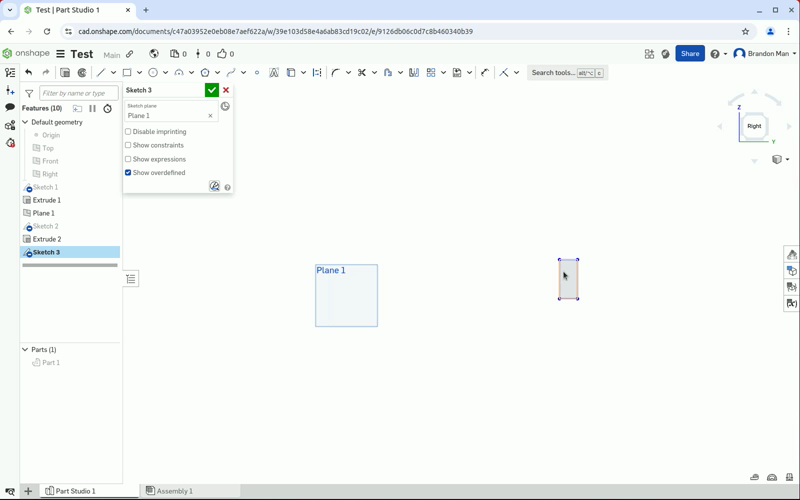
scroll(6)
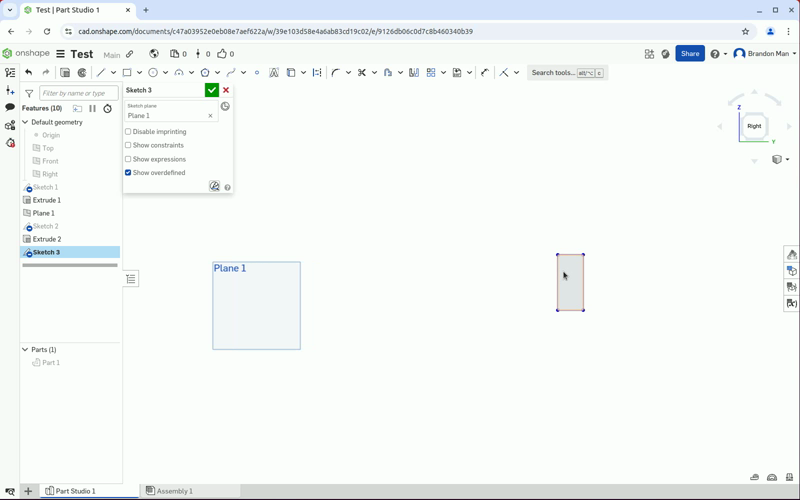
scroll(6)
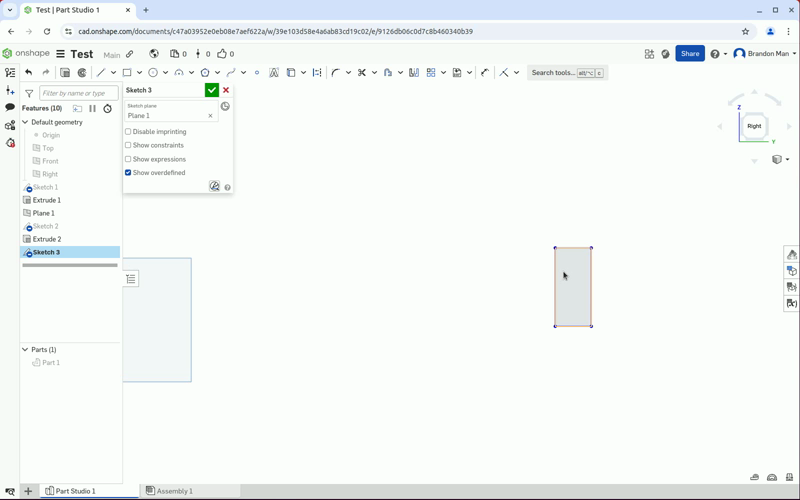
scroll(6)
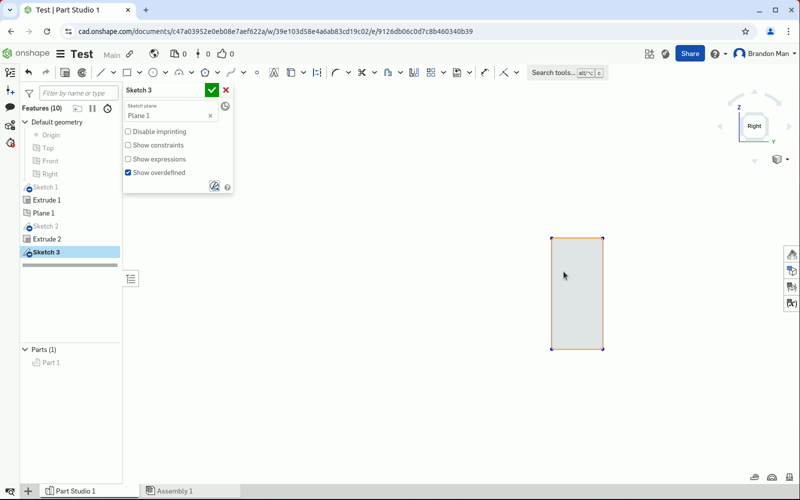
scroll(6)
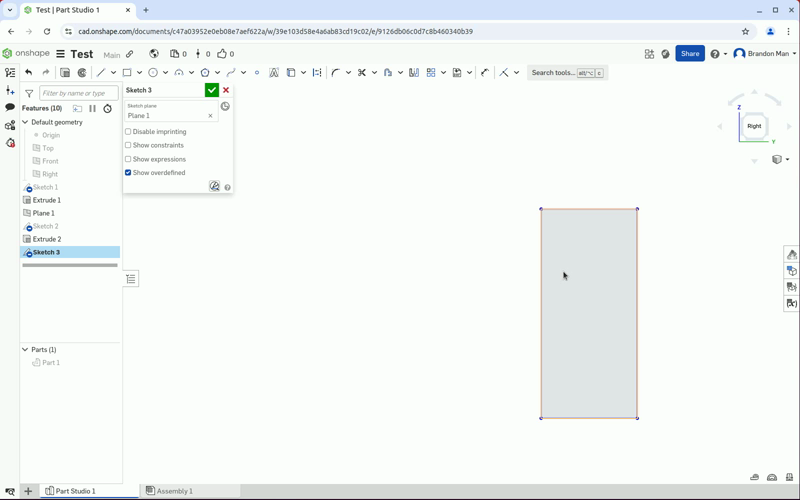
click(563, 271)
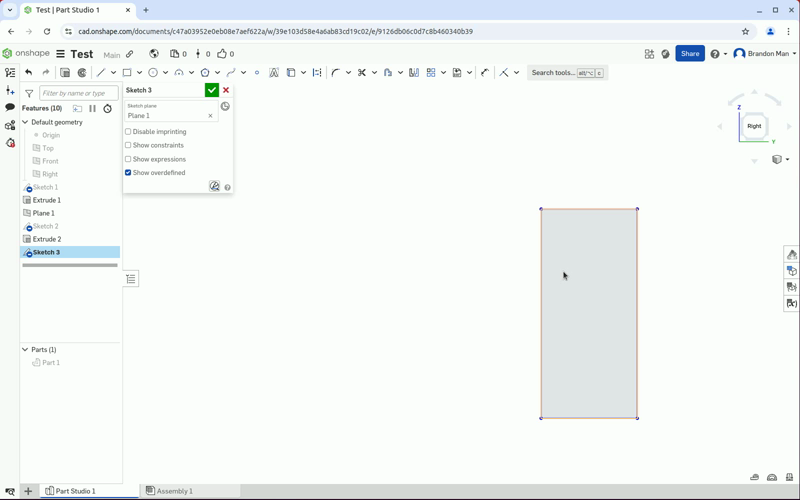
scroll(-6)
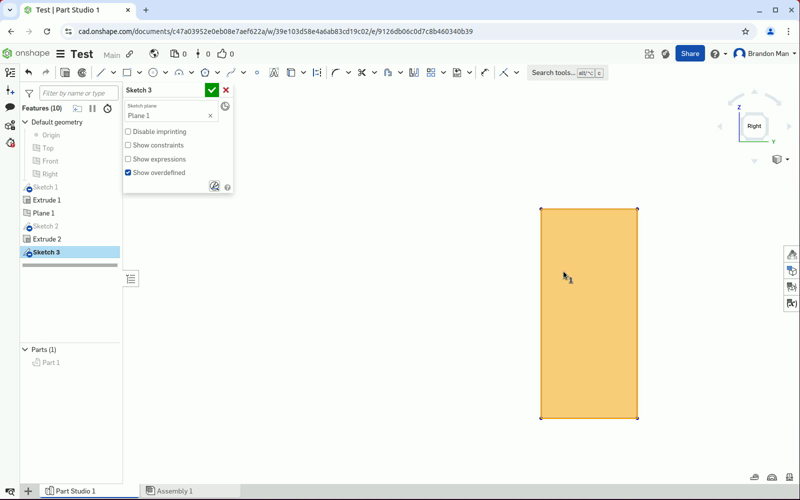
scroll(-6)
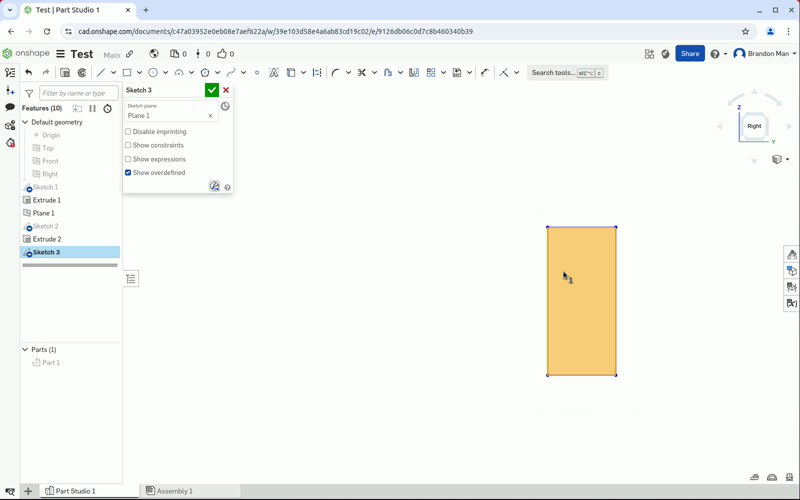
scroll(-6)
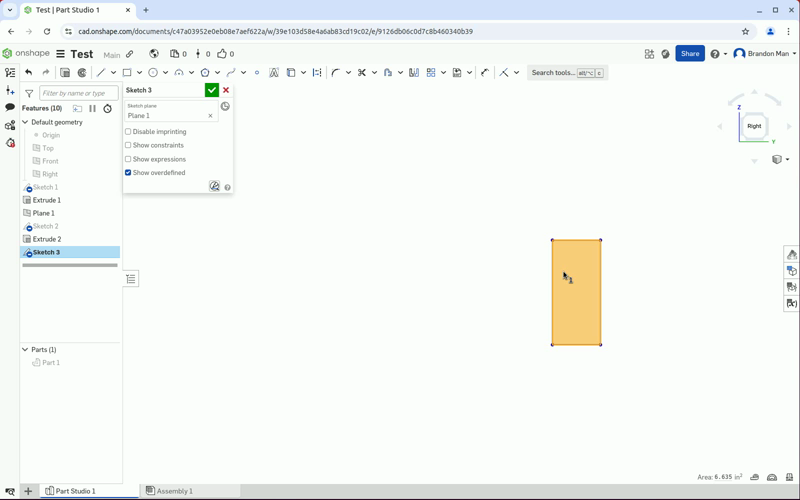
scroll(-6)
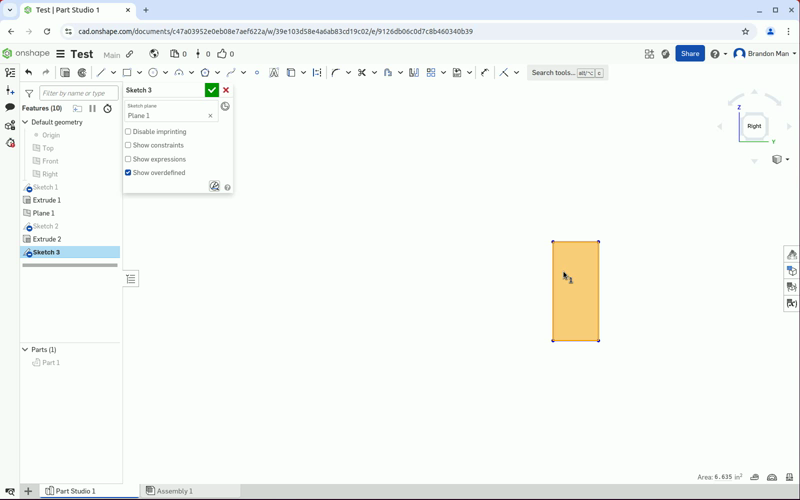
scroll(-6)
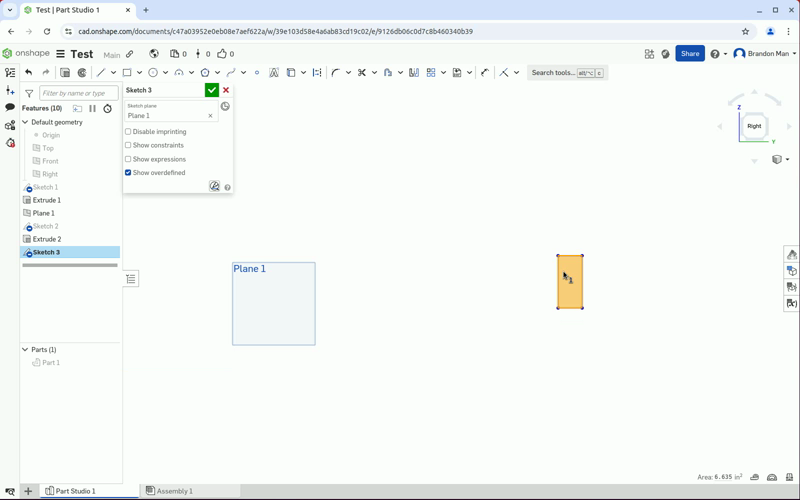
scroll(-6)
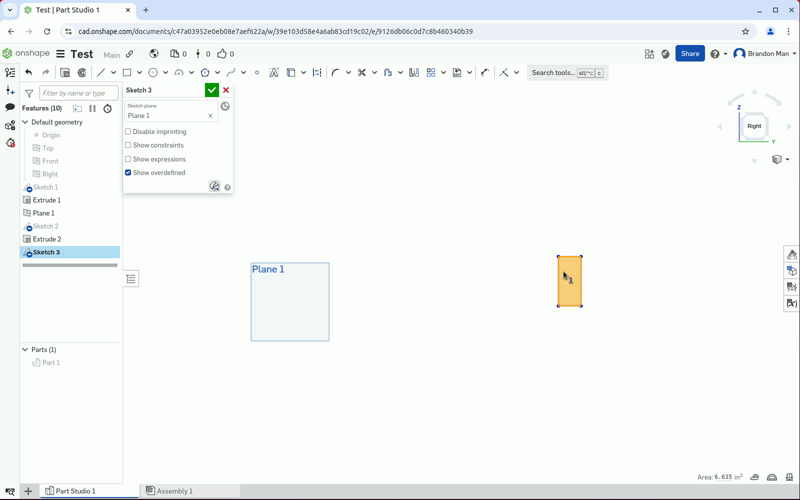
scroll(-6)
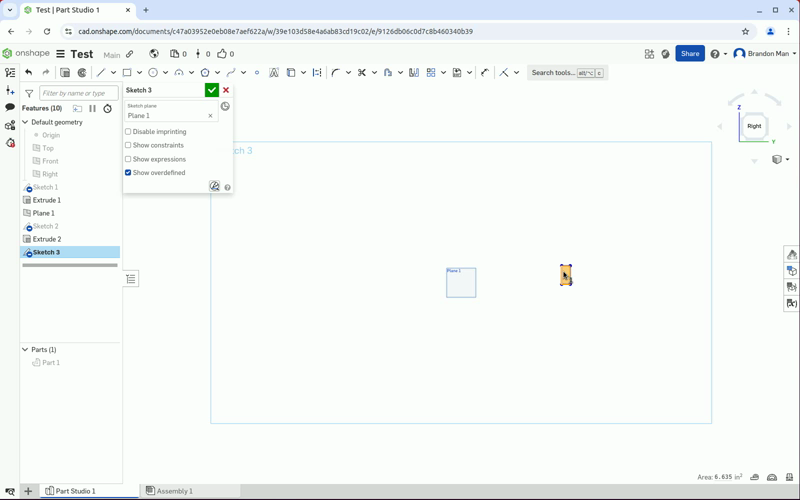
mouse_move(73, 352)
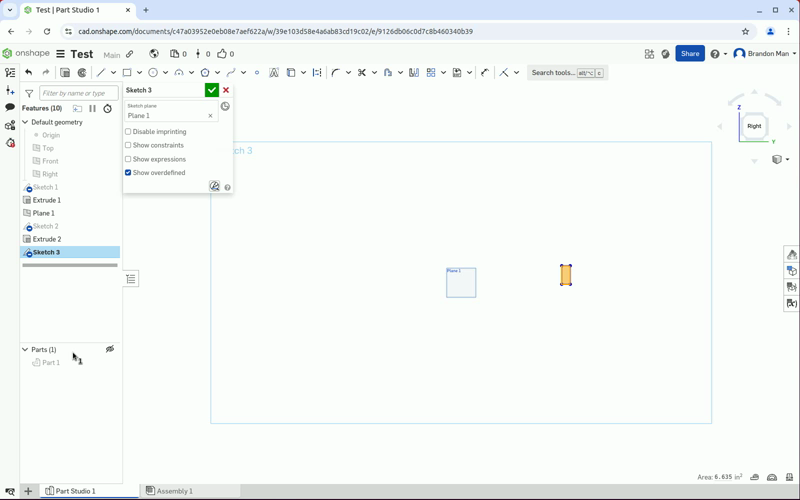
key(shift+y)
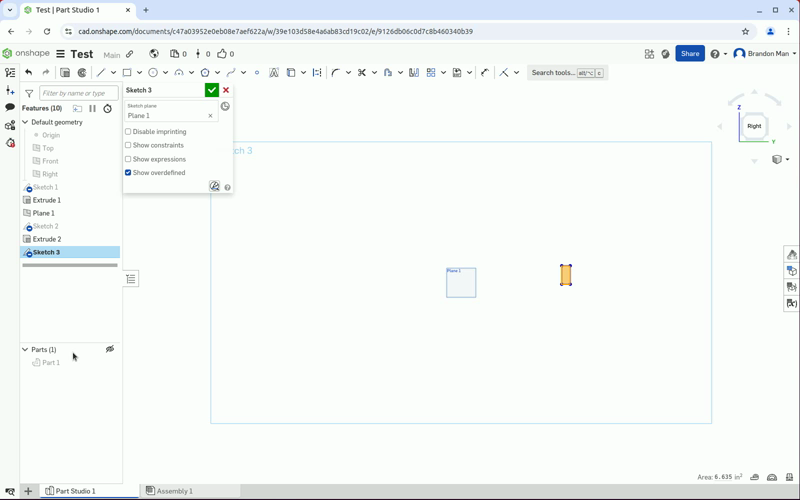
key(shift+e)
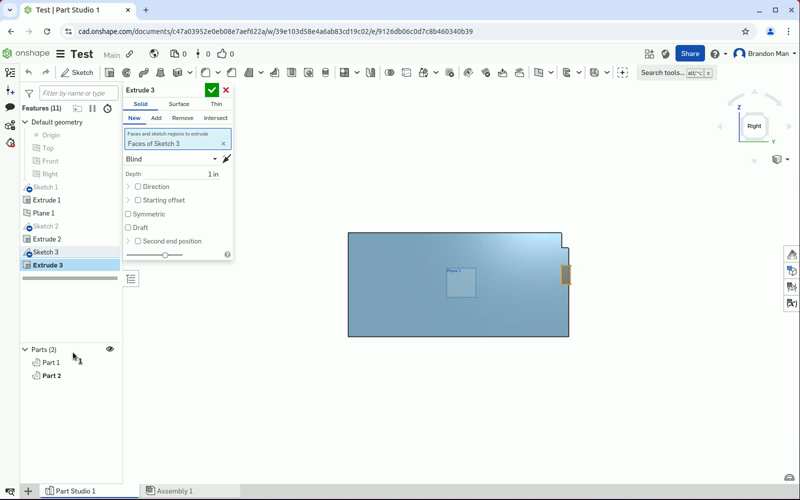
mouse_move(143, 106)
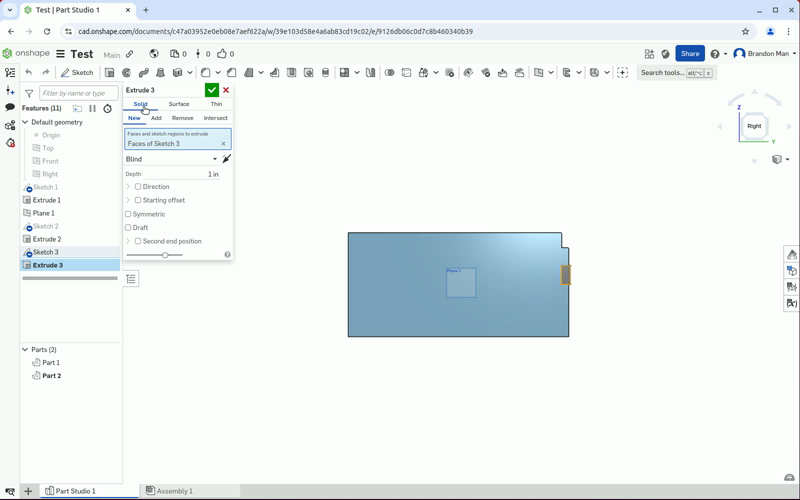
click(143, 106)
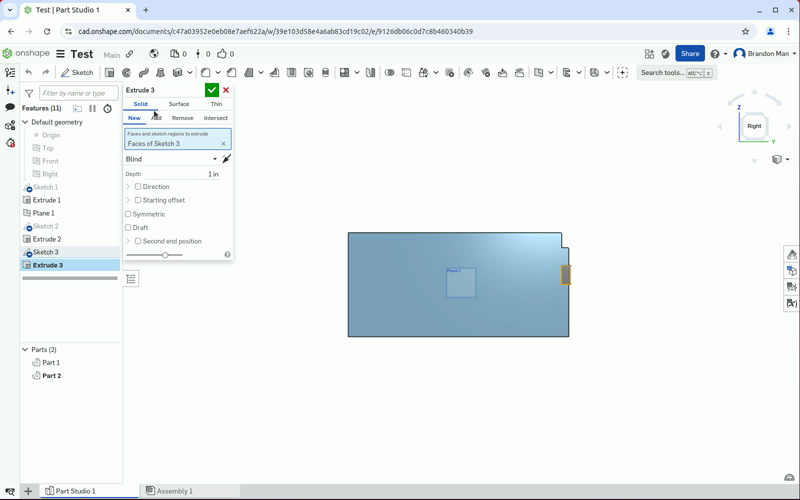
mouse_move(186, 120)
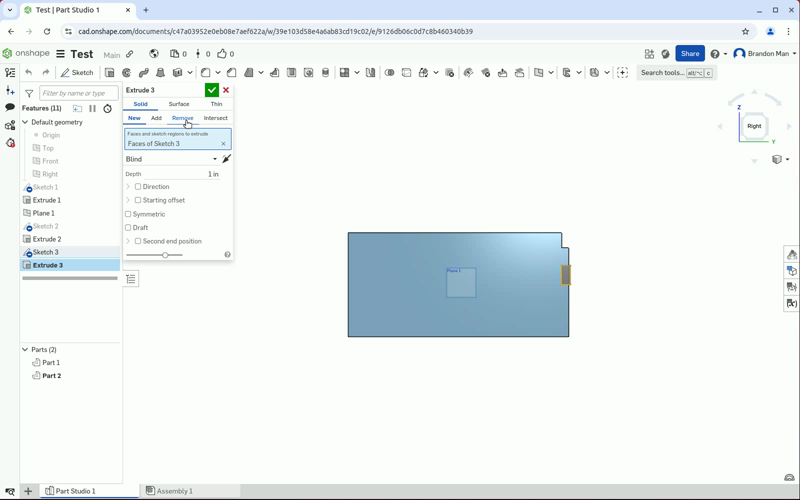
click(186, 120)
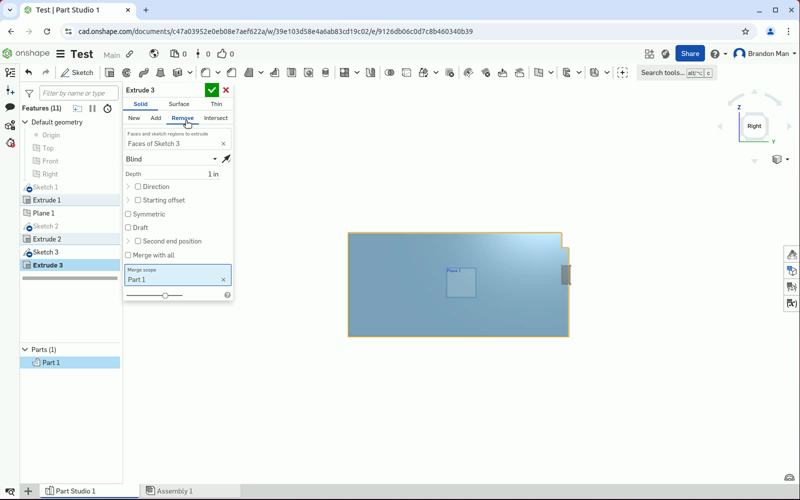
key(tab, 4)
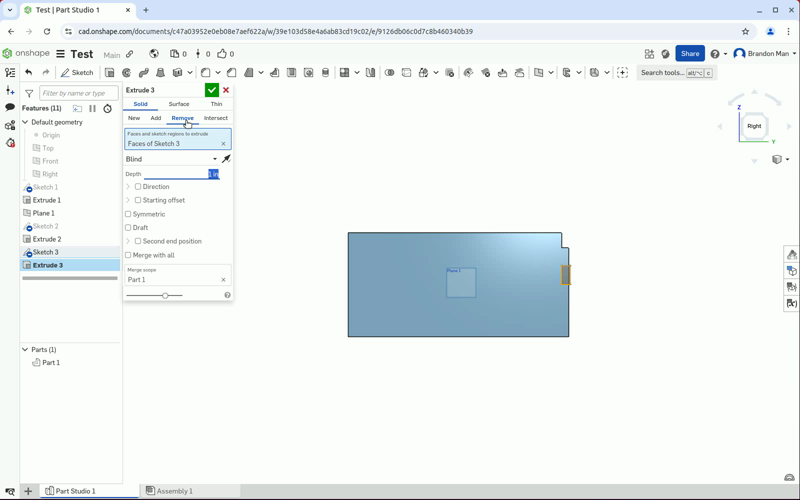
text(2.166)
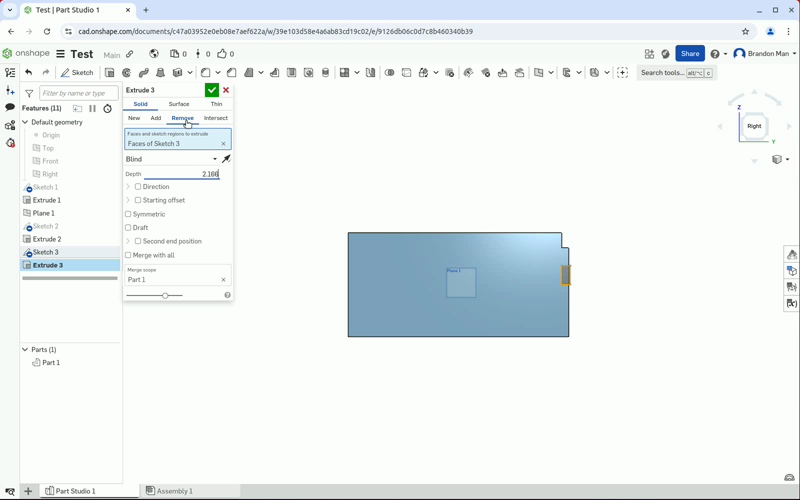
key(tab, 6)
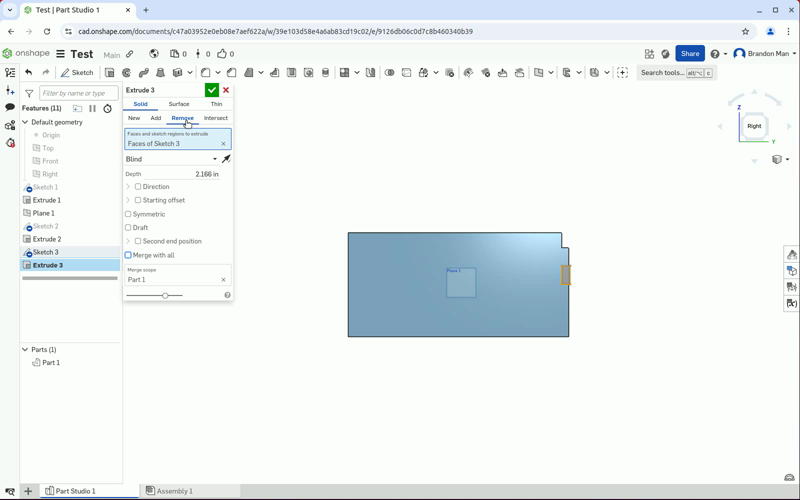
key(space)
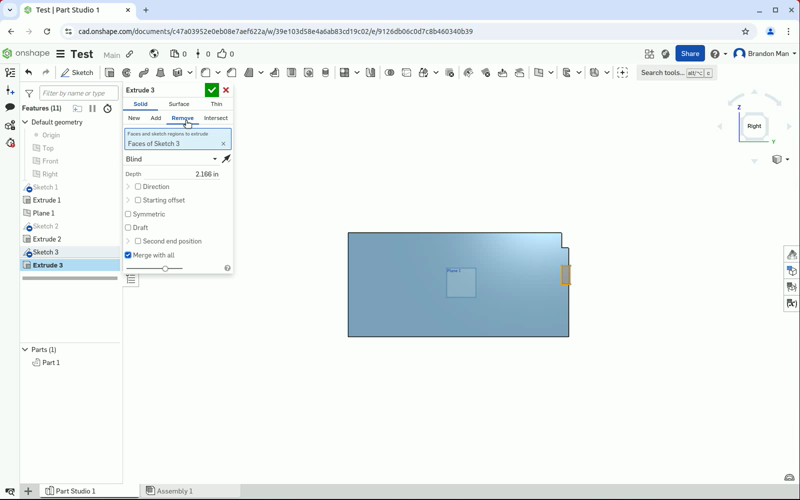
key(enter)
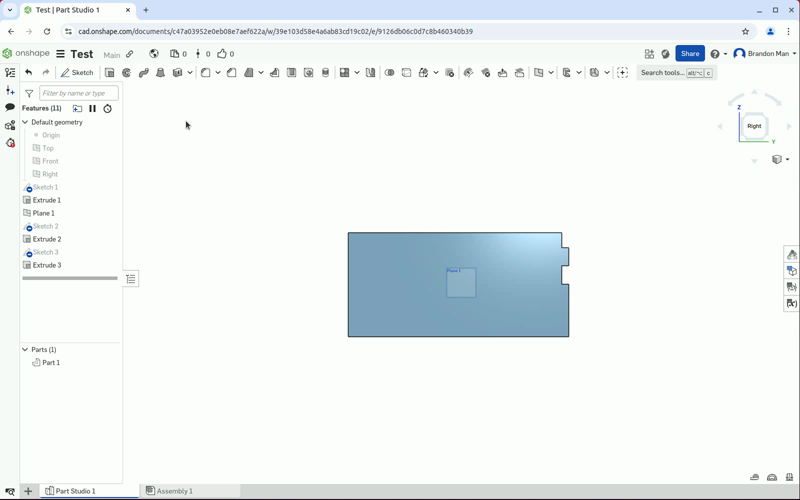
key(shift+h)
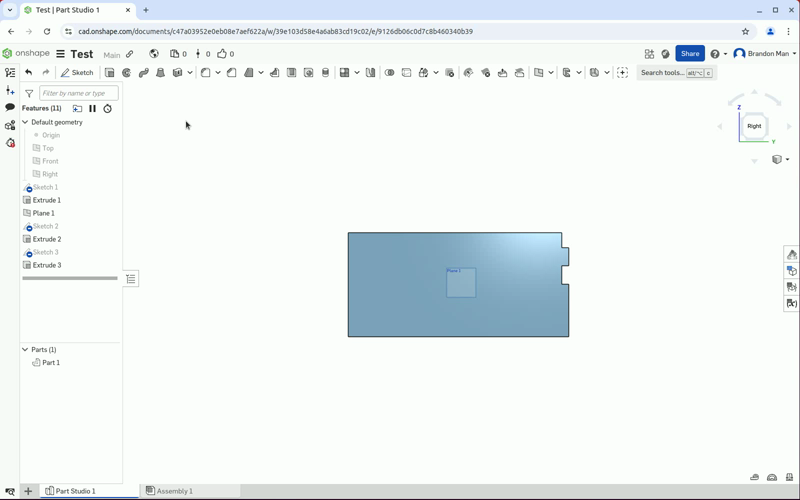
key(shift+h)
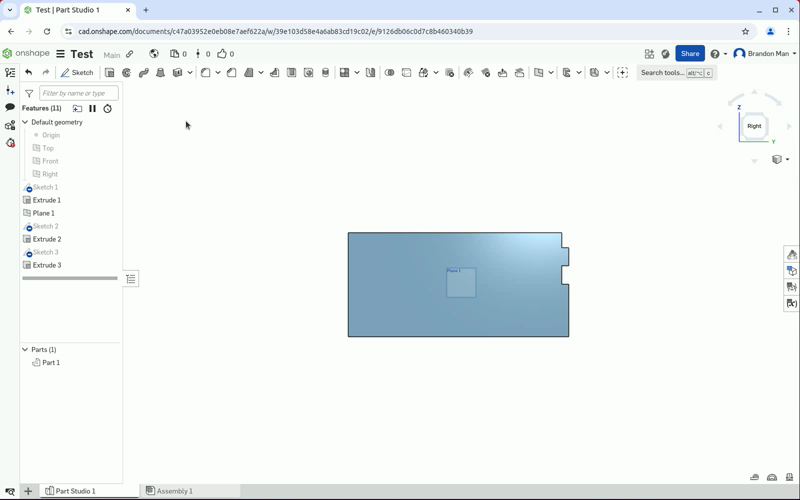
mouse_move(73, 189)
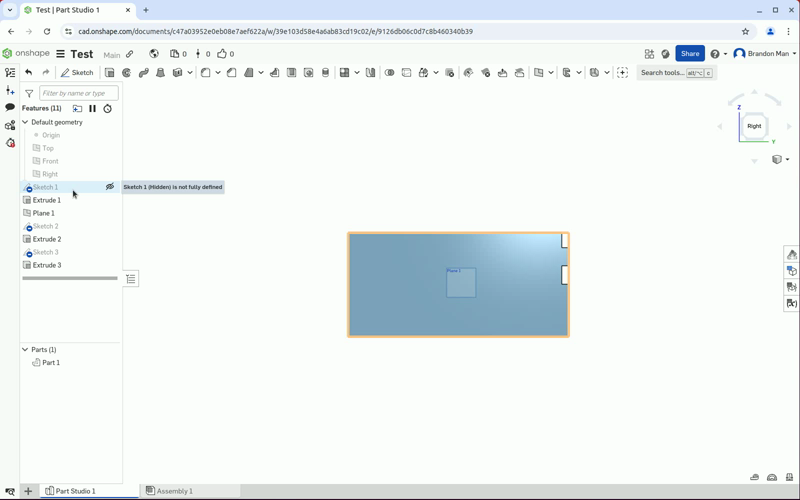
click(73, 189)
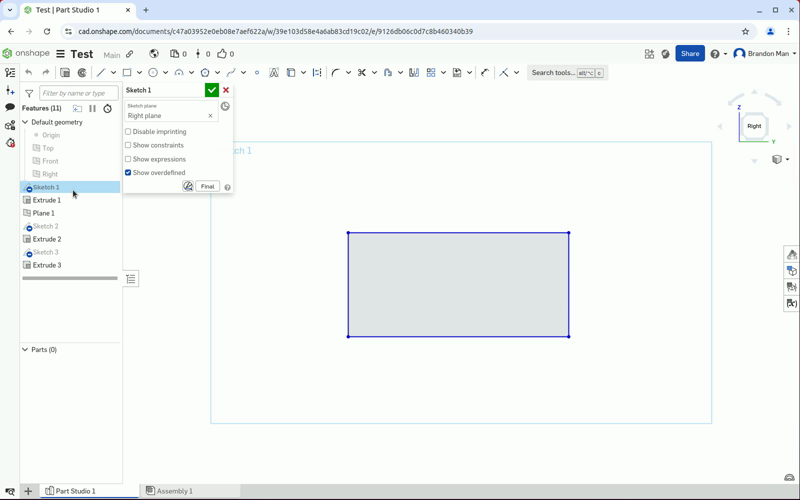
mouse_move(229, 92)
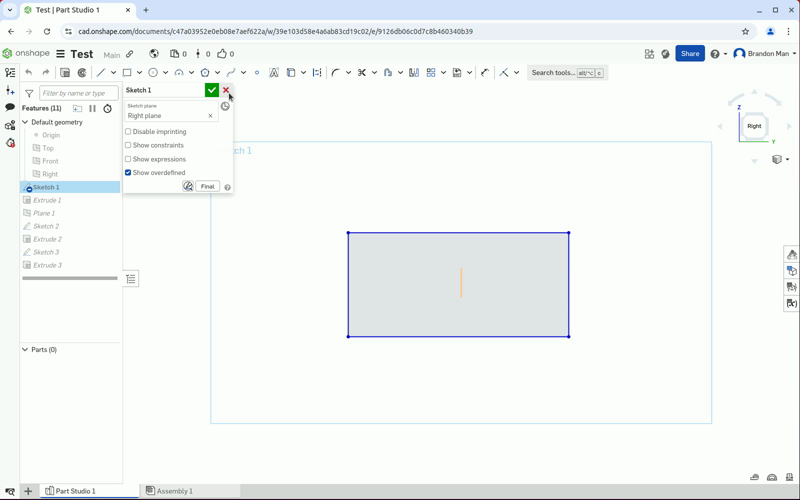
click(229, 92)
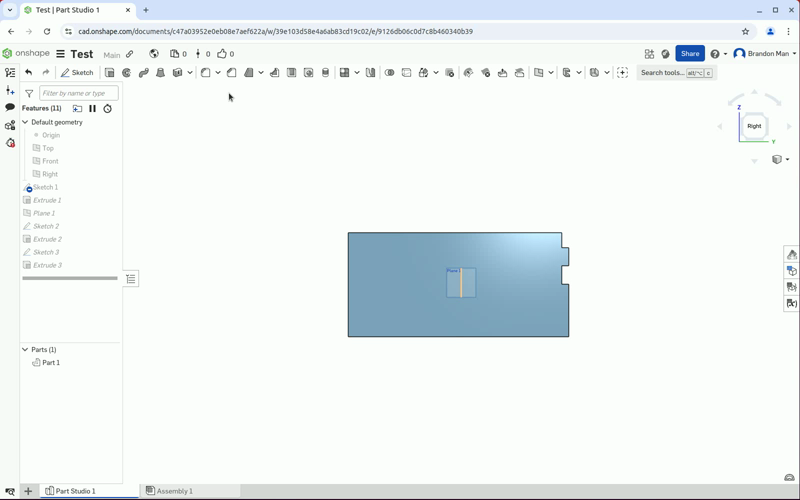
key(shift+s)
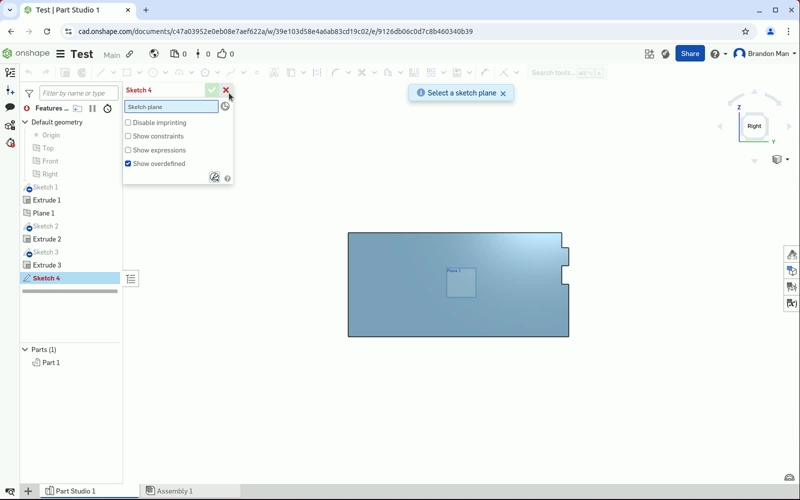
mouse_move(73, 215)
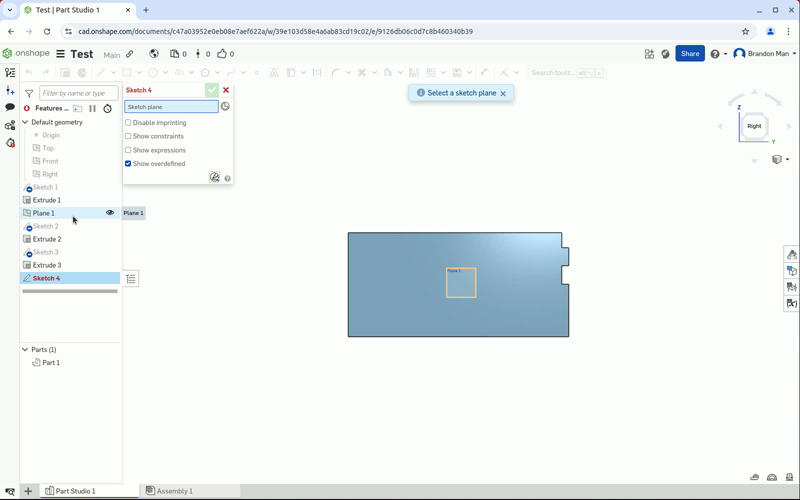
click(73, 215)
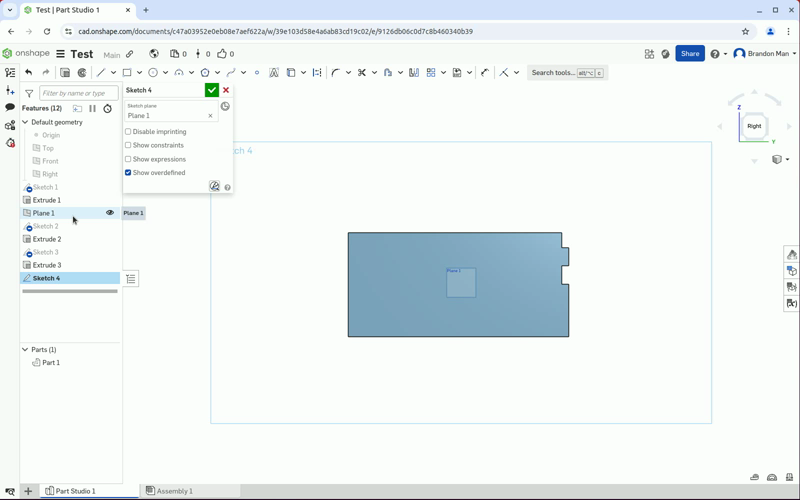
mouse_move(73, 352)
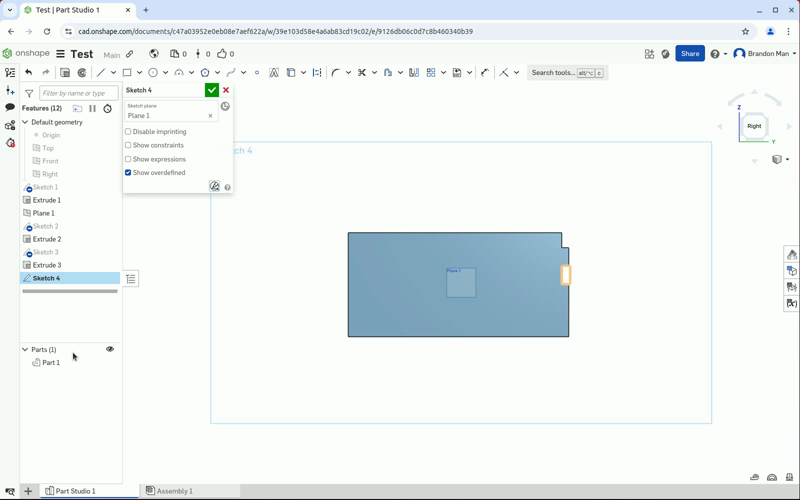
key(y)
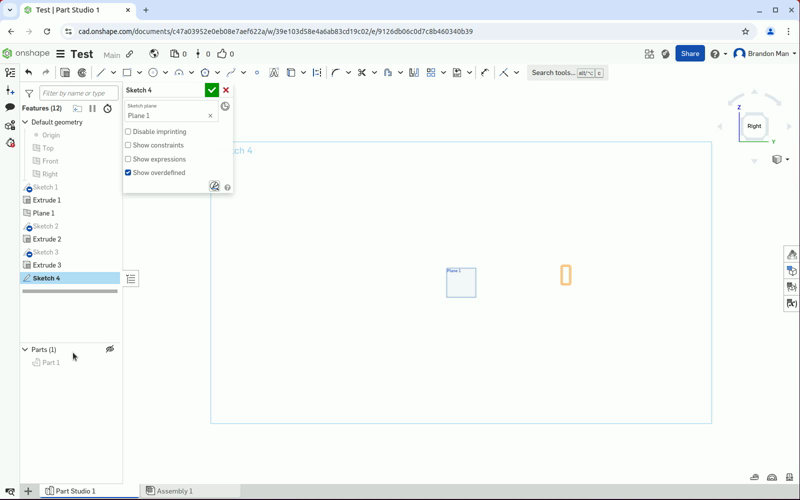
key(l)
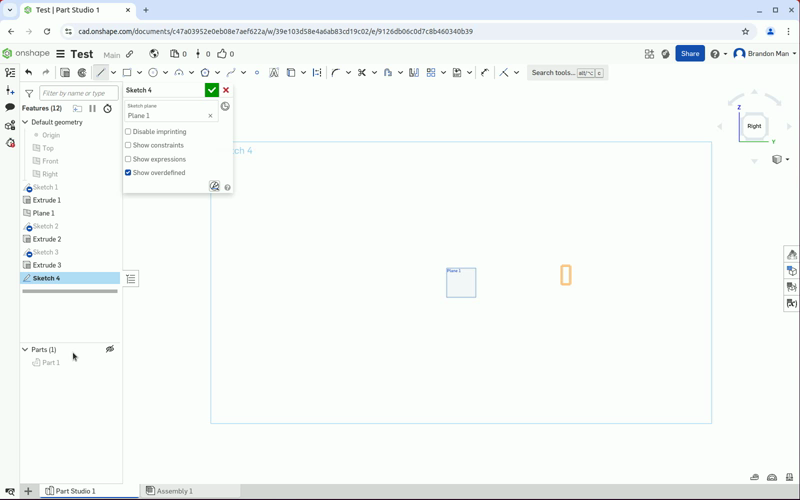
key_down(shift)
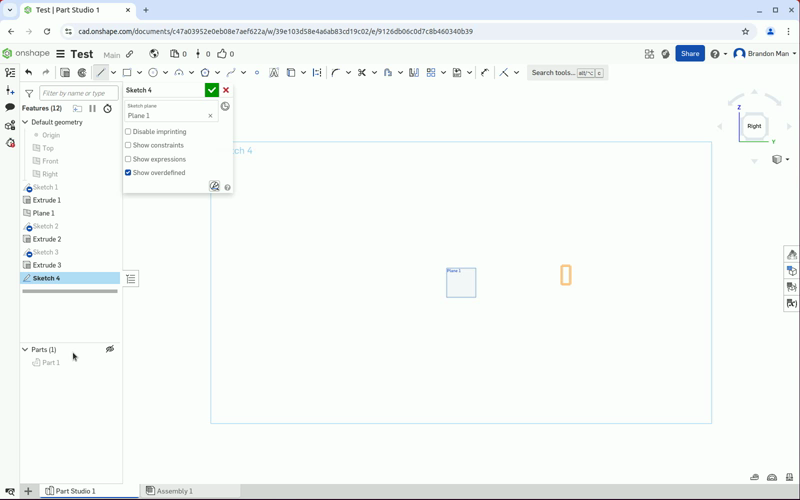
mouse_move(561, 319)
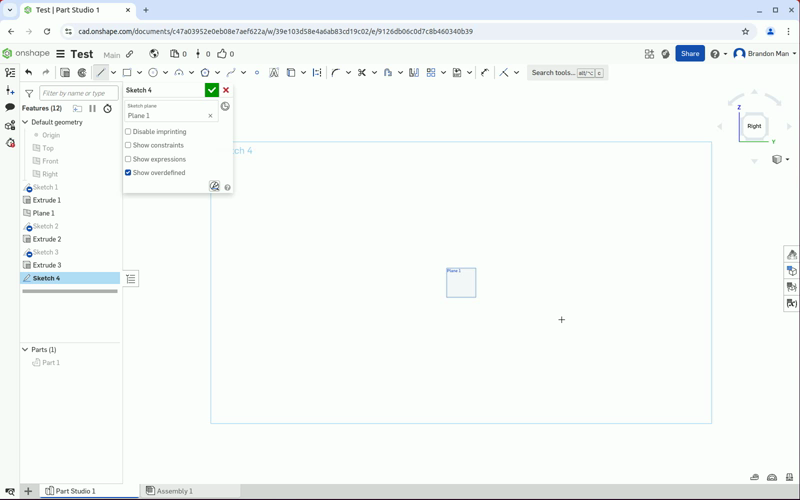
click(561, 319)
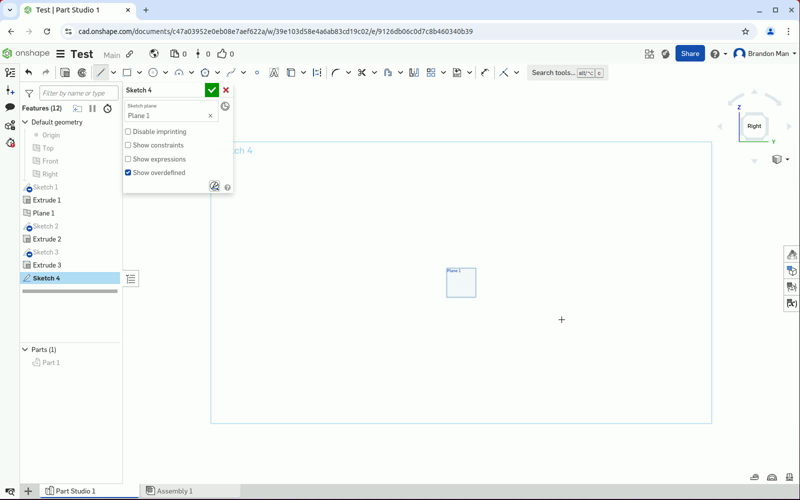
key_up(shift)
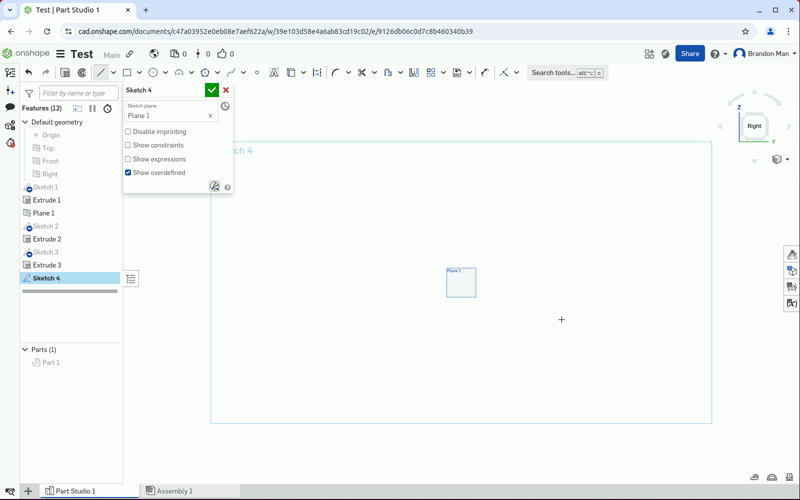
key_down(shift)
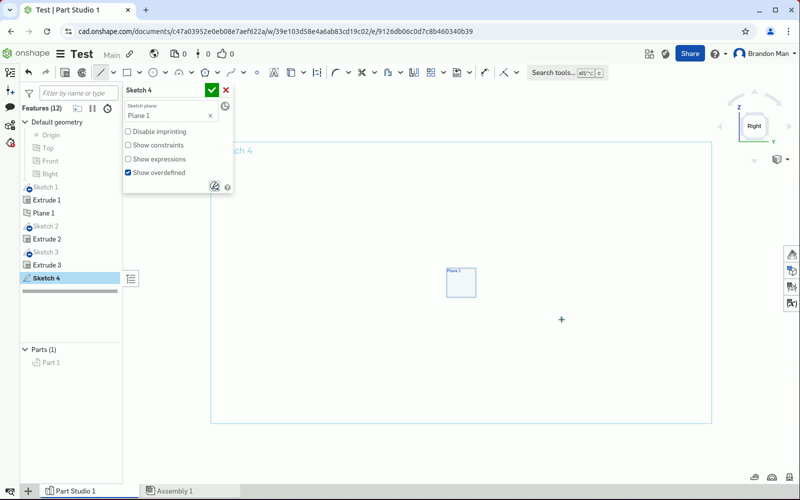
mouse_move(589, 319)
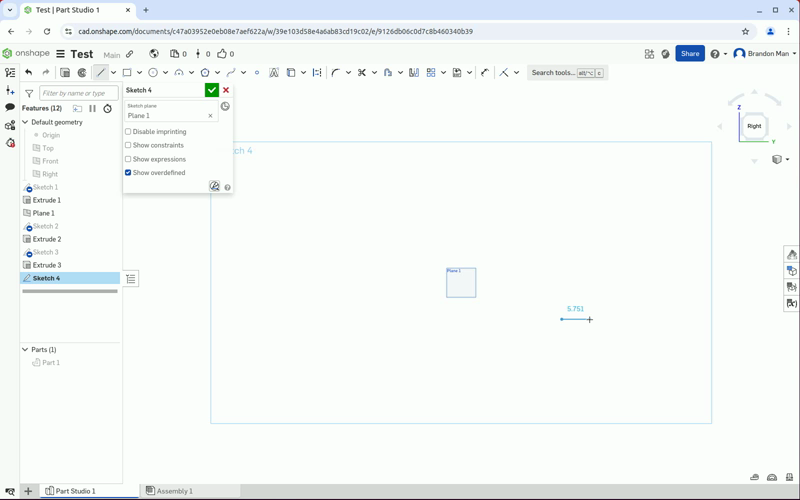
mouse_move(570, 319)
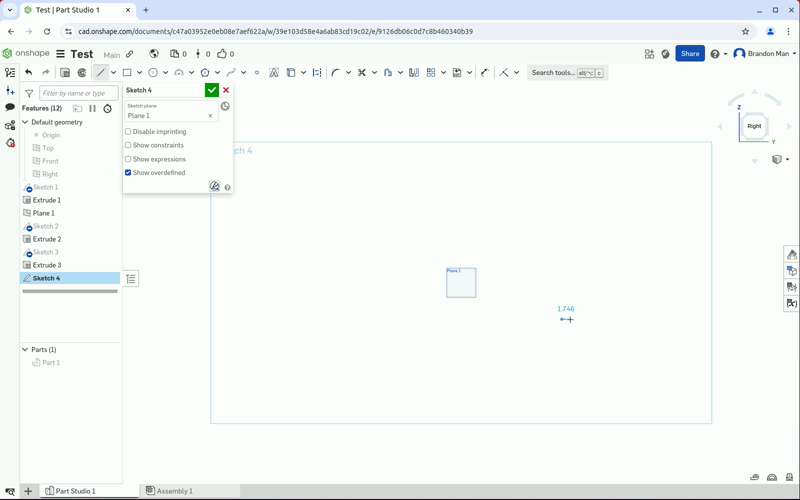
click(570, 319)
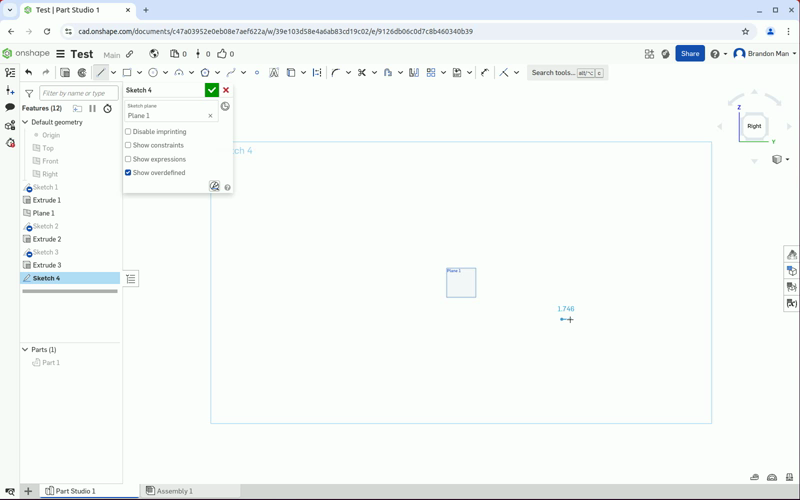
key_up(shift)
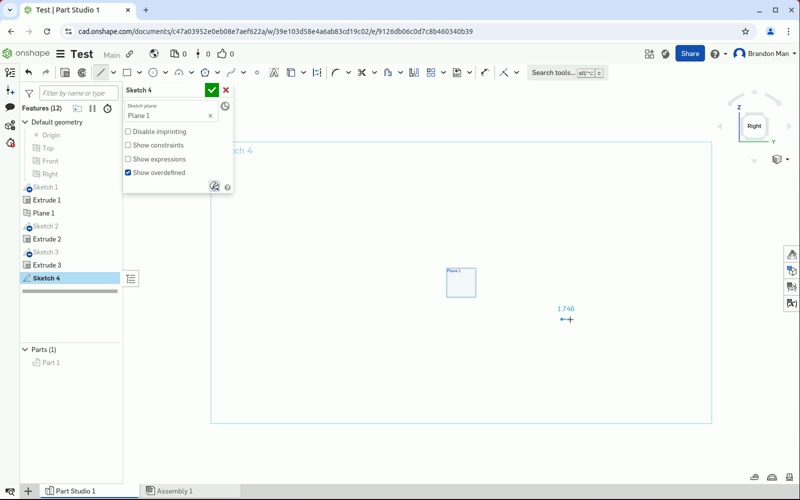
key_down(shift)
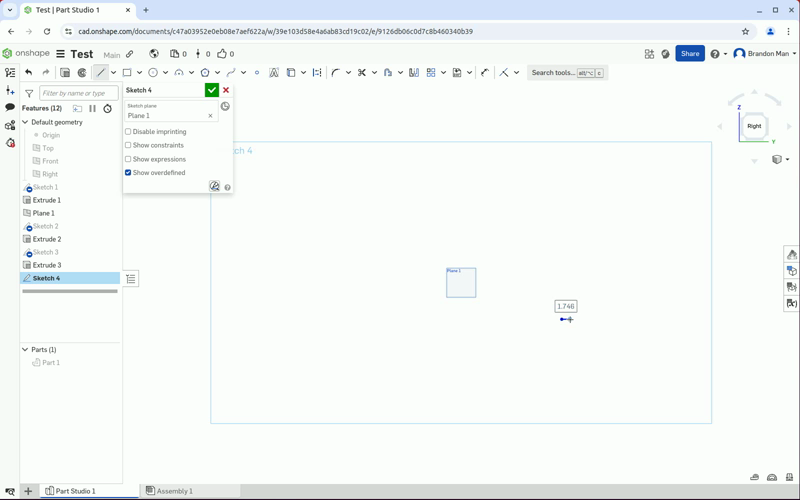
mouse_move(589, 319)
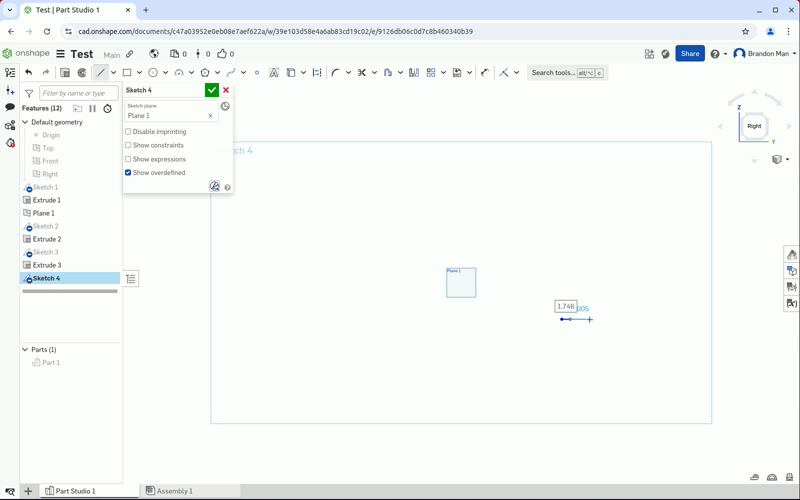
mouse_move(570, 300)
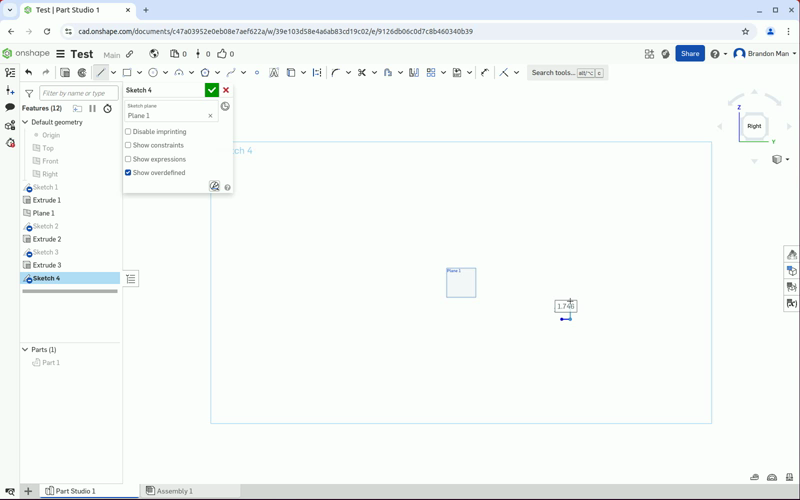
click(570, 300)
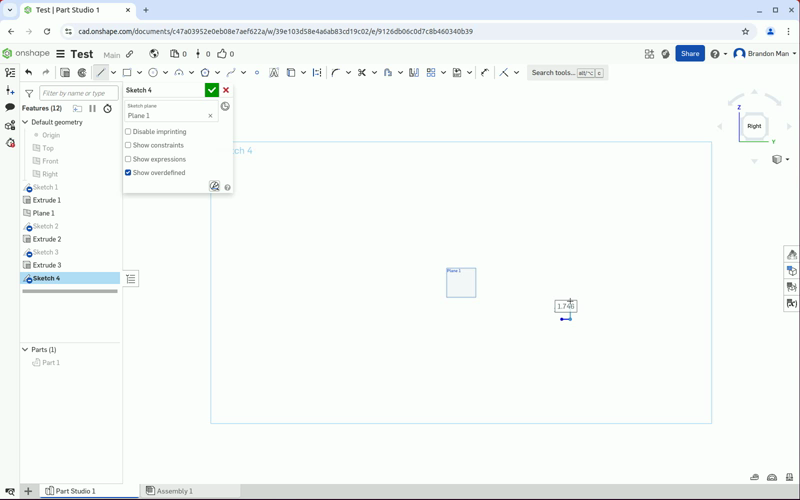
key_up(shift)
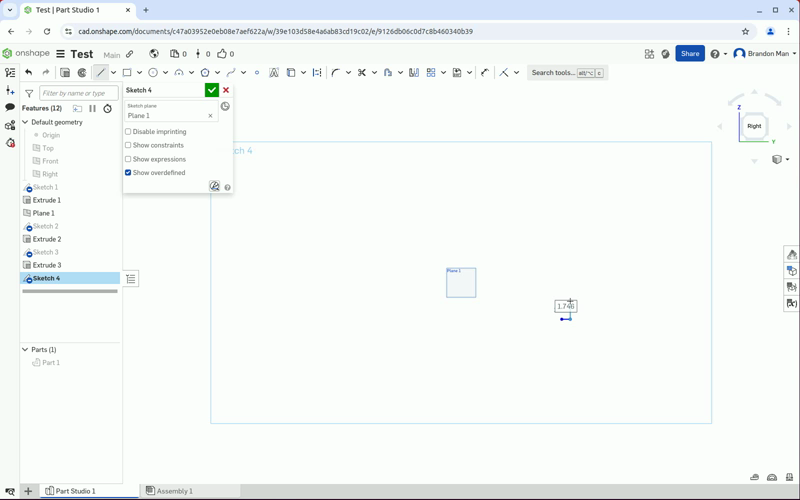
key_down(shift)
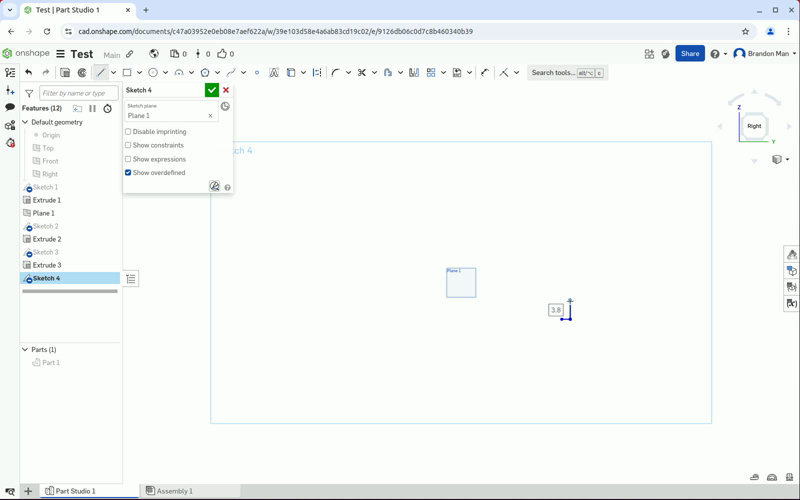
mouse_move(589, 300)
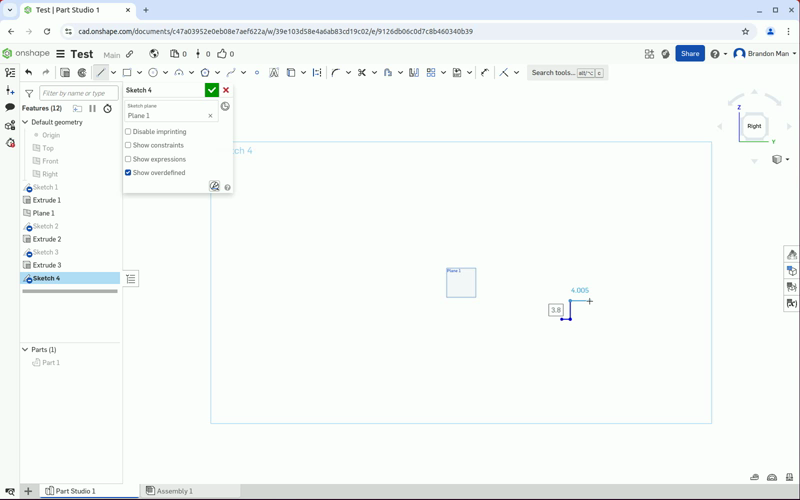
mouse_move(561, 300)
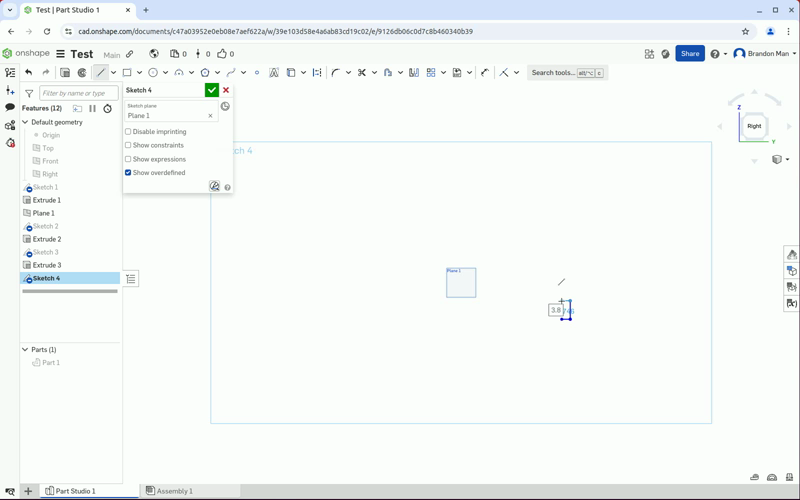
click(561, 300)
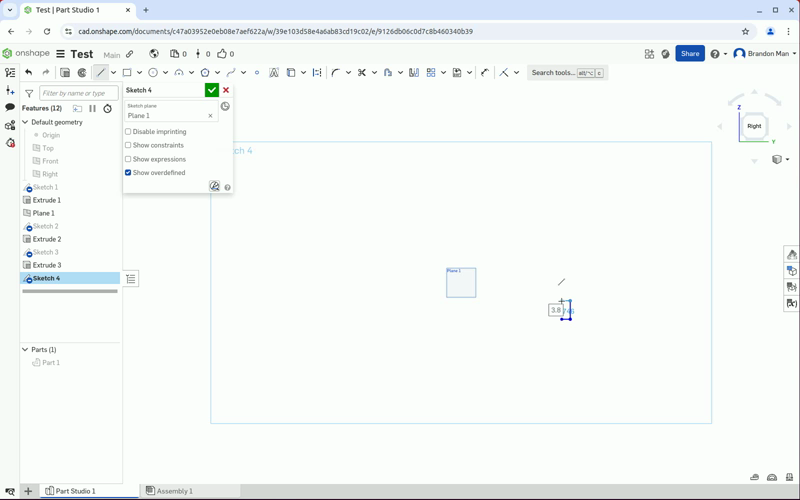
key_up(shift)
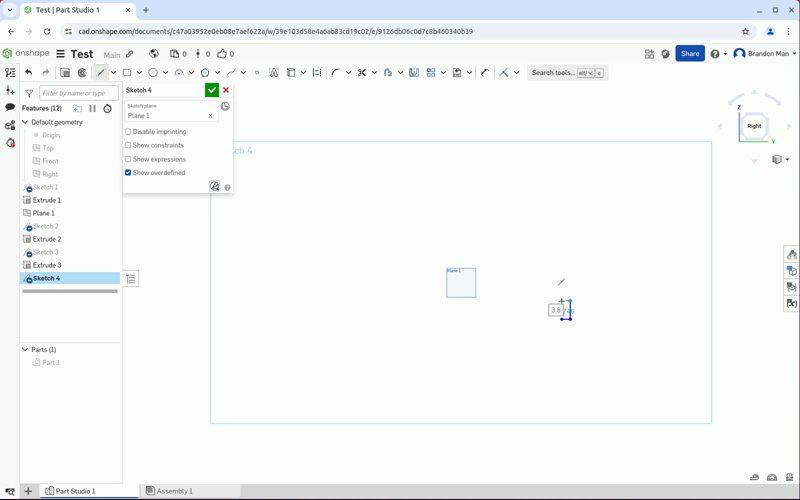
mouse_move(589, 300)
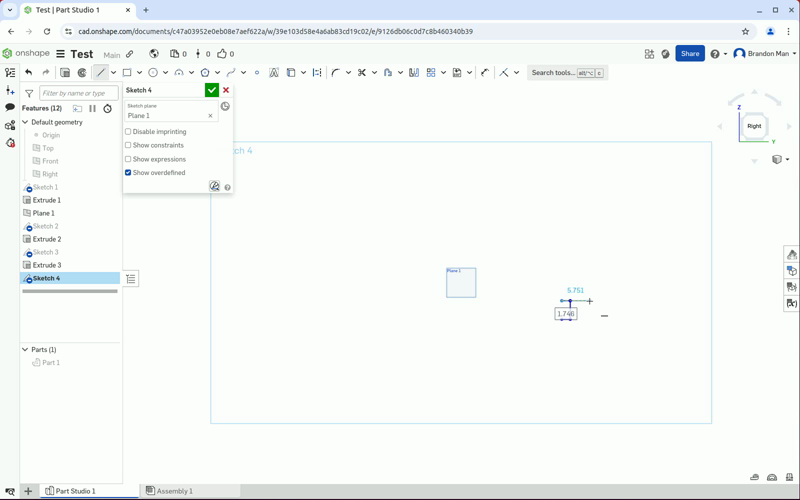
key_down(shift)
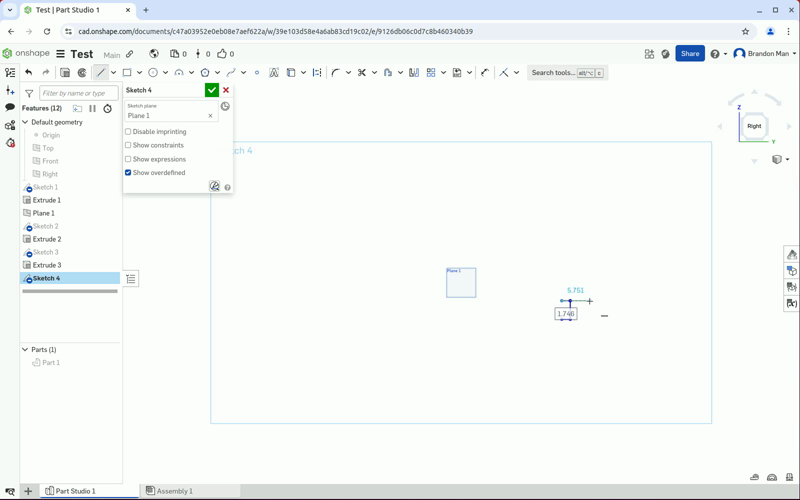
mouse_move(561, 319)
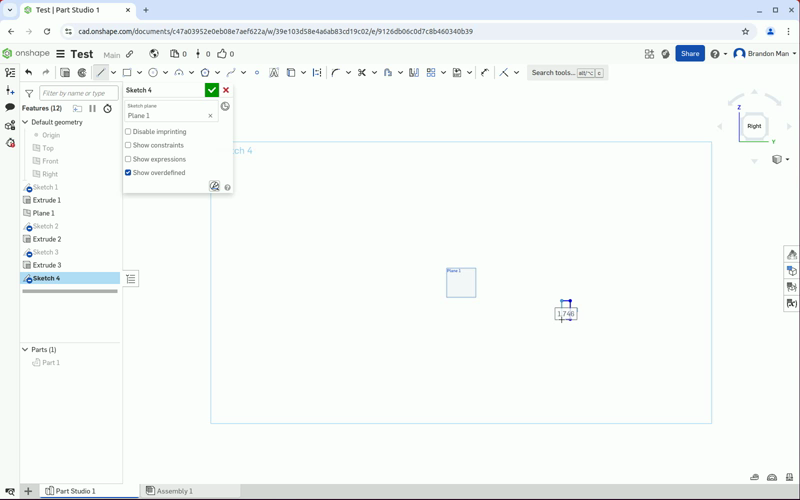
key_up(shift)
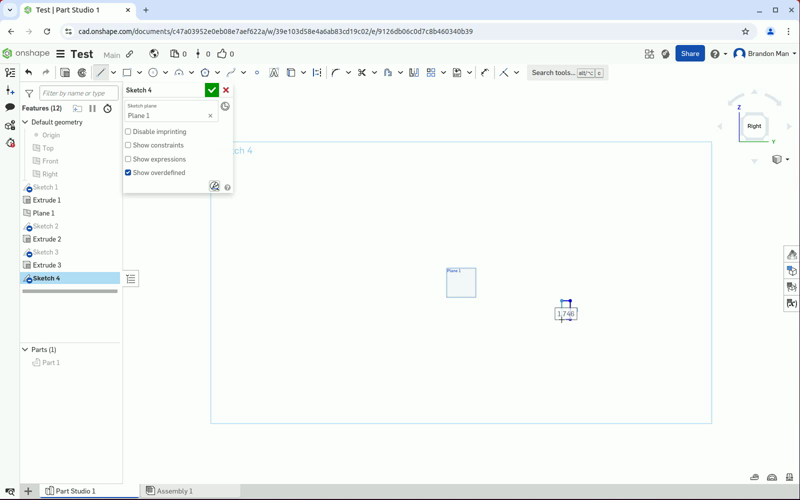
click(561, 319)
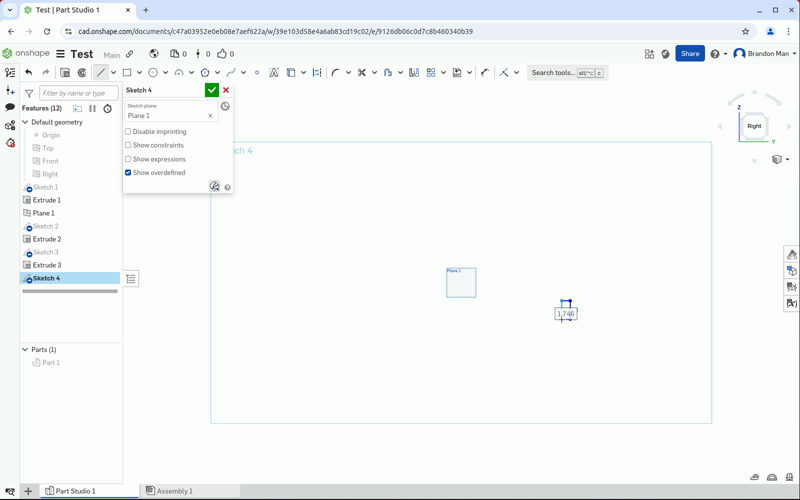
key(esc)
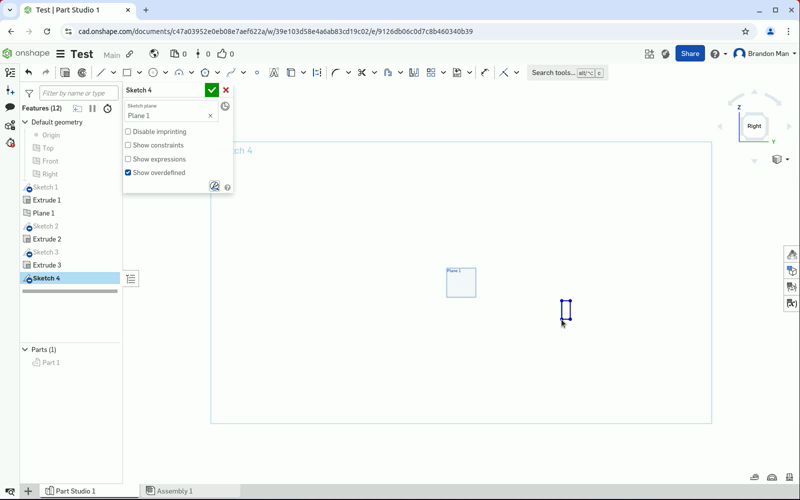
mouse_move(564, 310)
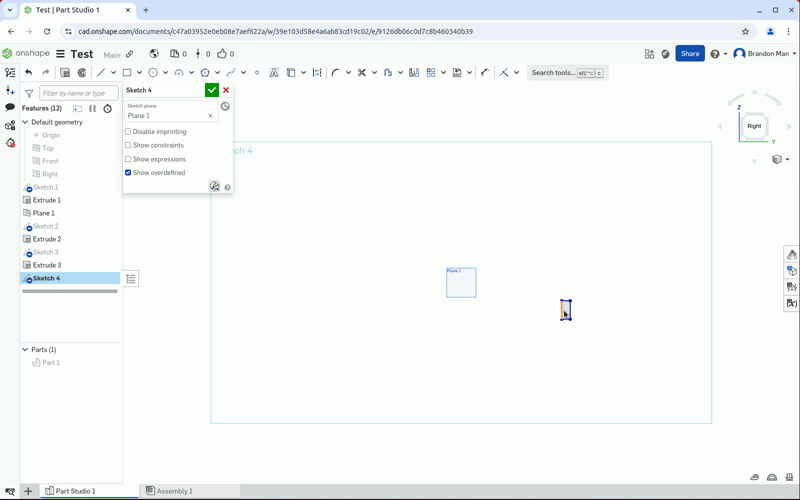
scroll(6)
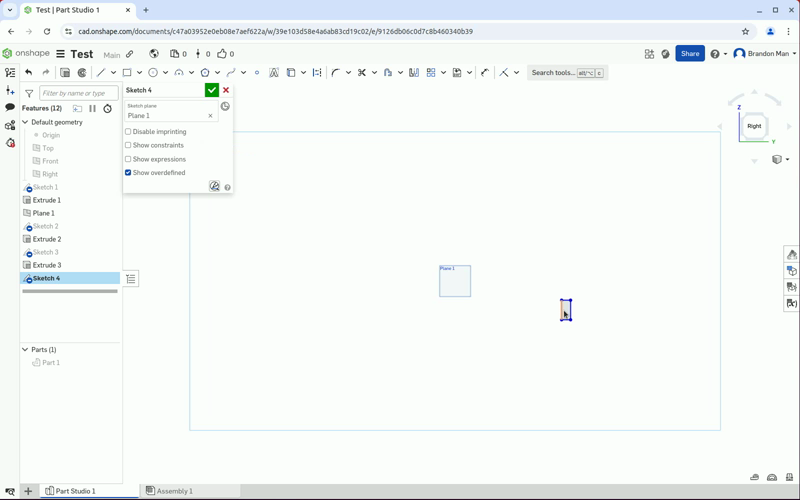
scroll(6)
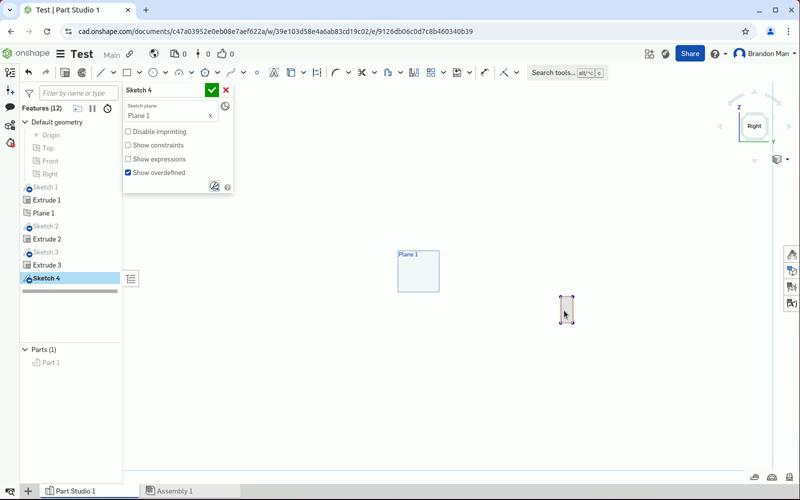
scroll(6)
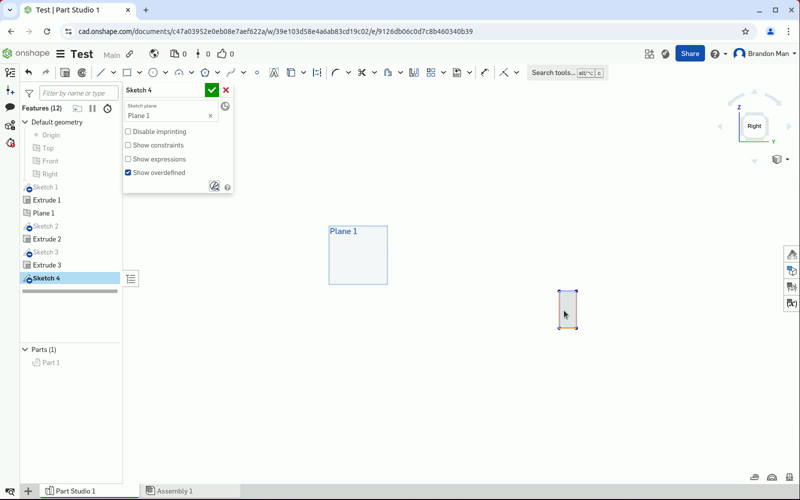
scroll(6)
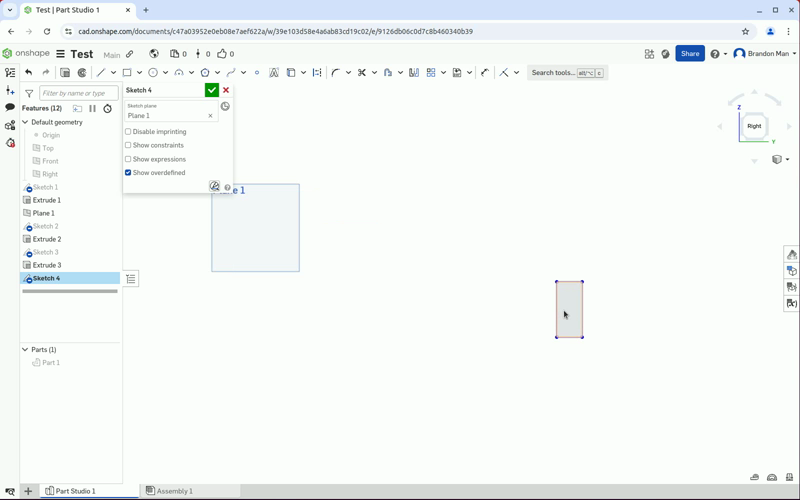
scroll(6)
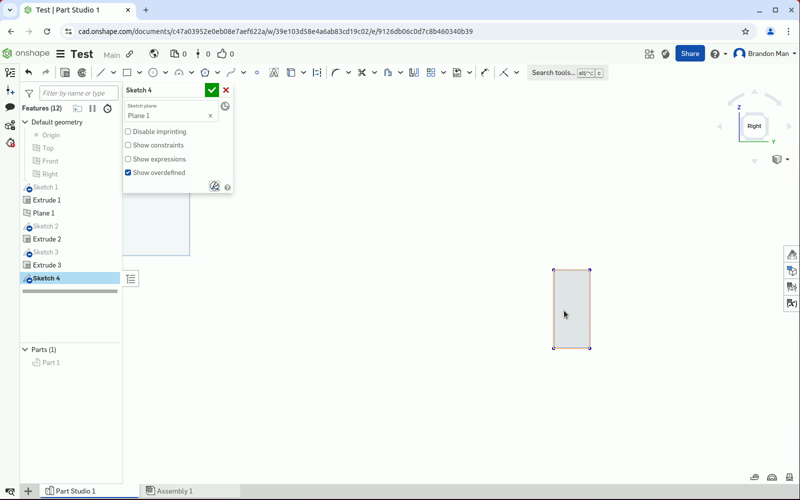
scroll(6)
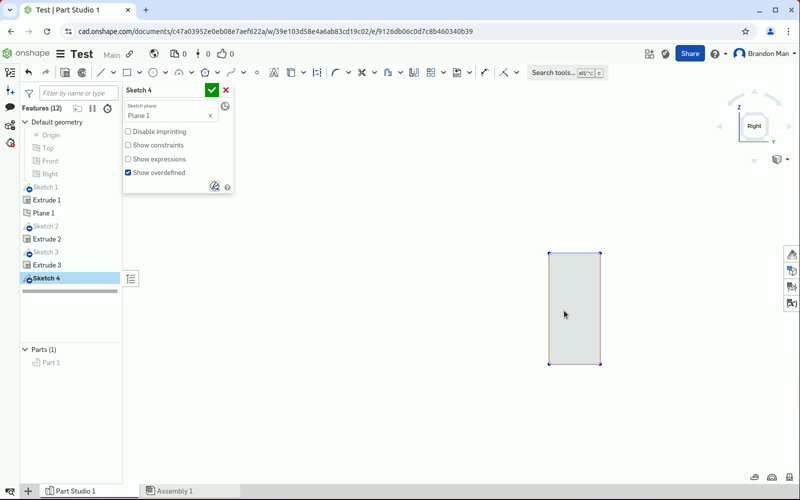
scroll(6)
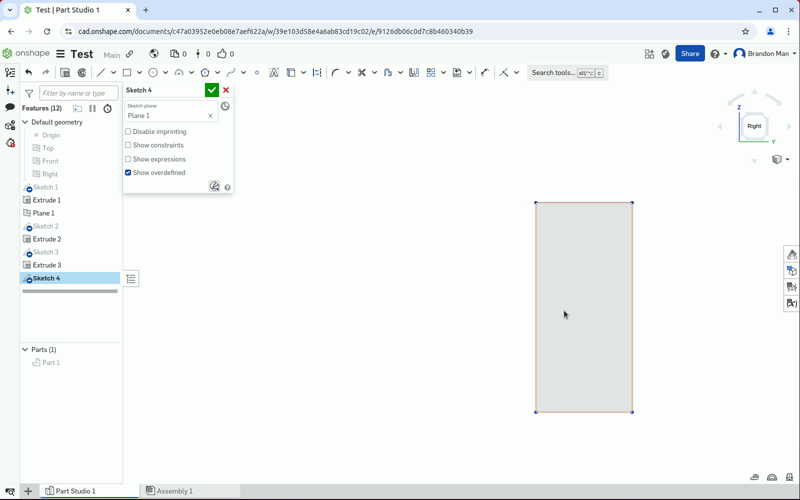
click(564, 310)
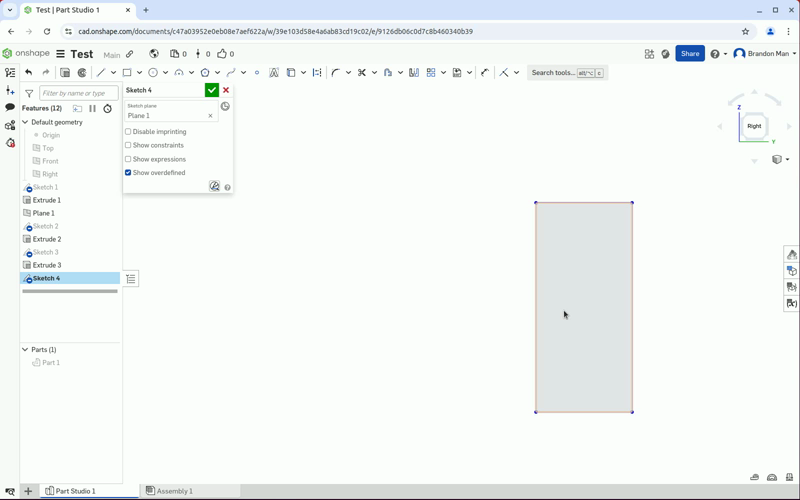
scroll(-6)
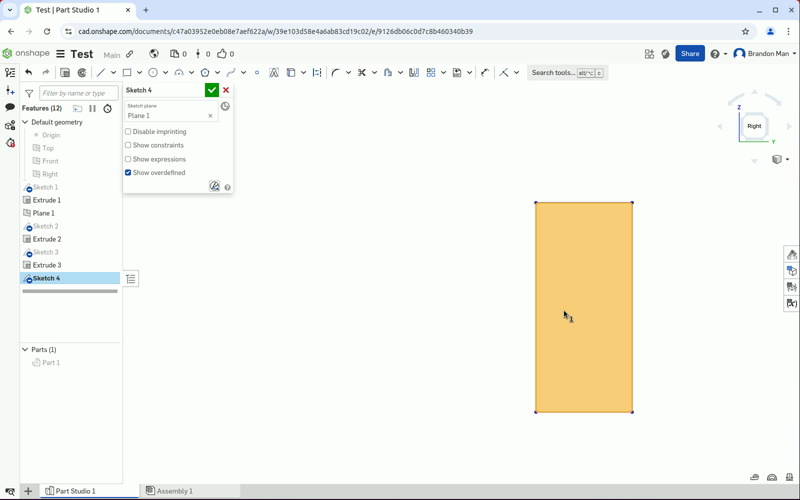
scroll(-6)
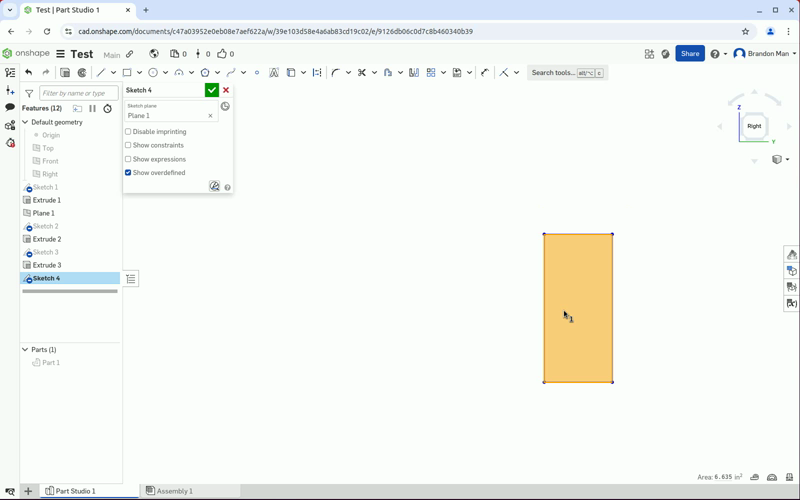
scroll(-6)
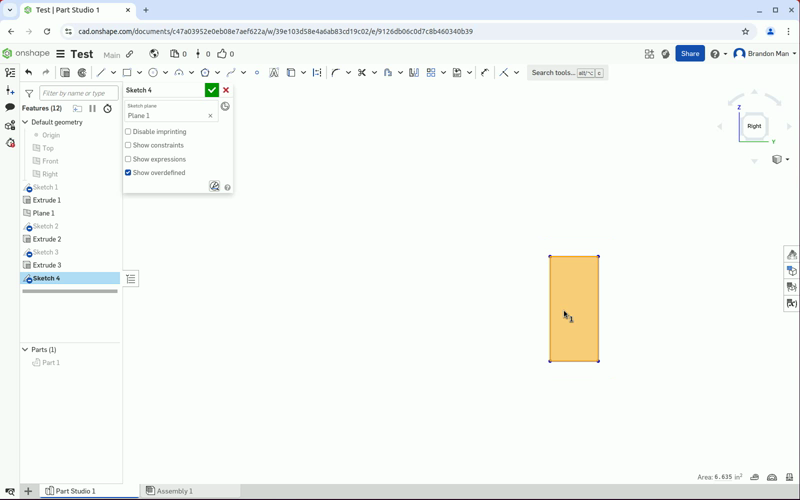
scroll(-6)
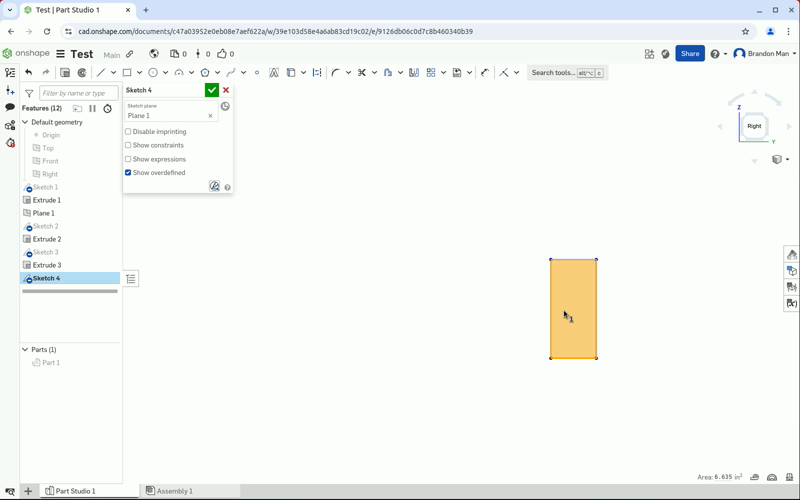
scroll(-6)
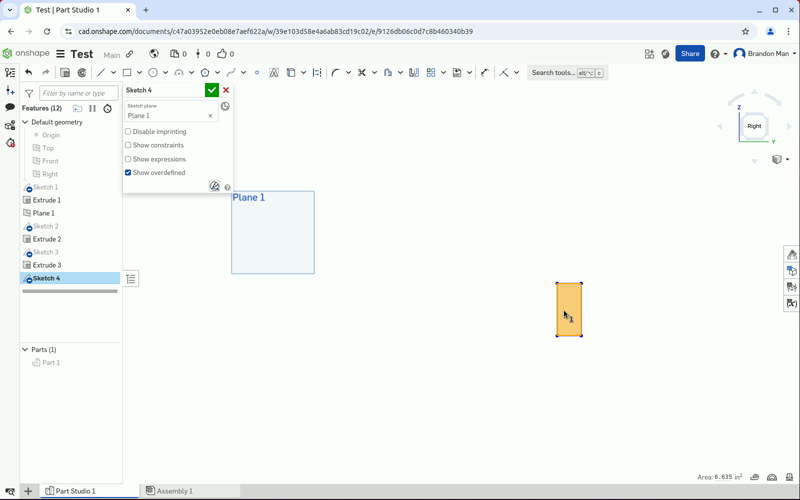
scroll(-6)
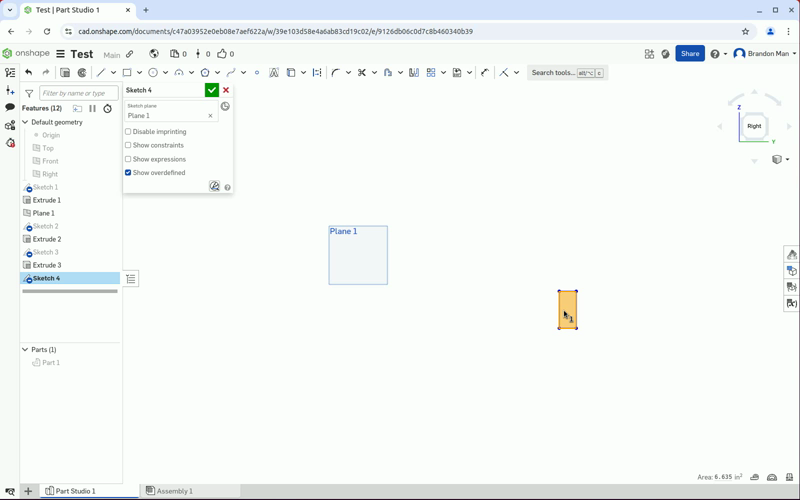
scroll(-6)
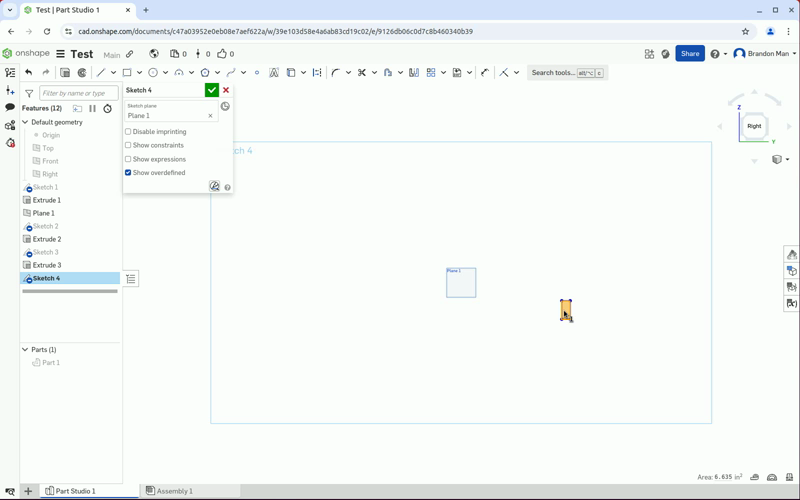
mouse_move(73, 352)
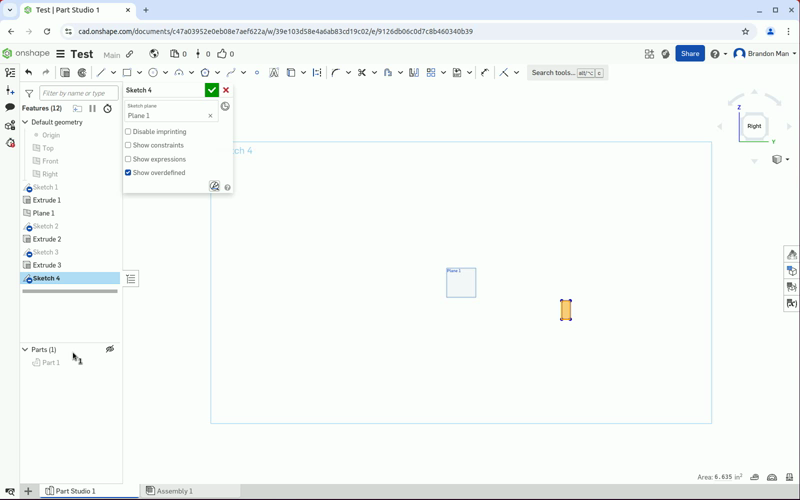
key(shift+y)
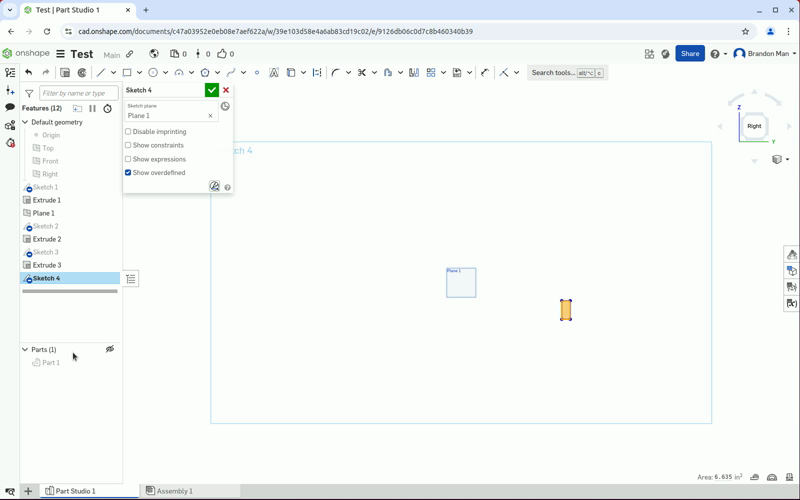
key(shift+e)
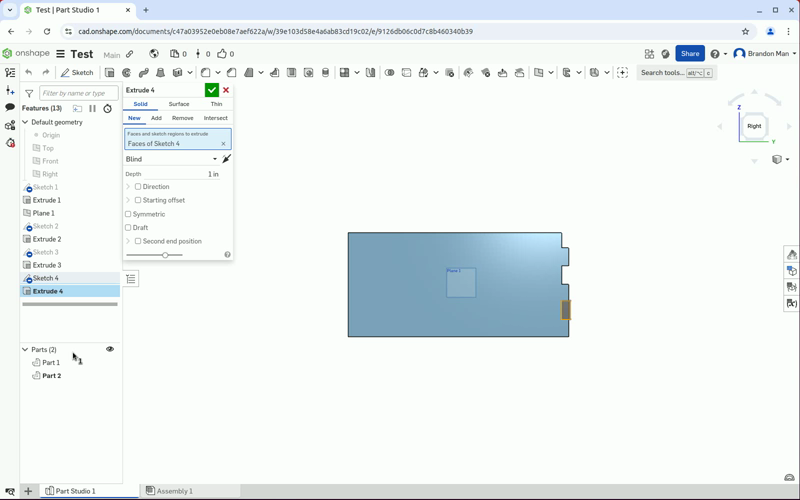
mouse_move(143, 106)
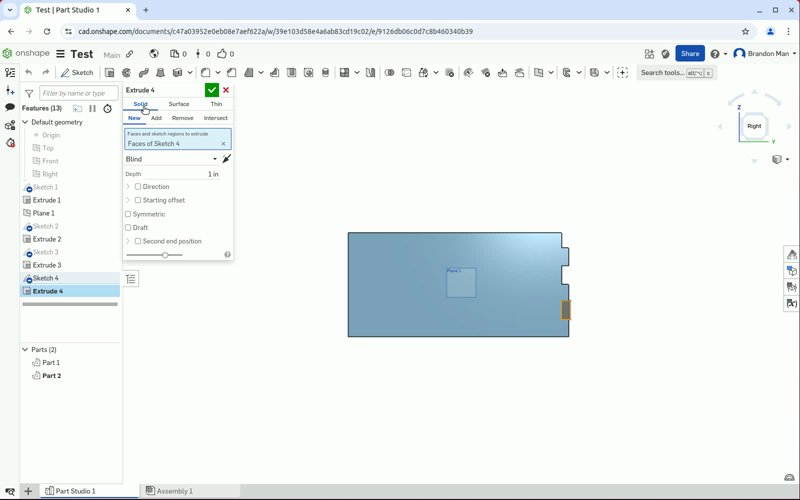
click(143, 106)
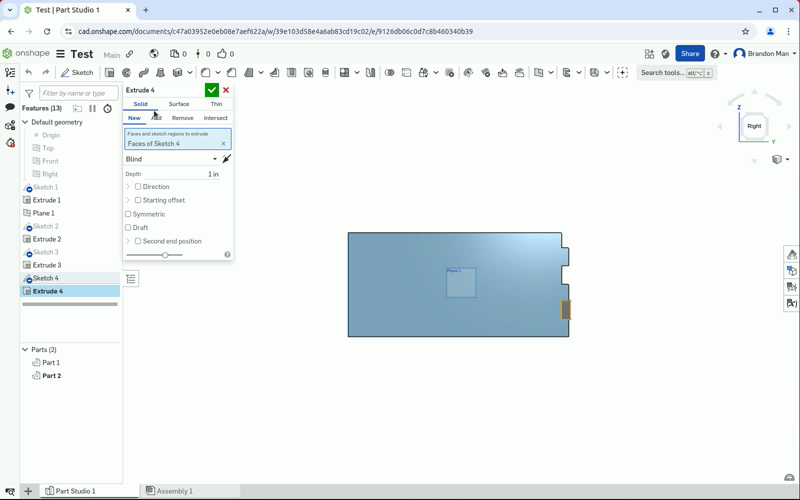
mouse_move(186, 120)
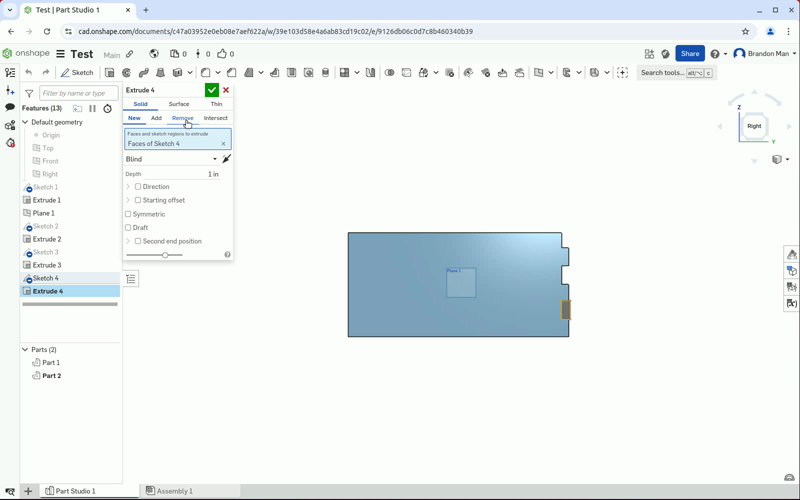
click(186, 120)
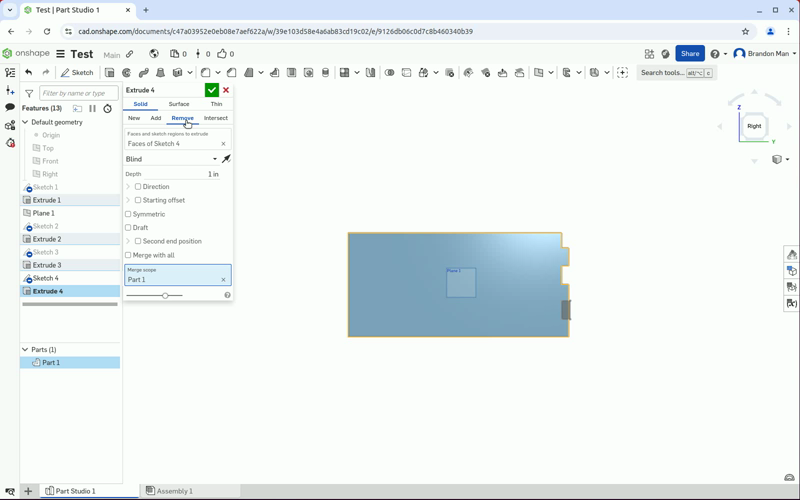
key(tab, 4)
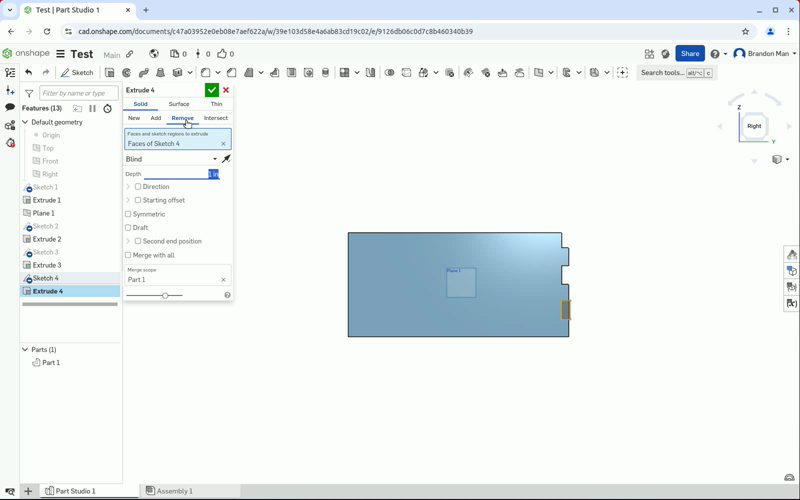
text(2.166)
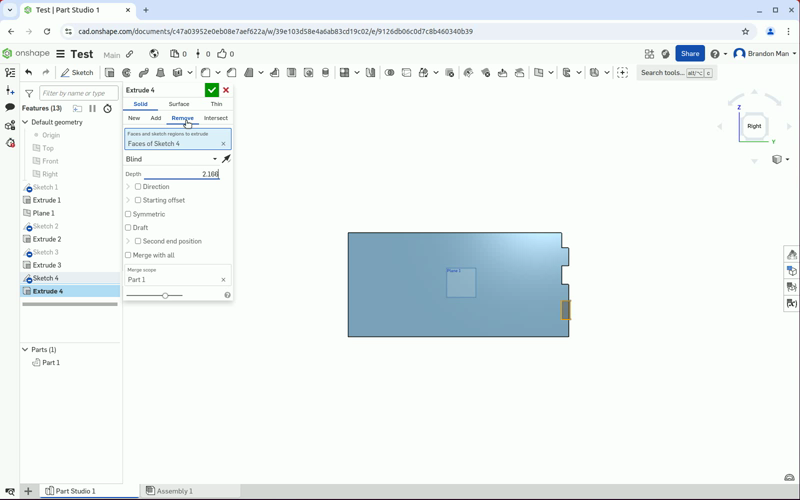
key(tab, 6)
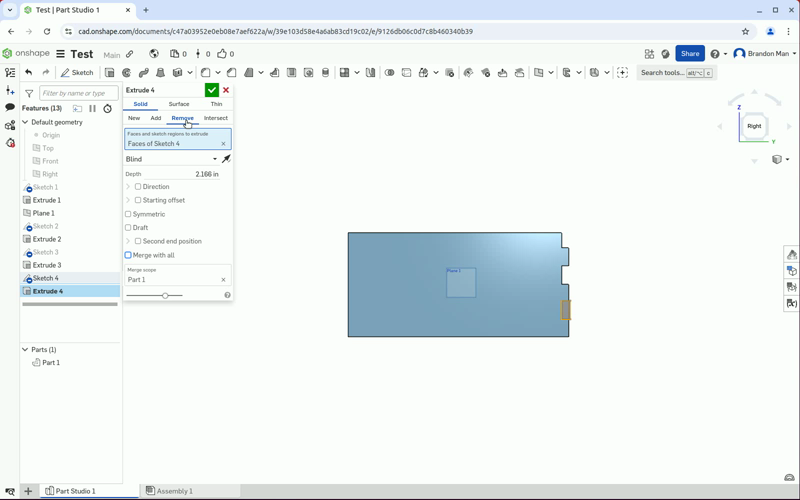
key(space)
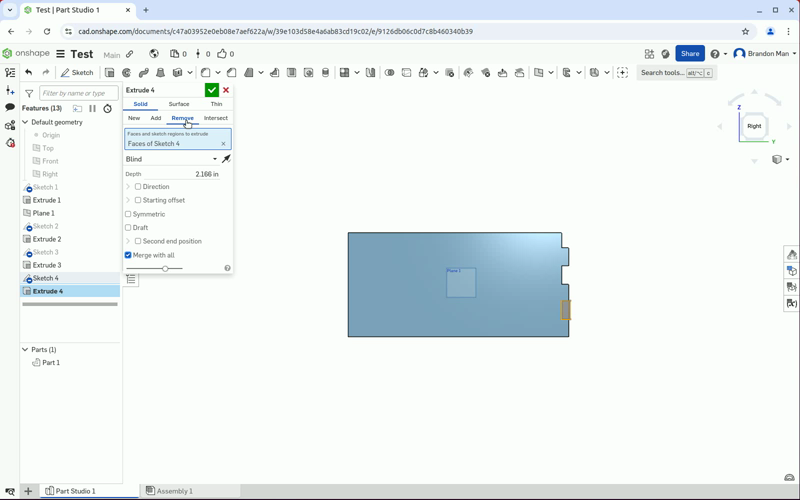
key(enter)
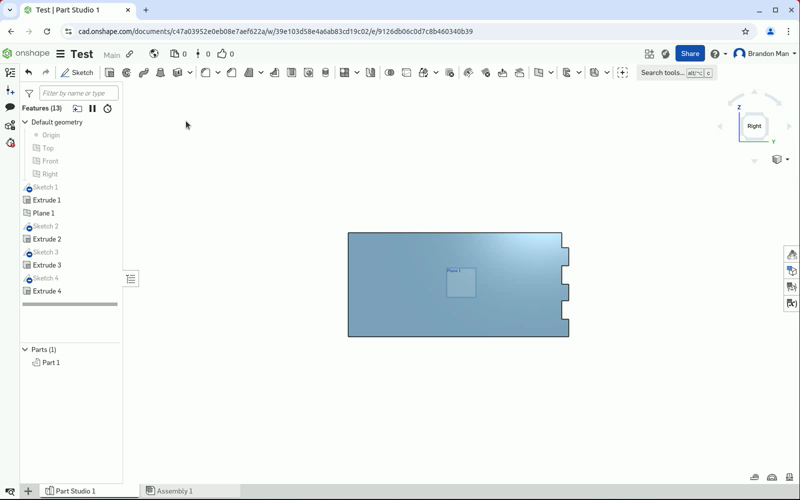
key(shift+h)
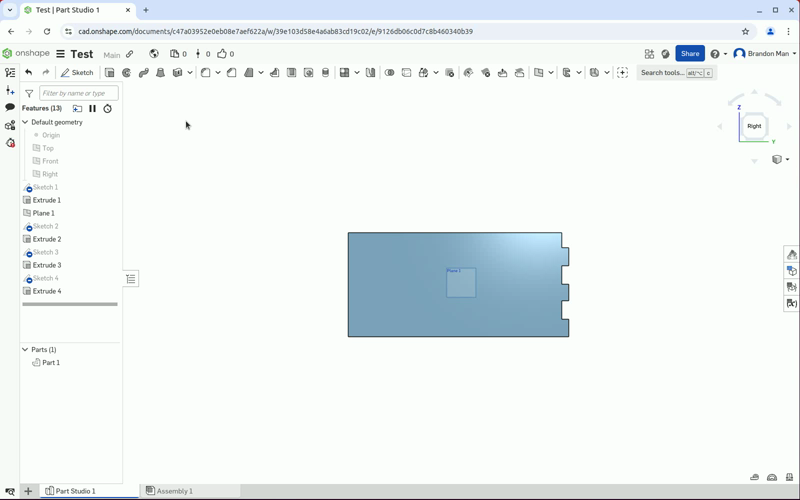
key(shift+h)
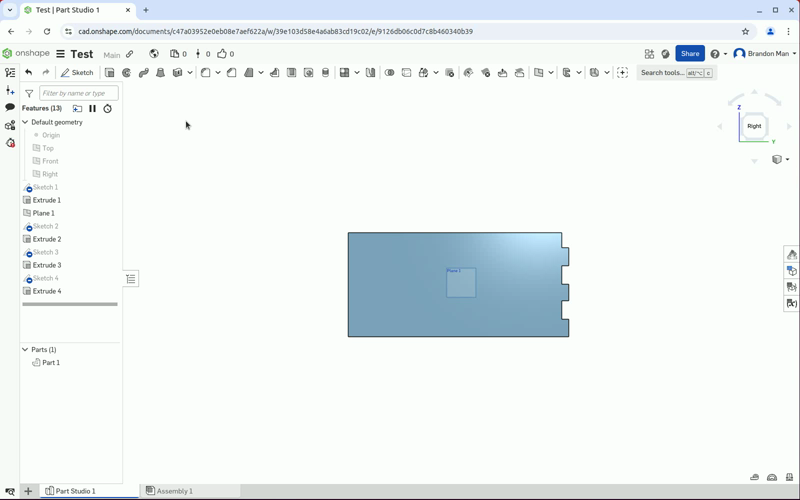
mouse_move(73, 189)
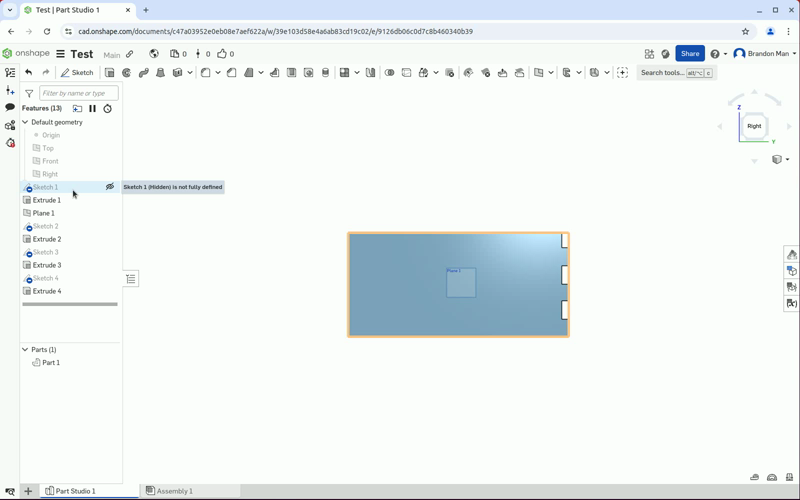
click(73, 189)
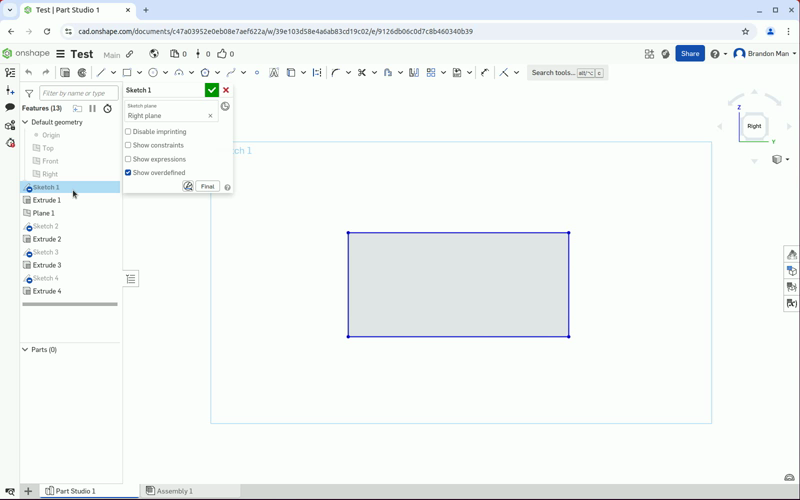
mouse_move(229, 92)
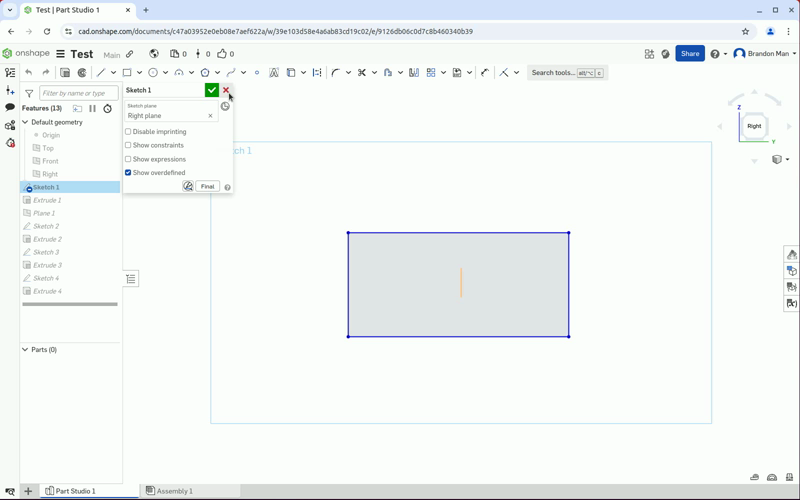
click(229, 92)
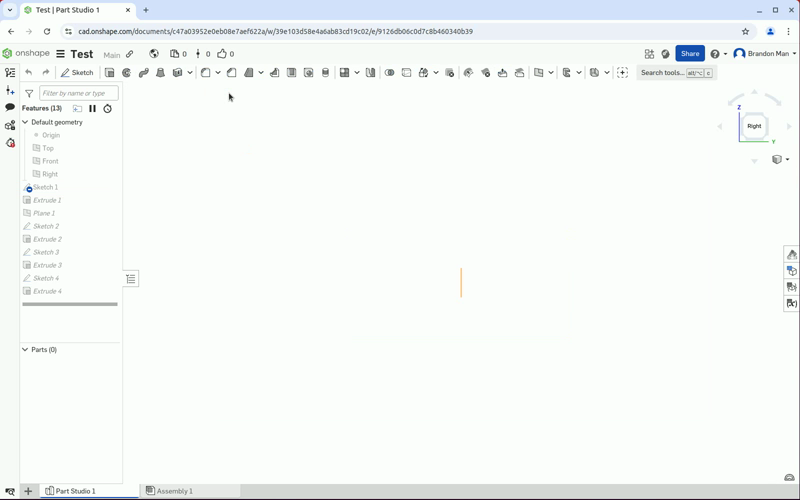
key(shift+s)
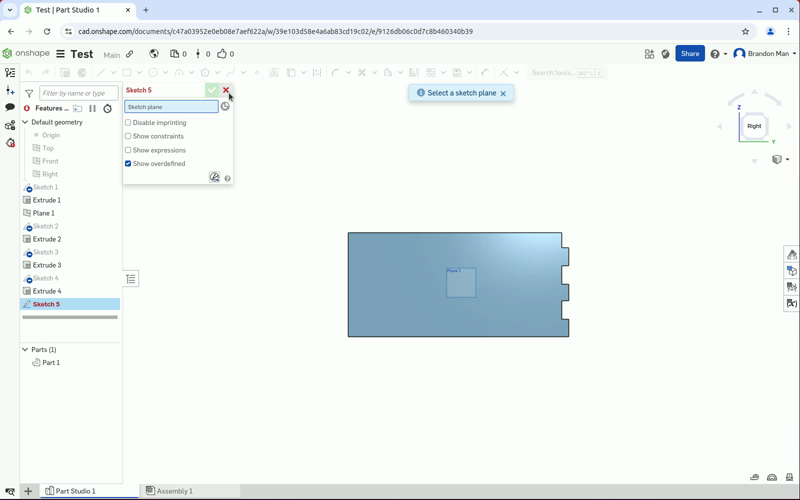
mouse_move(73, 215)
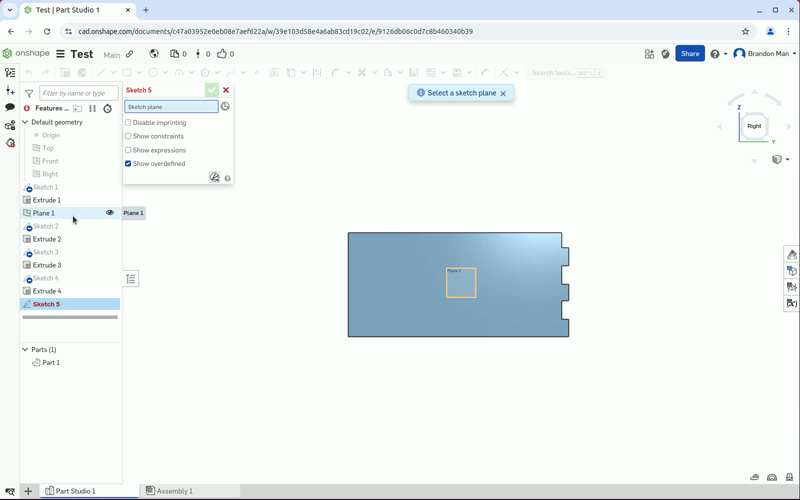
click(73, 215)
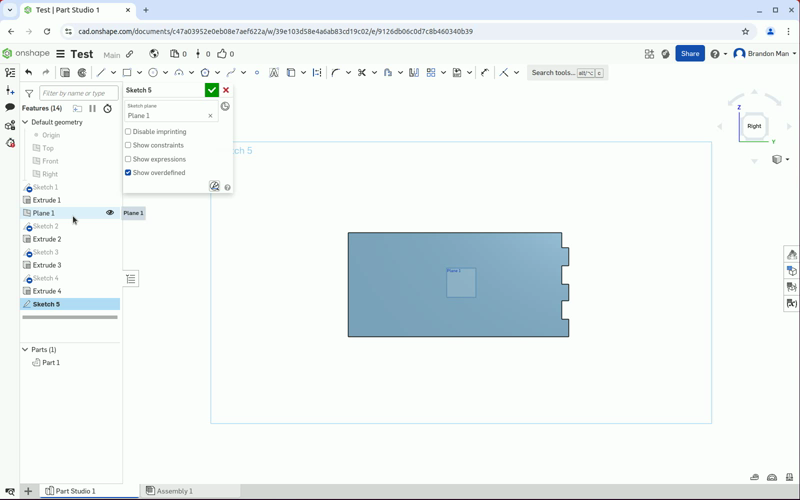
mouse_move(73, 352)
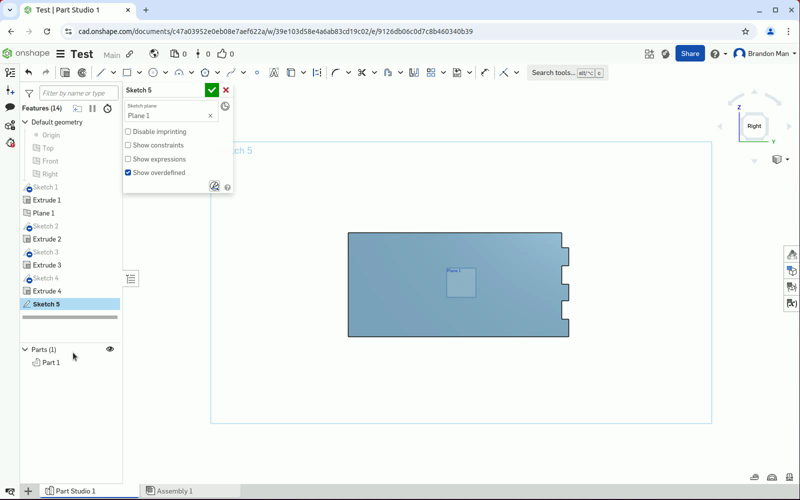
key(y)
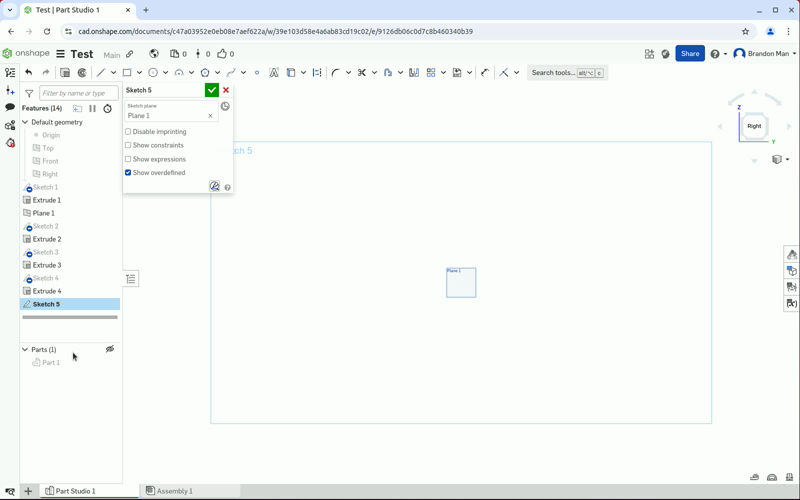
key(l)
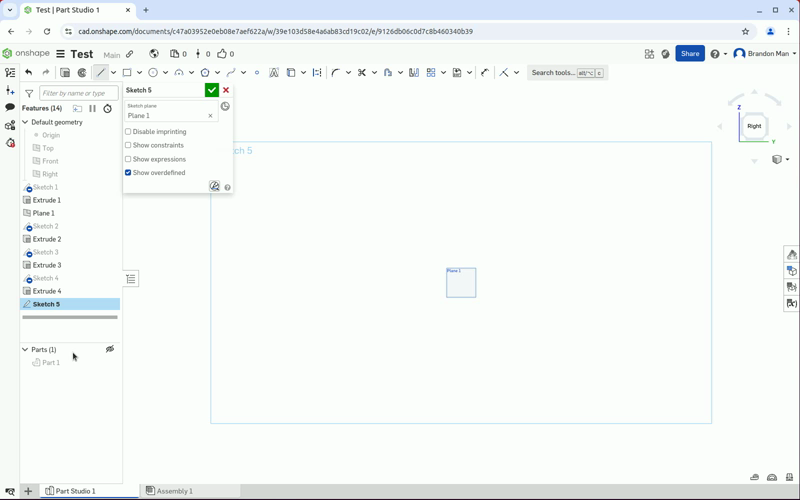
key_down(shift)
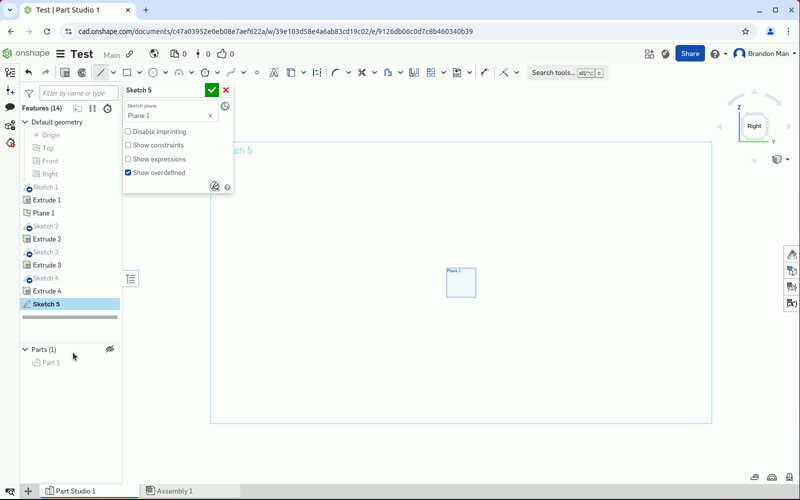
mouse_move(348, 319)
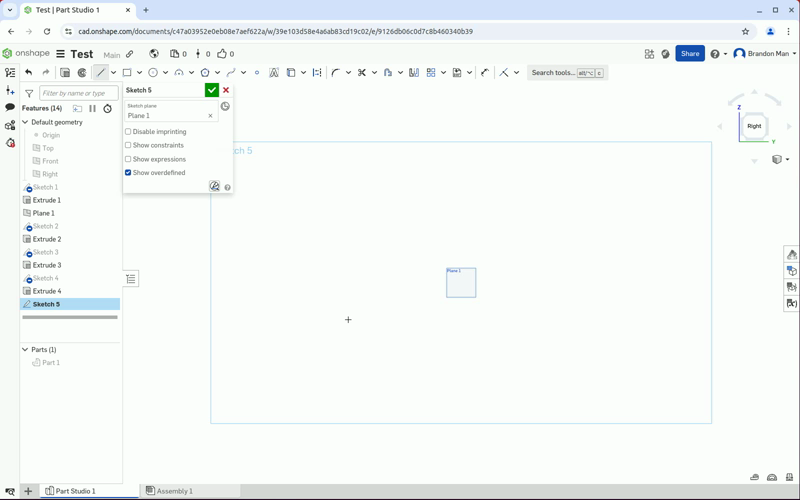
click(348, 319)
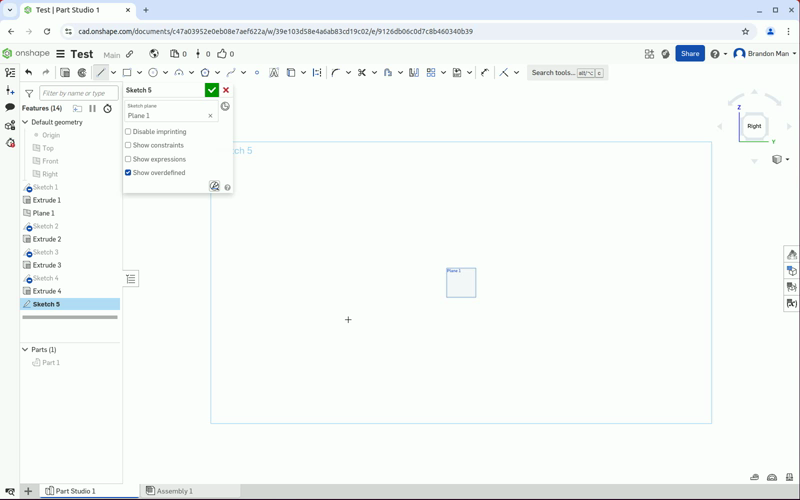
key_up(shift)
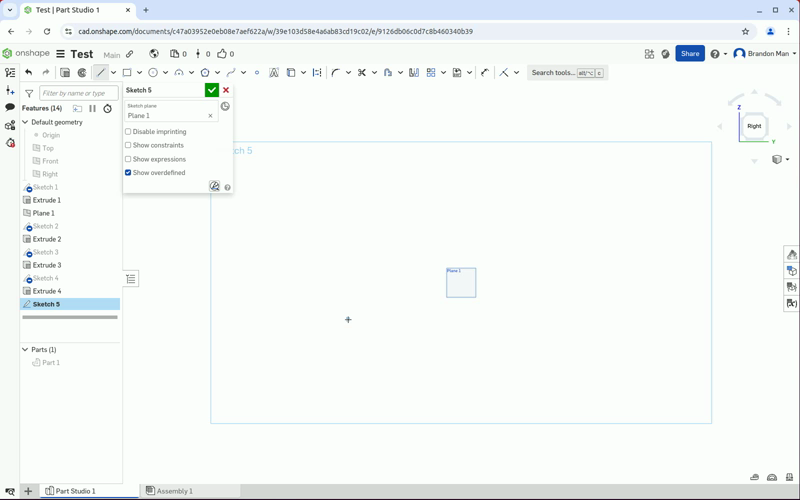
key_down(shift)
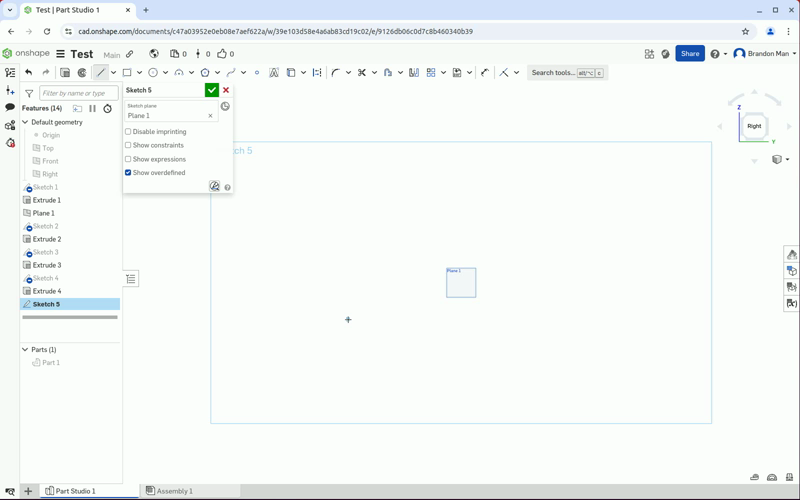
mouse_move(378, 319)
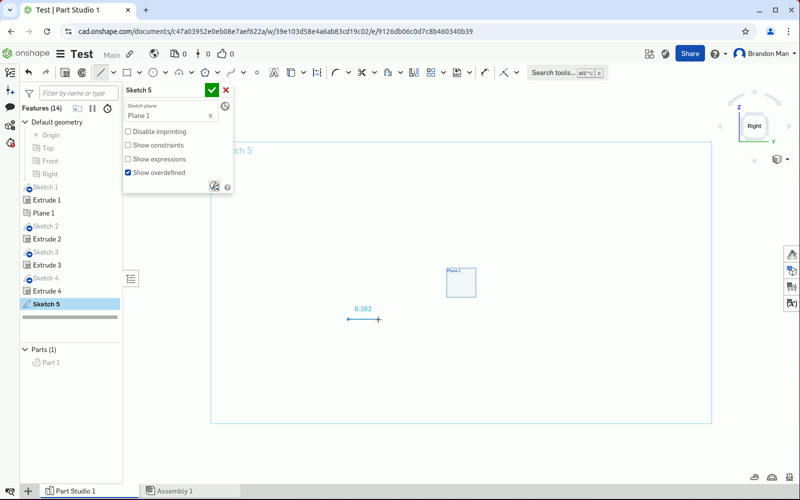
mouse_move(356, 319)
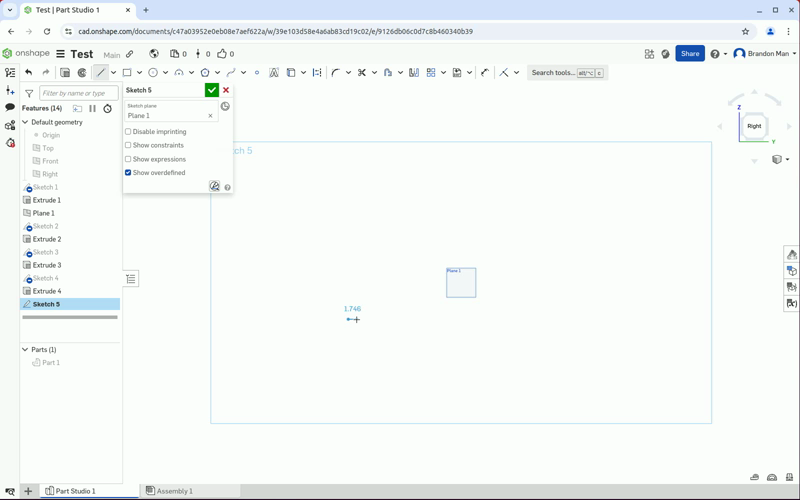
click(356, 319)
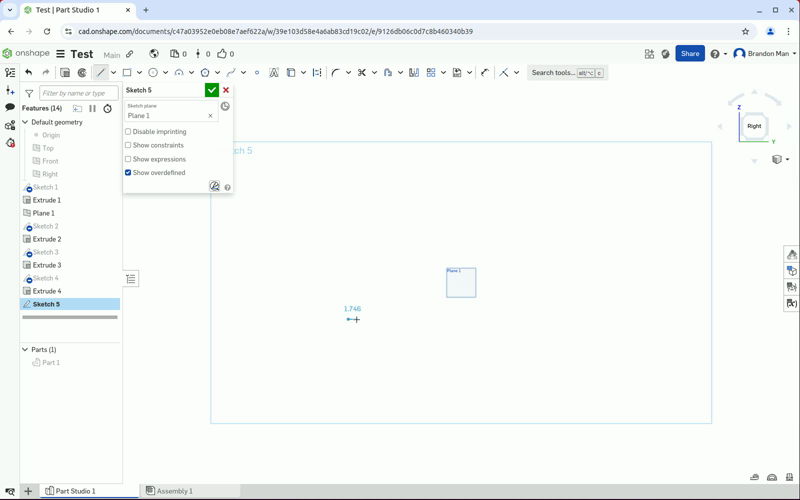
key_up(shift)
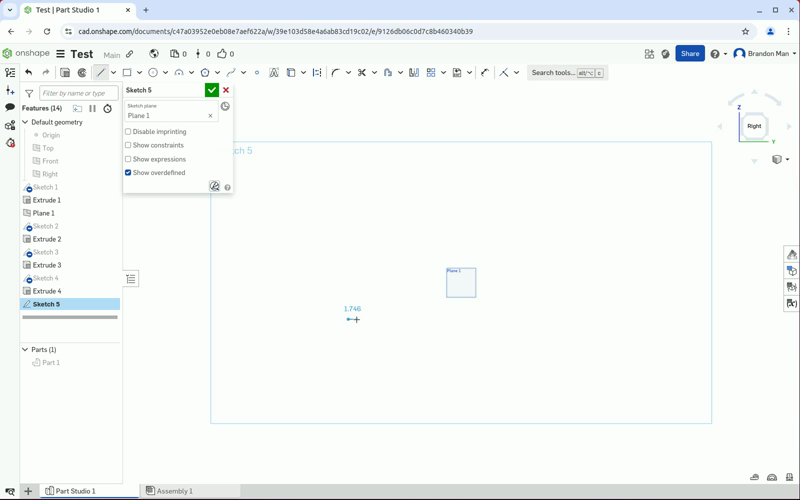
key_down(shift)
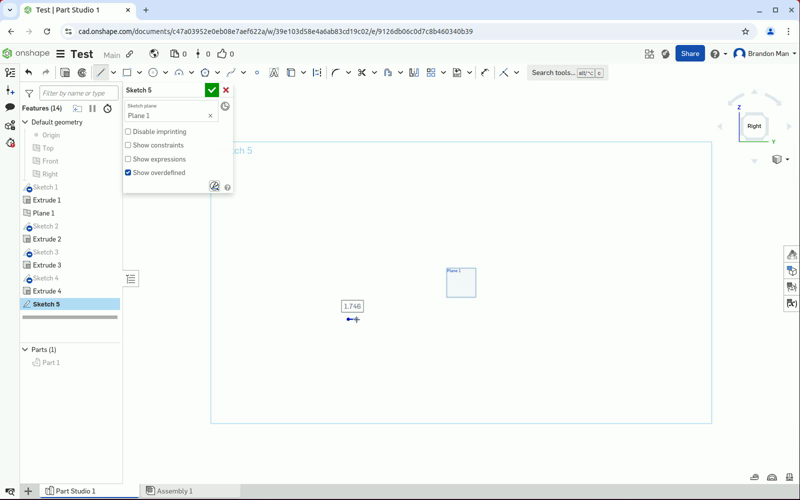
mouse_move(386, 319)
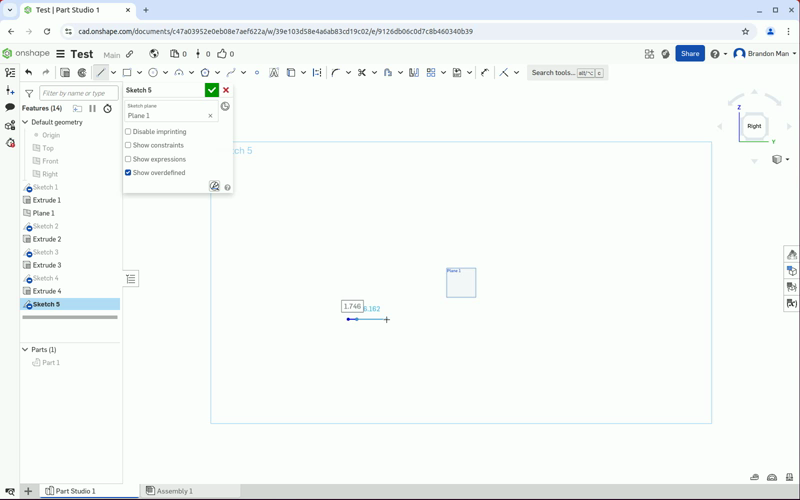
mouse_move(356, 300)
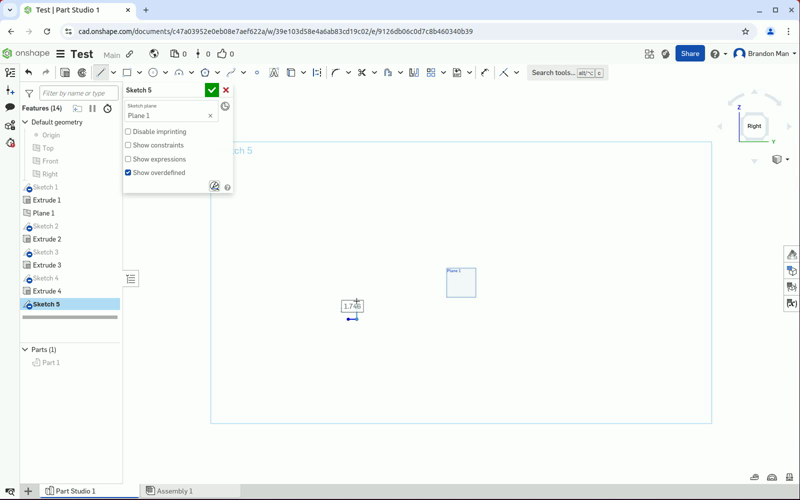
click(356, 300)
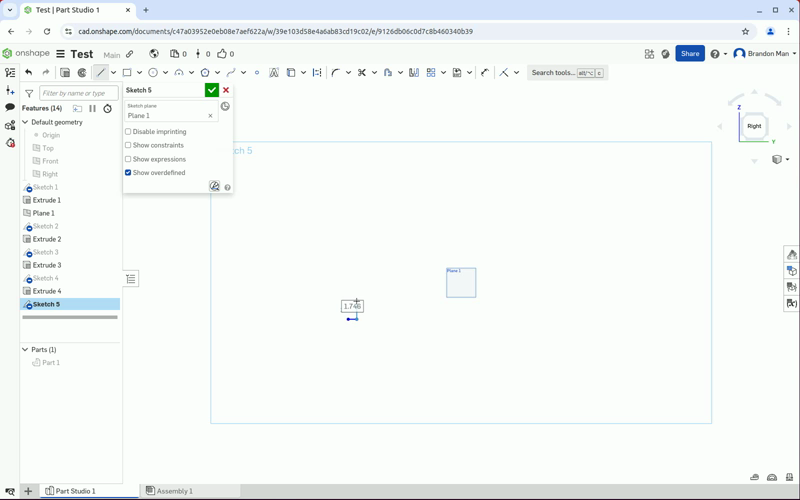
key_up(shift)
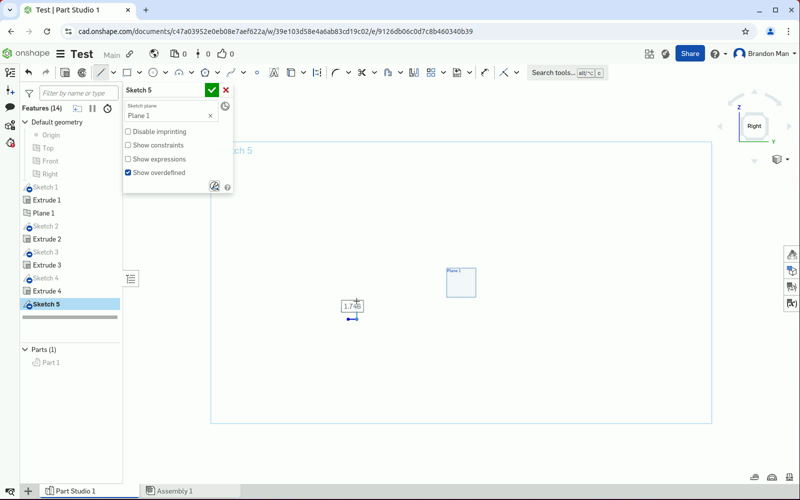
key_down(shift)
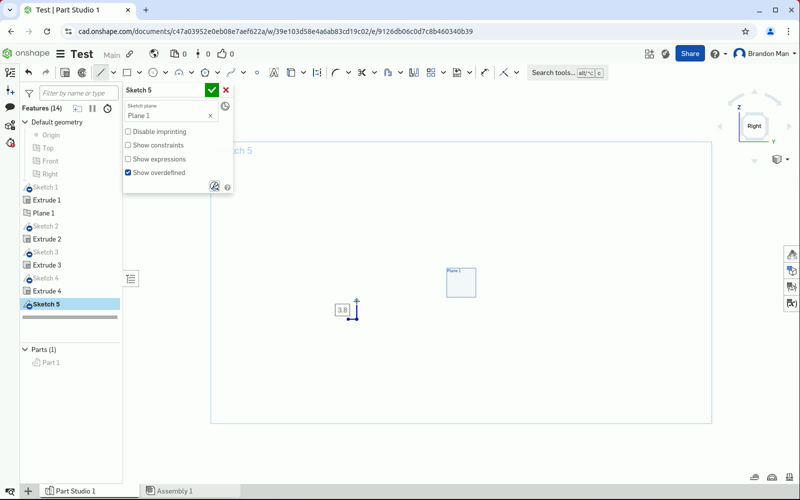
mouse_move(386, 300)
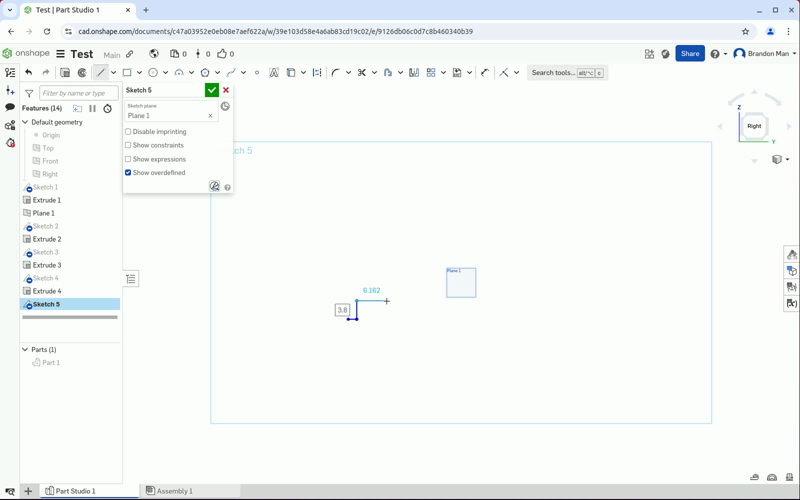
mouse_move(348, 300)
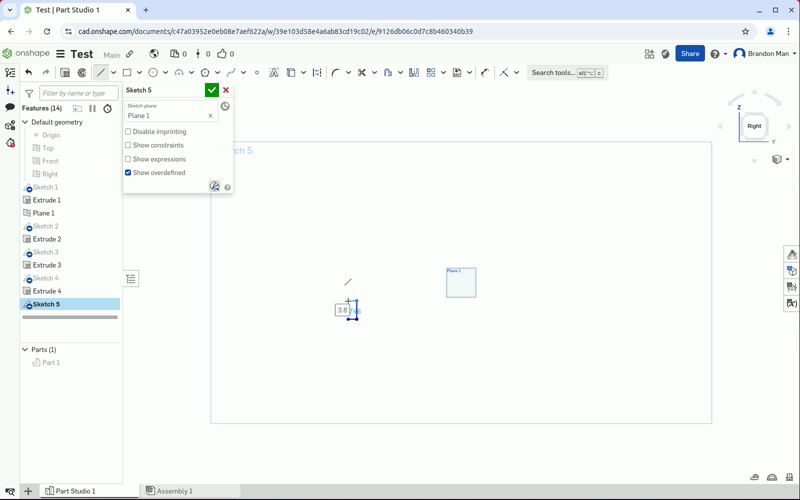
click(348, 300)
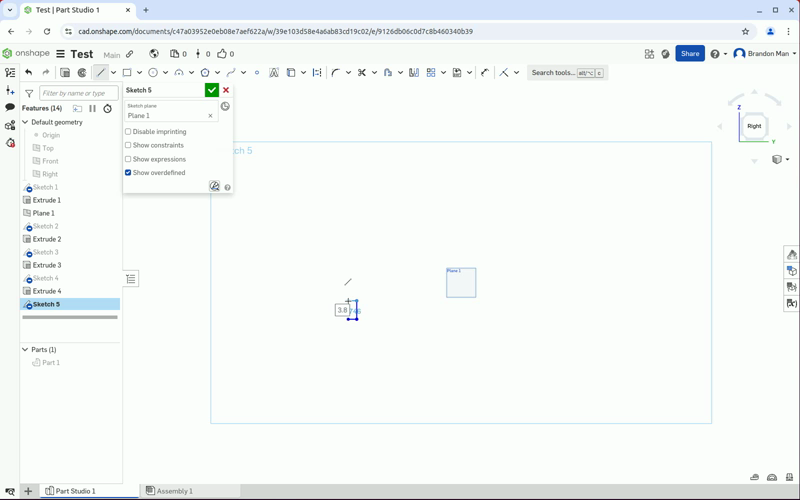
key_up(shift)
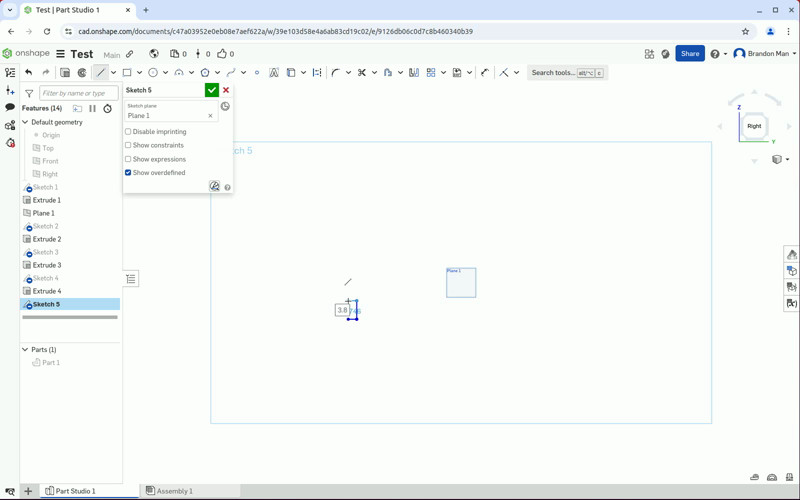
mouse_move(378, 300)
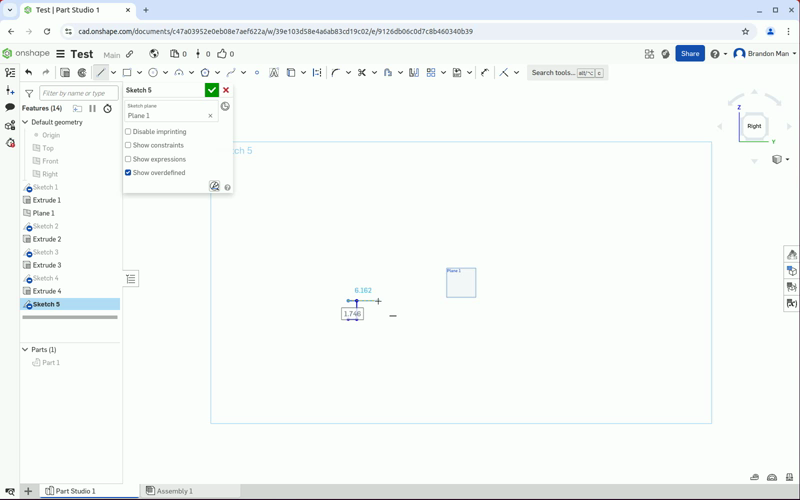
key_down(shift)
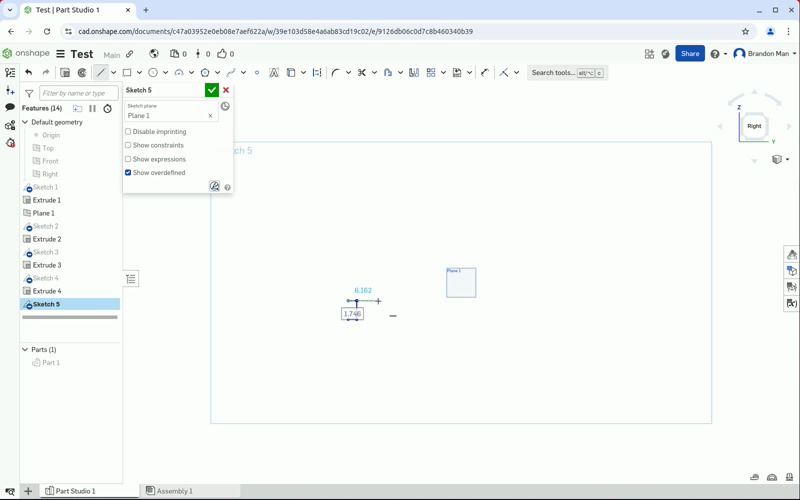
mouse_move(348, 319)
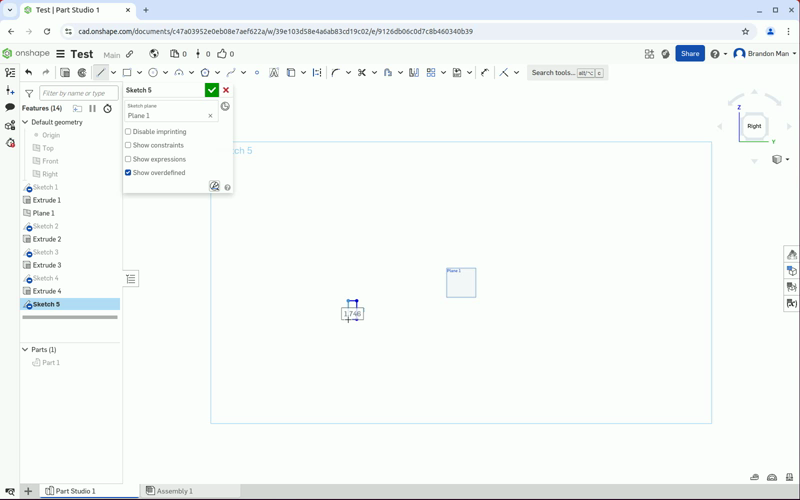
key_up(shift)
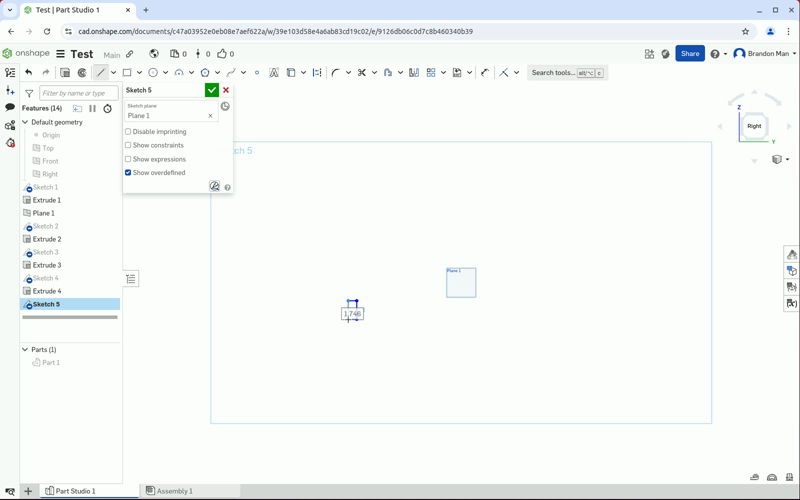
click(348, 319)
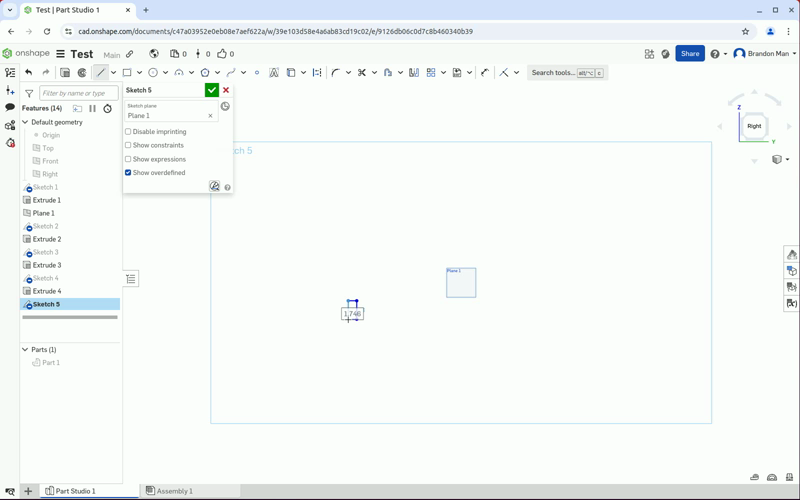
key(esc)
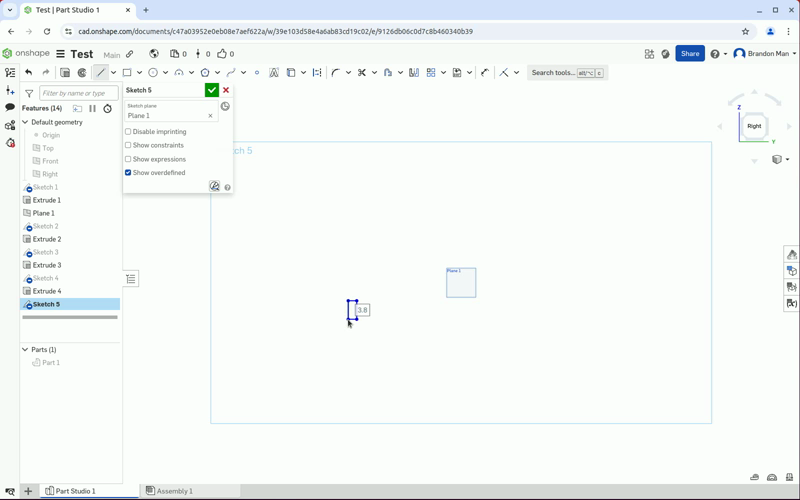
mouse_move(349, 301)
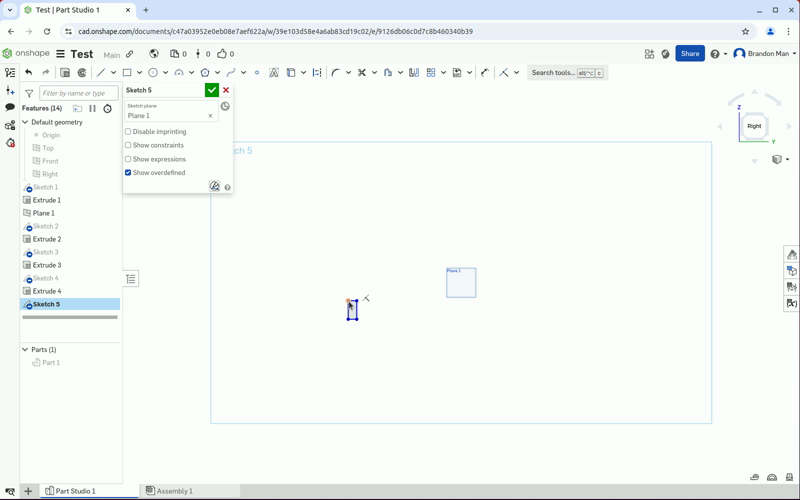
scroll(6)
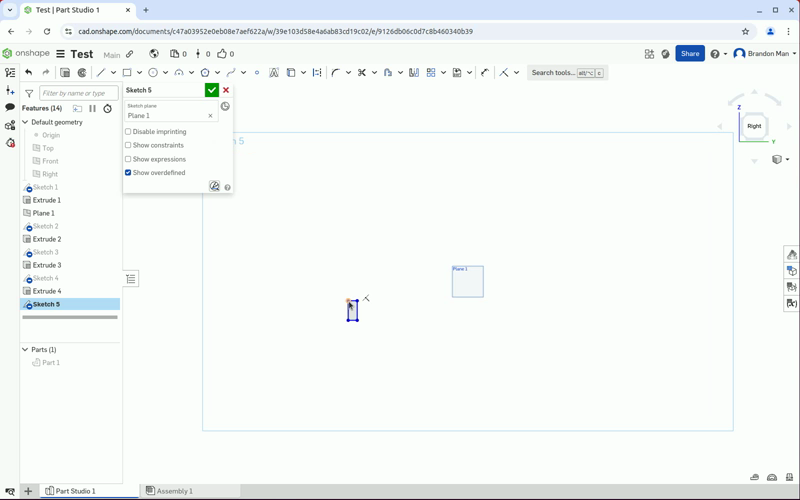
scroll(6)
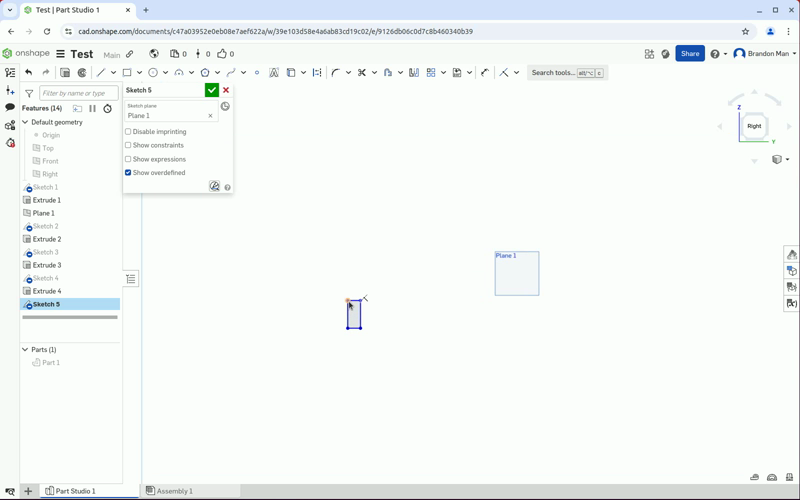
scroll(6)
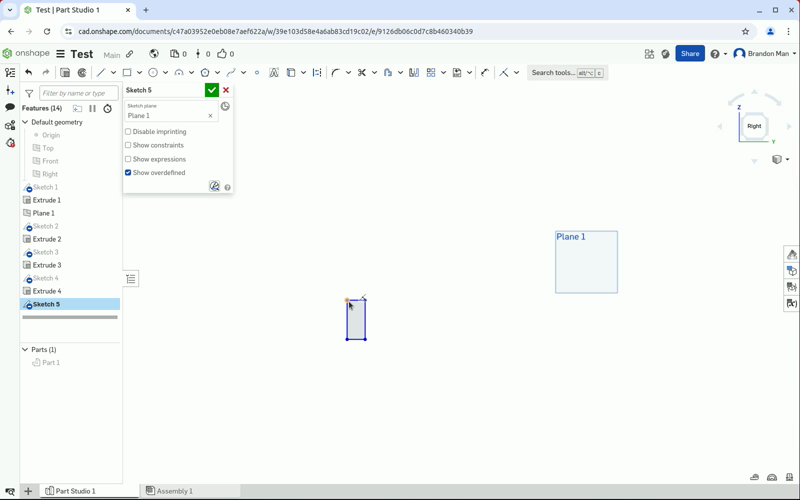
scroll(6)
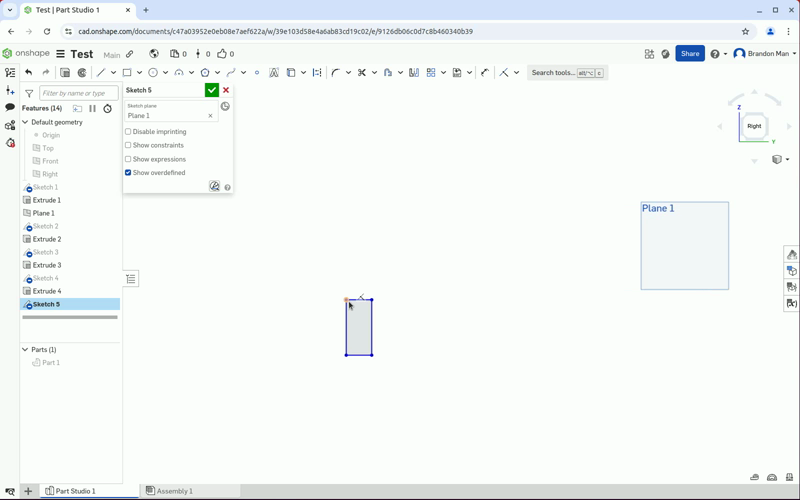
scroll(6)
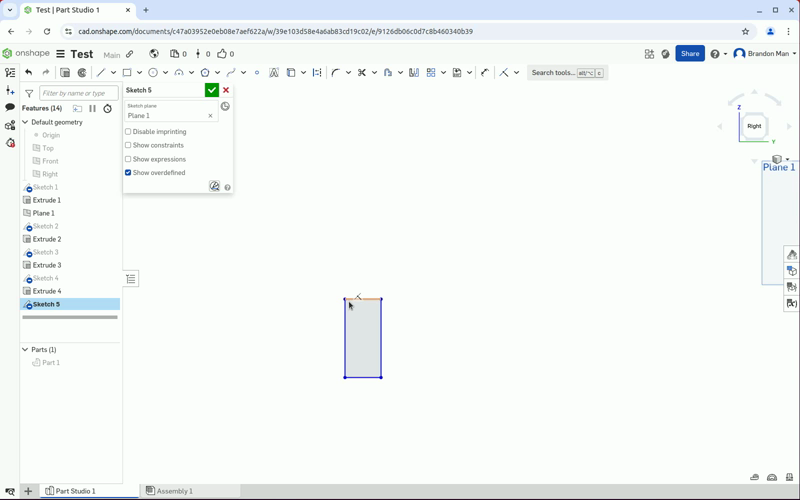
scroll(6)
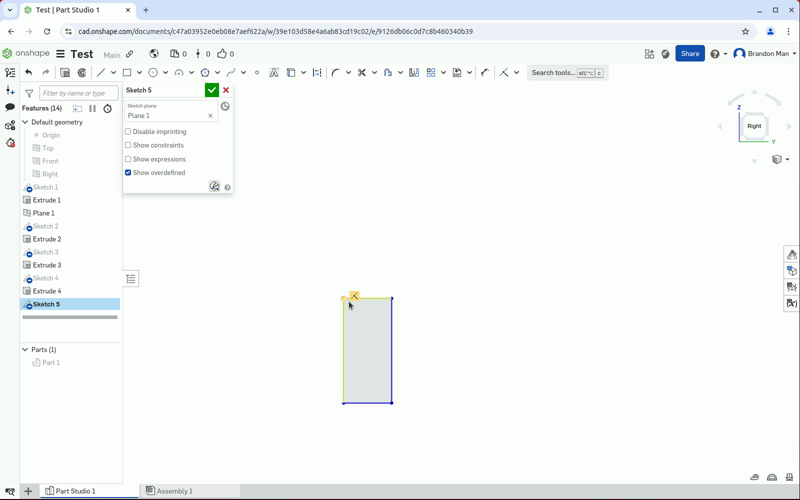
scroll(6)
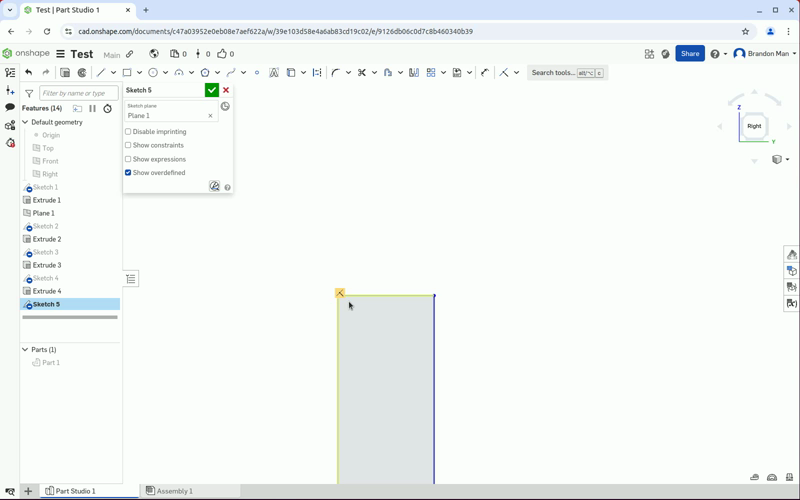
click(349, 301)
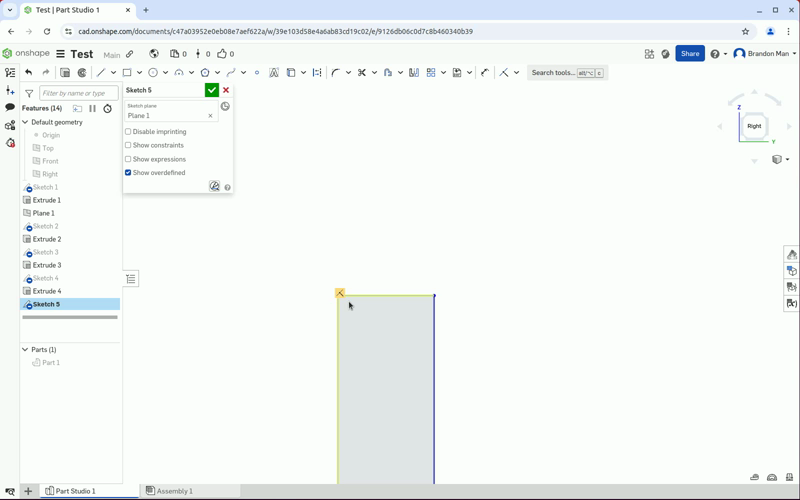
scroll(-6)
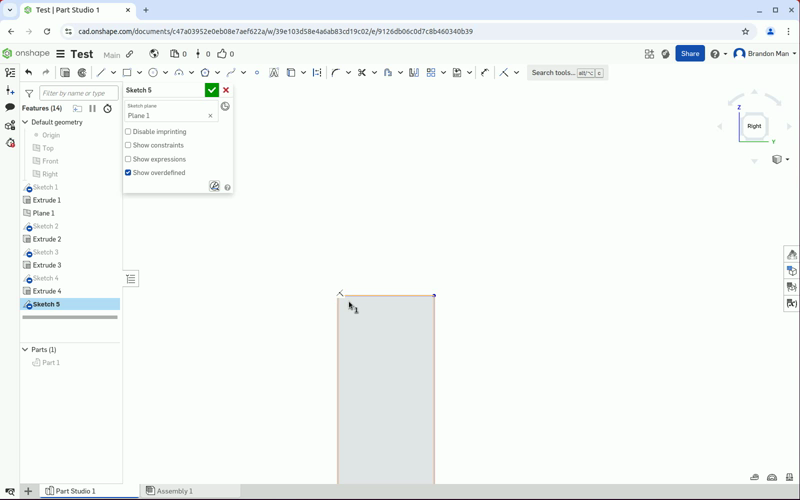
scroll(-6)
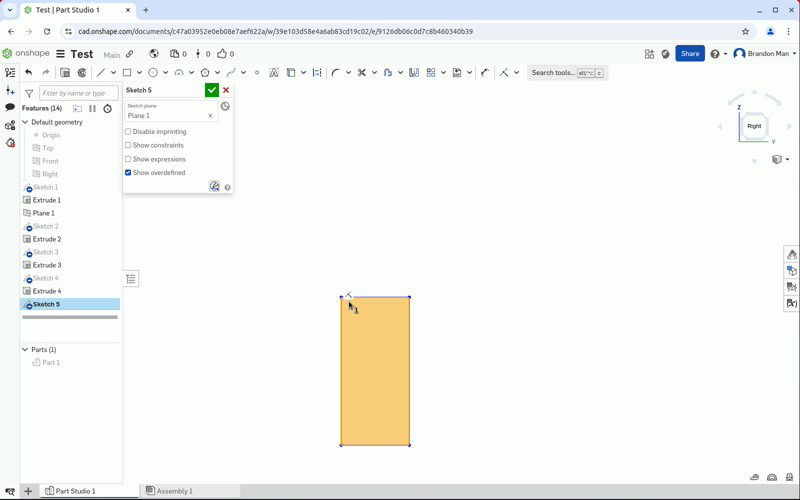
scroll(-6)
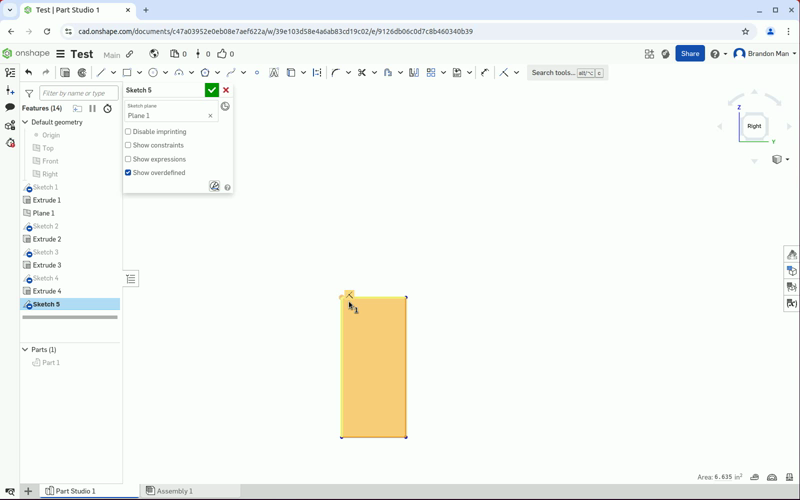
scroll(-6)
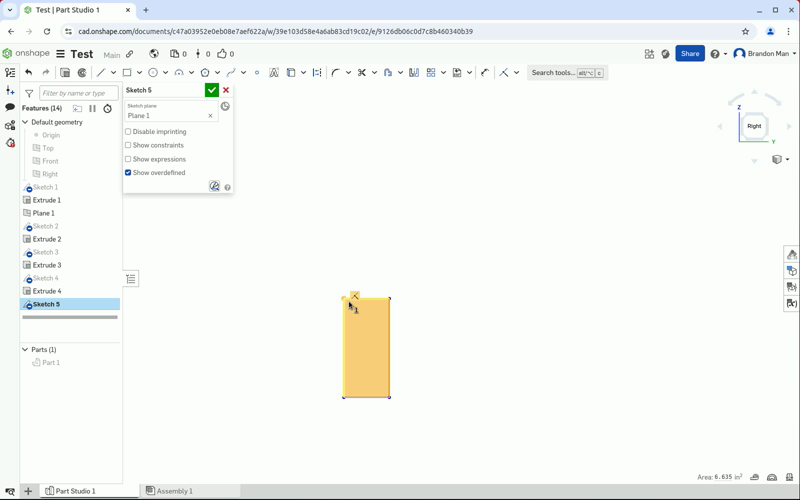
scroll(-6)
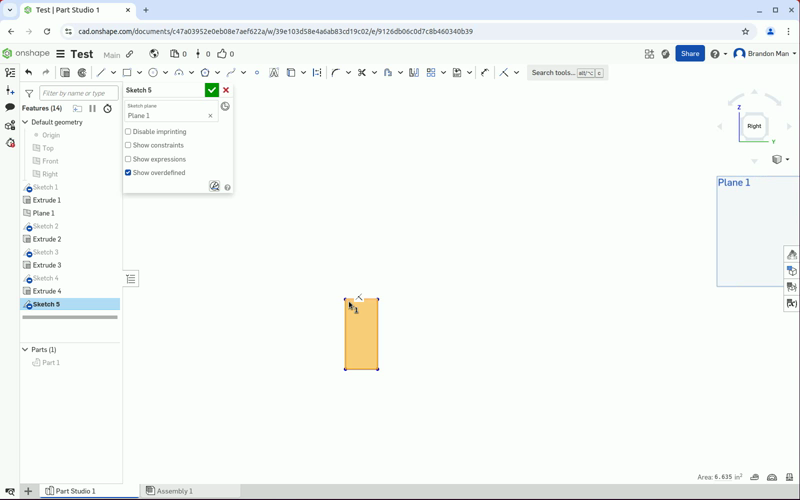
scroll(-6)
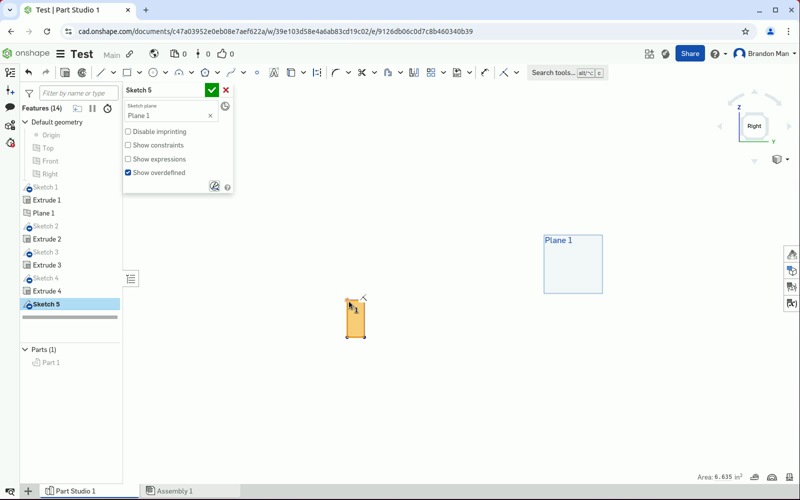
scroll(-6)
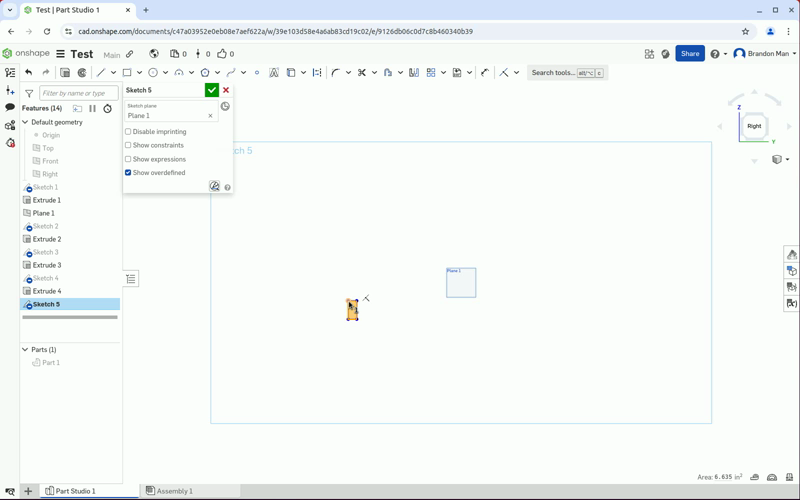
mouse_move(73, 352)
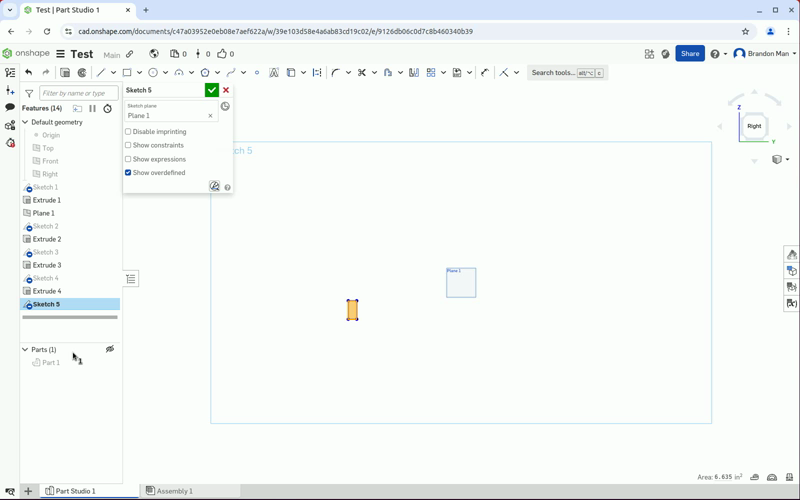
key(shift+y)
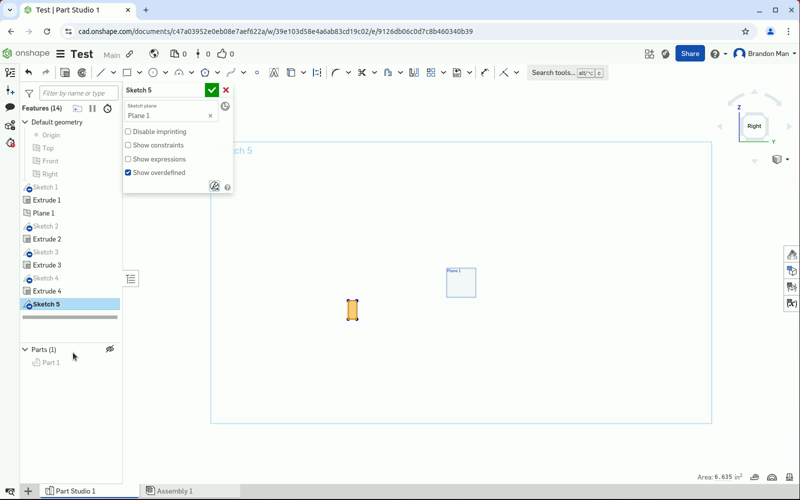
key(shift+e)
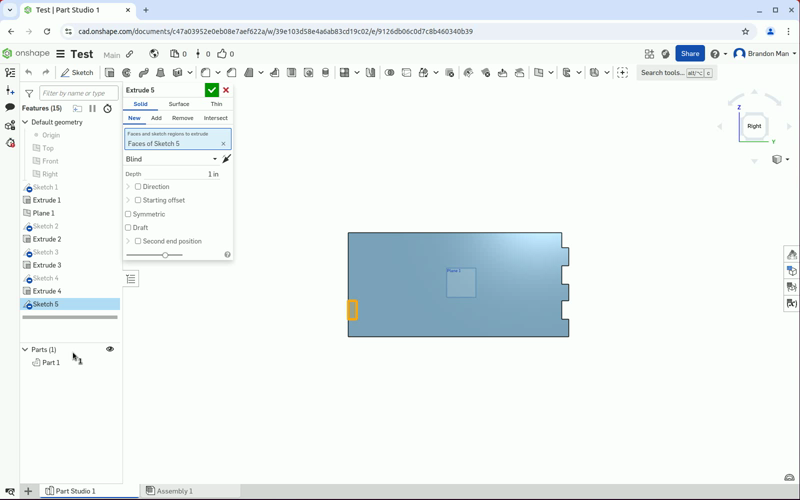
mouse_move(143, 106)
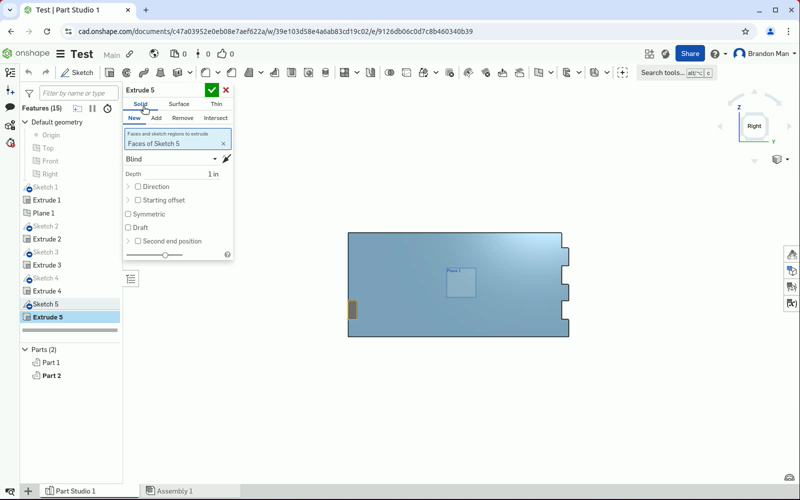
click(143, 106)
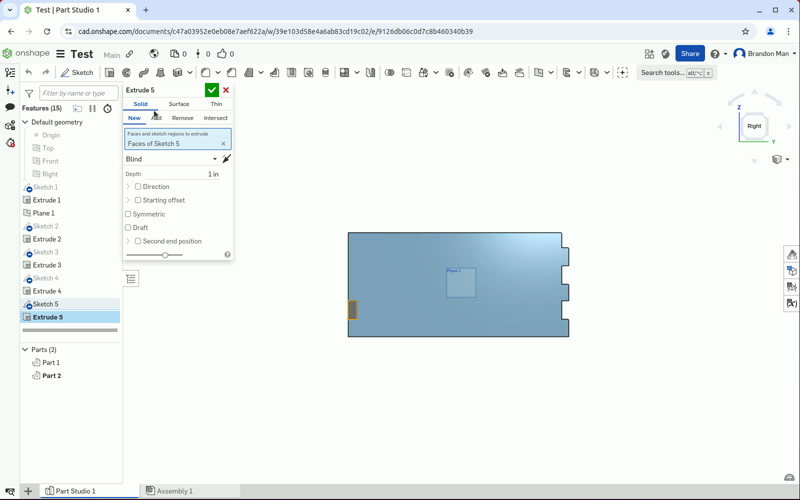
mouse_move(186, 120)
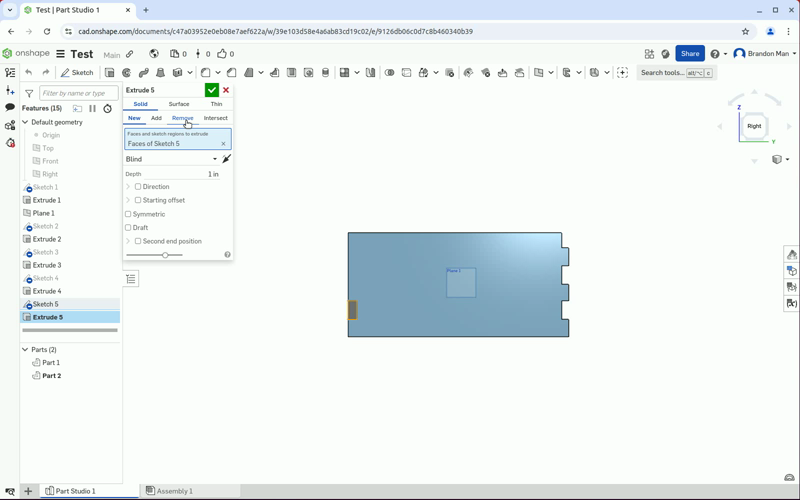
click(186, 120)
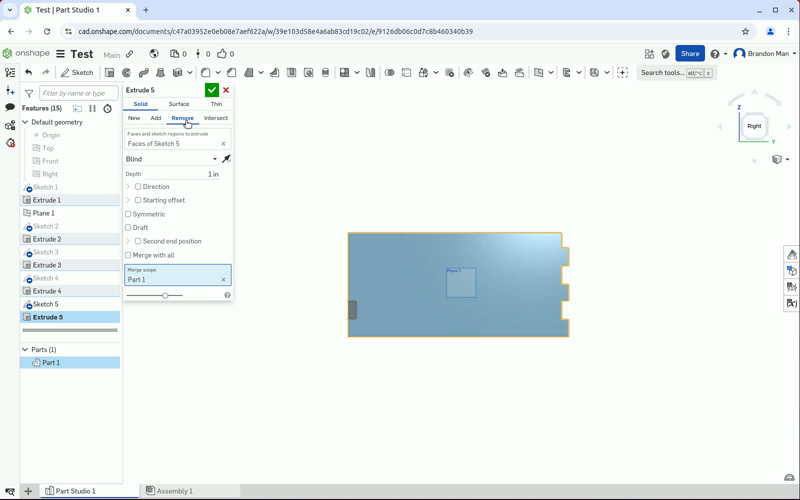
key(tab, 4)
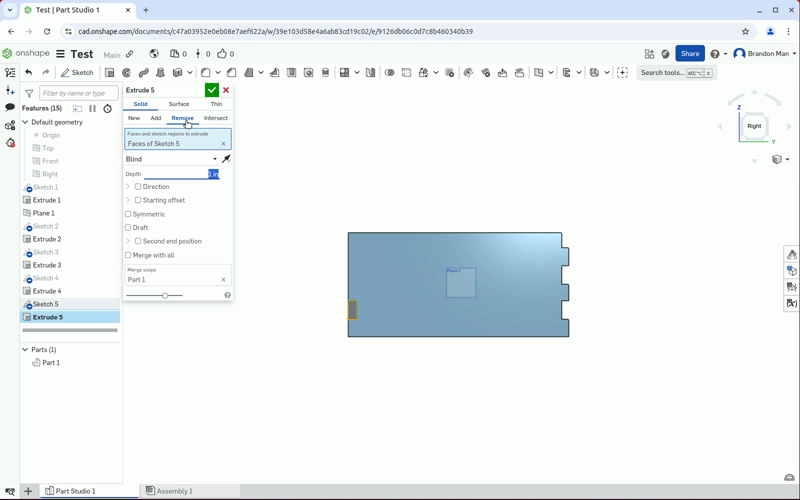
text(2.166)
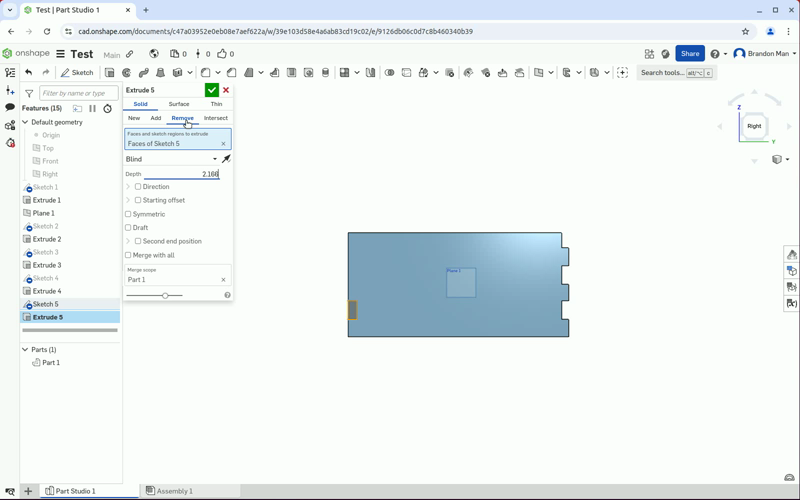
key(tab, 6)
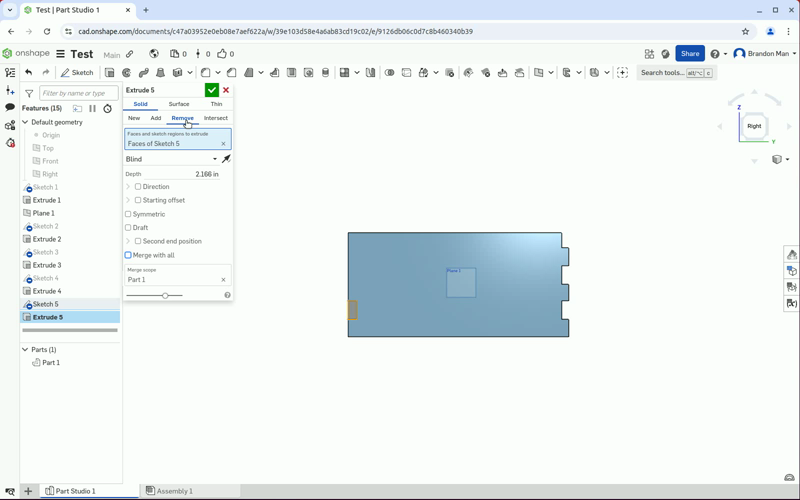
key(space)
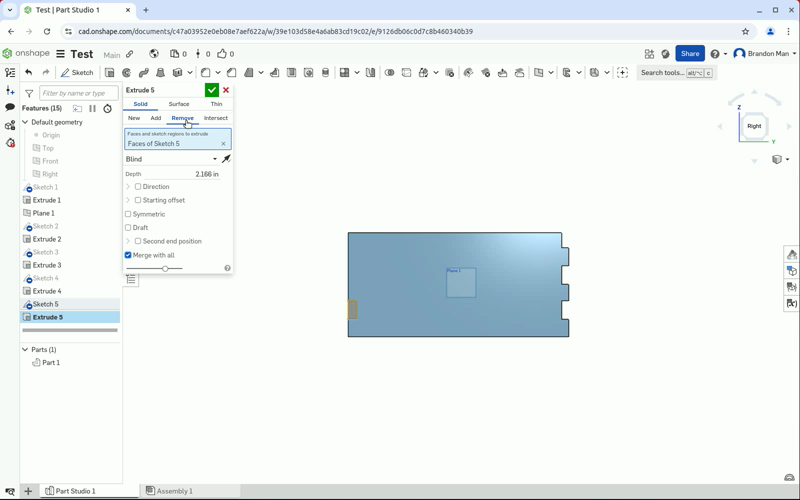
key(enter)
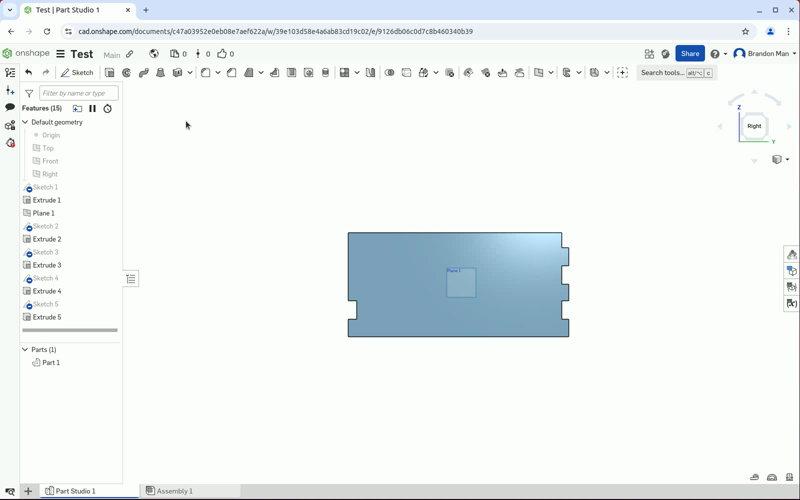
key(shift+h)
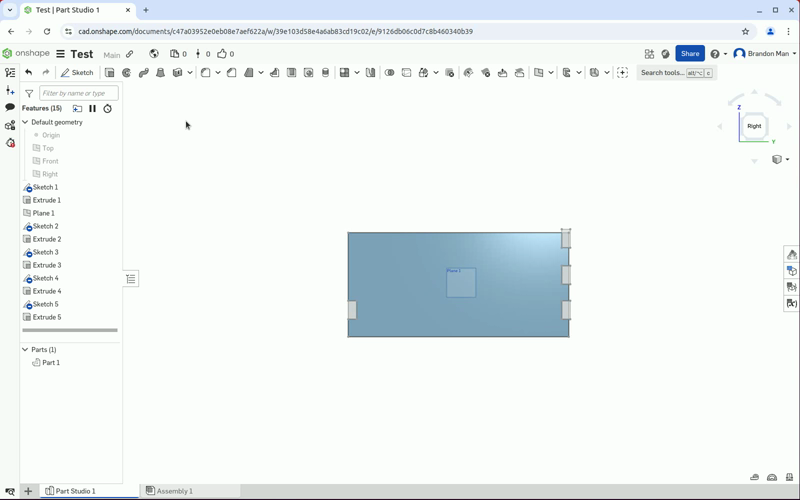
key(shift+h)
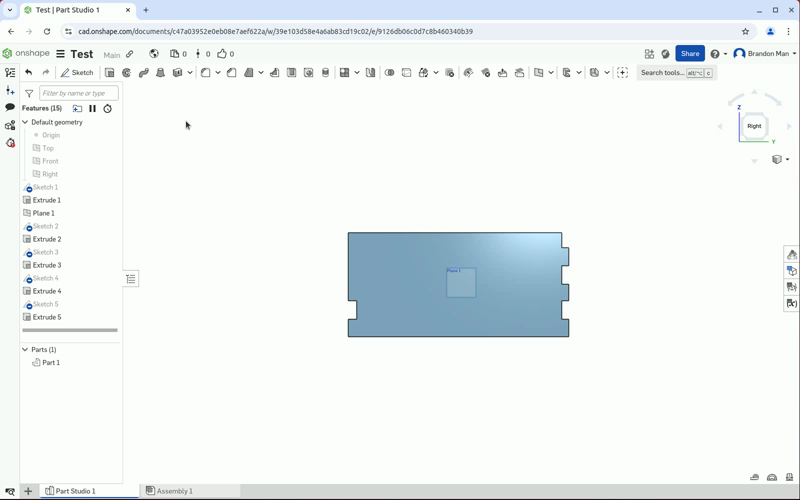
mouse_move(73, 189)
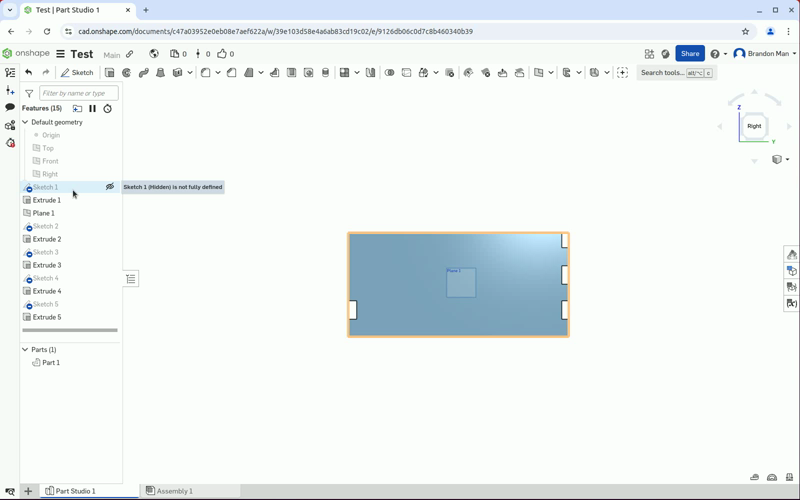
click(73, 189)
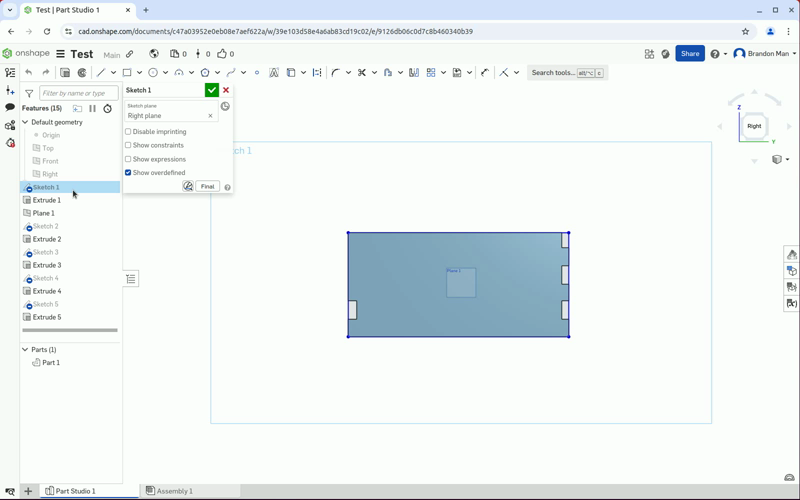
mouse_move(229, 92)
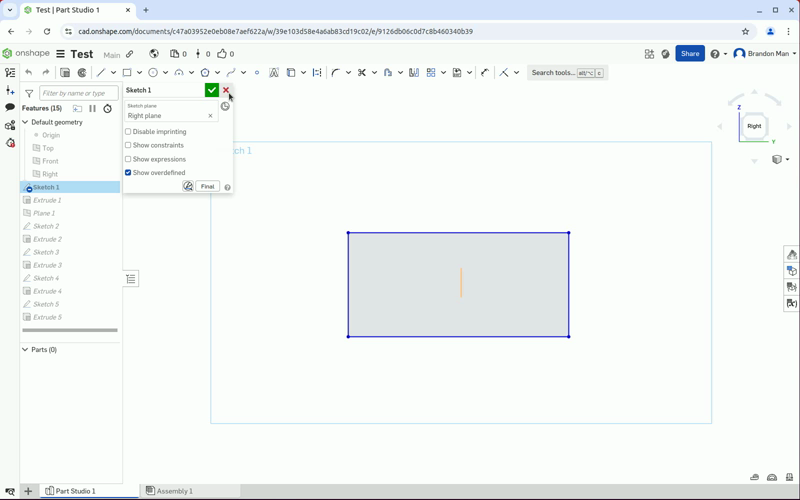
click(229, 92)
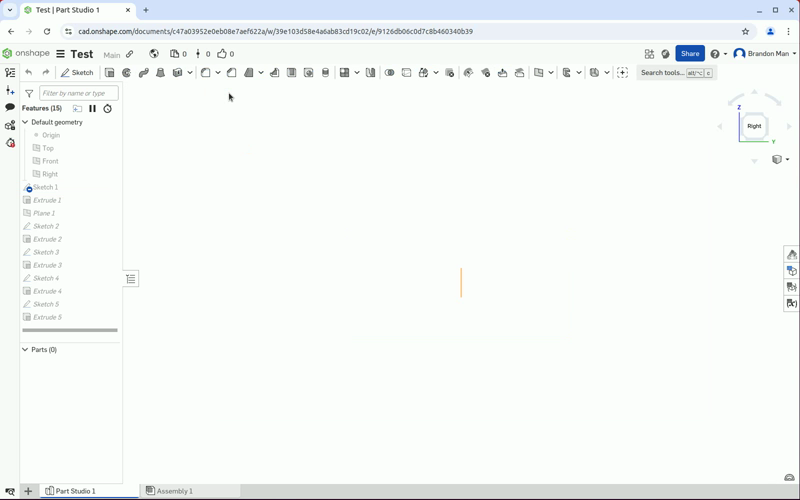
key(shift+s)
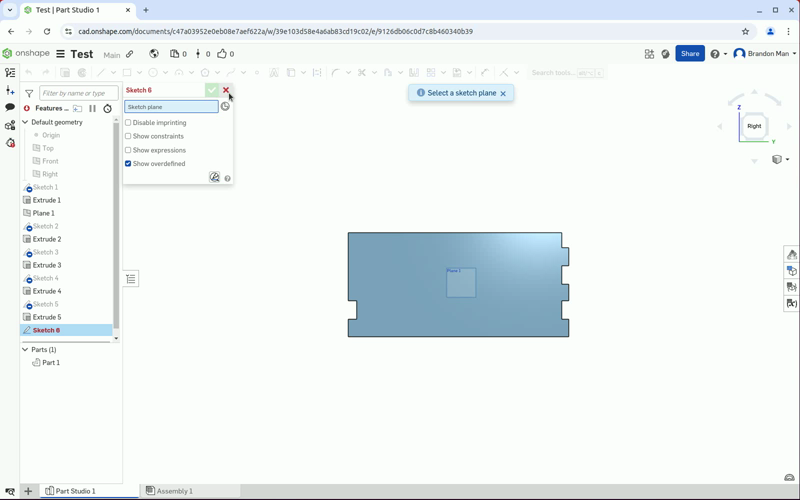
mouse_move(69, 215)
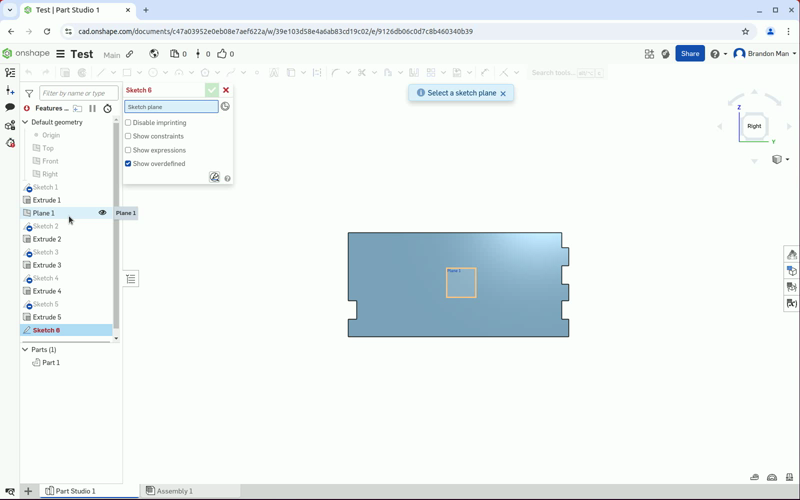
click(69, 215)
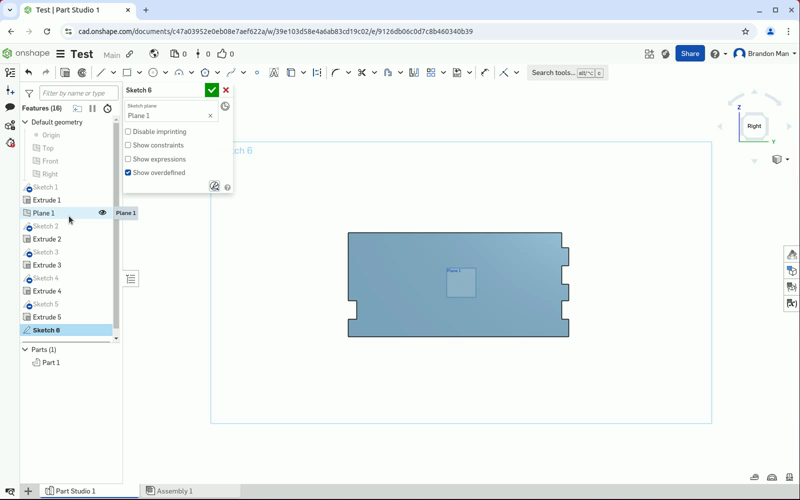
mouse_move(73, 352)
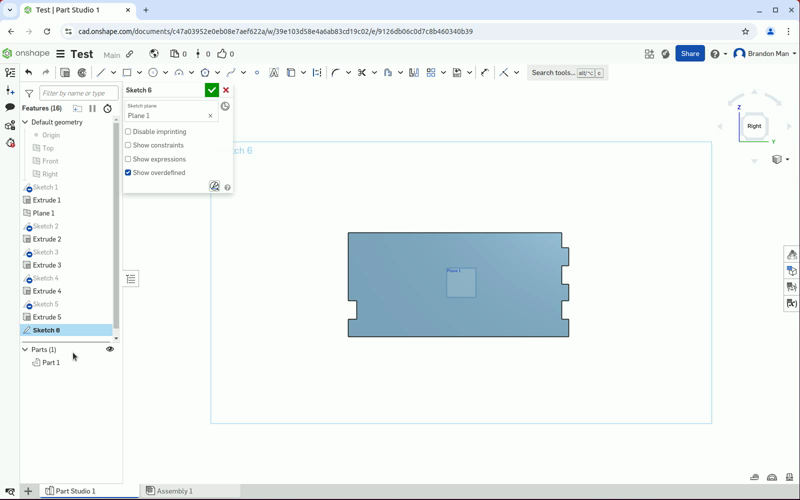
key(y)
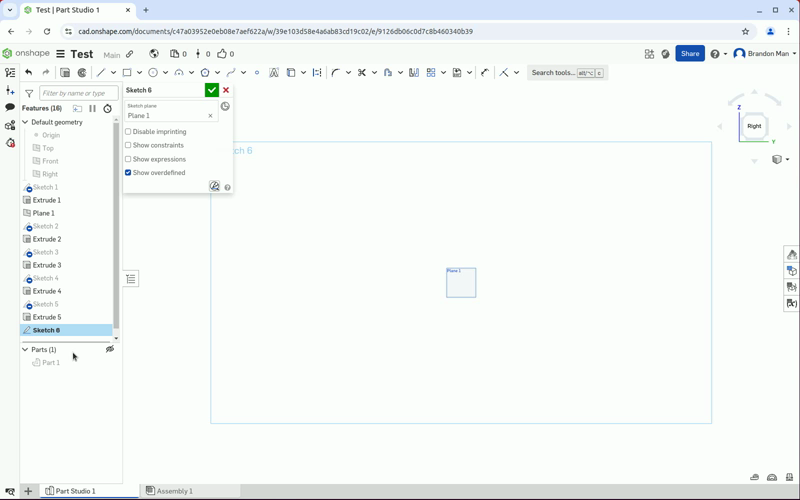
key(l)
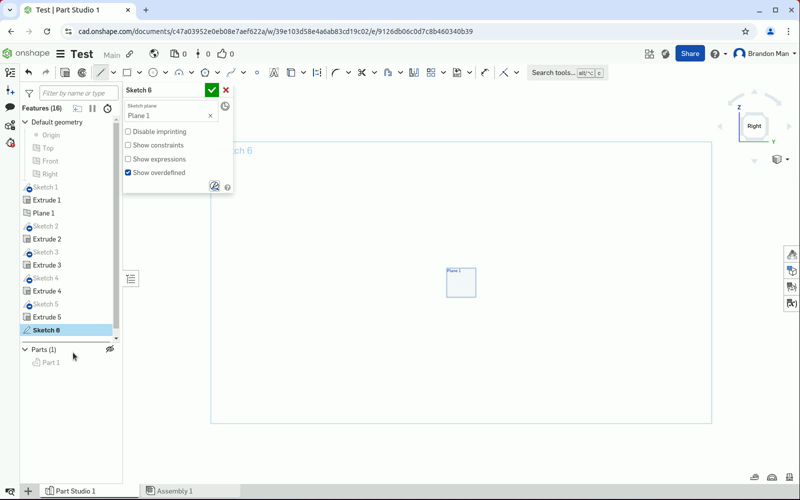
key_down(shift)
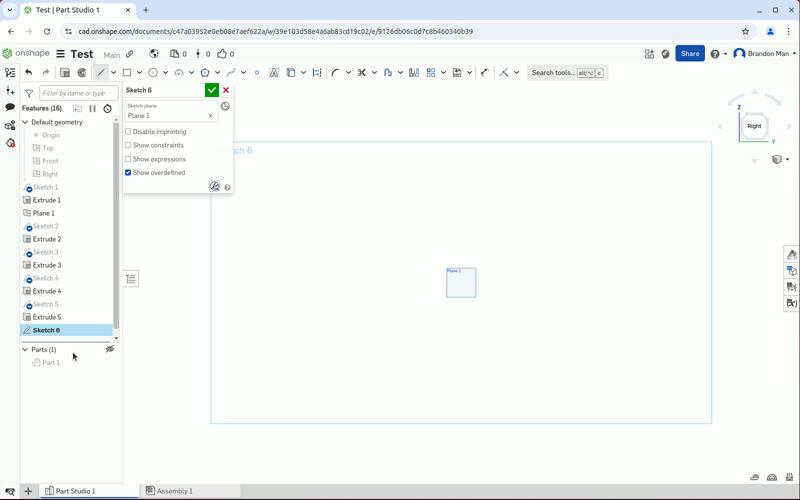
mouse_move(348, 284)
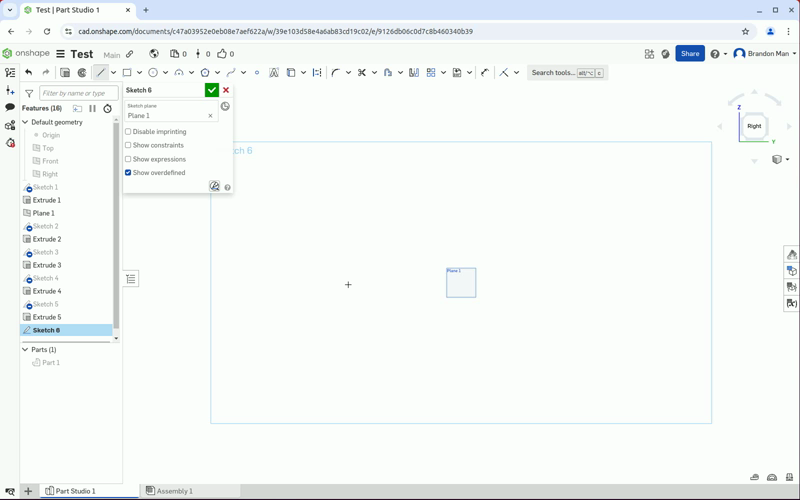
click(348, 284)
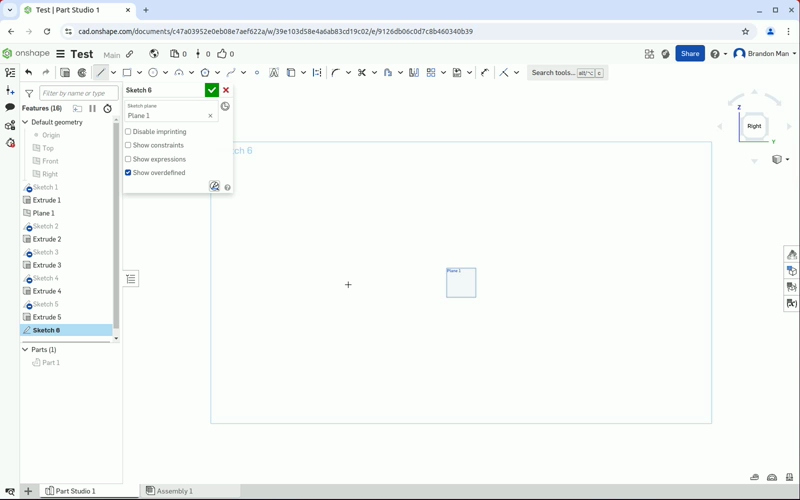
key_up(shift)
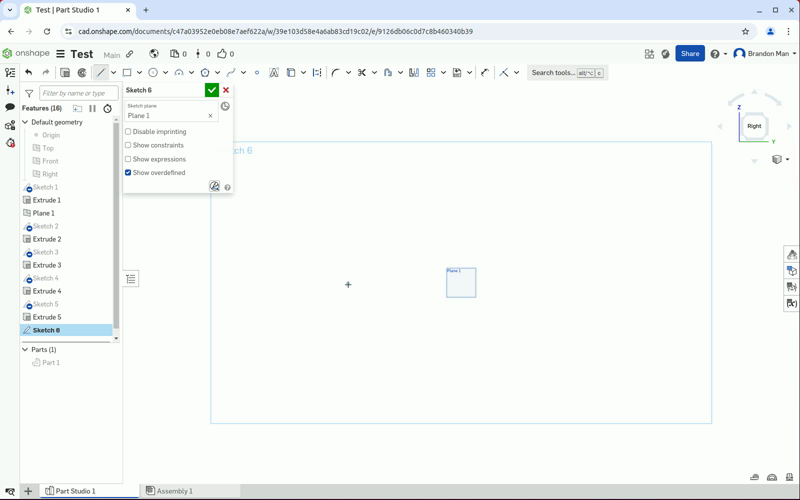
key_down(shift)
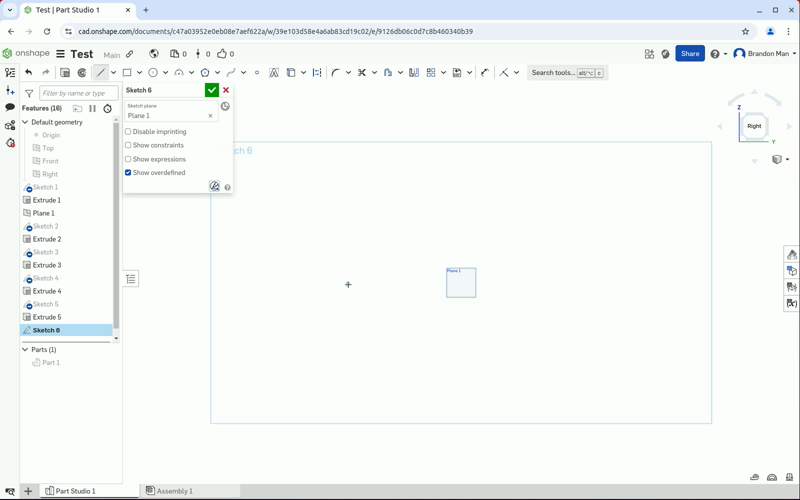
mouse_move(378, 284)
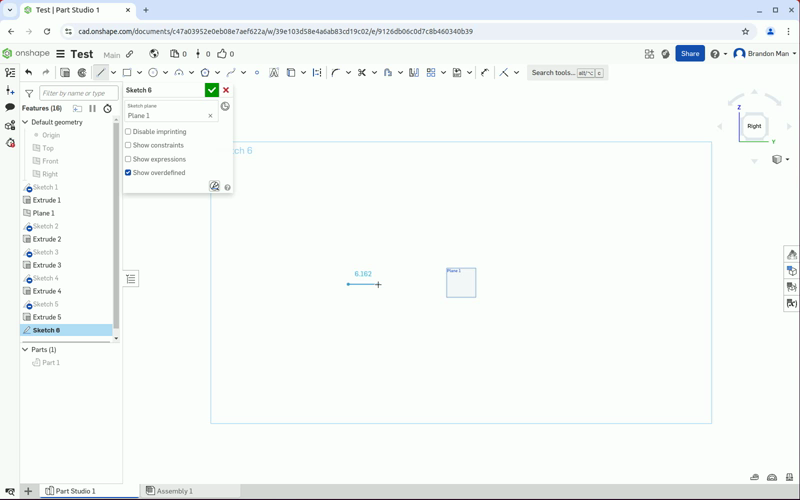
mouse_move(356, 284)
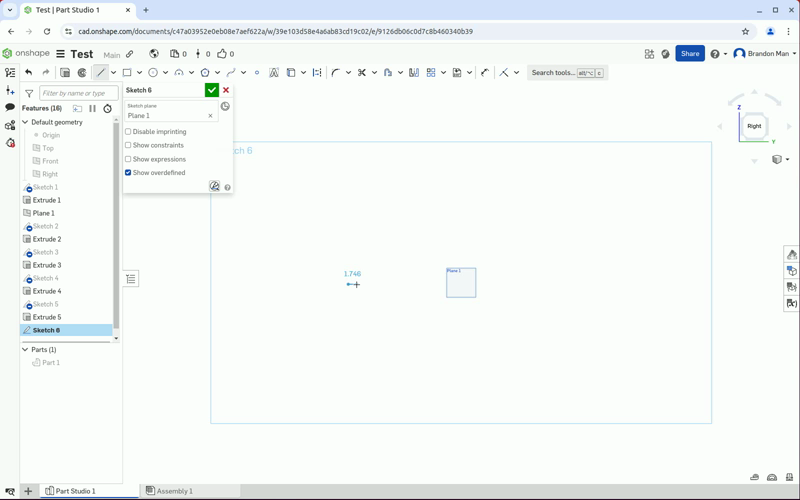
click(356, 284)
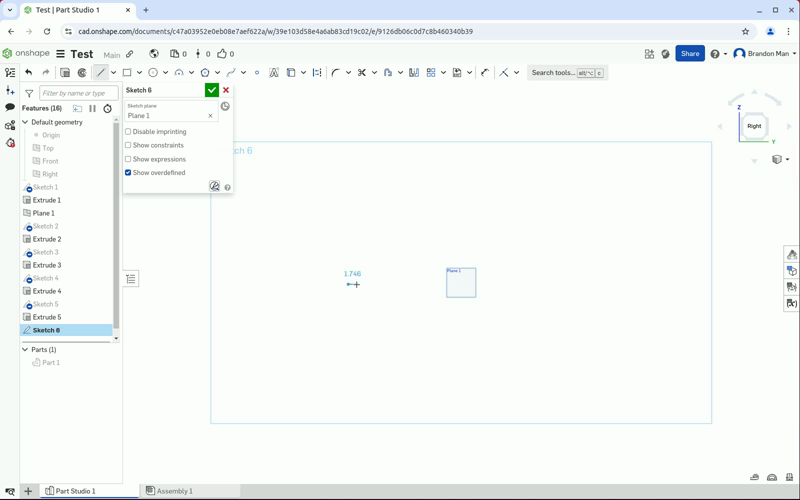
key_up(shift)
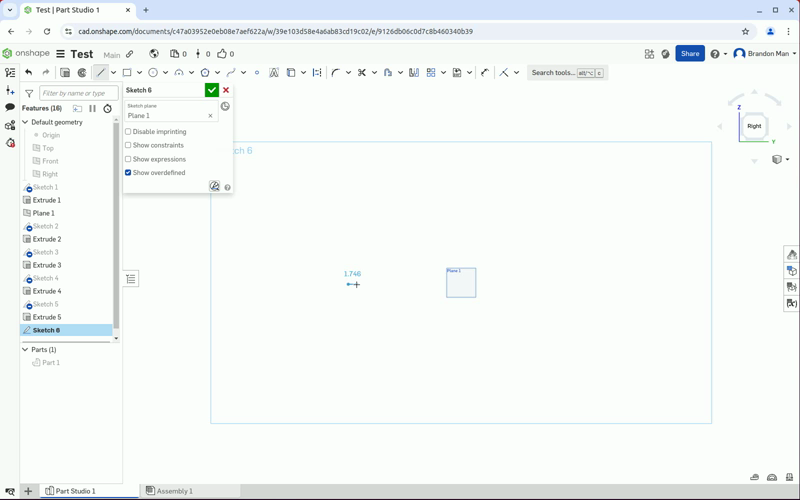
key_down(shift)
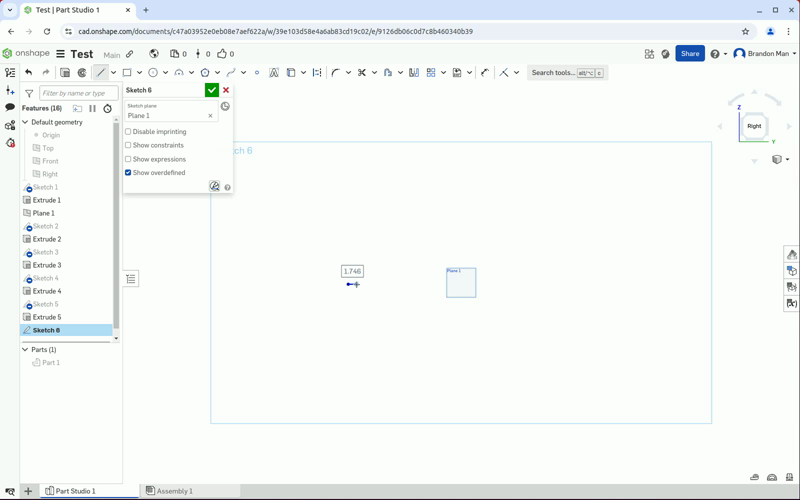
mouse_move(386, 284)
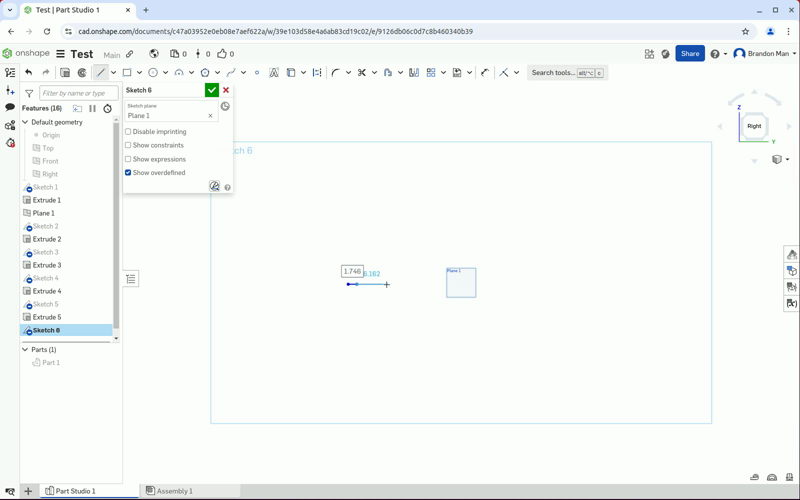
mouse_move(356, 265)
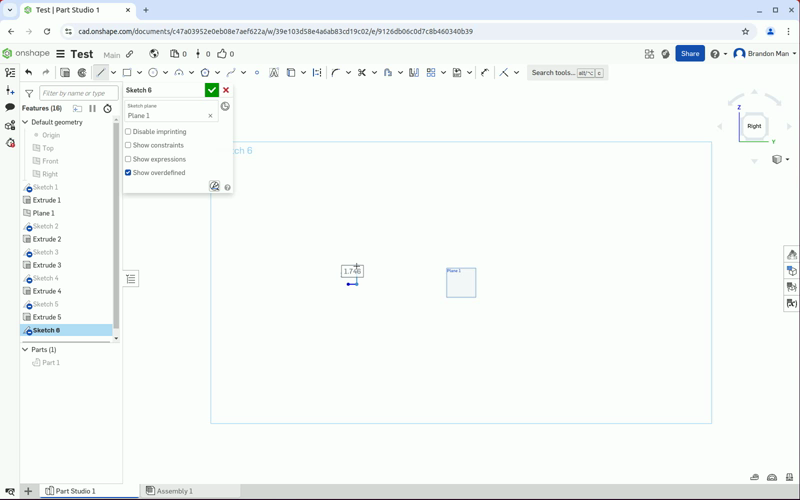
click(356, 265)
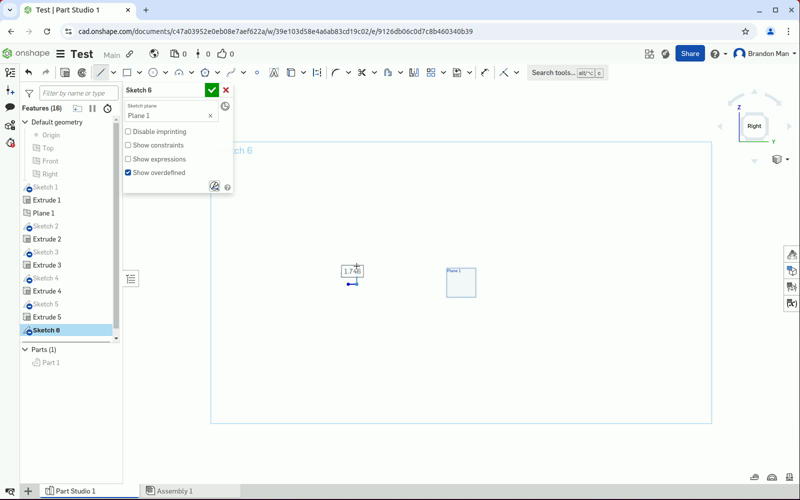
key_up(shift)
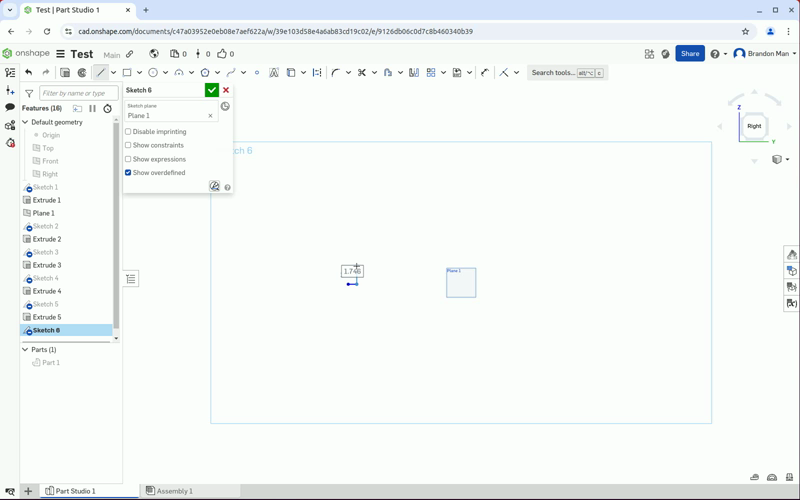
key_down(shift)
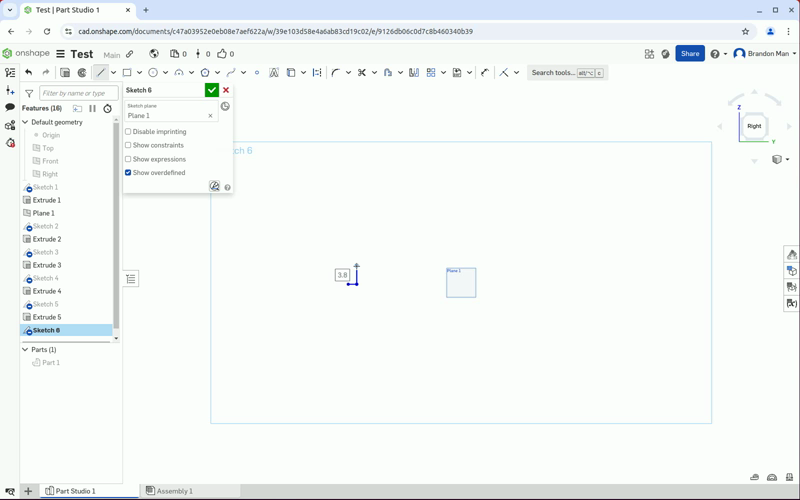
mouse_move(386, 265)
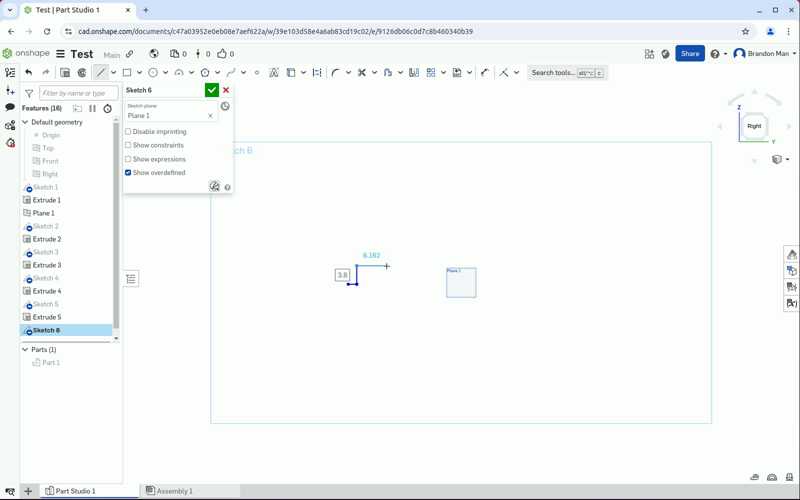
mouse_move(348, 265)
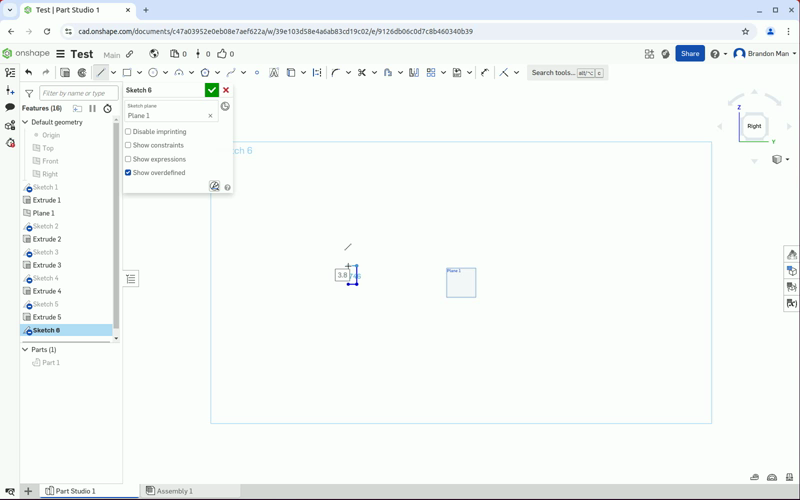
click(348, 265)
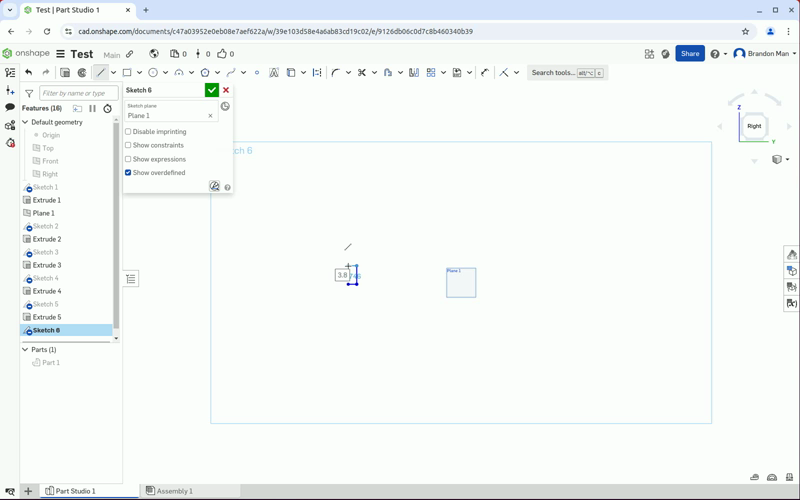
key_up(shift)
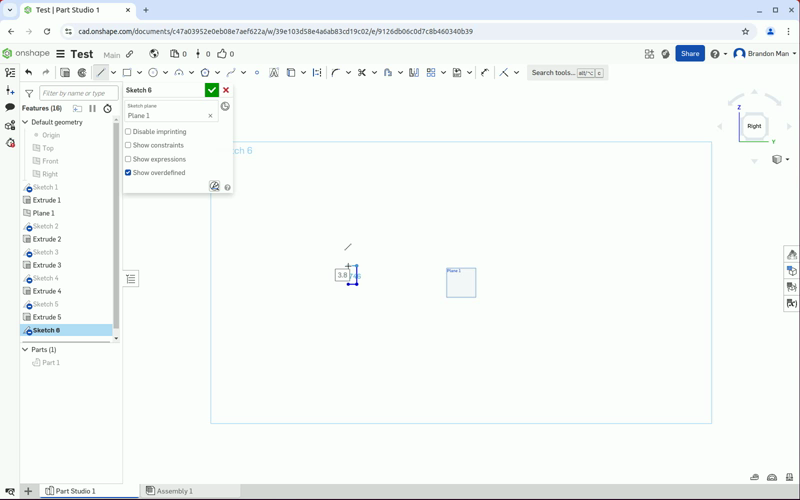
mouse_move(378, 265)
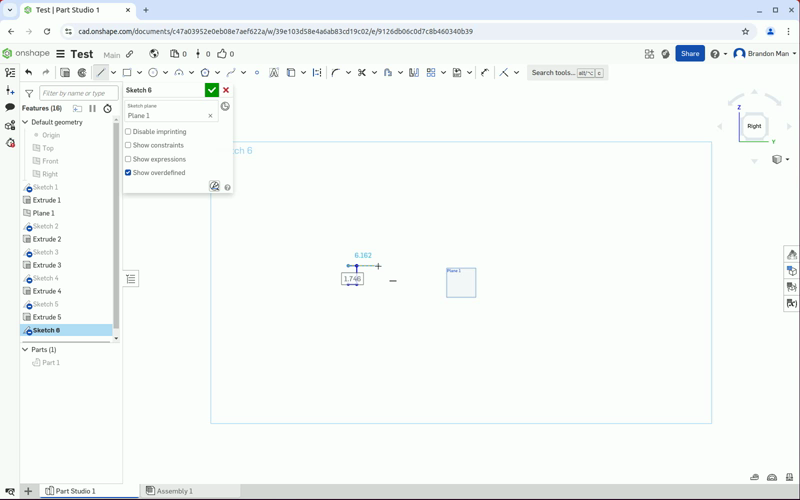
key_down(shift)
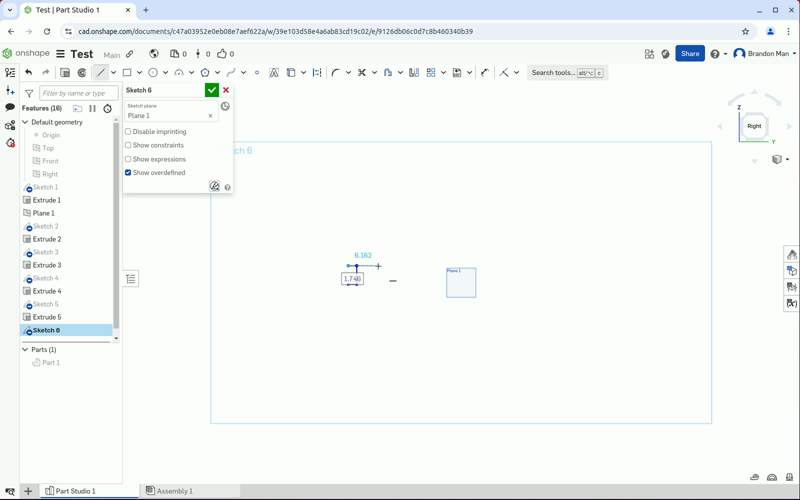
mouse_move(348, 284)
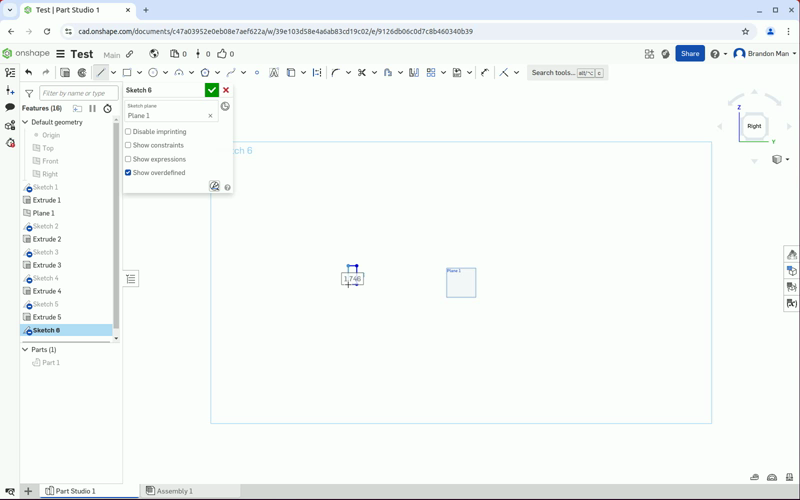
key_up(shift)
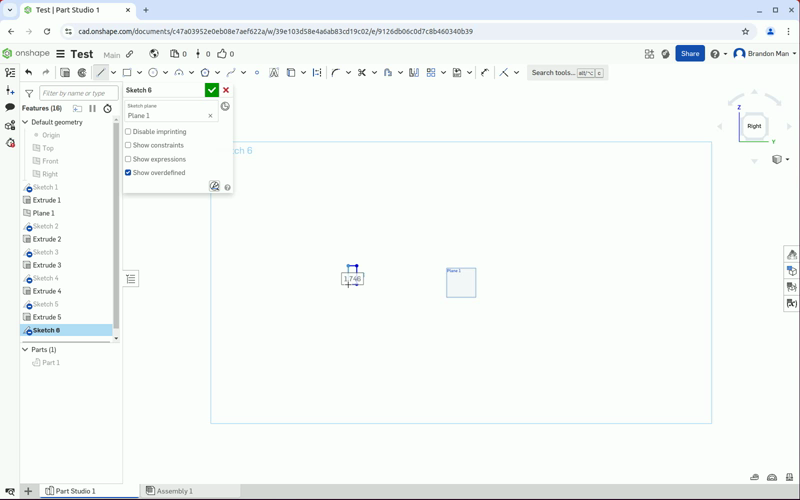
click(348, 284)
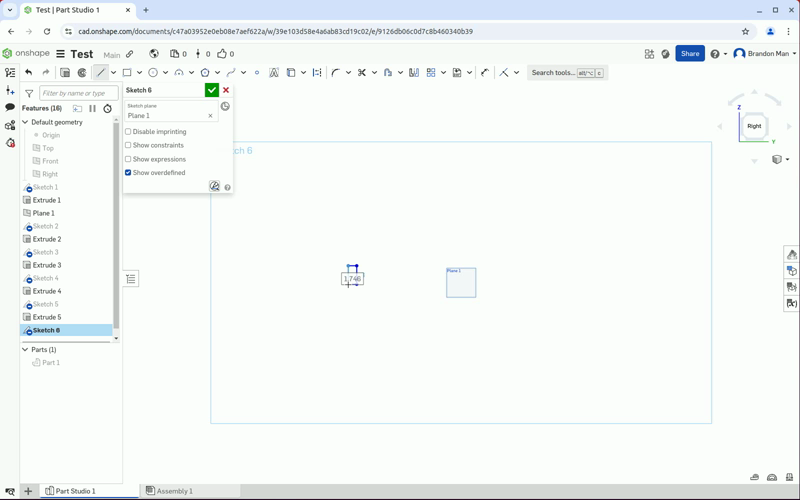
key(esc)
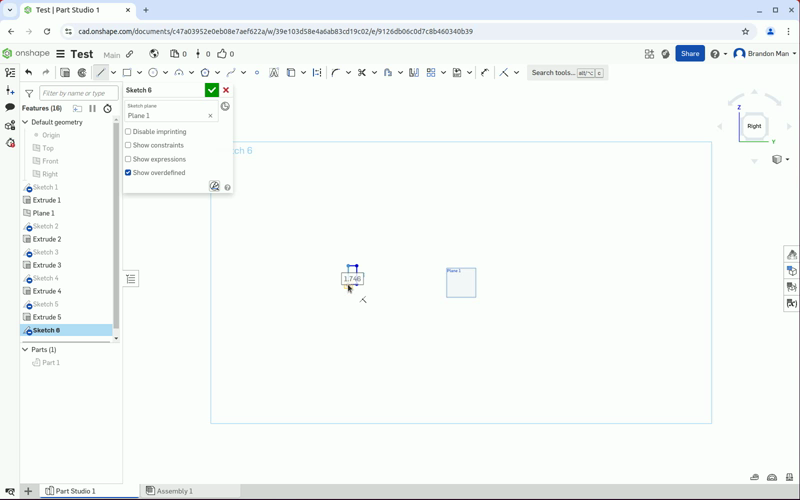
mouse_move(355, 270)
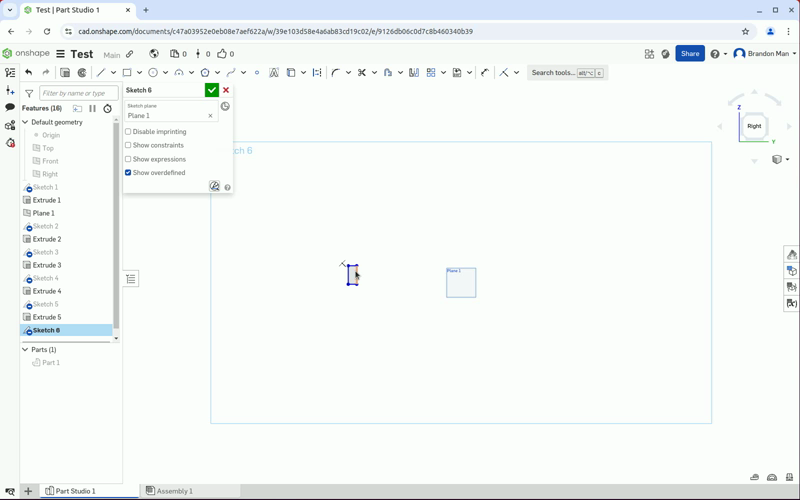
scroll(6)
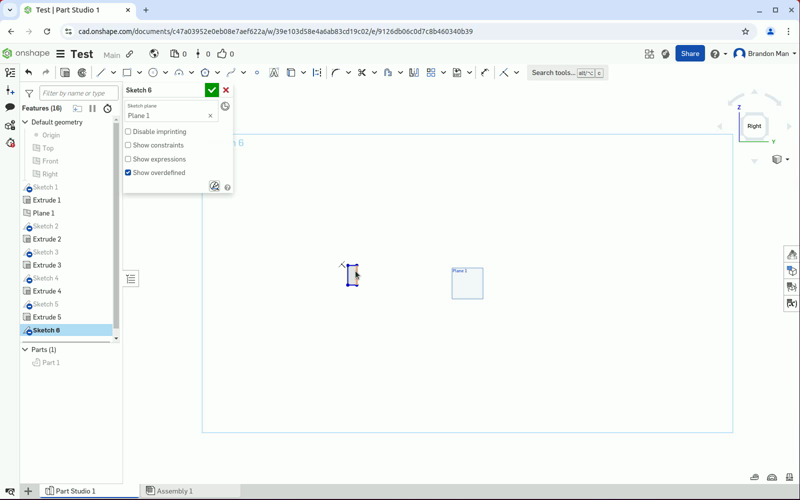
scroll(6)
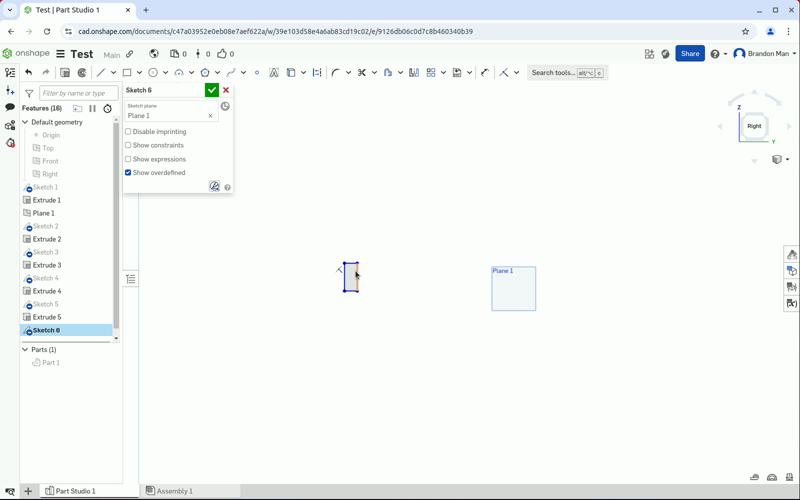
scroll(6)
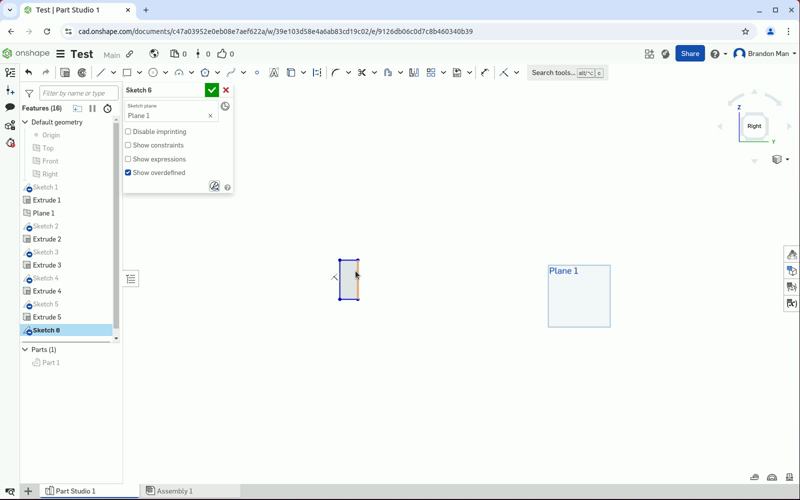
scroll(6)
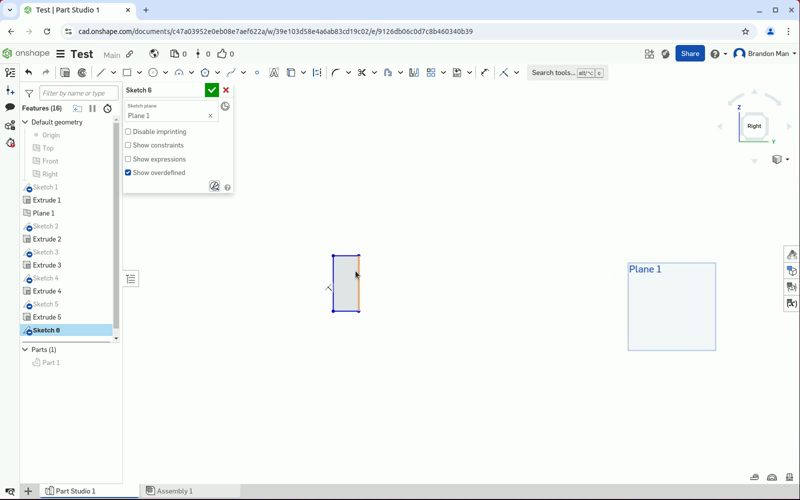
scroll(6)
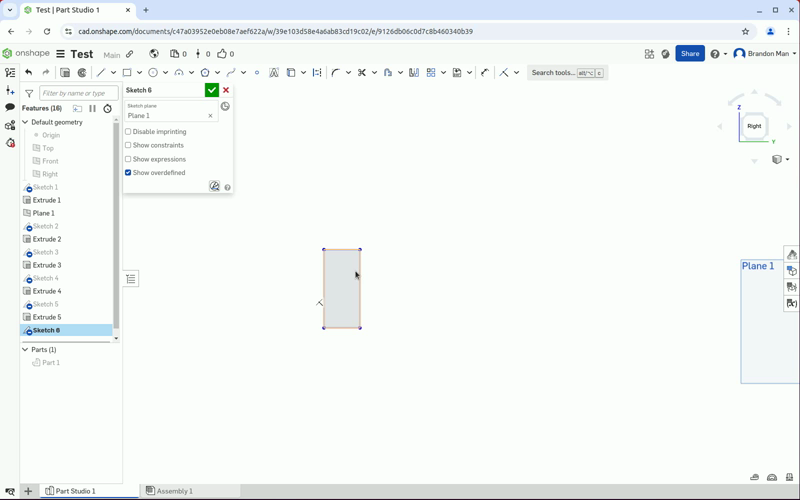
scroll(6)
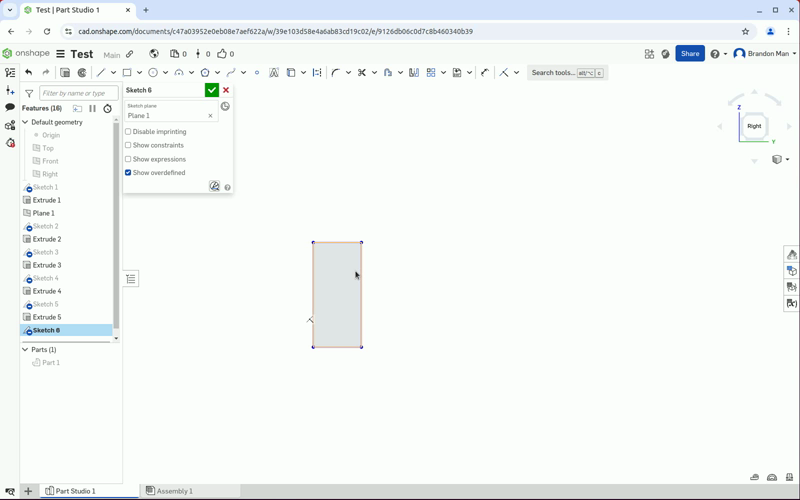
scroll(6)
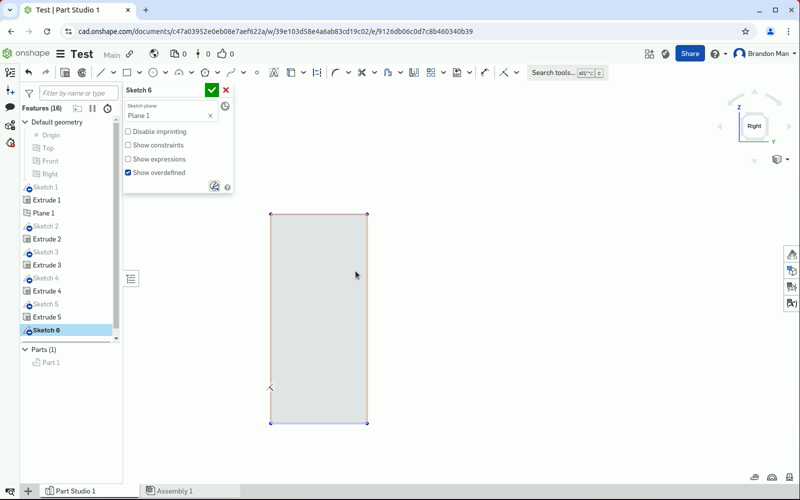
click(355, 270)
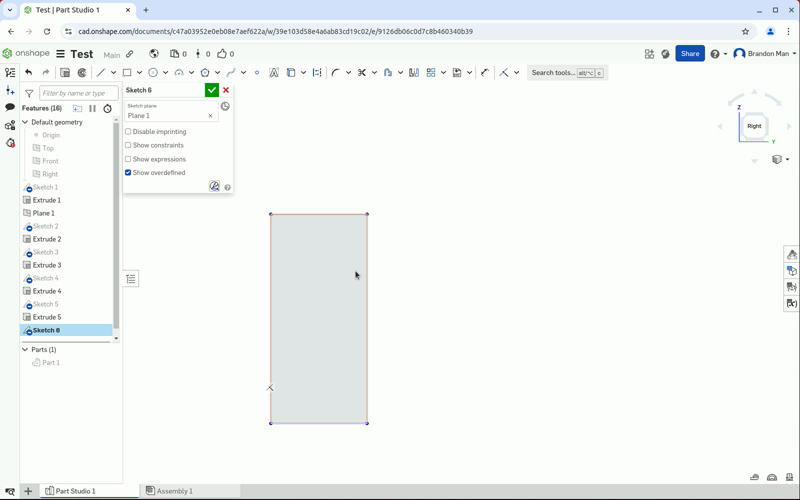
scroll(-6)
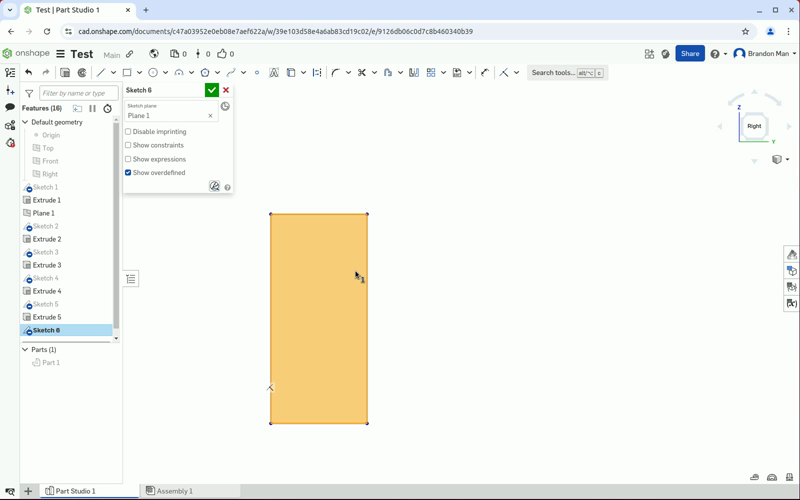
scroll(-6)
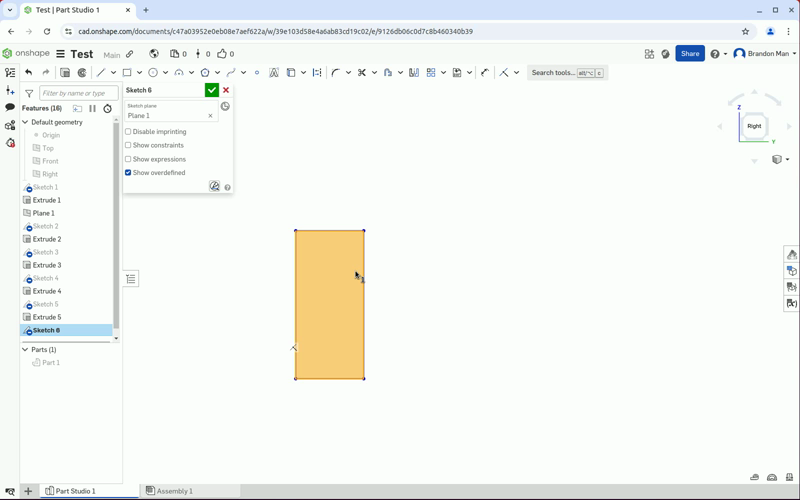
scroll(-6)
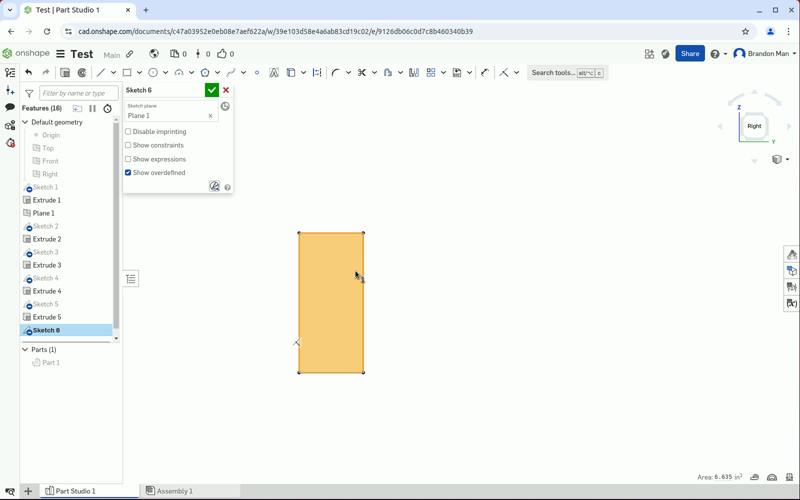
scroll(-6)
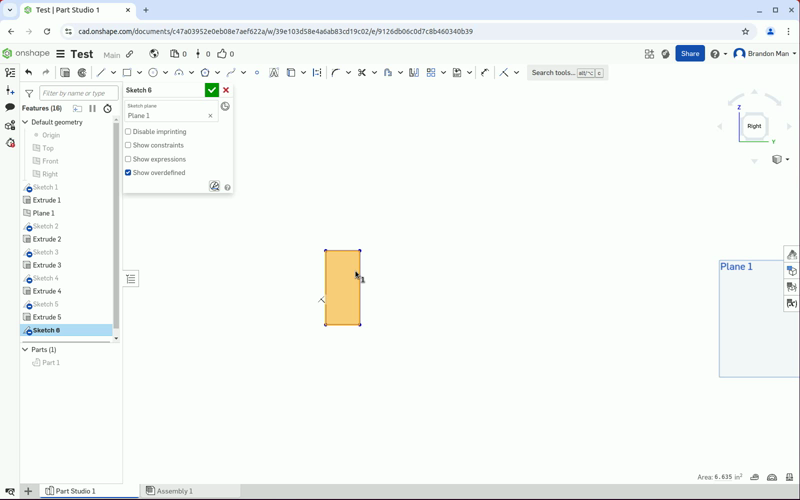
scroll(-6)
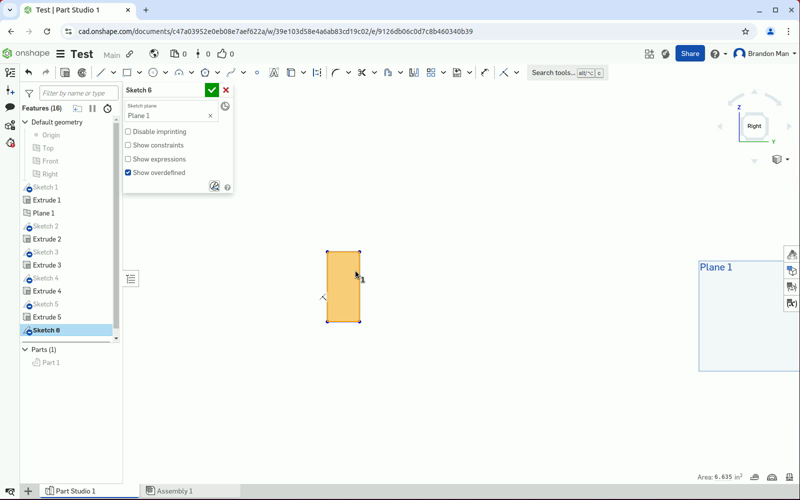
scroll(-6)
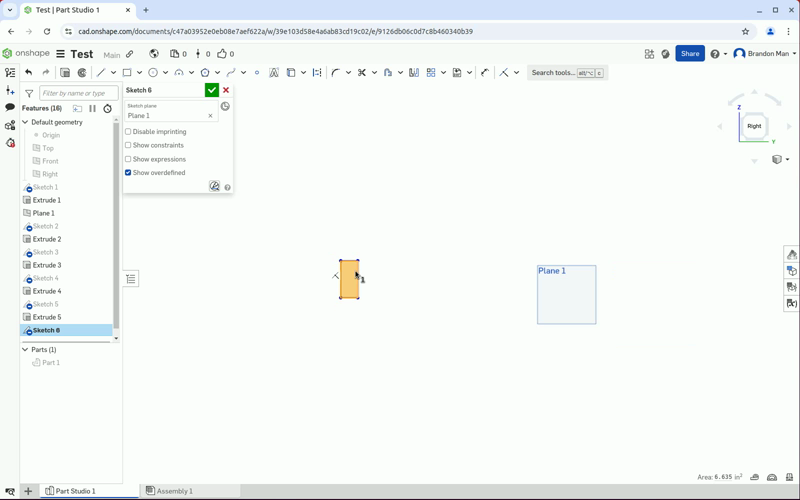
scroll(-6)
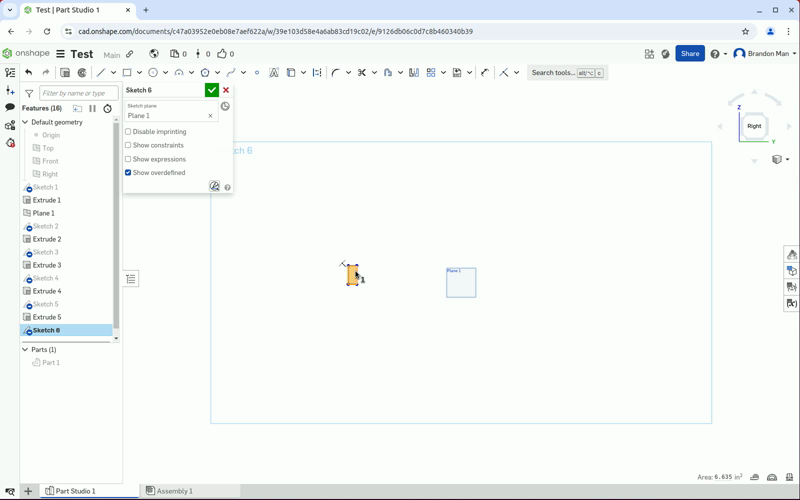
mouse_move(73, 352)
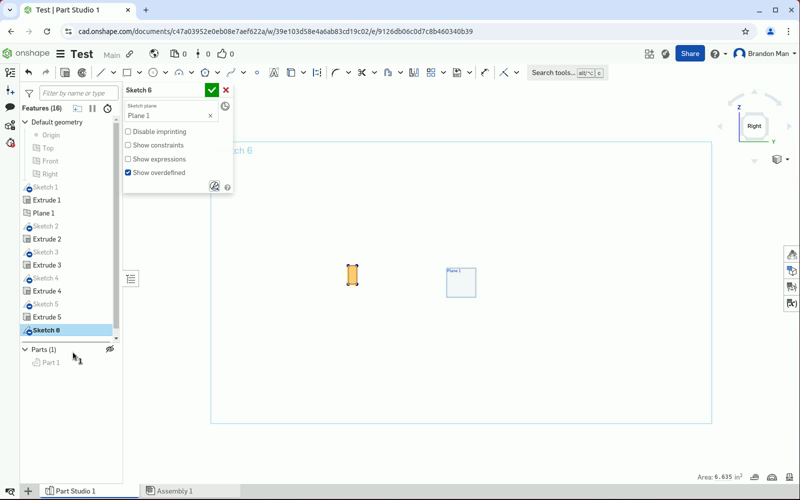
key(shift+y)
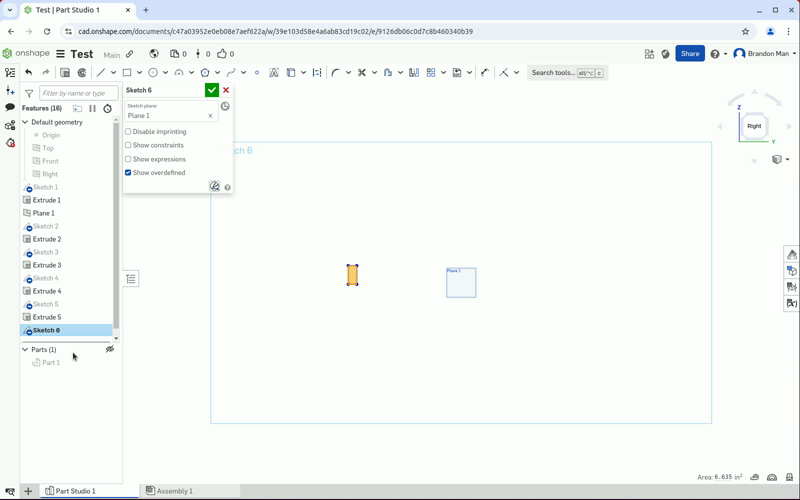
key(shift+e)
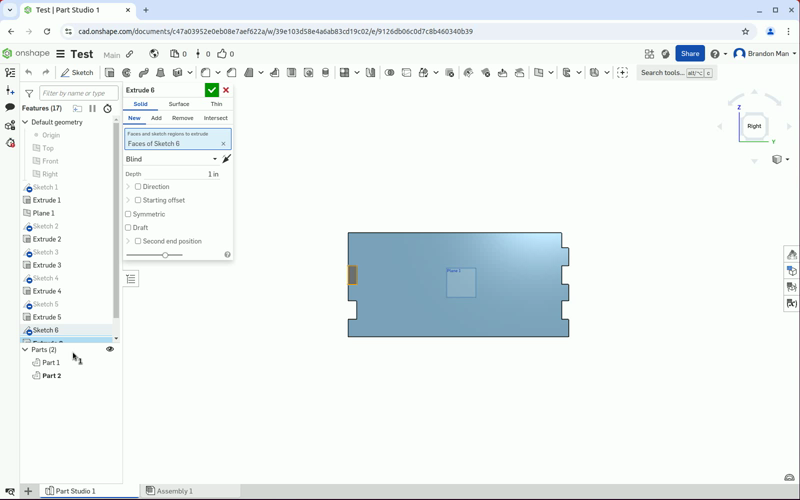
mouse_move(143, 106)
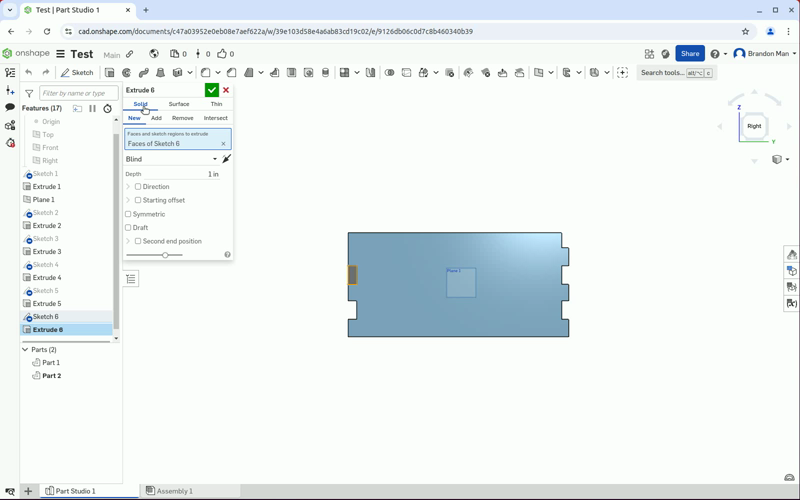
click(143, 106)
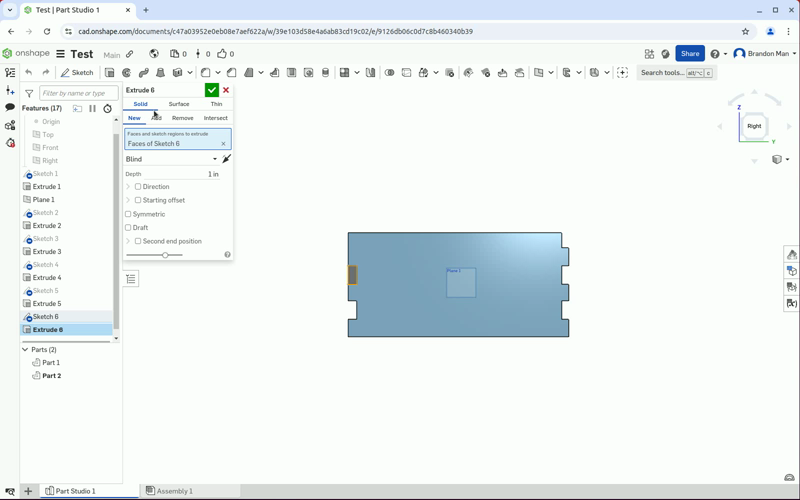
mouse_move(186, 120)
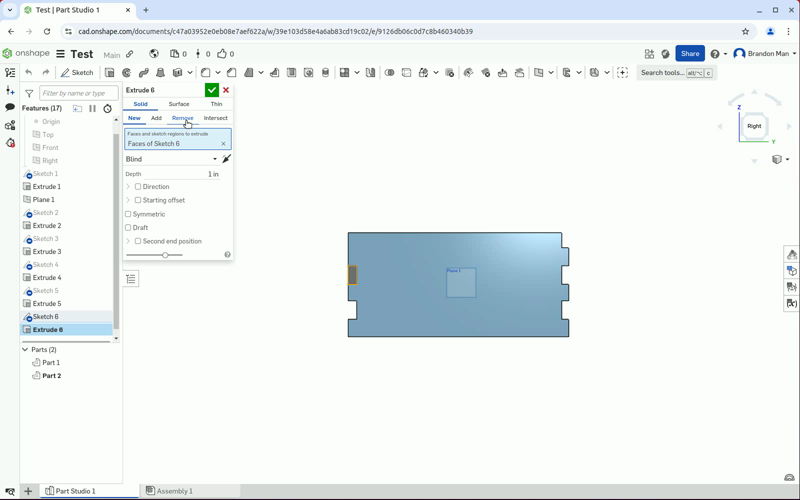
click(186, 120)
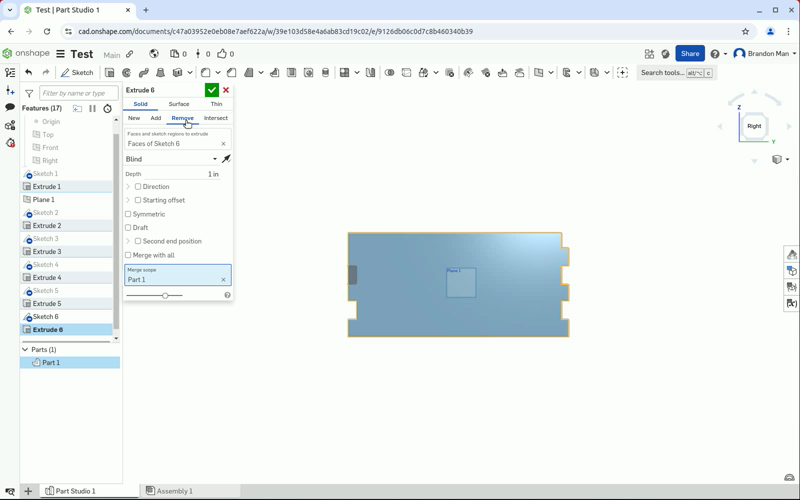
key(tab, 4)
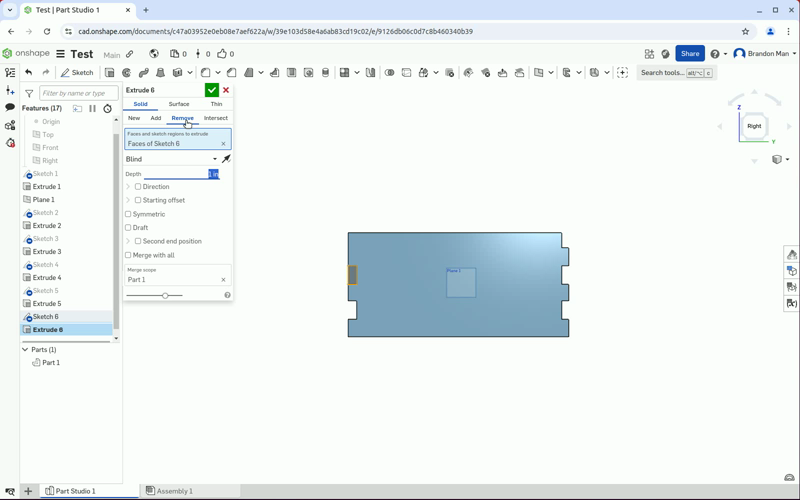
text(2.166)
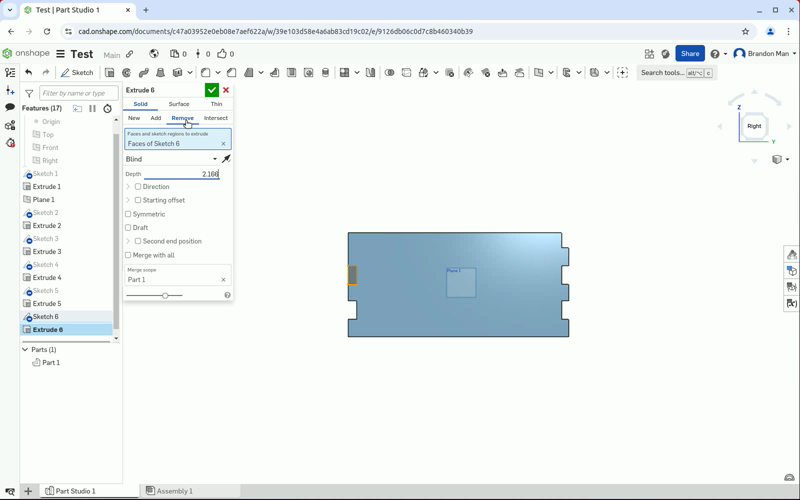
key(tab, 6)
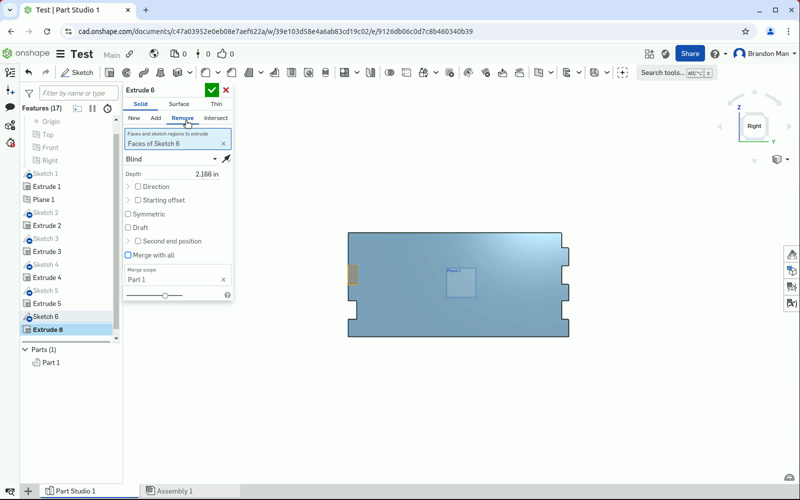
key(space)
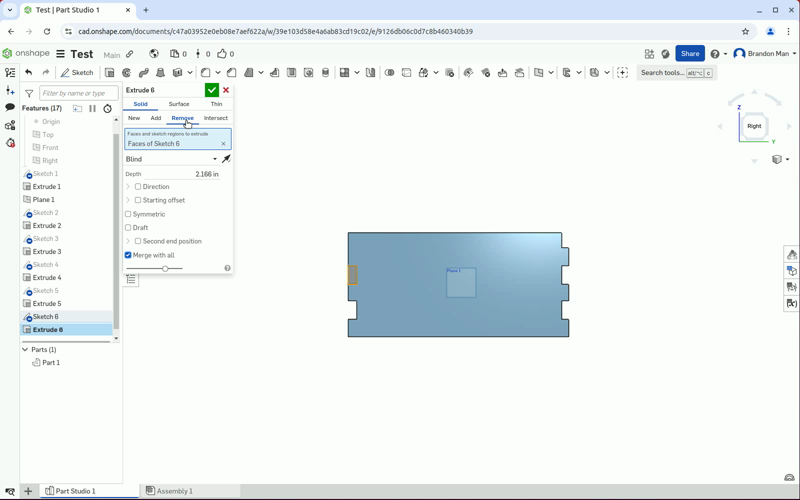
key(enter)
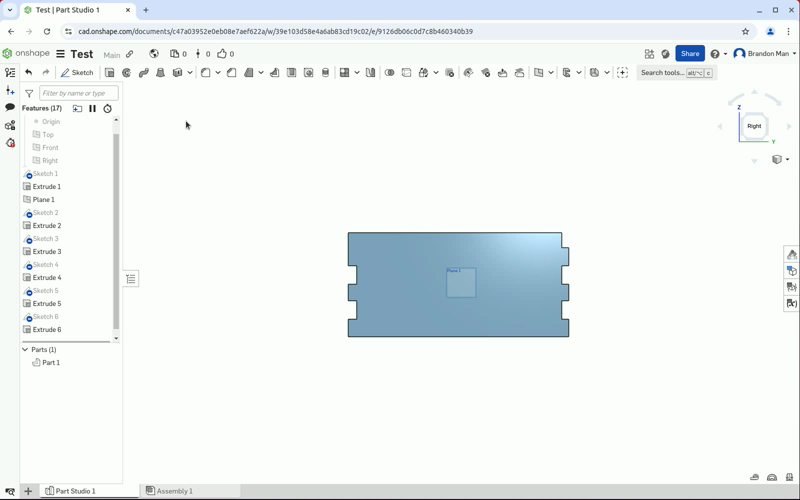
key(shift+h)
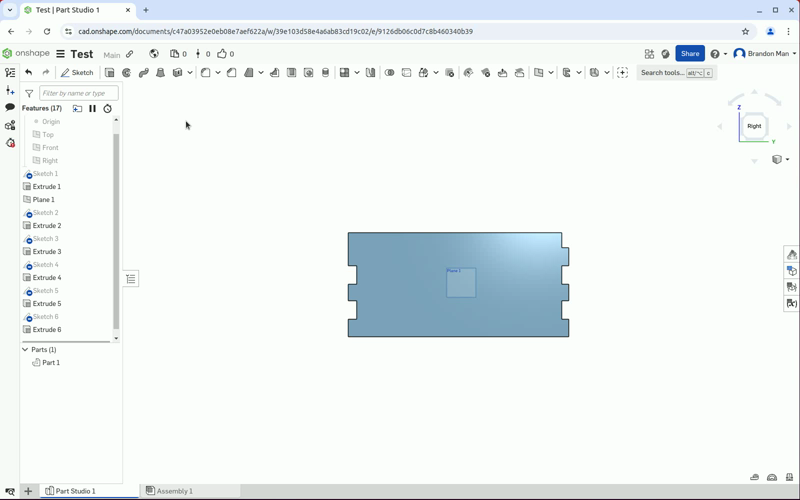
key(shift+h)
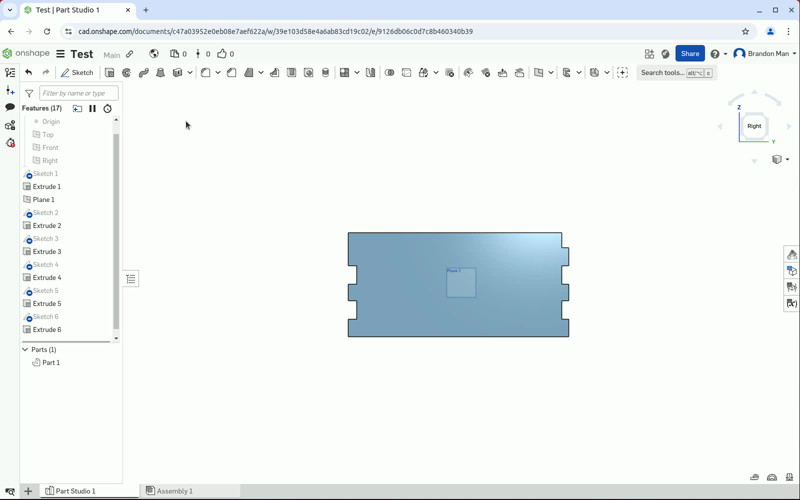
mouse_move(69, 176)
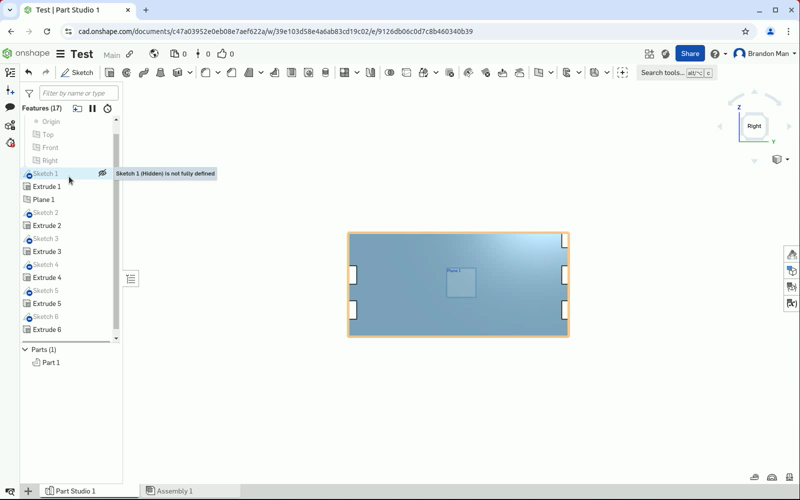
click(69, 176)
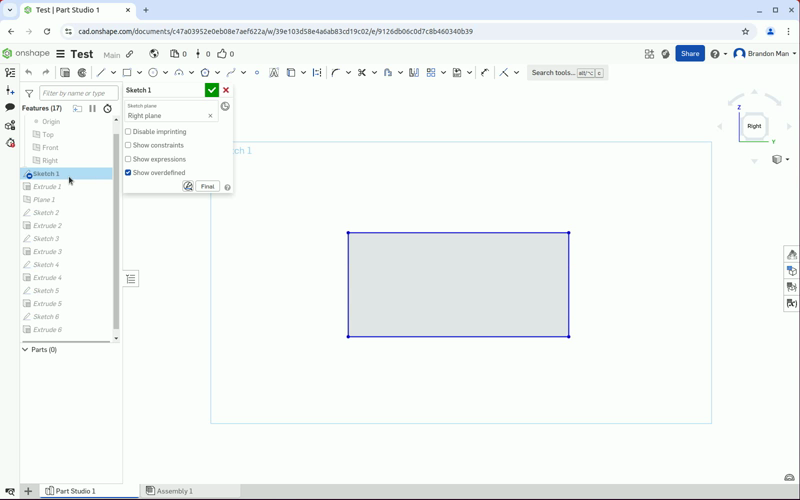
mouse_move(229, 92)
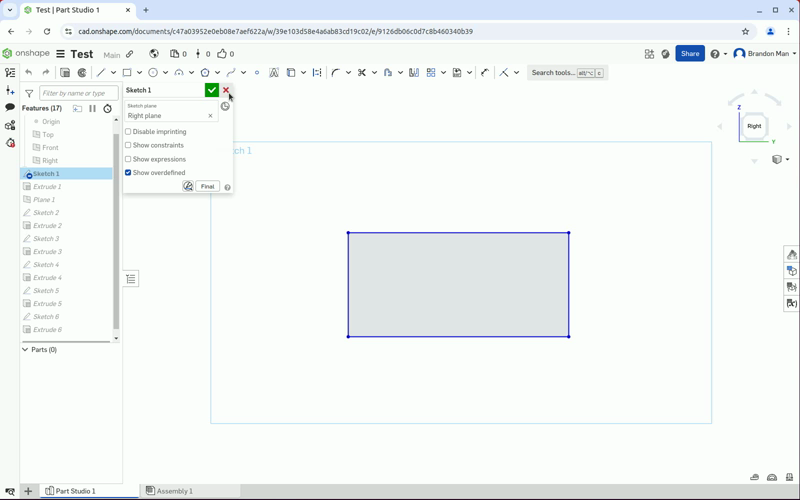
click(229, 92)
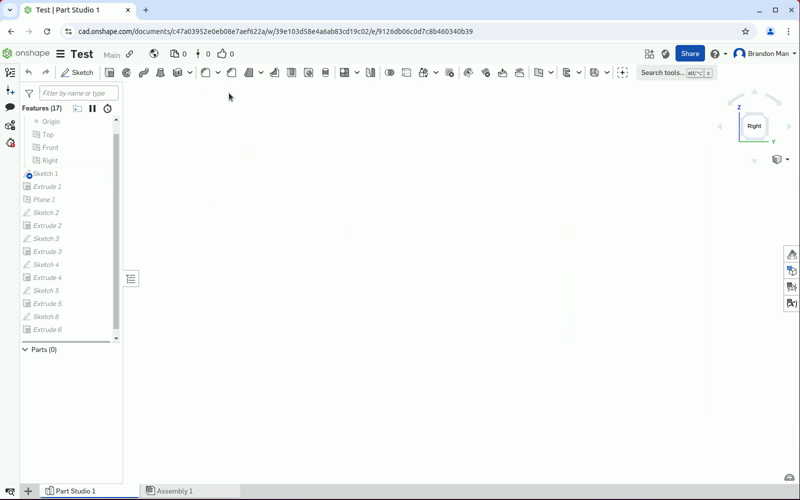
key(shift+s)
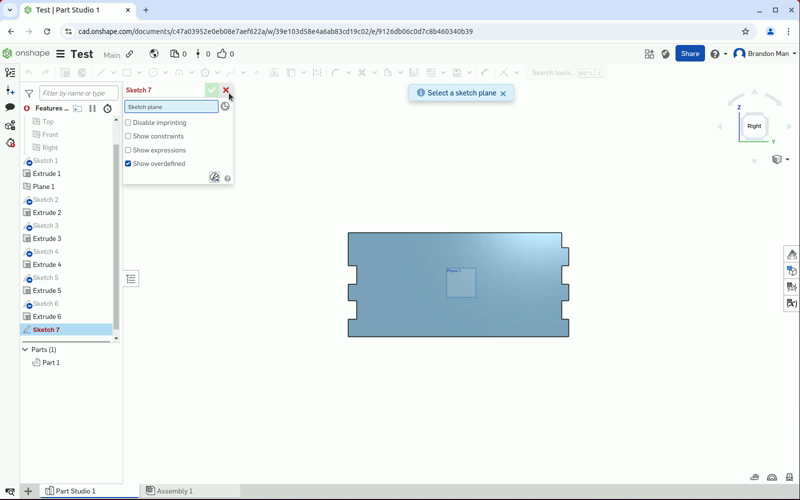
mouse_move(69, 189)
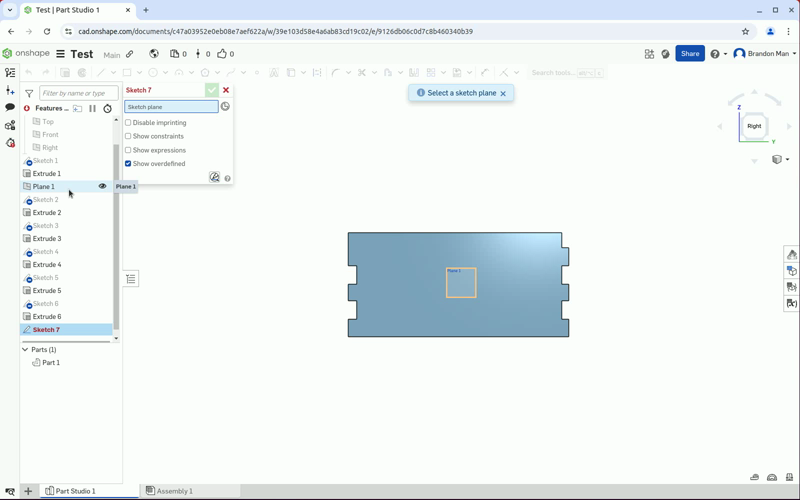
click(69, 189)
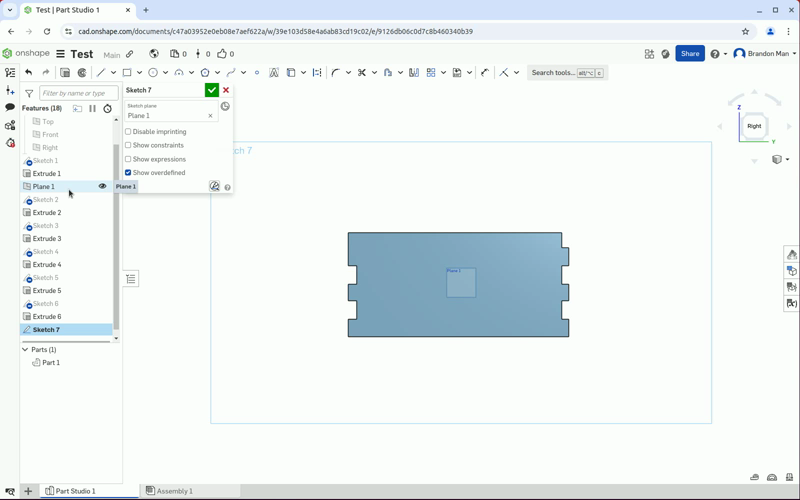
mouse_move(73, 352)
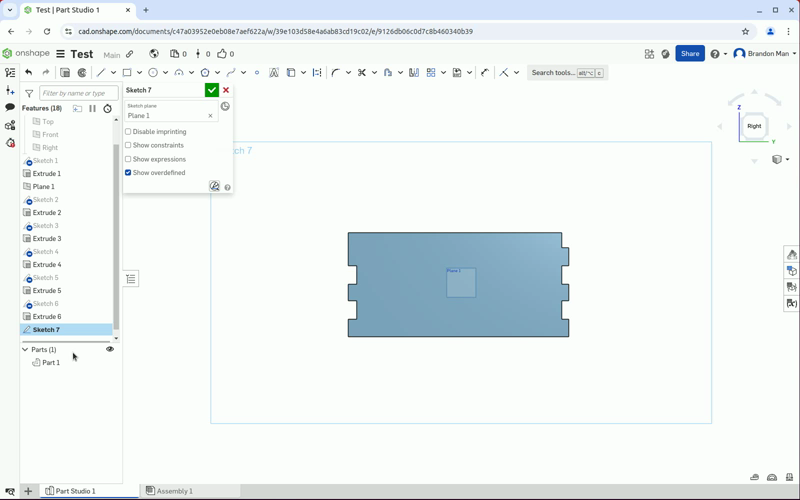
key(y)
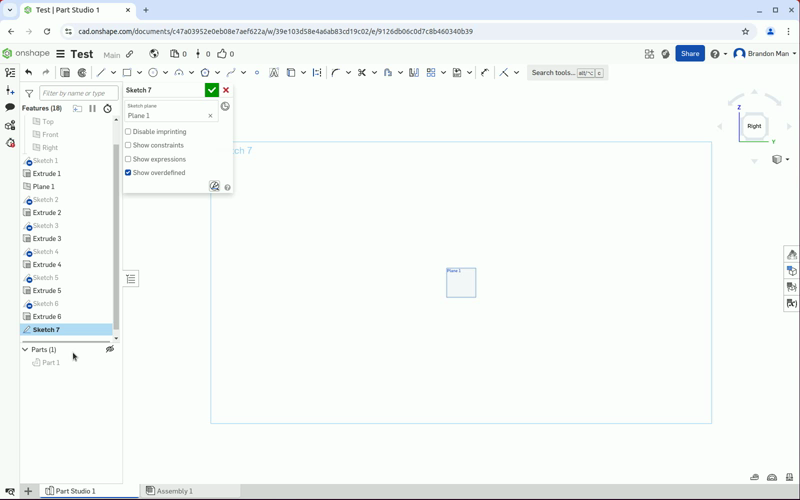
key(l)
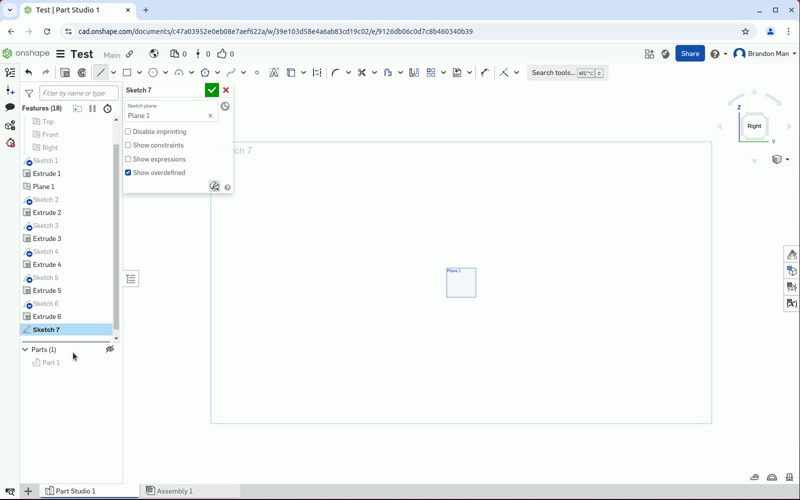
key_down(shift)
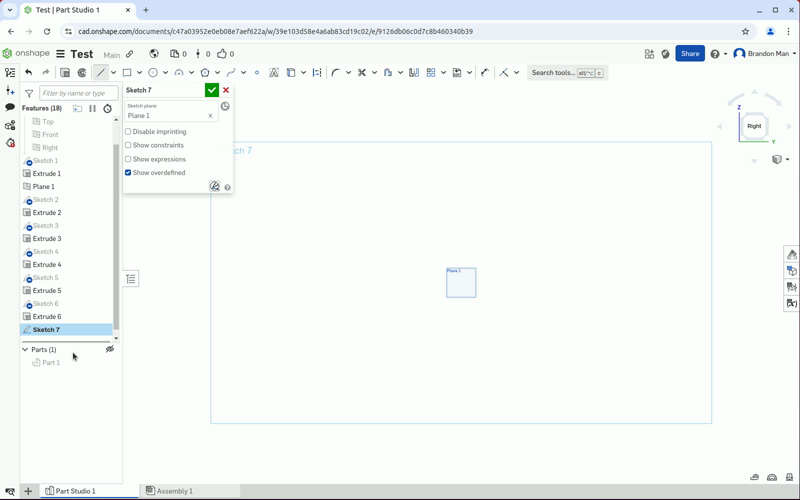
mouse_move(348, 247)
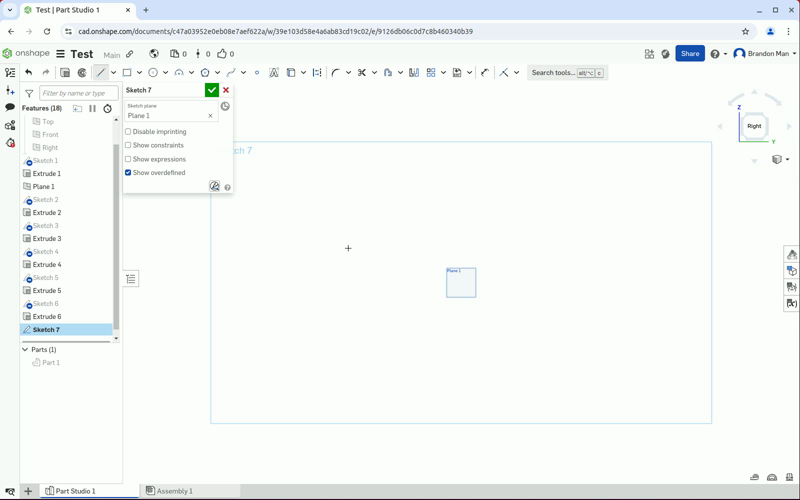
click(348, 247)
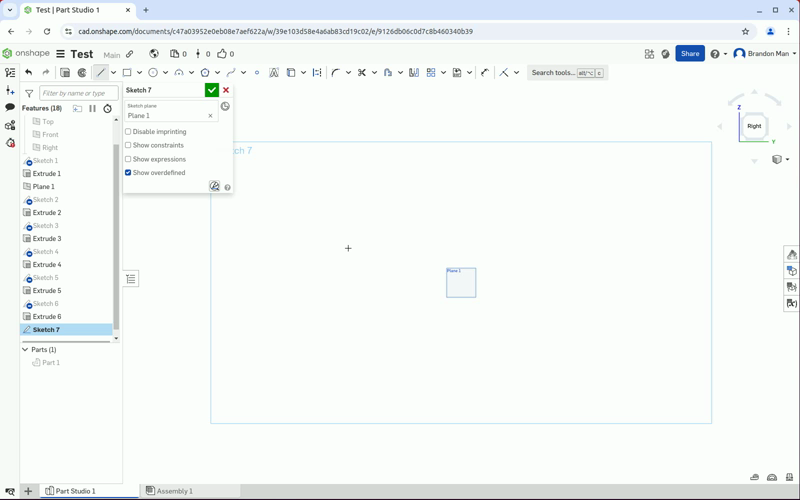
key_up(shift)
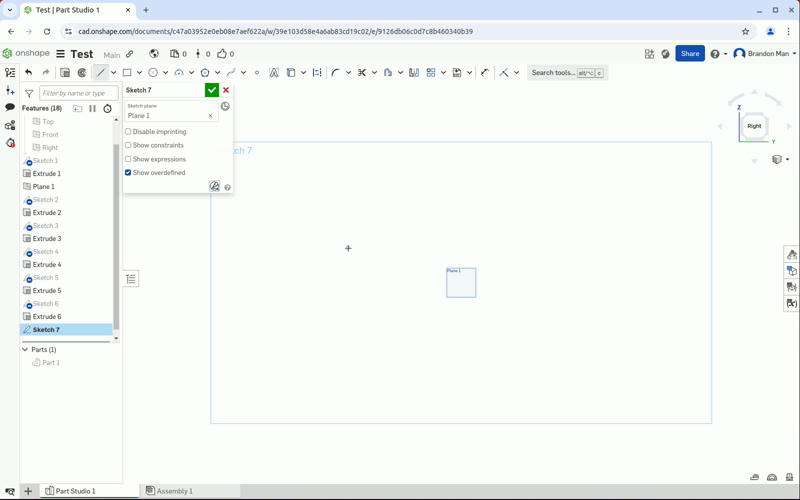
key_down(shift)
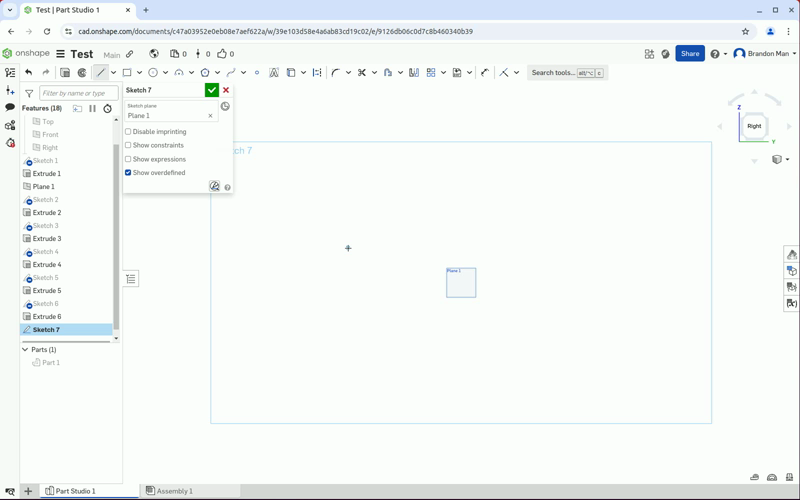
mouse_move(378, 247)
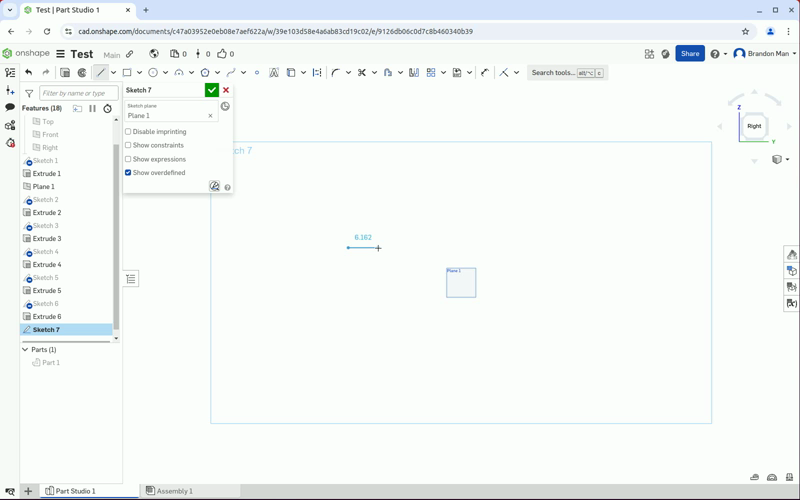
mouse_move(356, 247)
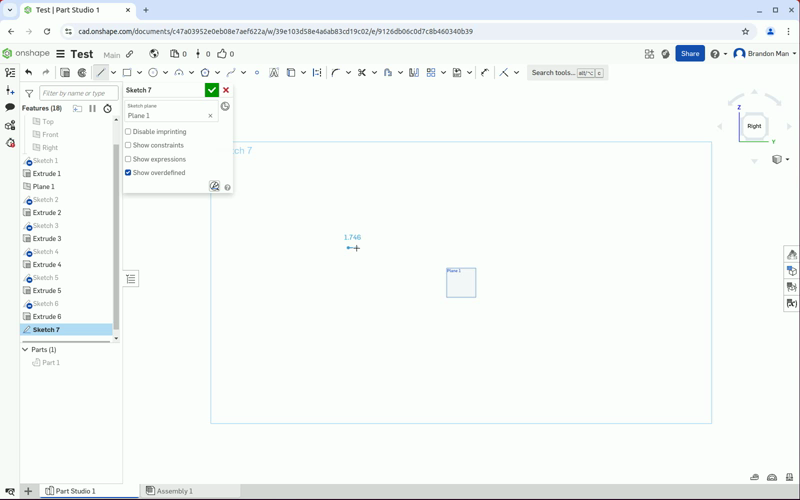
click(356, 247)
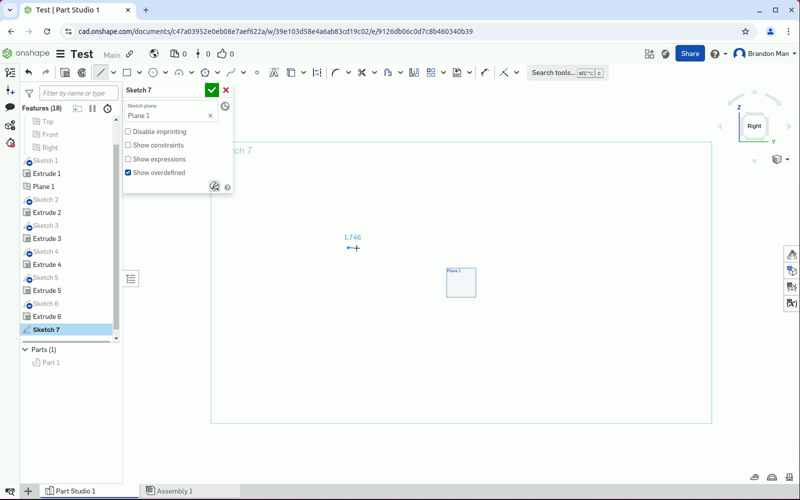
key_up(shift)
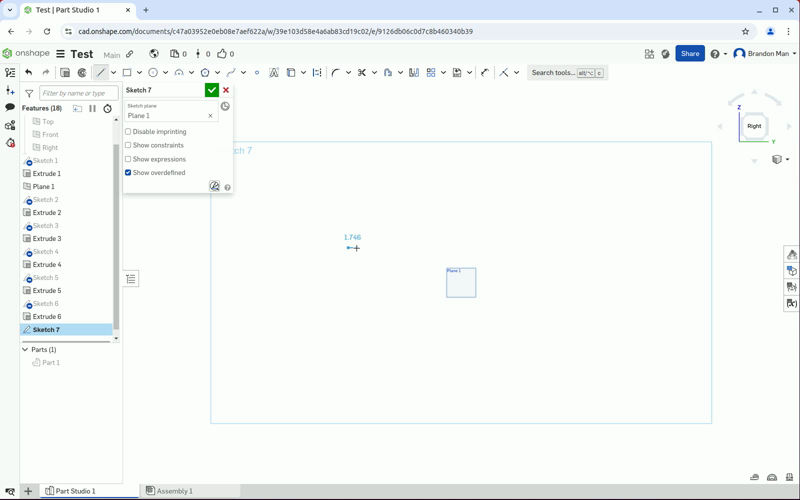
key_down(shift)
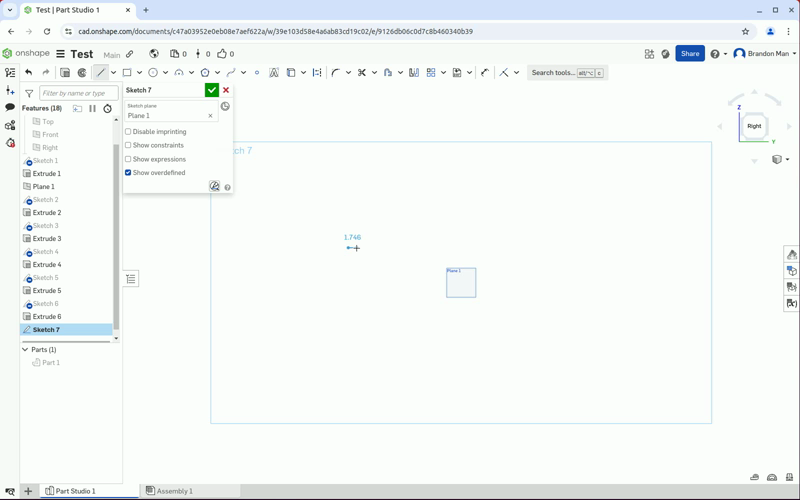
mouse_move(386, 247)
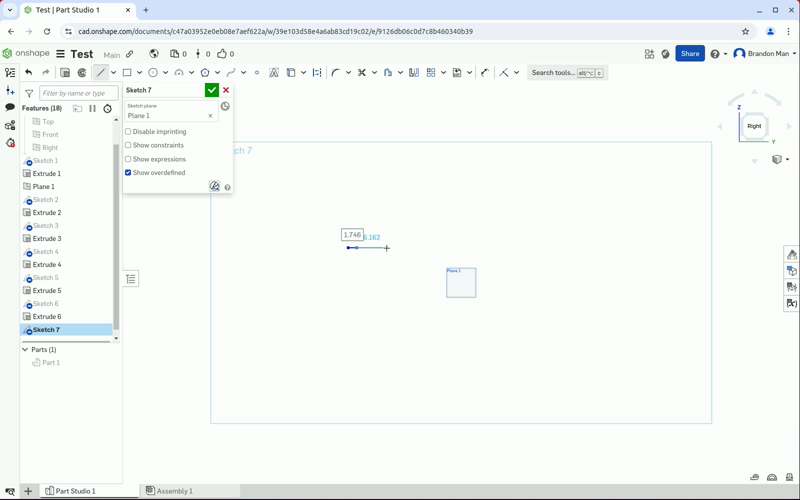
mouse_move(356, 229)
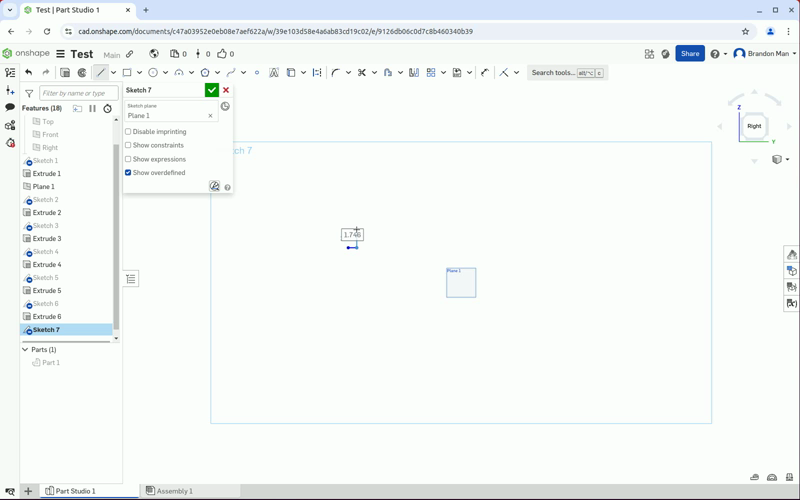
click(356, 229)
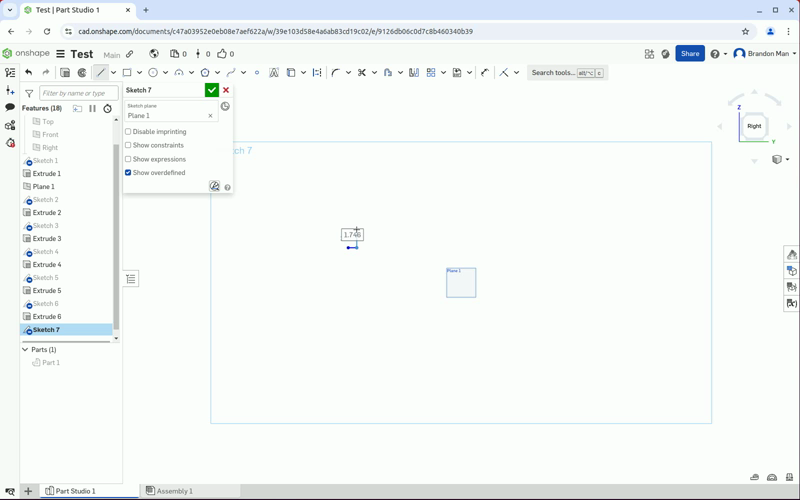
key_up(shift)
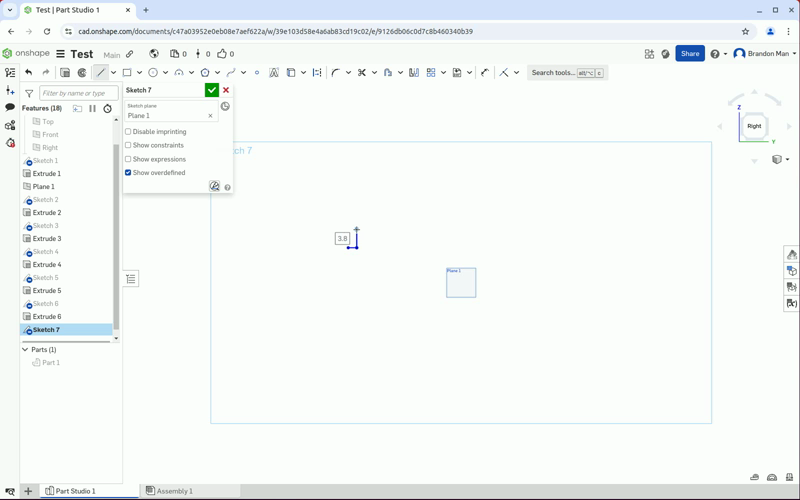
key_down(shift)
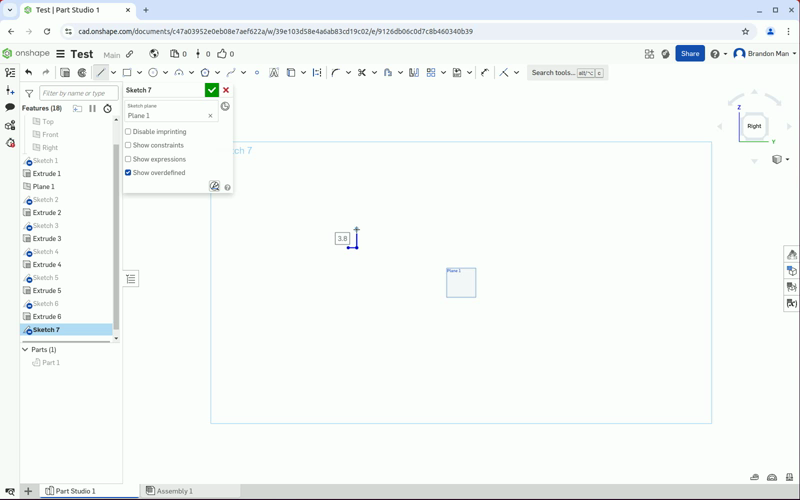
mouse_move(386, 229)
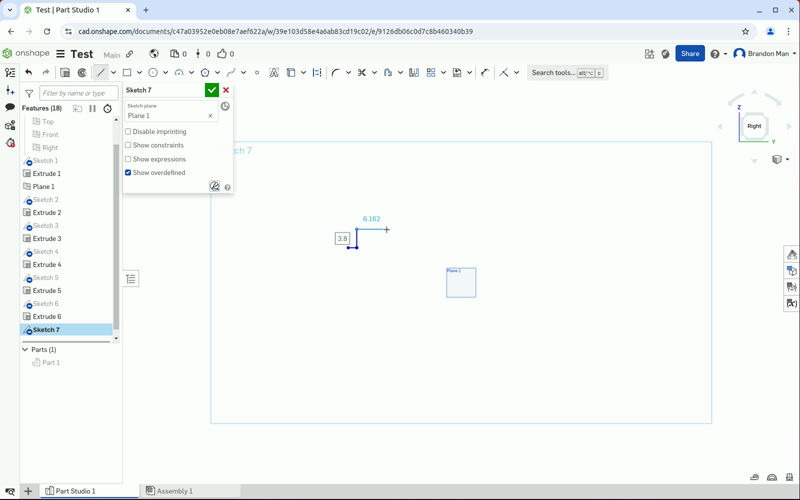
mouse_move(348, 229)
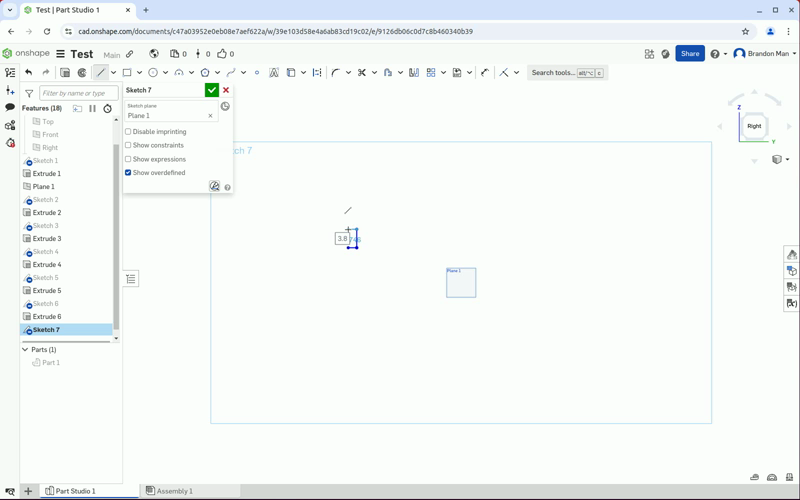
click(348, 229)
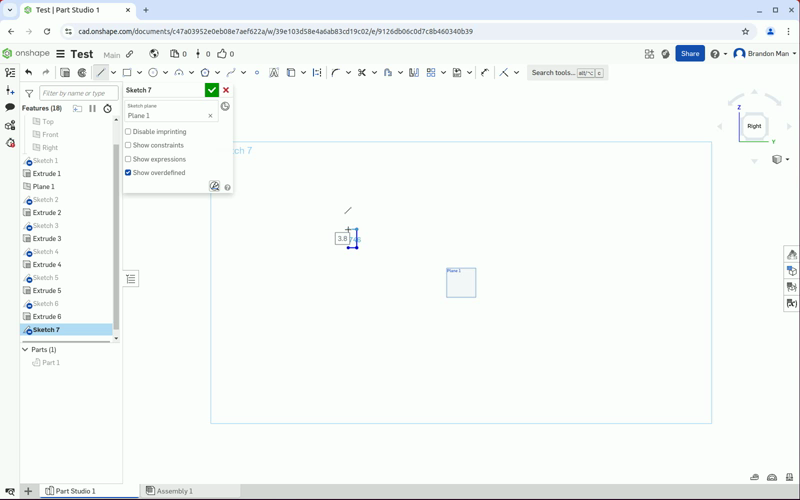
key_up(shift)
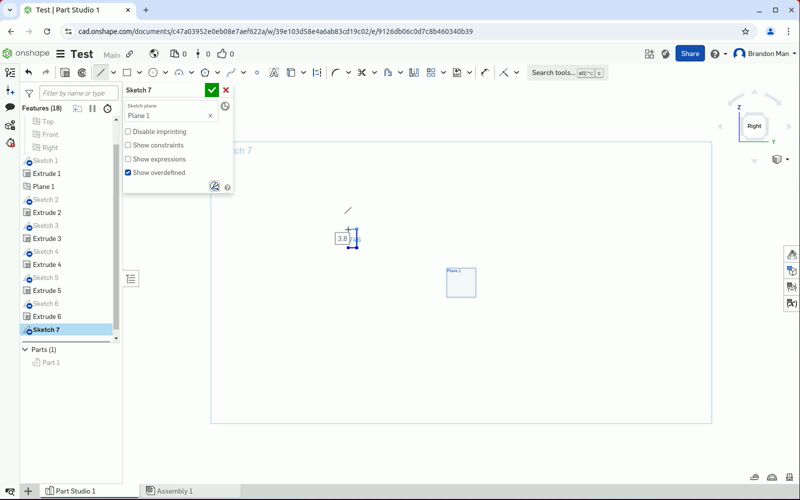
mouse_move(378, 229)
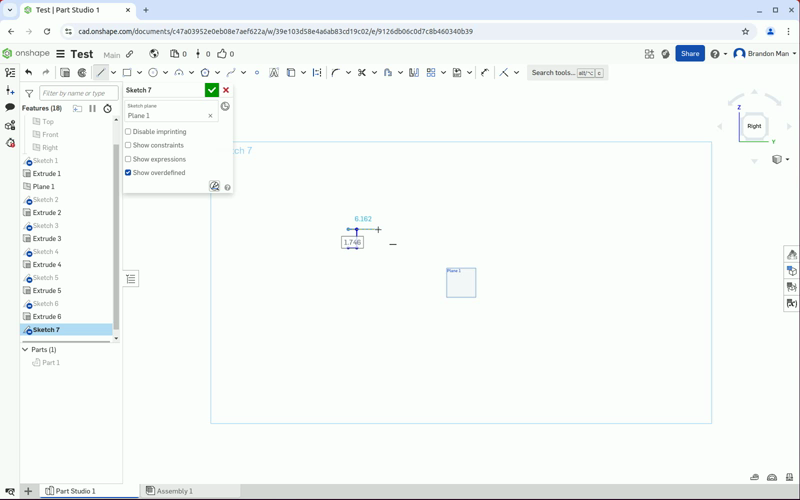
key_down(shift)
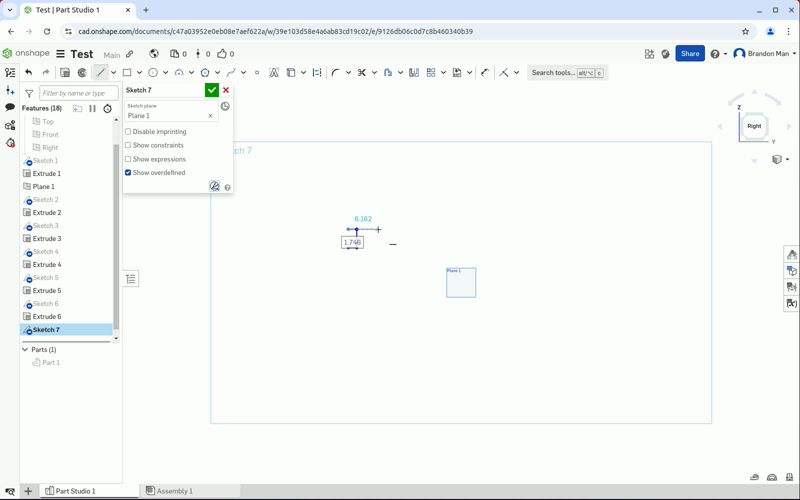
mouse_move(348, 247)
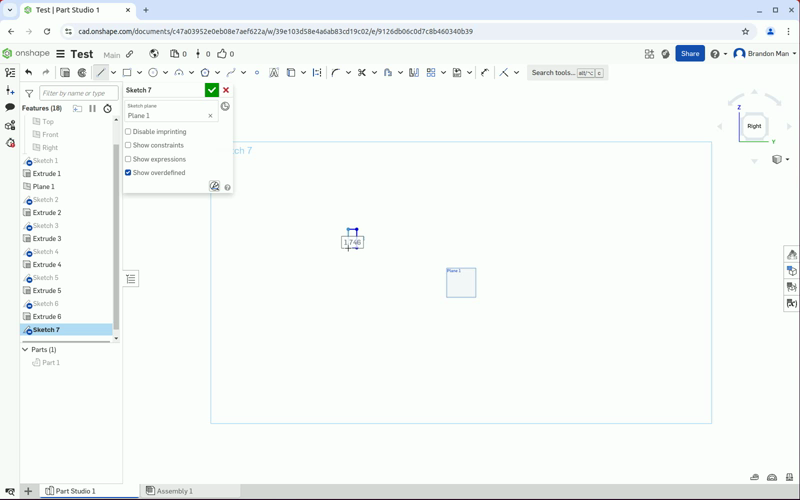
key_up(shift)
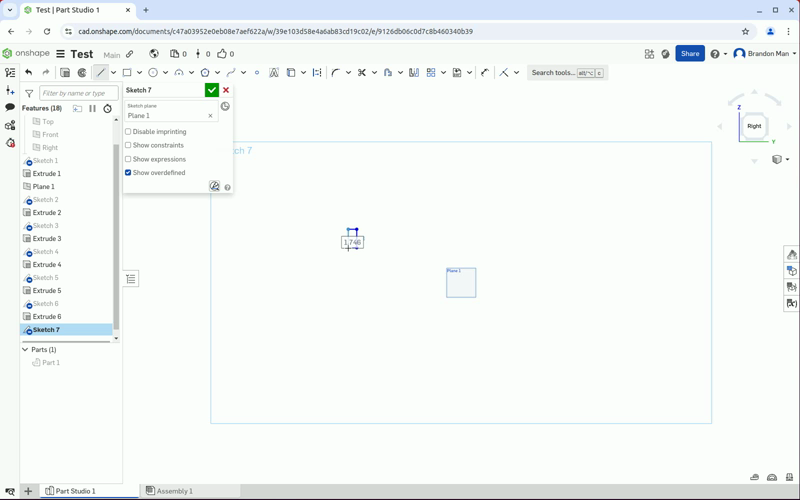
click(348, 247)
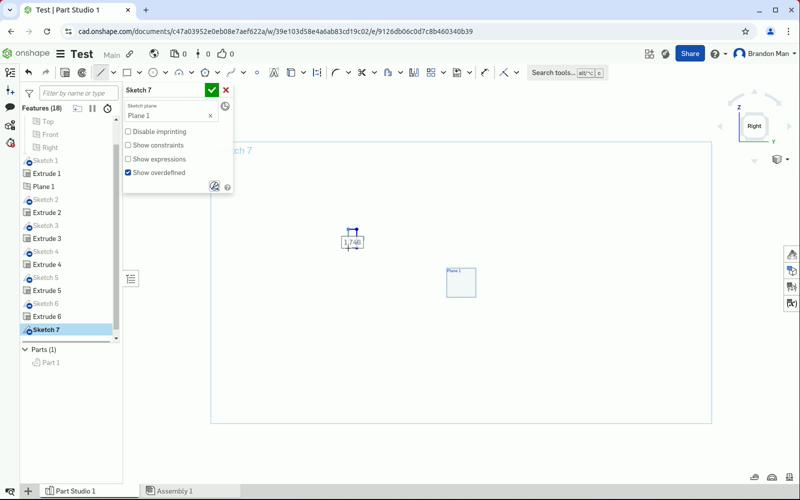
key(esc)
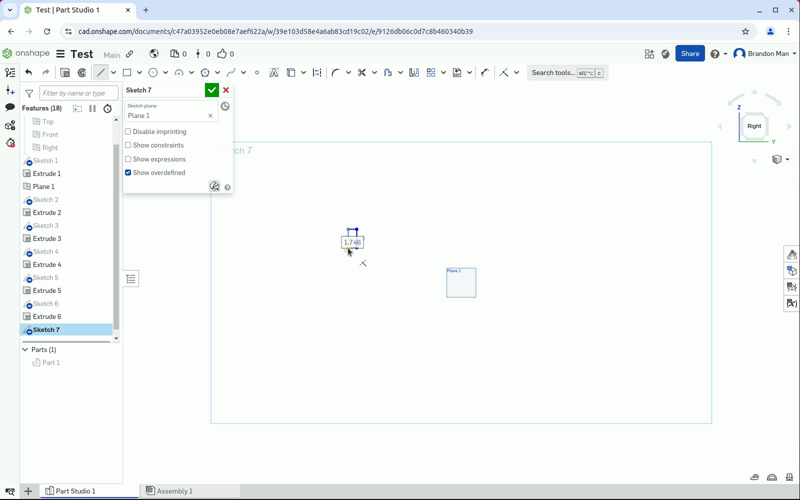
mouse_move(350, 242)
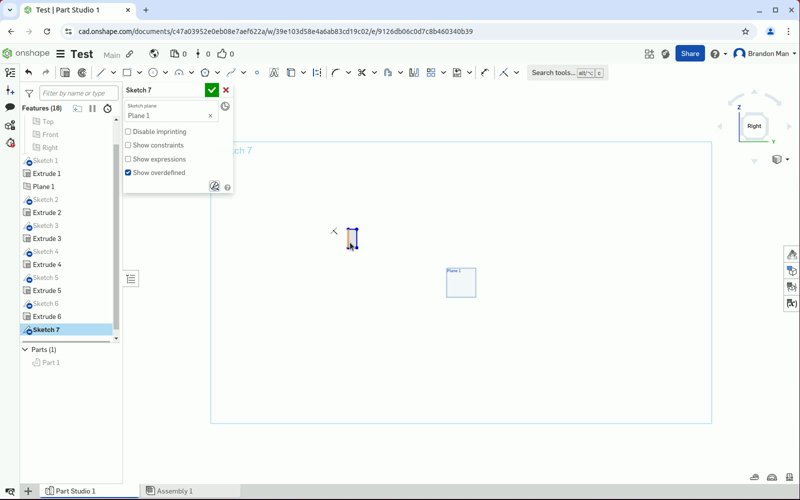
scroll(6)
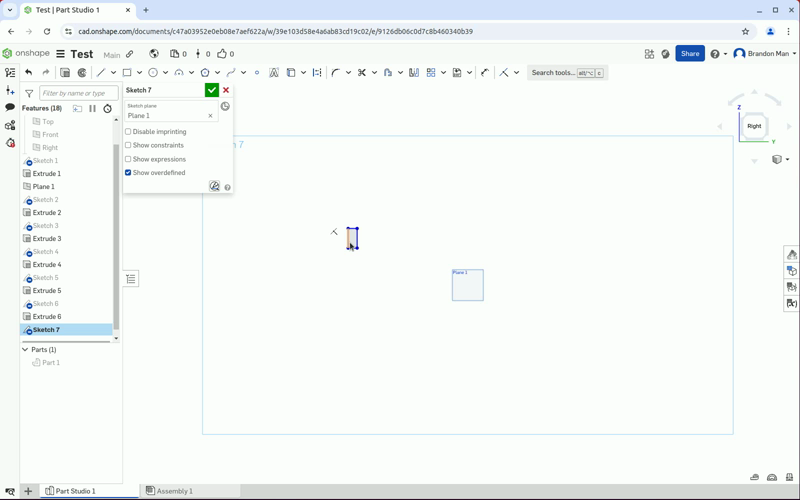
scroll(6)
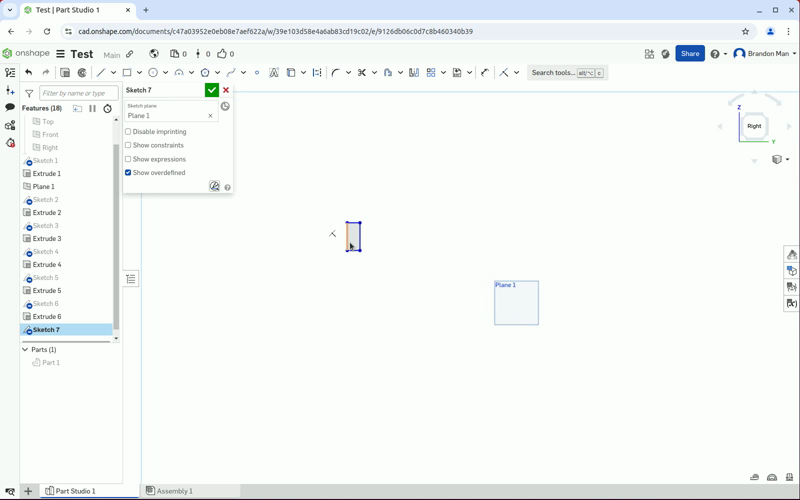
scroll(6)
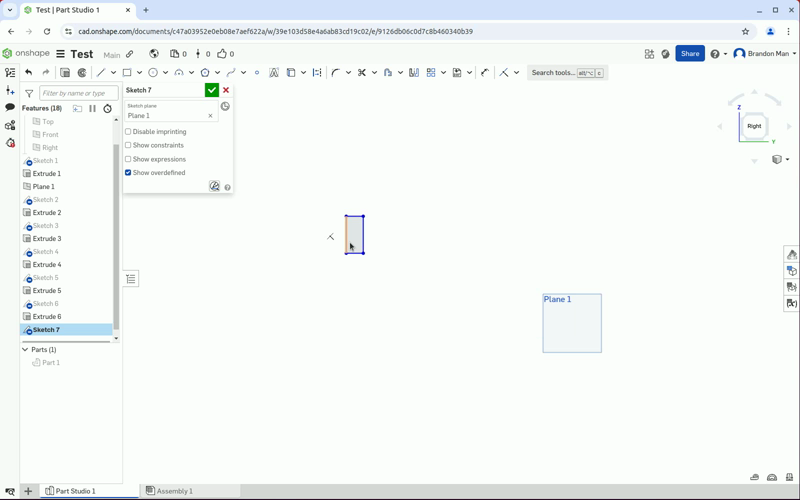
scroll(6)
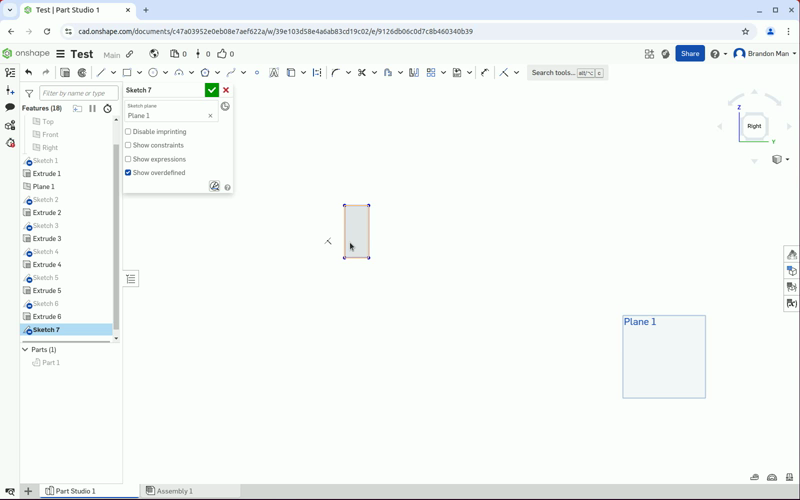
scroll(6)
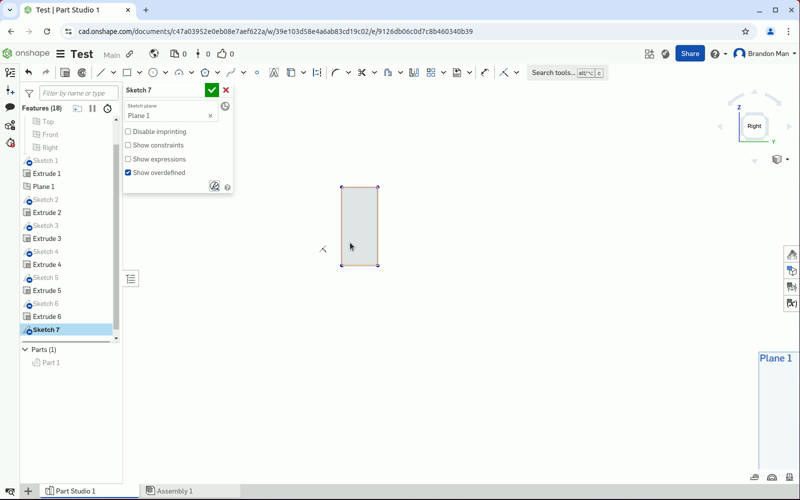
scroll(6)
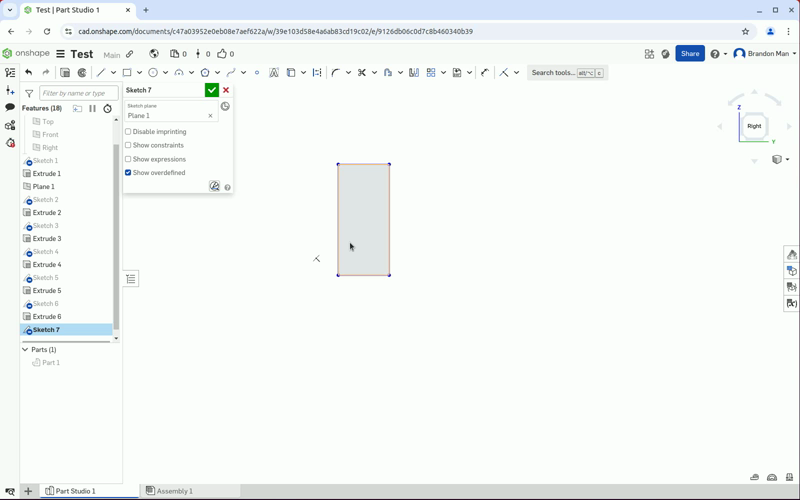
scroll(6)
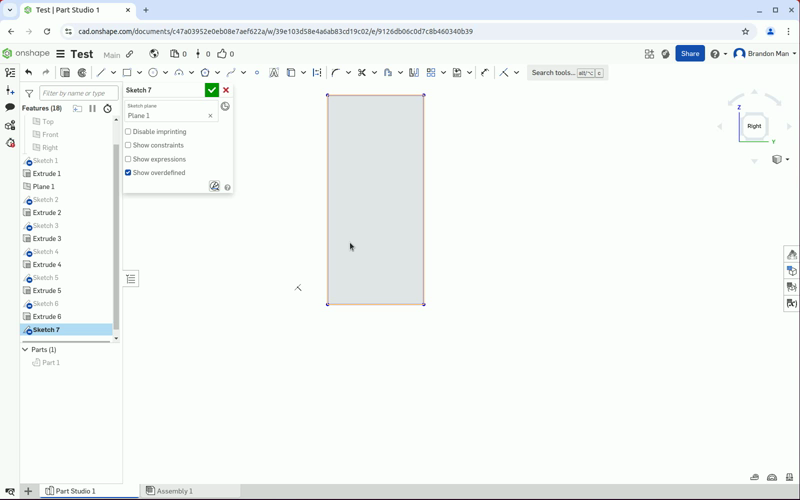
click(350, 242)
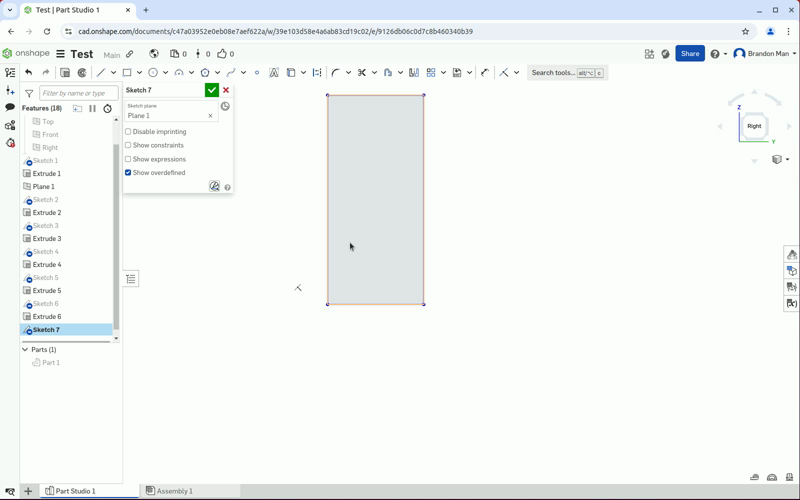
scroll(-6)
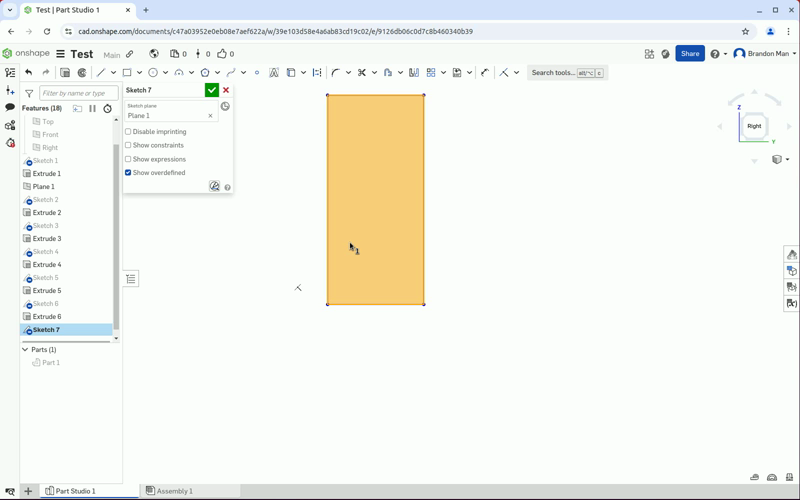
scroll(-6)
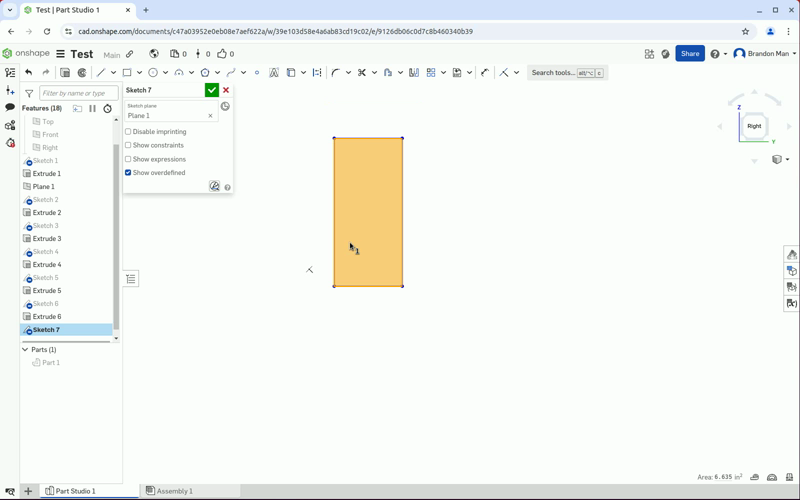
scroll(-6)
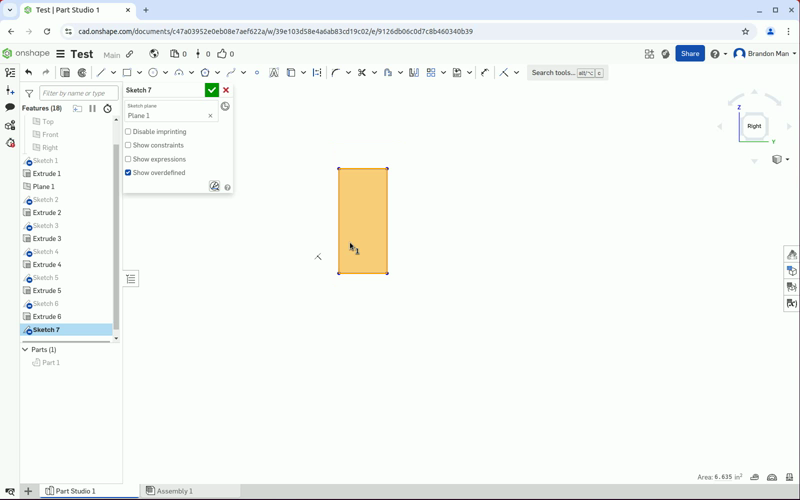
scroll(-6)
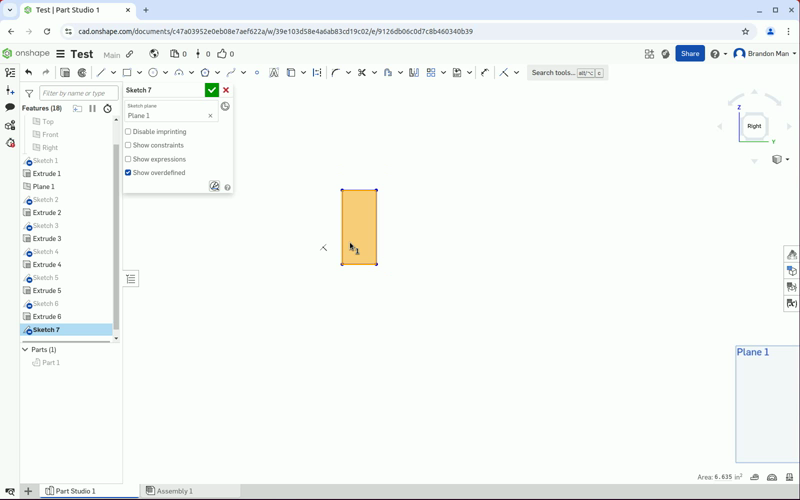
scroll(-6)
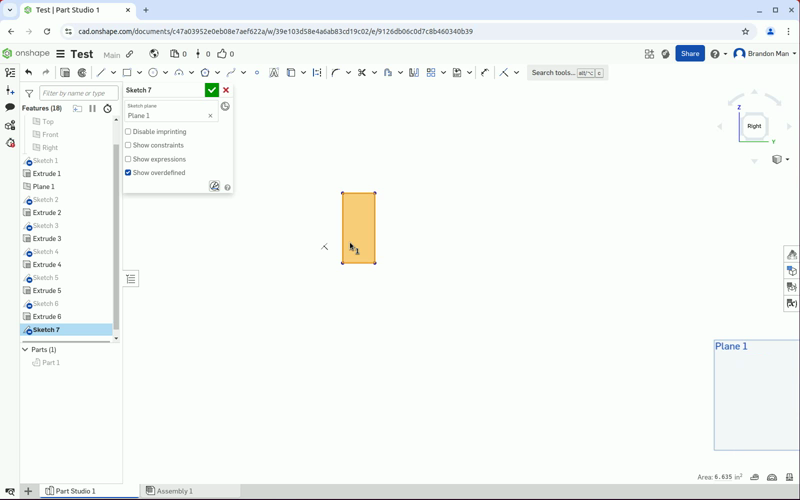
scroll(-6)
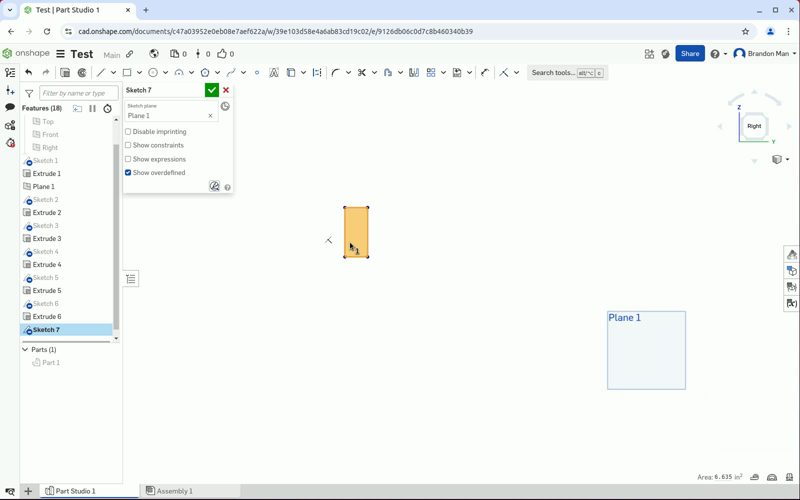
scroll(-6)
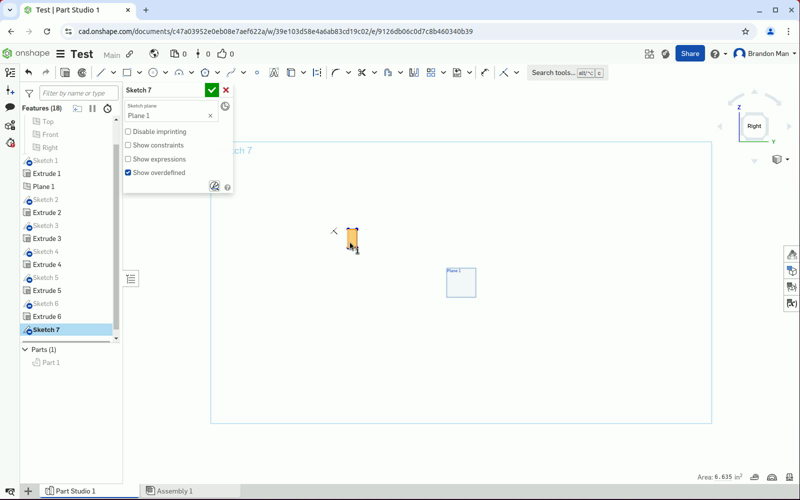
mouse_move(73, 352)
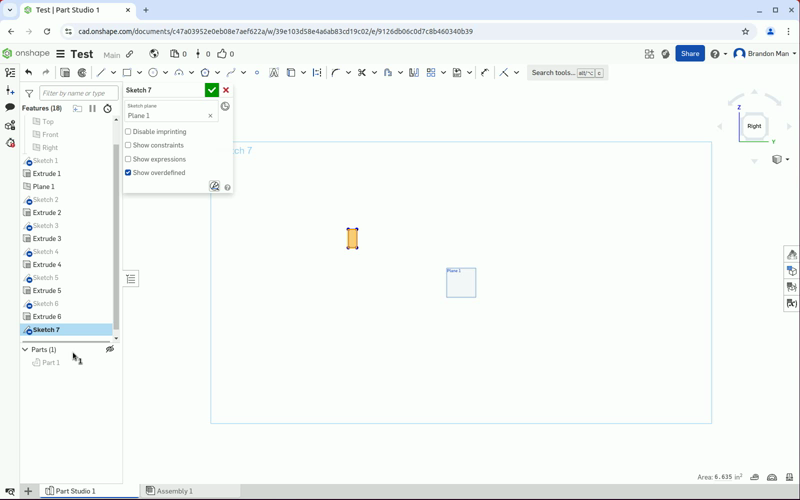
key(shift+y)
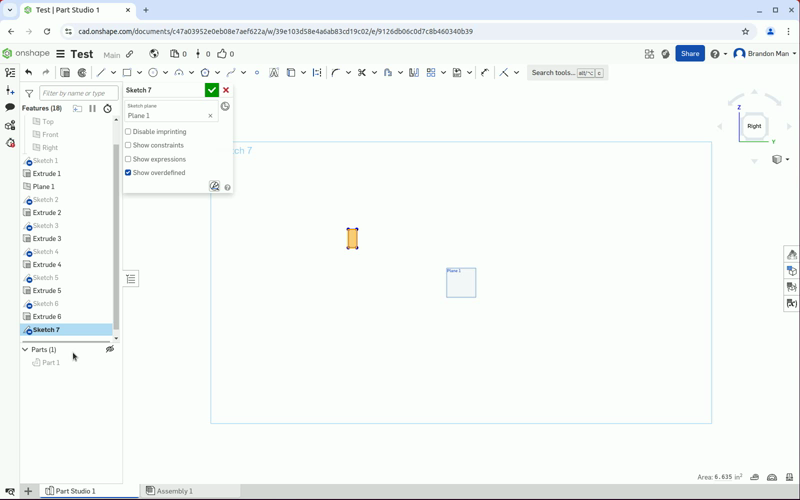
key(shift+e)
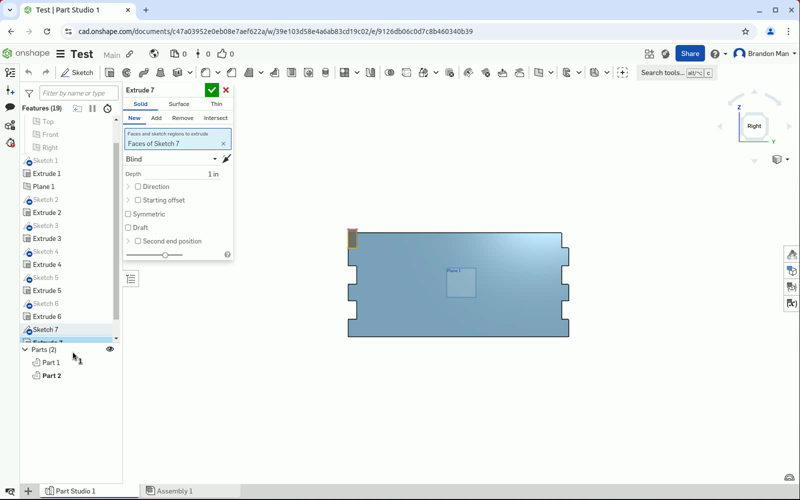
mouse_move(143, 106)
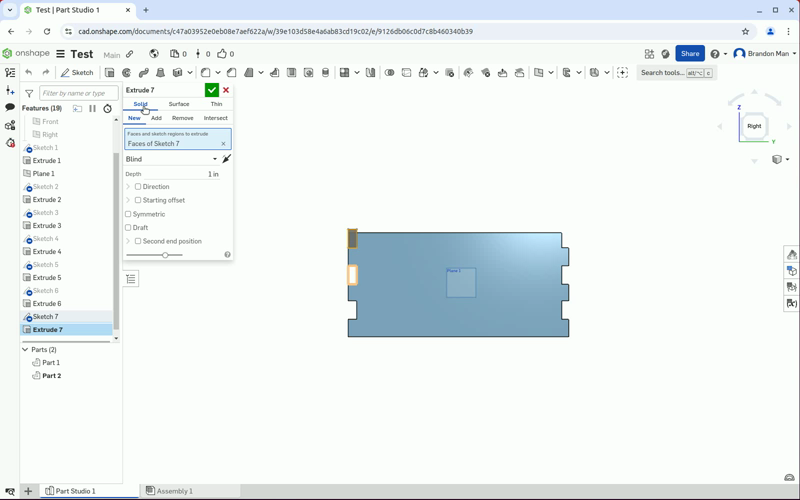
click(143, 106)
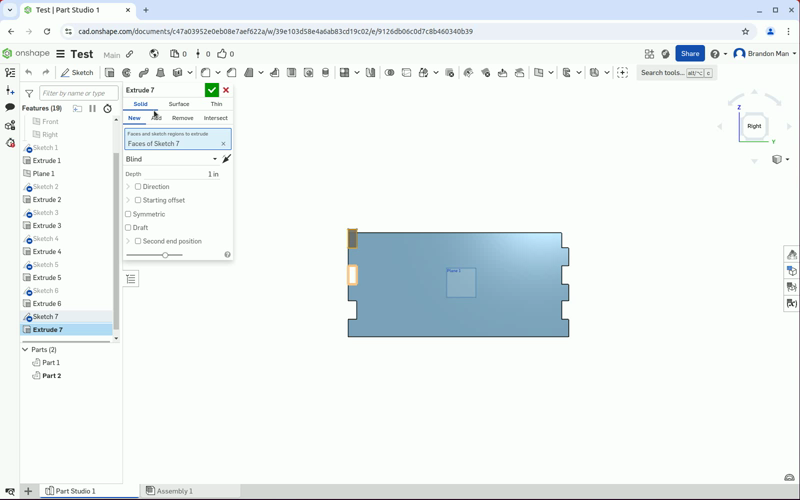
mouse_move(186, 120)
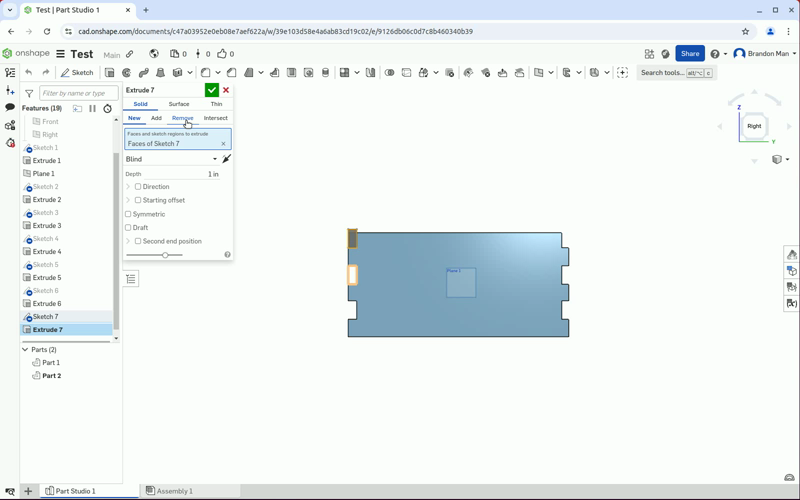
click(186, 120)
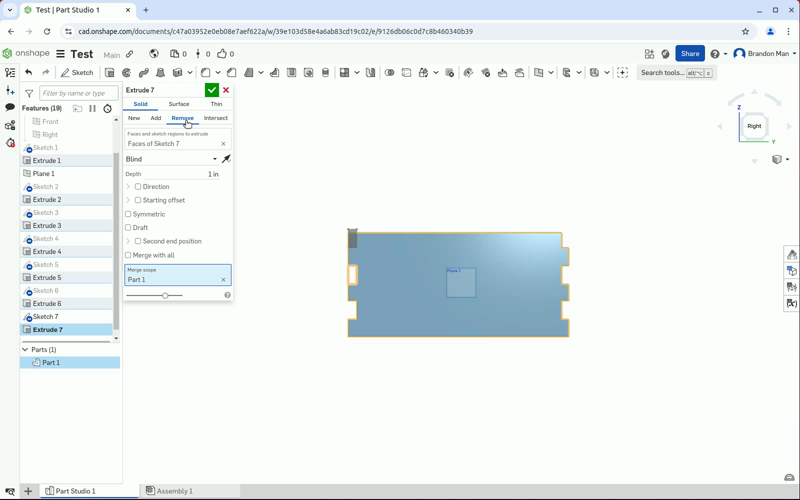
key(tab, 4)
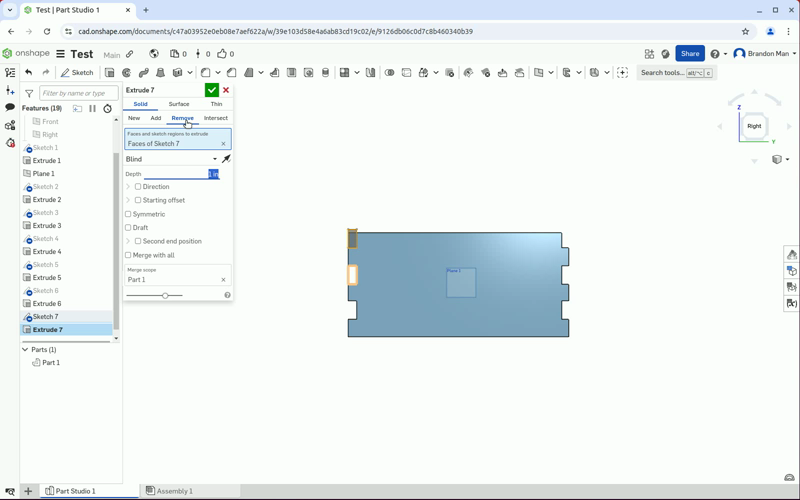
text(2.166)
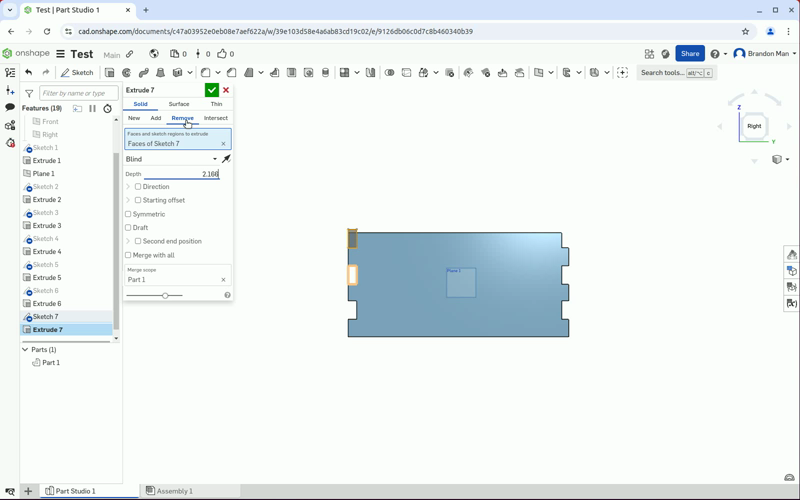
key(tab, 6)
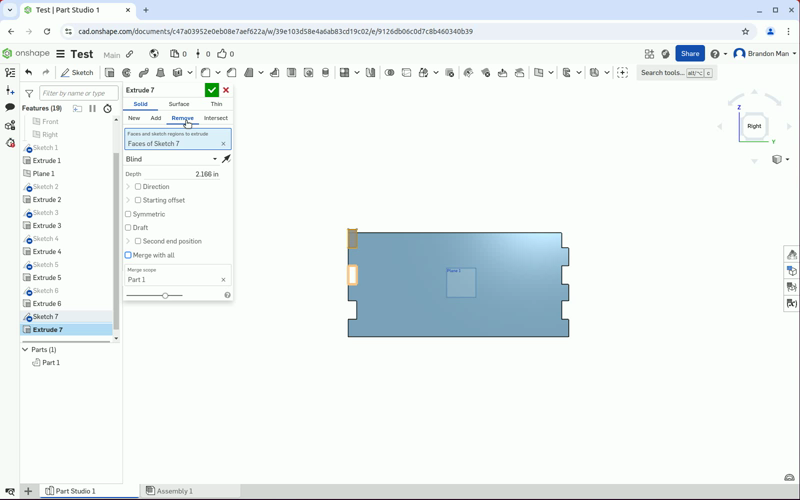
key(space)
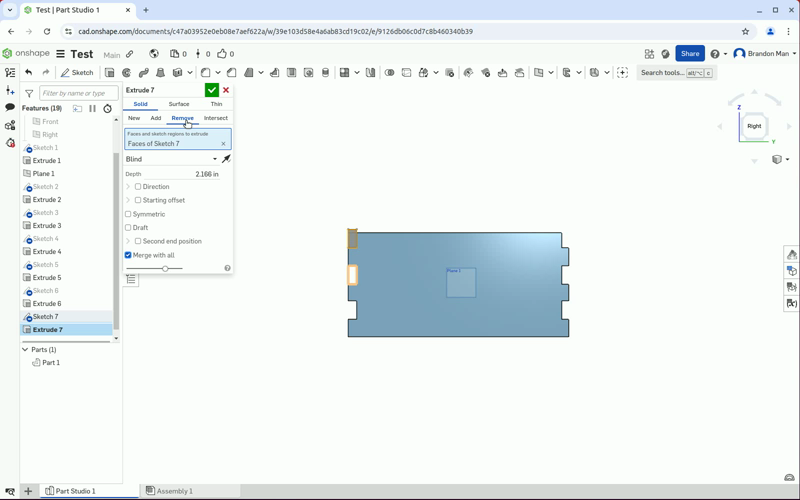
key(enter)
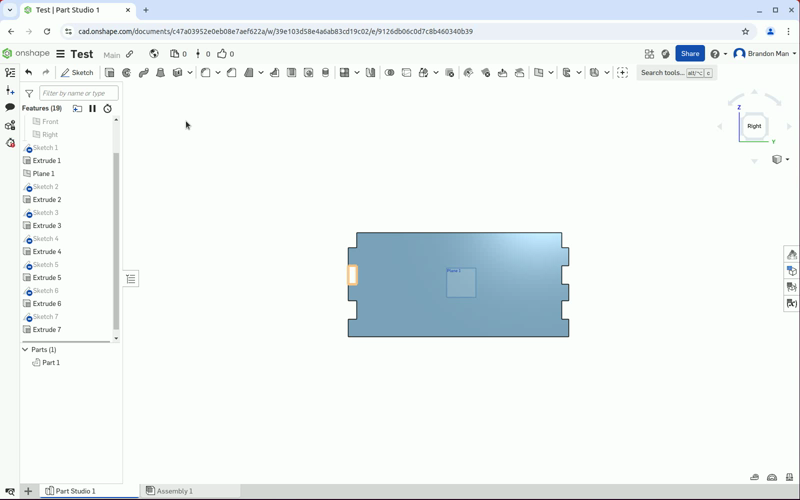
key(shift+h)
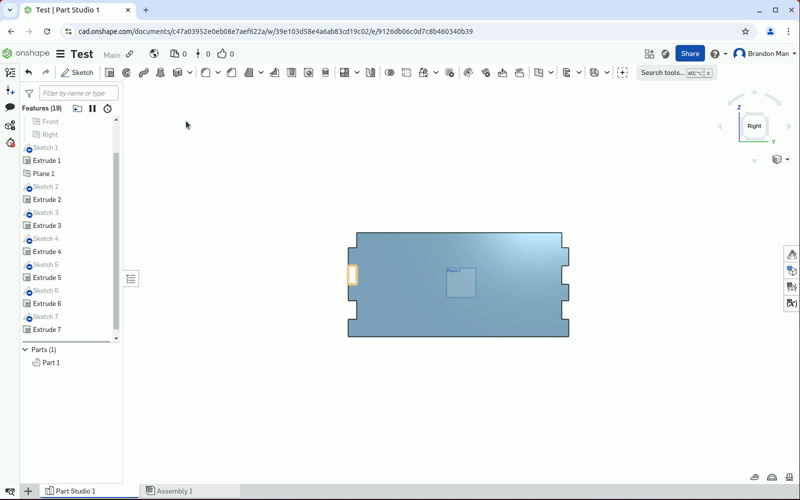
key(shift+h)
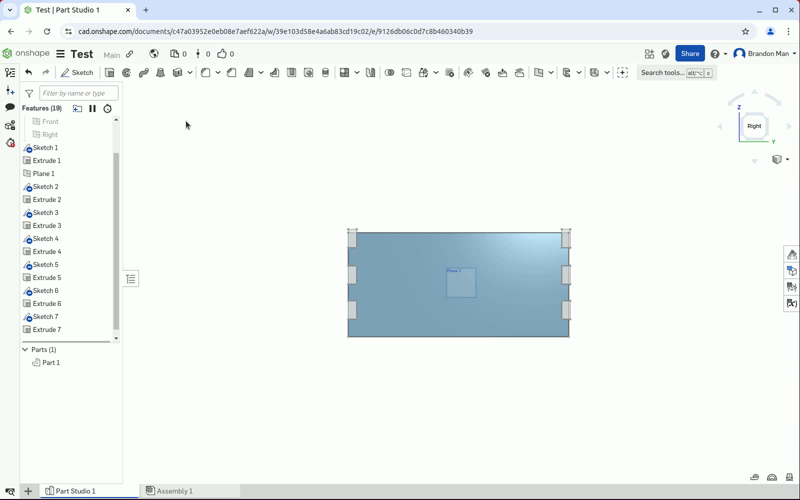
key(shift+7)
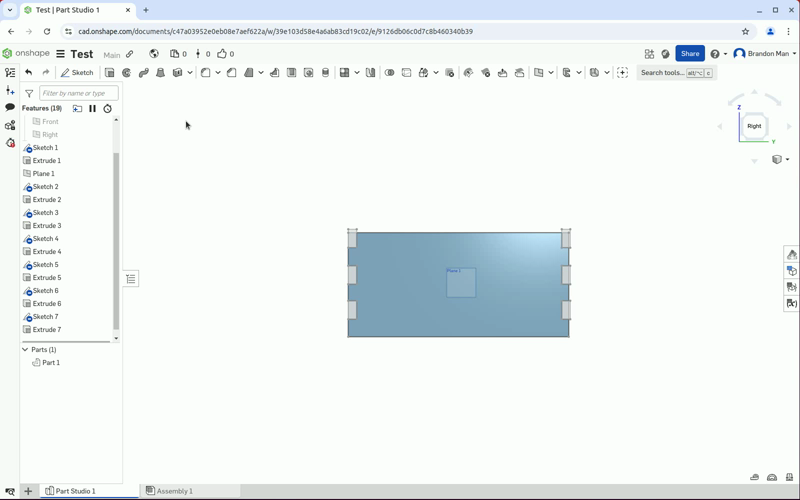
key(right, 2)
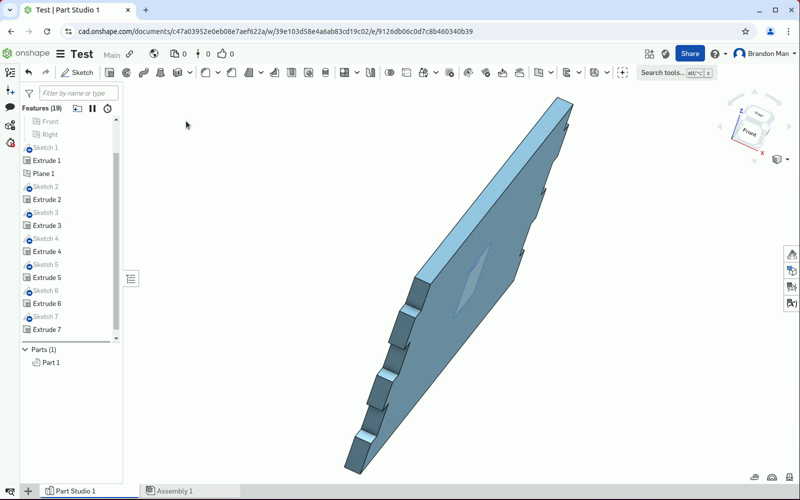
key(down, 2)
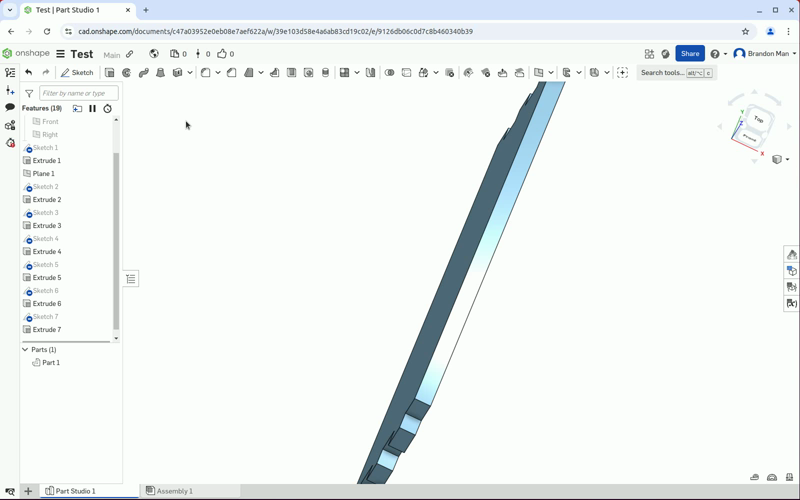
key(up, 2)
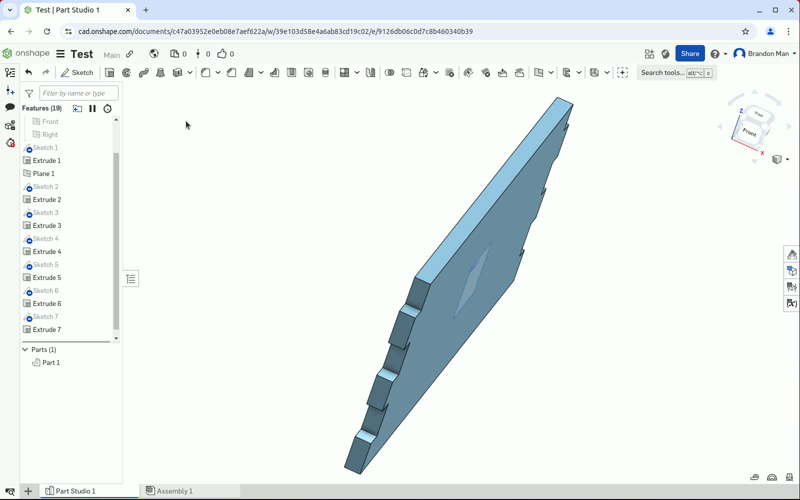
key(left, 2)
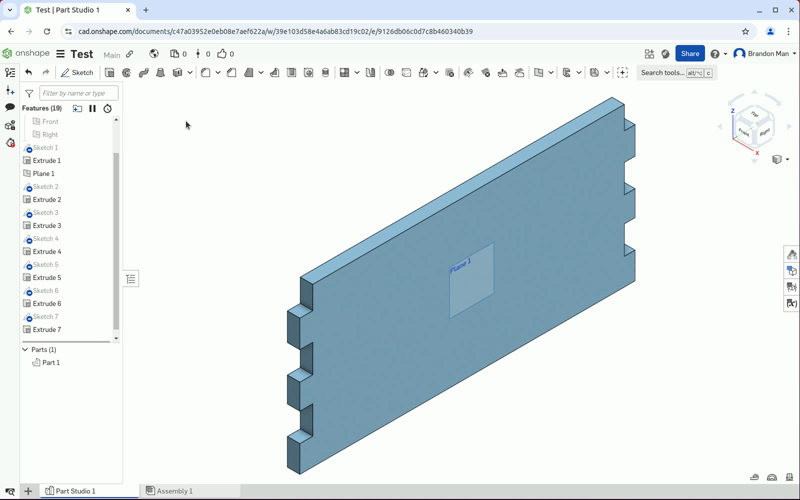
mouse_move(69, 150)
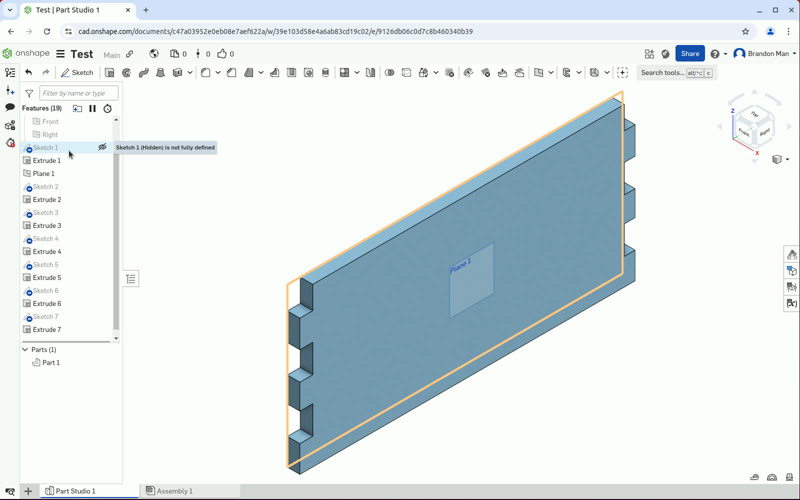
click(69, 150)